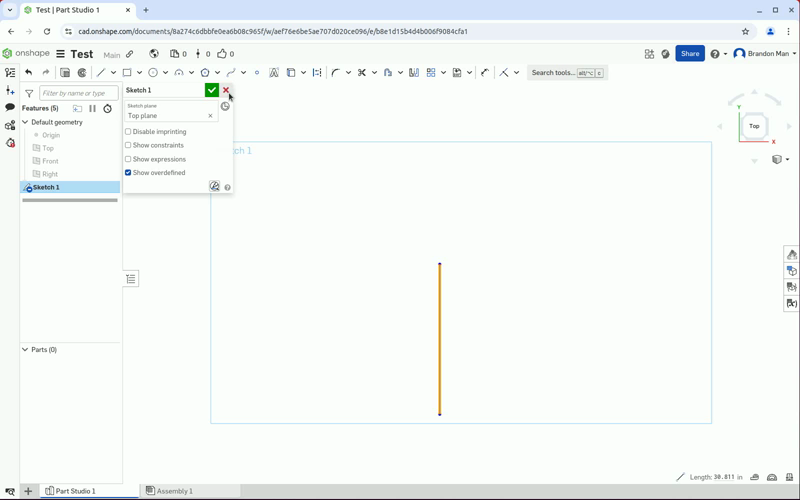
key(shift+h)
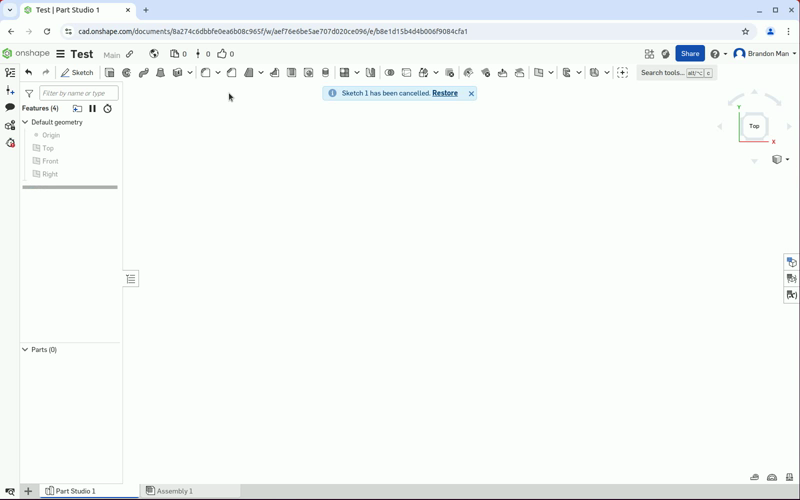
mouse_move(73, 352)
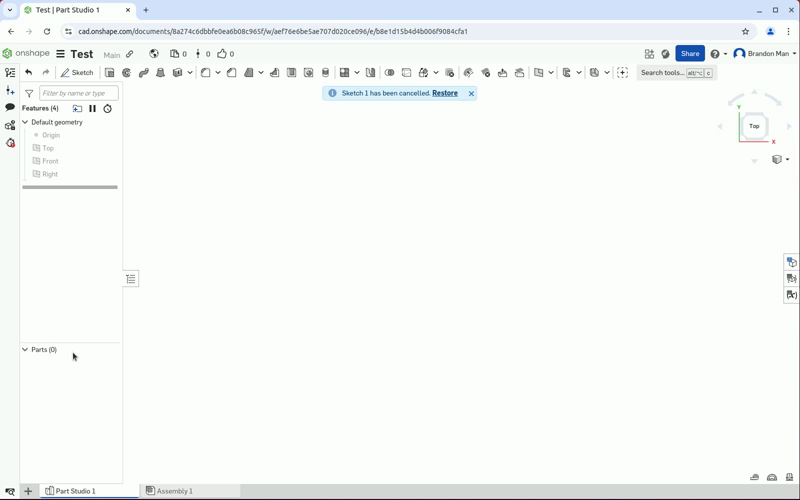
key(y)
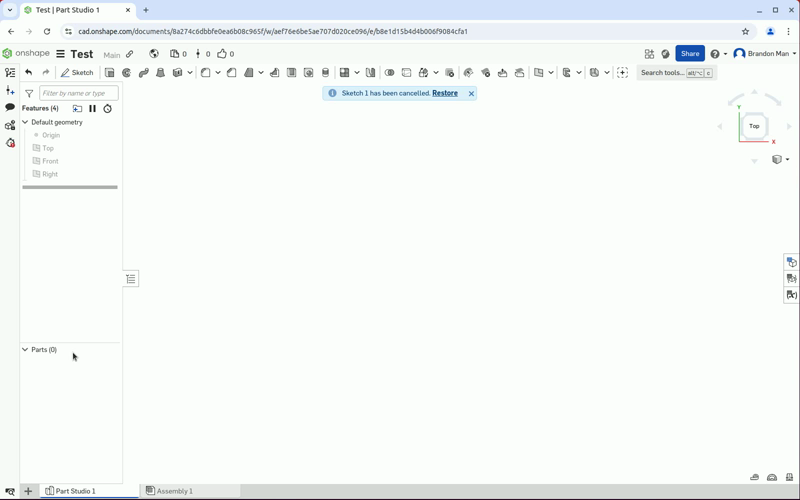
key(shift+p)
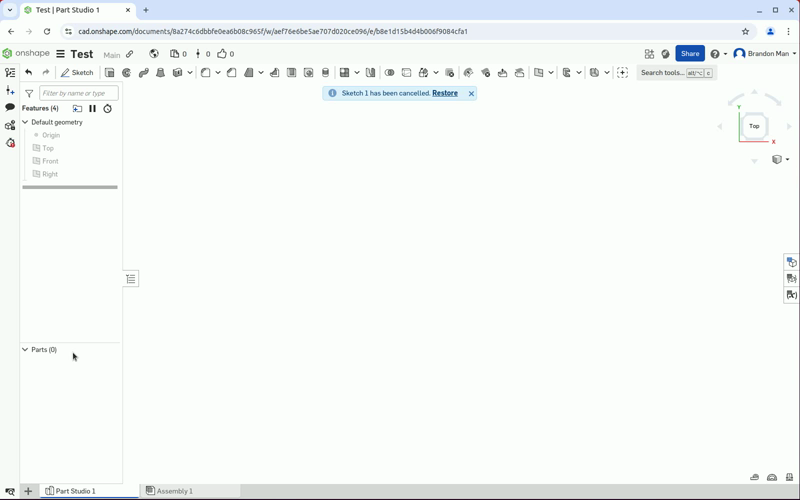
key(space)
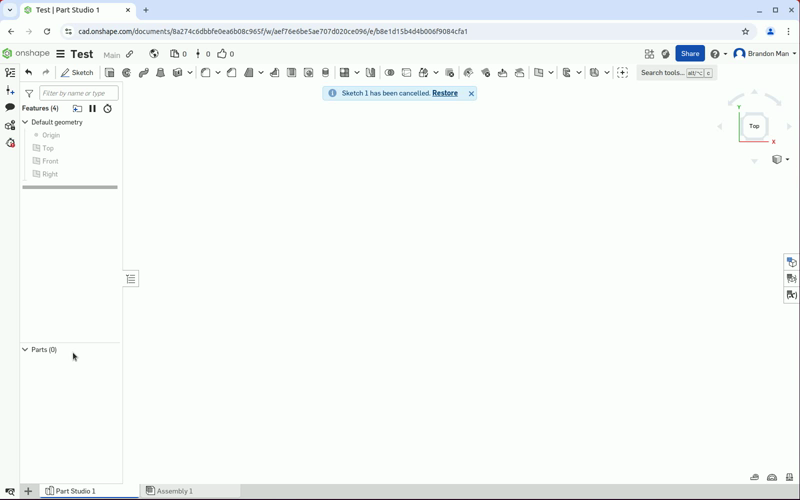
key_down(shift)
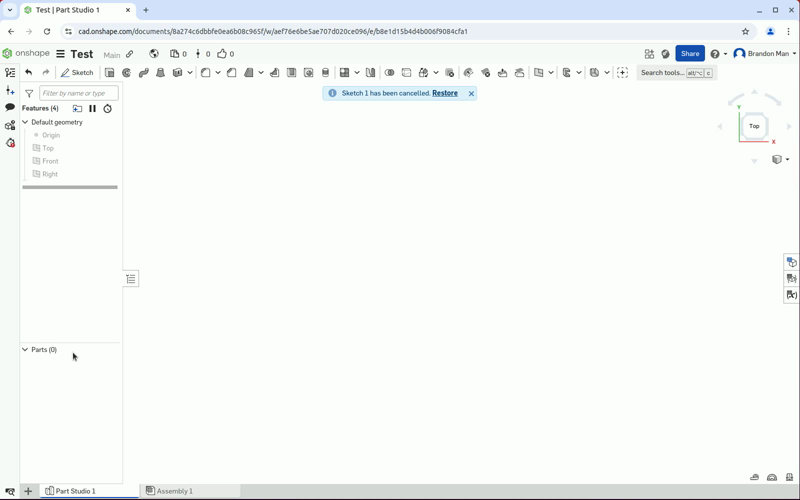
key(up)
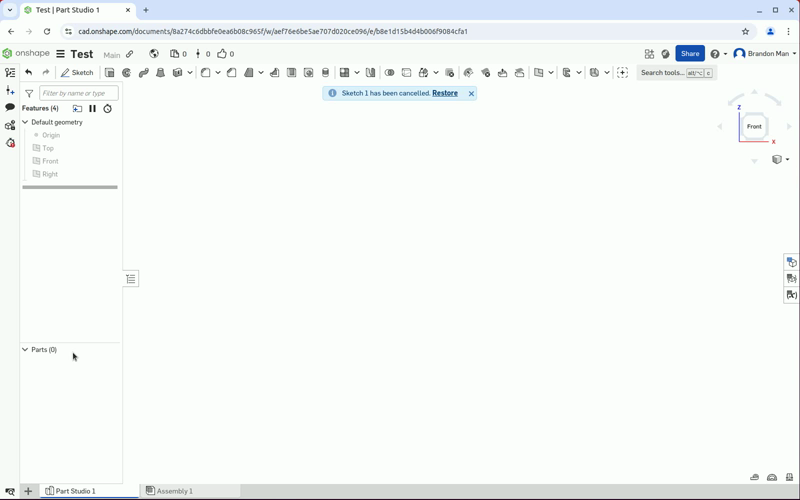
key_up(shift)
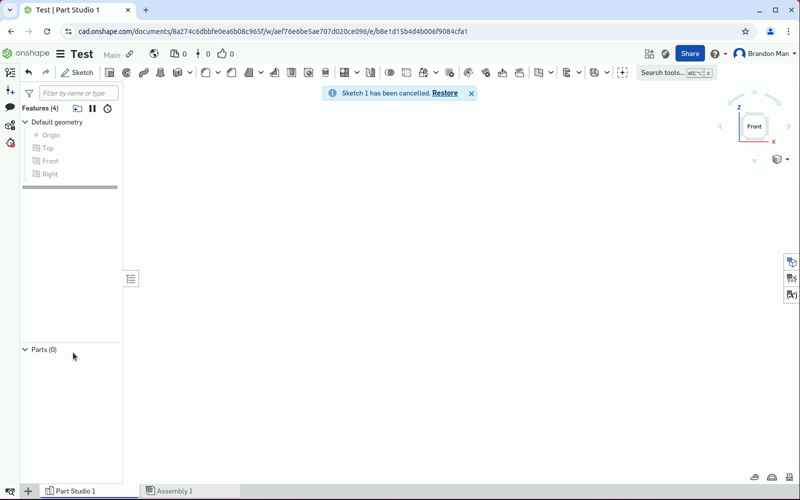
mouse_move(73, 352)
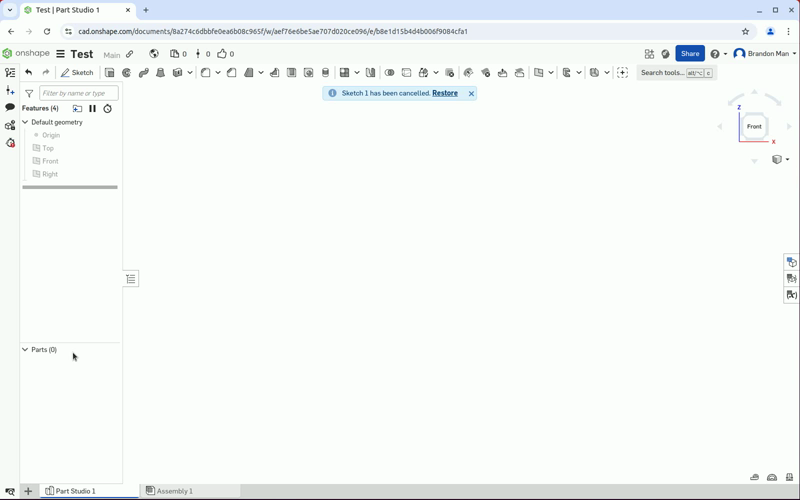
key(shift+y)
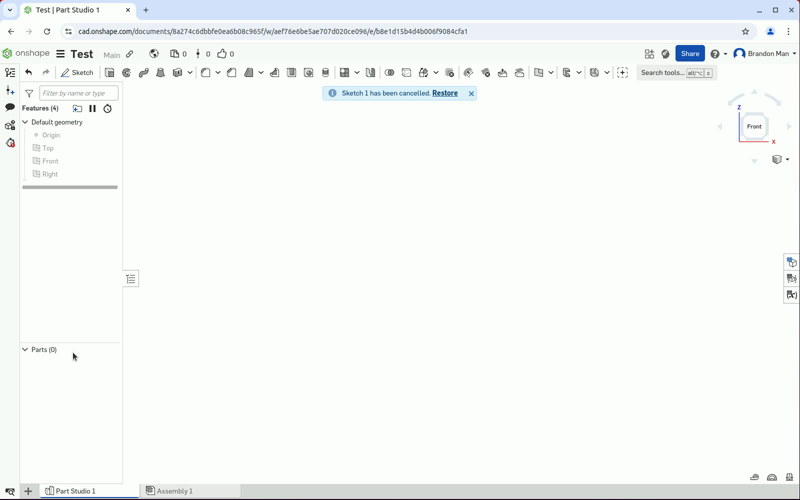
key(shift+s)
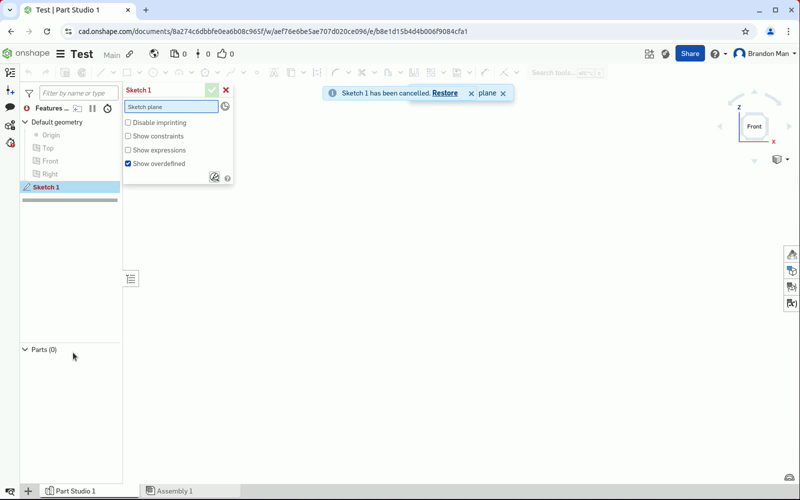
mouse_move(73, 163)
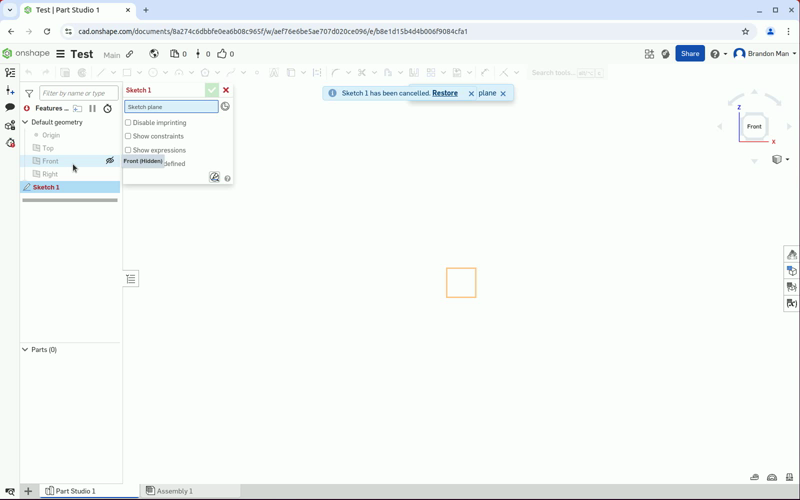
click(73, 163)
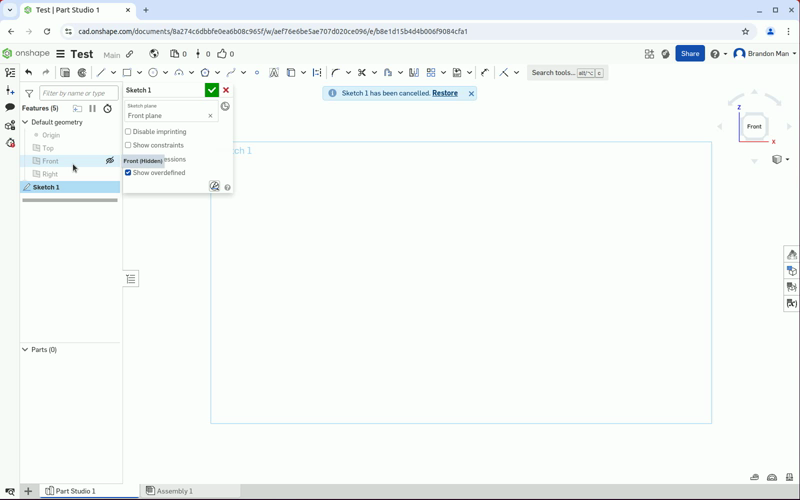
mouse_move(73, 352)
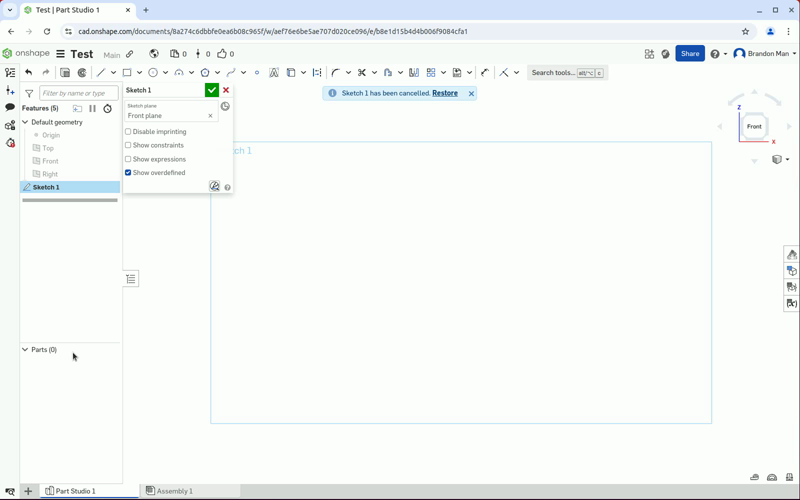
key(y)
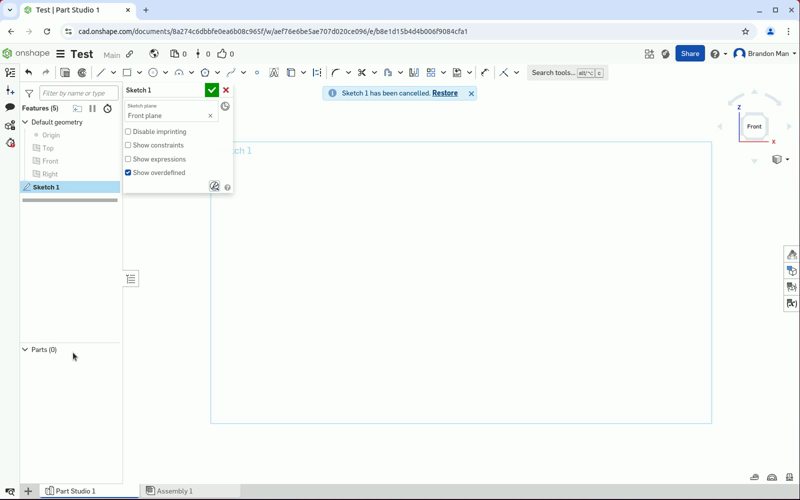
key(l)
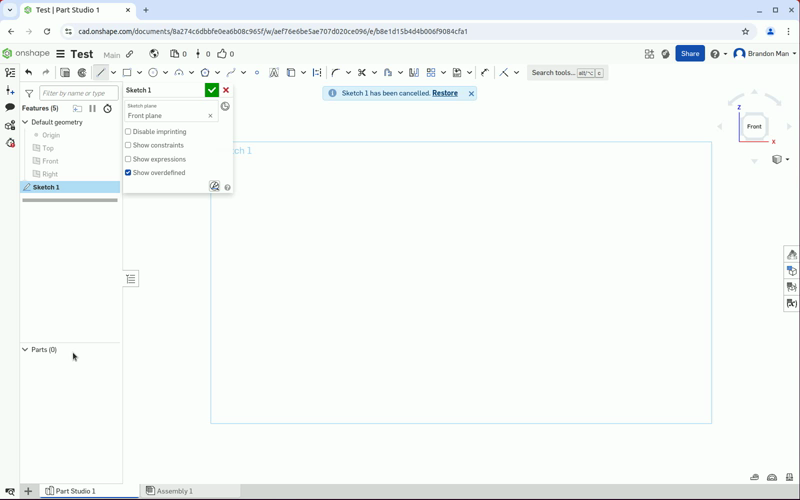
key_down(shift)
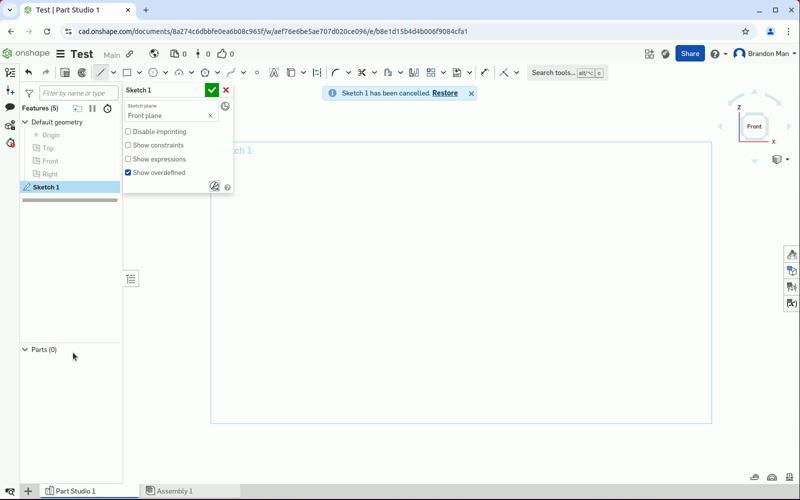
mouse_move(460, 282)
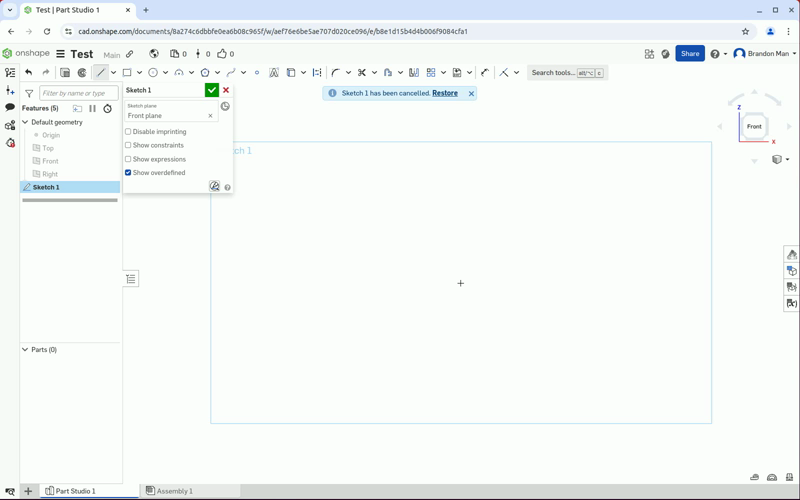
click(460, 282)
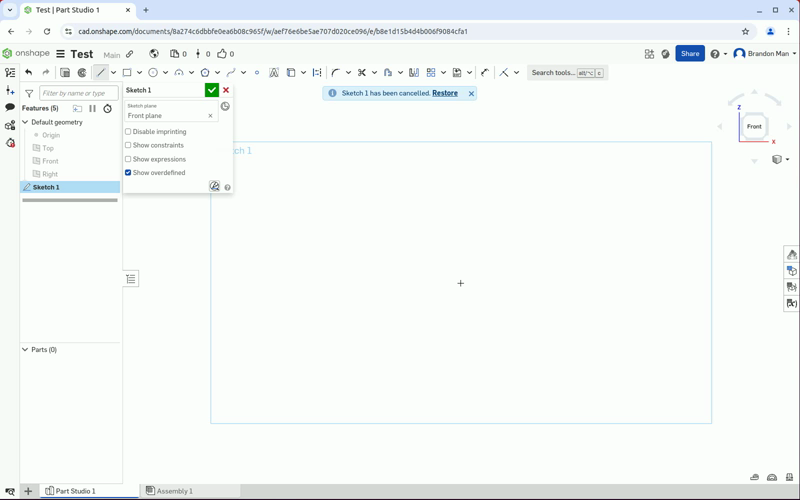
key_up(shift)
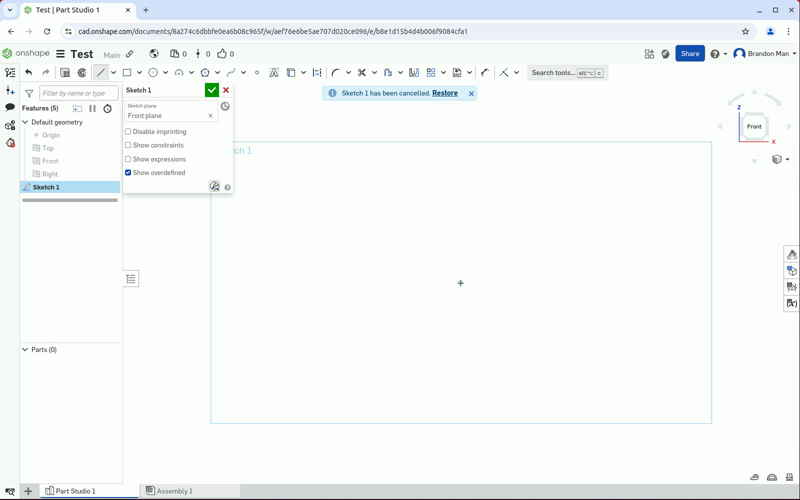
key_down(shift)
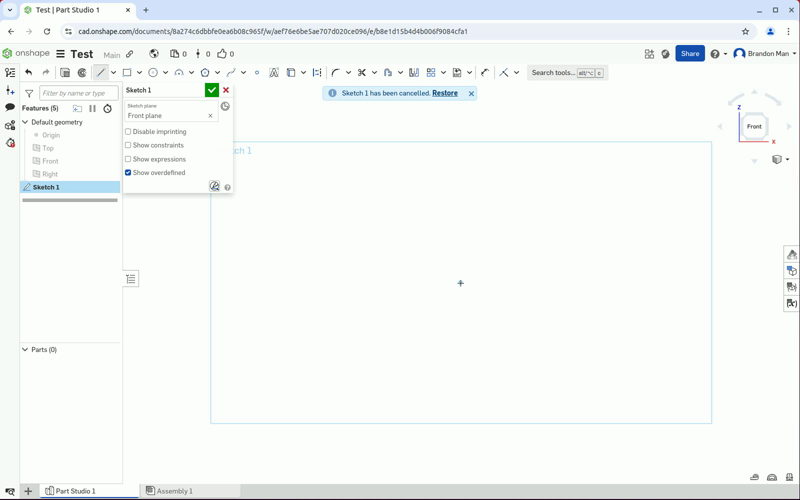
mouse_move(553, 282)
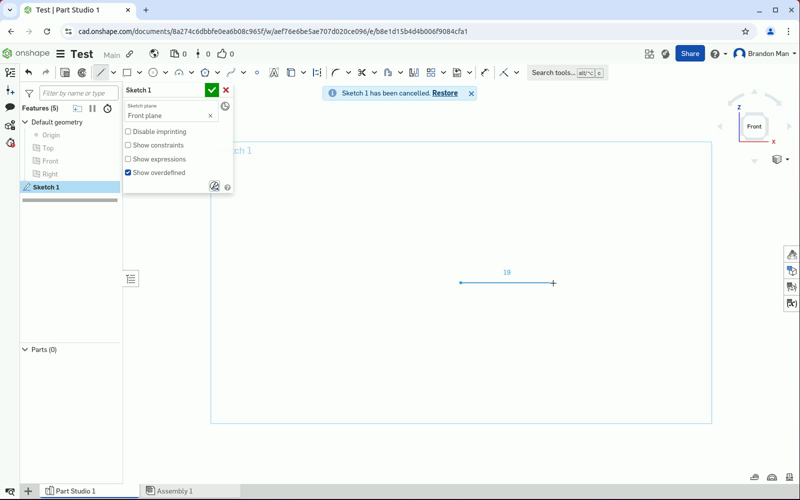
click(553, 282)
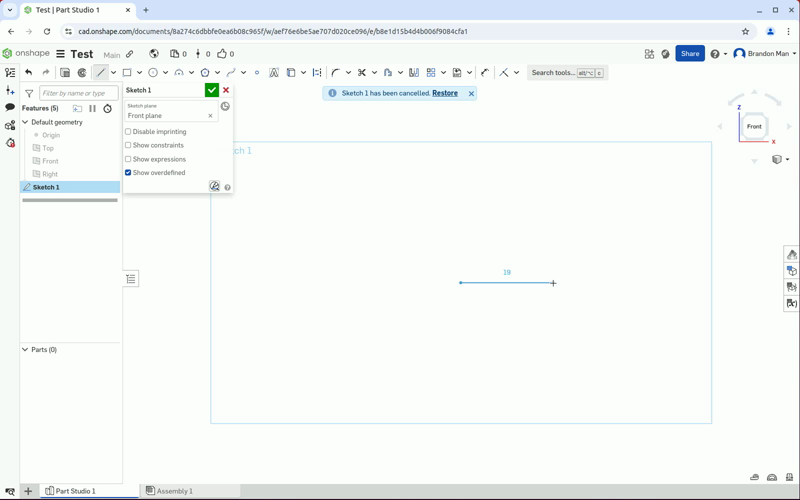
key_up(shift)
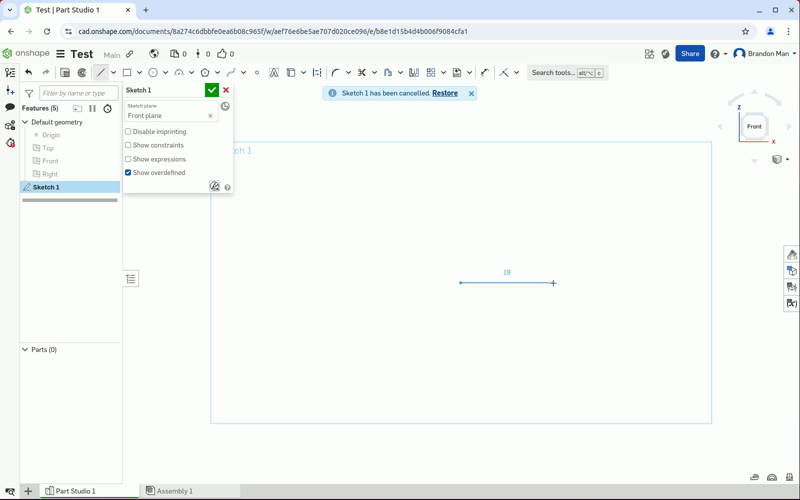
key_down(shift)
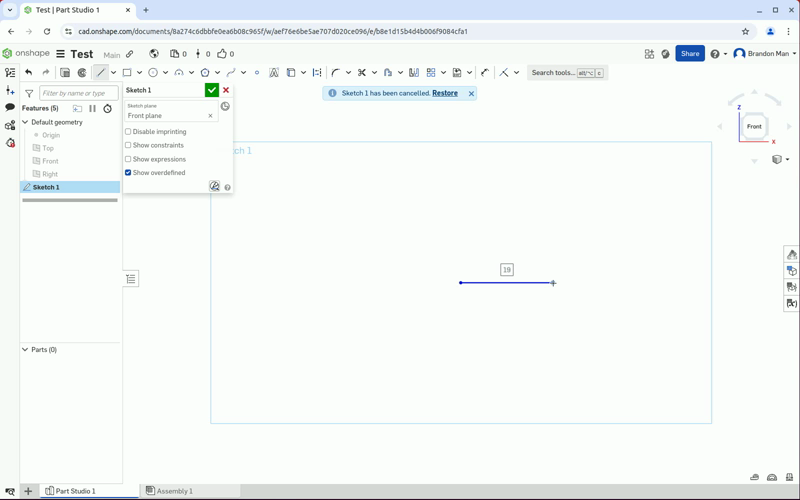
mouse_move(553, 170)
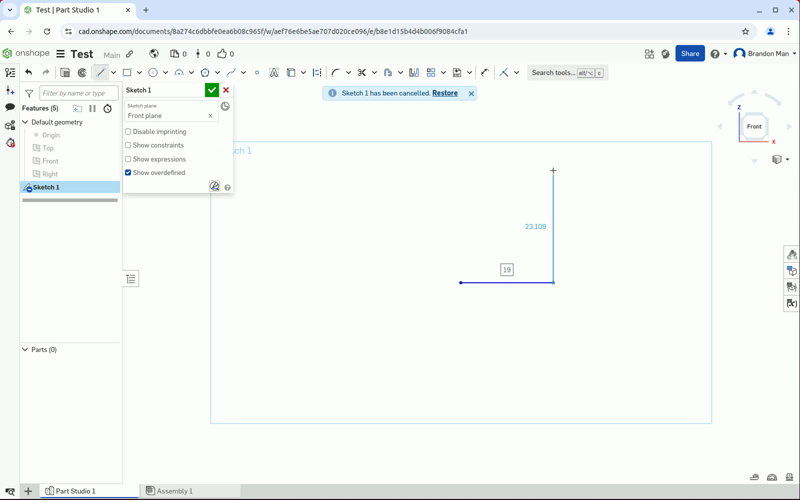
click(553, 170)
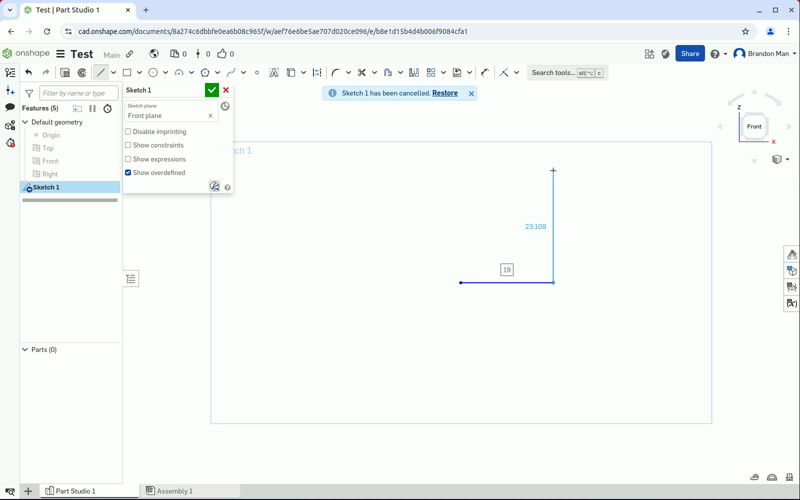
key_up(shift)
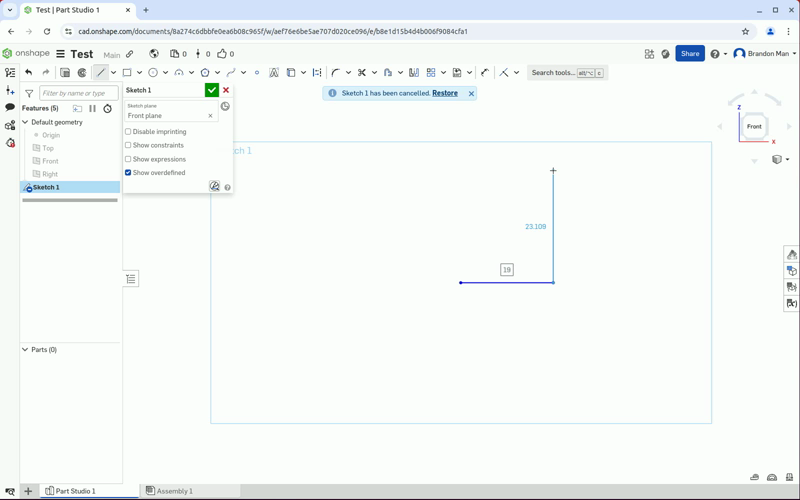
key_down(shift)
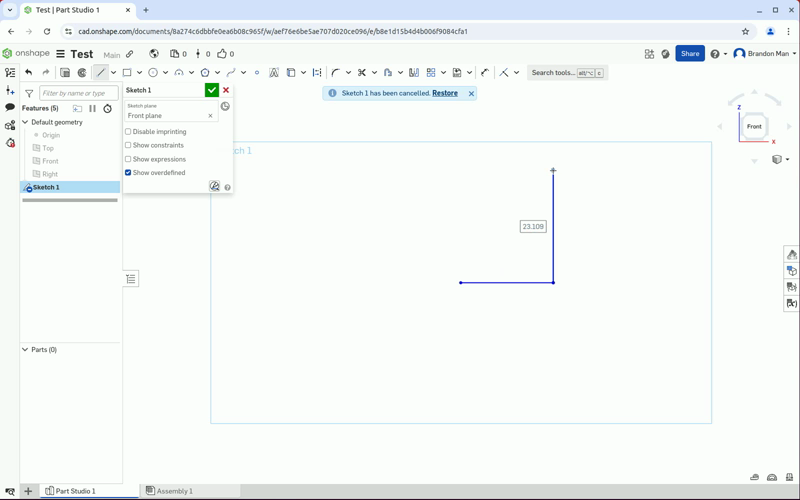
mouse_move(460, 170)
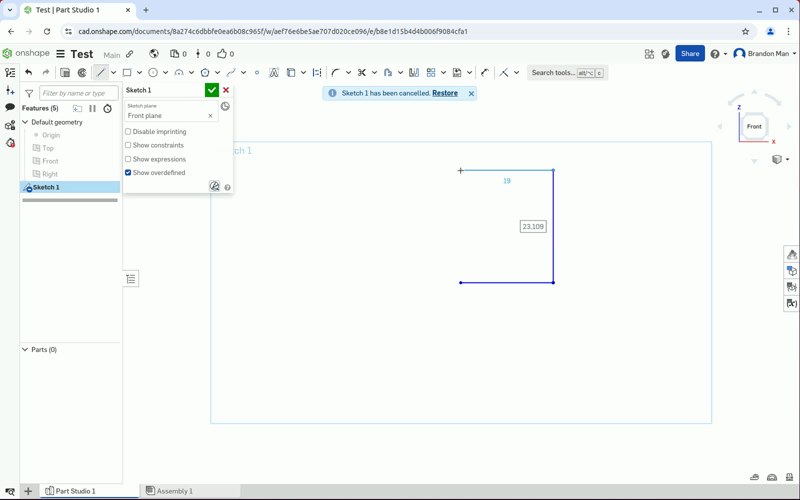
click(460, 170)
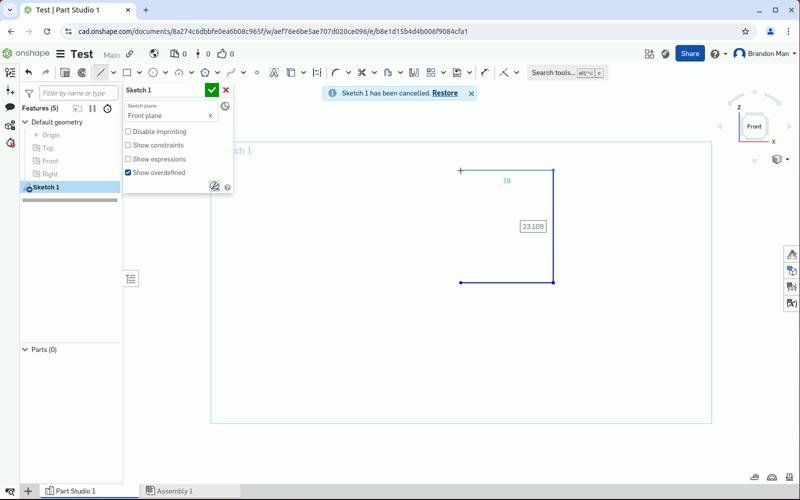
key_up(shift)
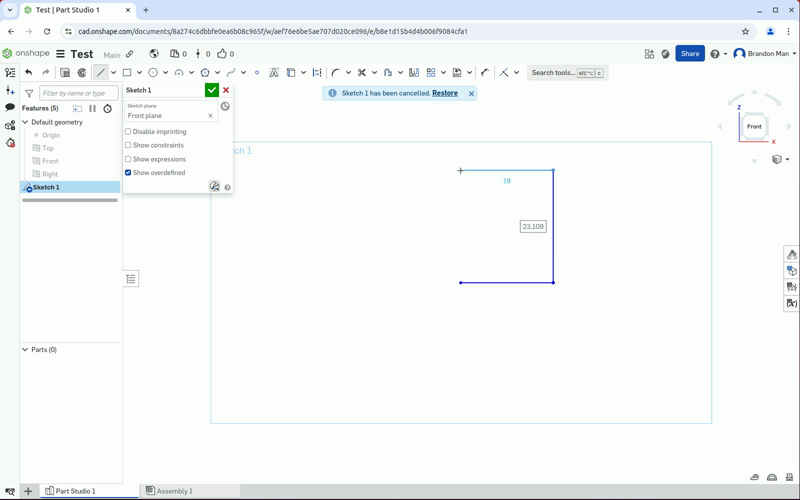
key_down(shift)
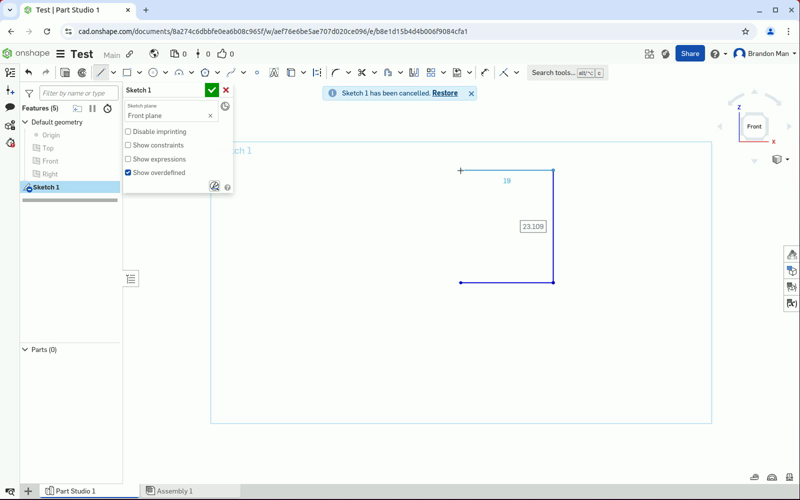
mouse_move(460, 282)
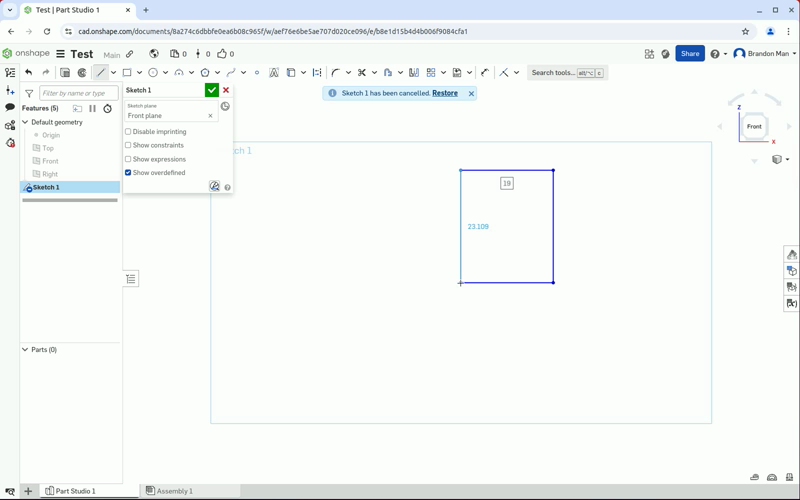
key_up(shift)
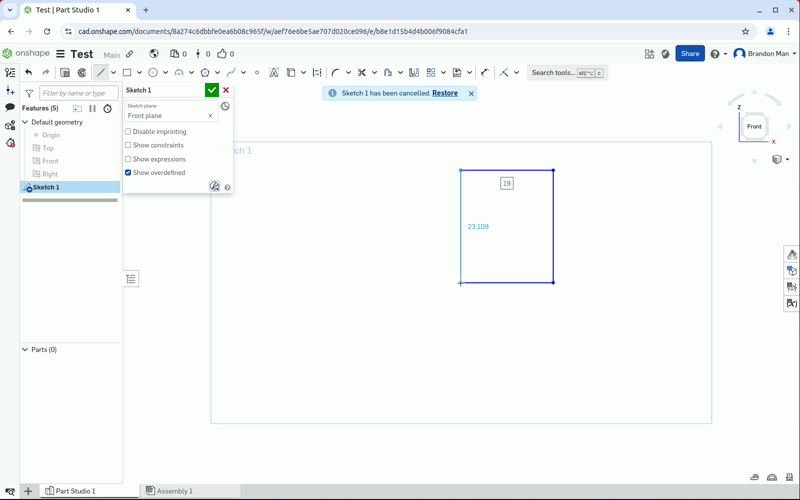
click(460, 282)
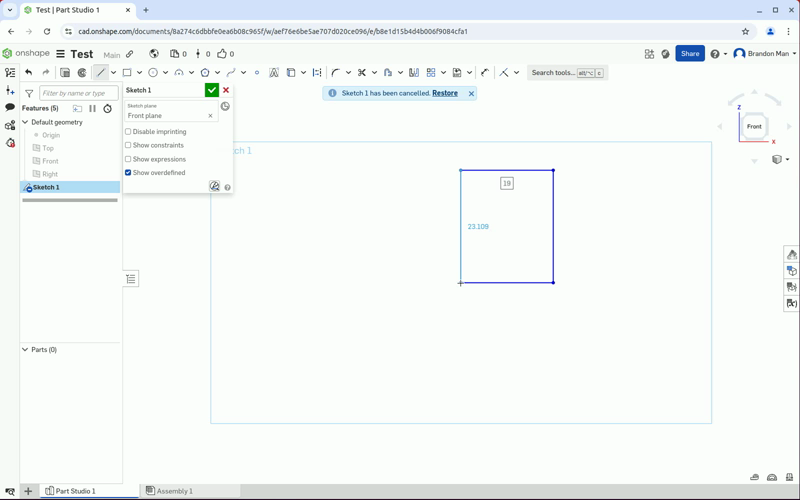
key(esc)
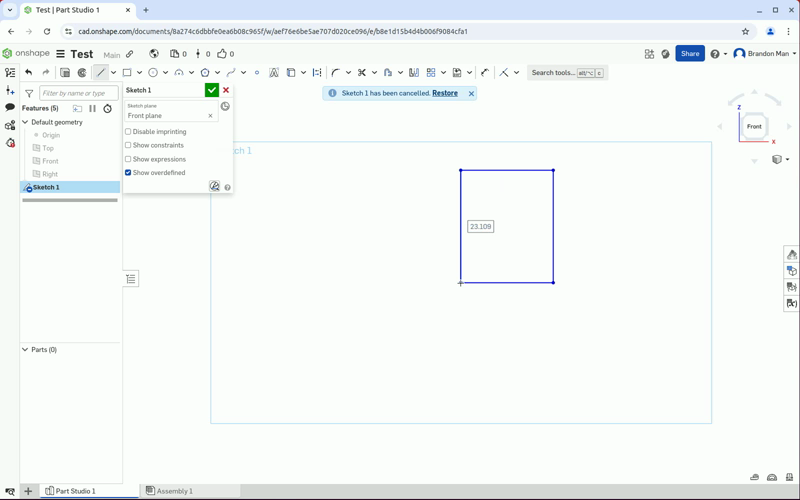
mouse_move(538, 225)
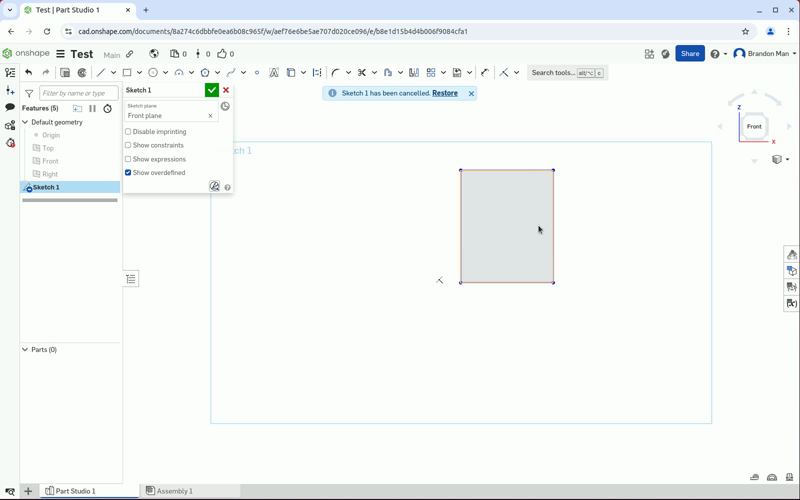
click(538, 225)
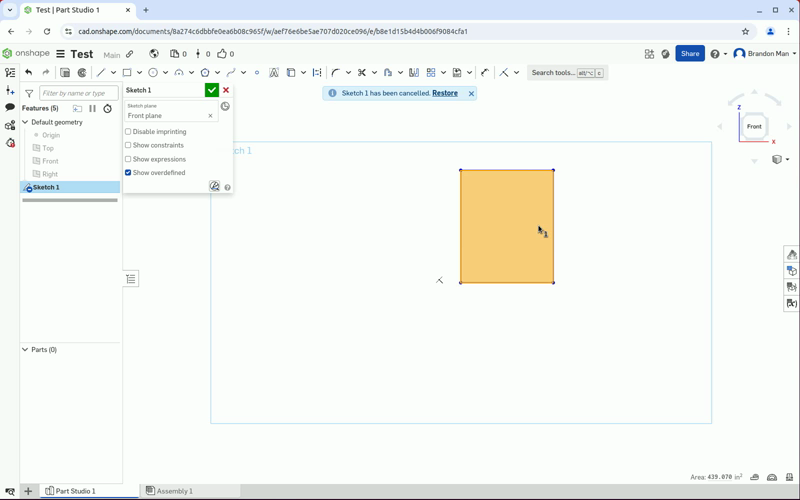
mouse_move(73, 352)
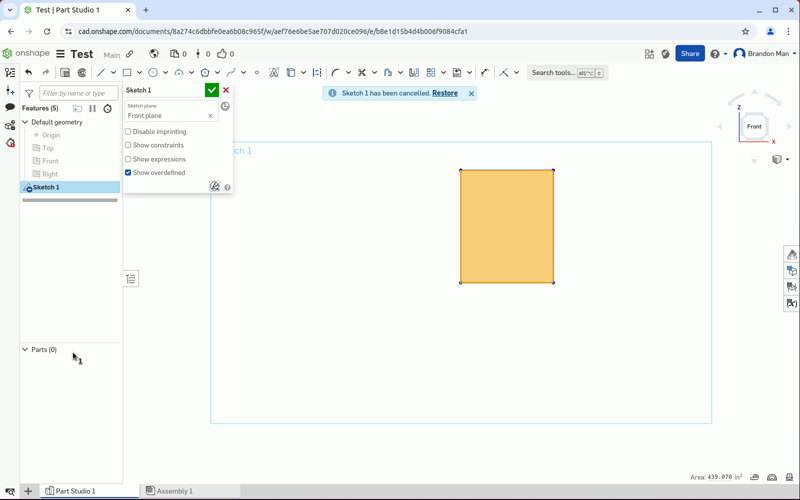
key(shift+y)
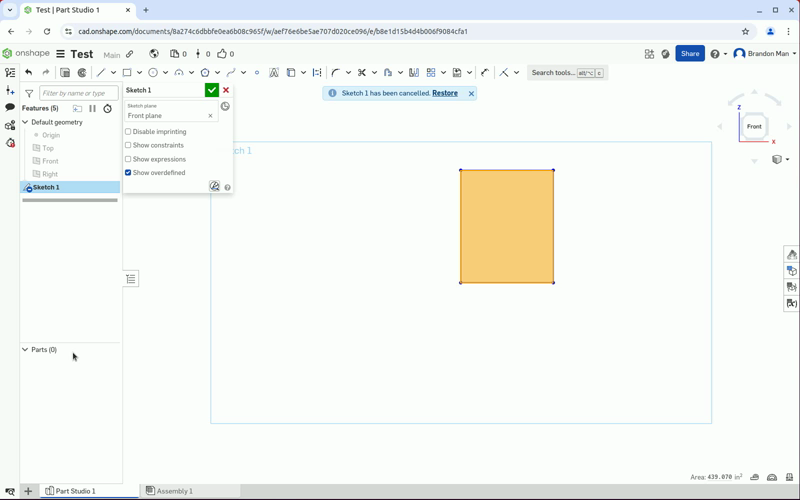
key(shift+e)
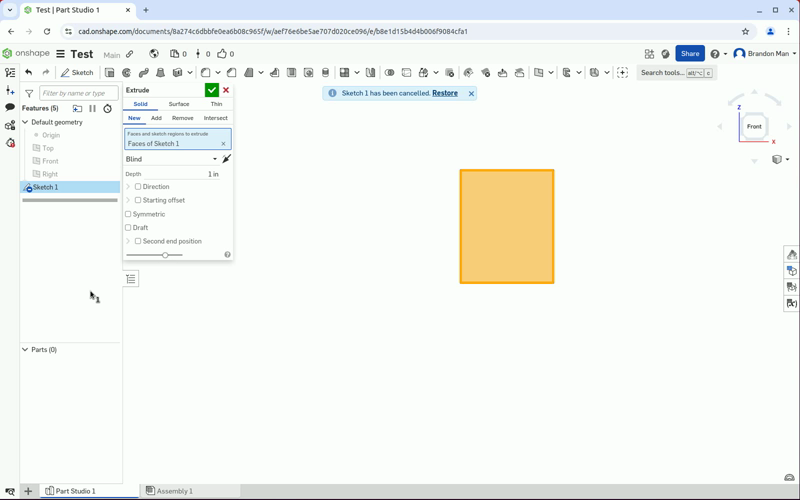
mouse_move(143, 106)
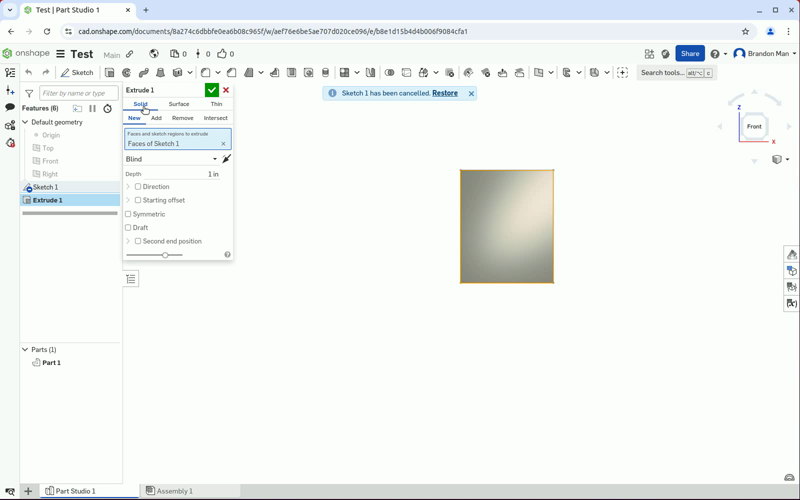
click(143, 106)
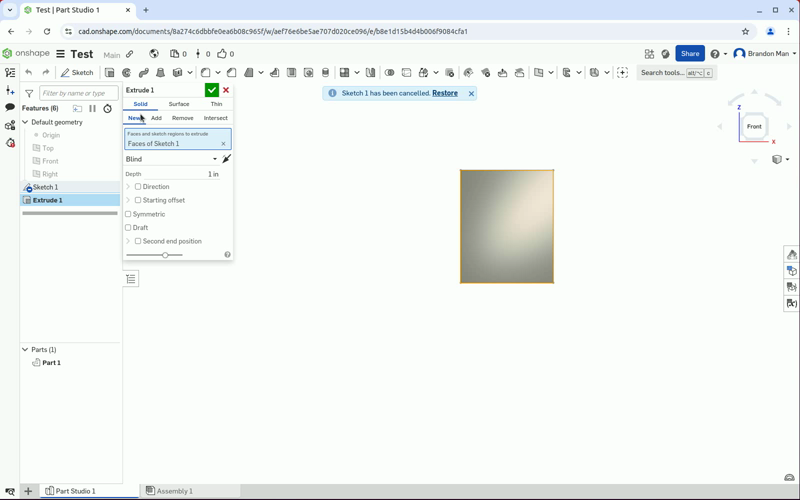
mouse_move(137, 120)
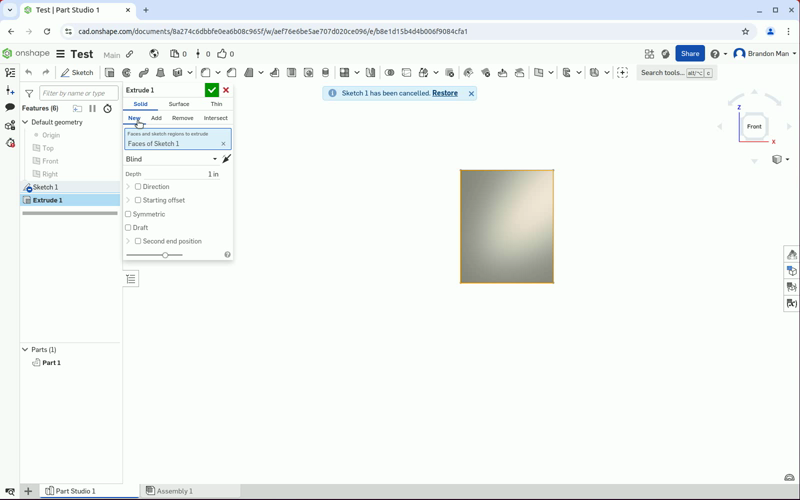
click(137, 120)
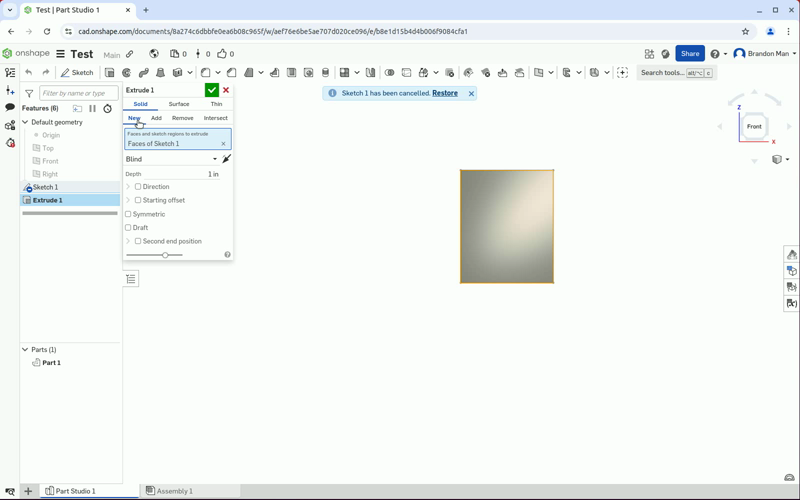
key(tab, 4)
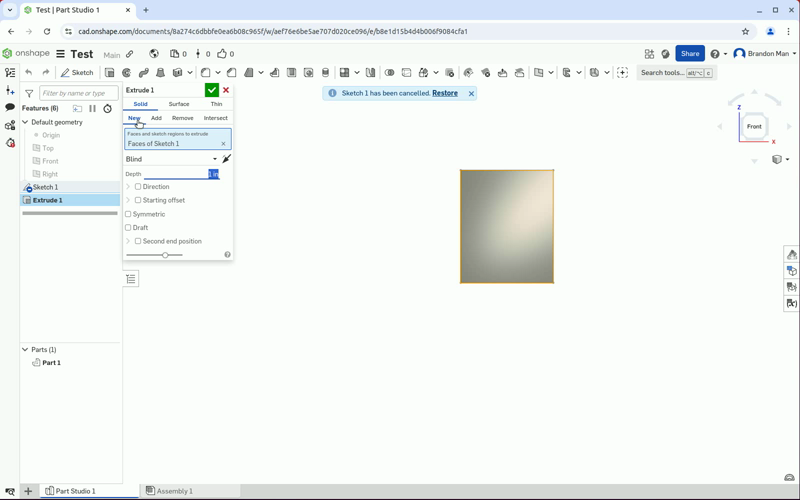
text(-23.108)
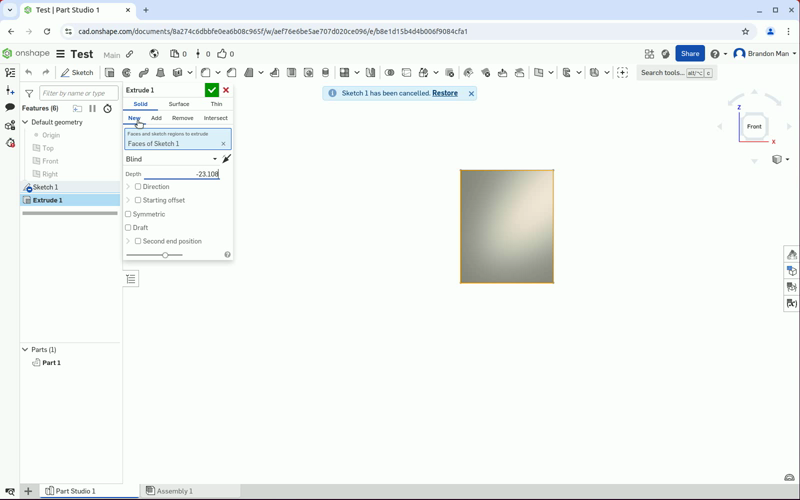
key(enter)
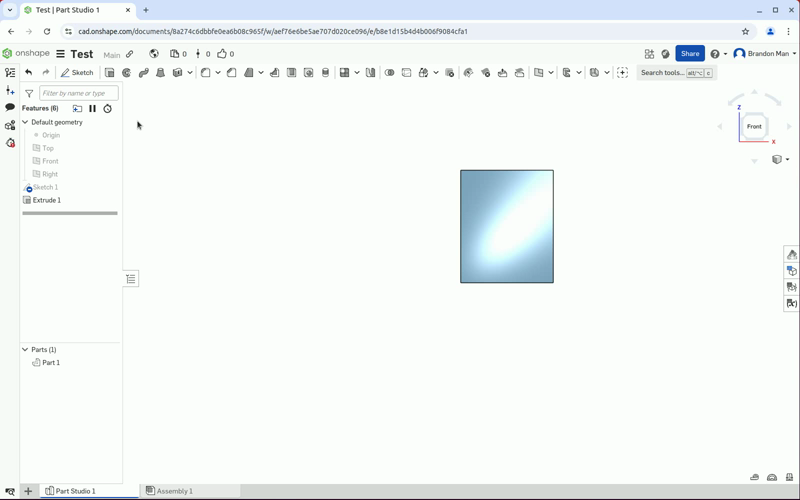
key(shift+h)
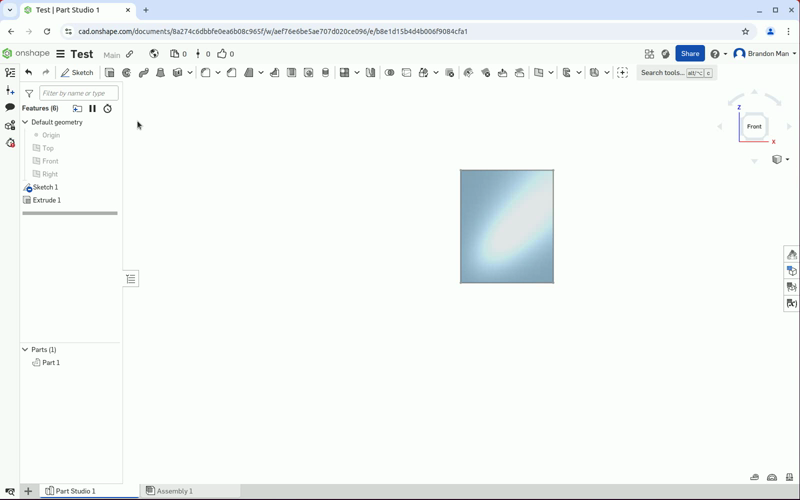
key(shift+h)
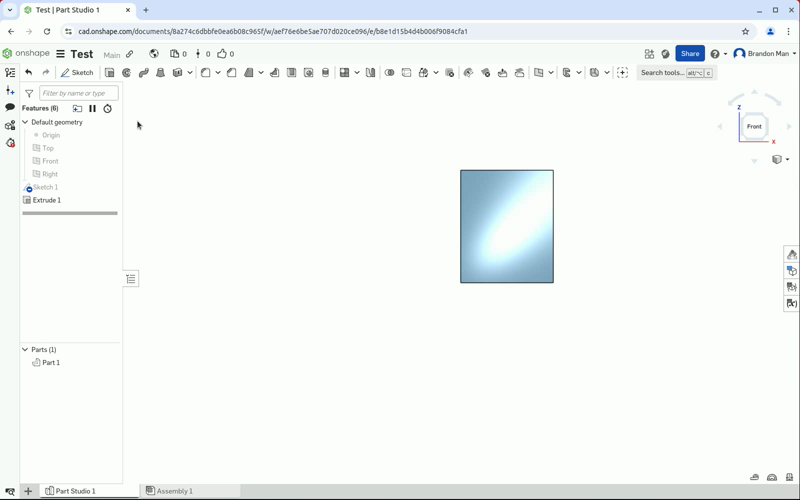
mouse_move(73, 189)
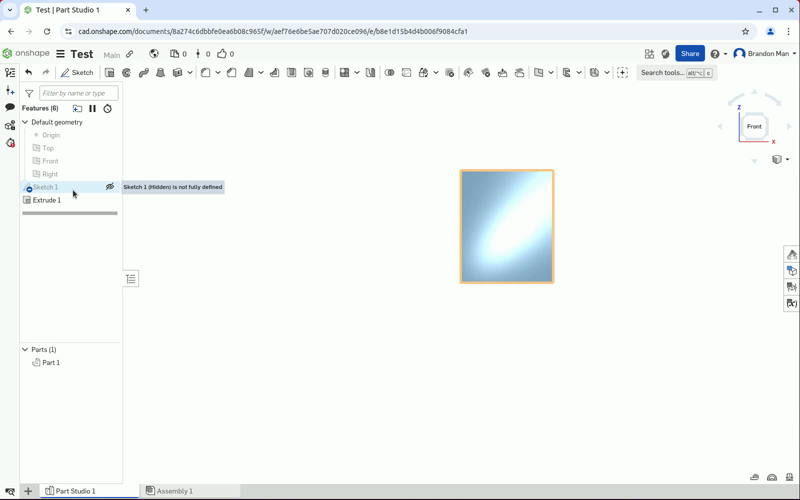
click(73, 189)
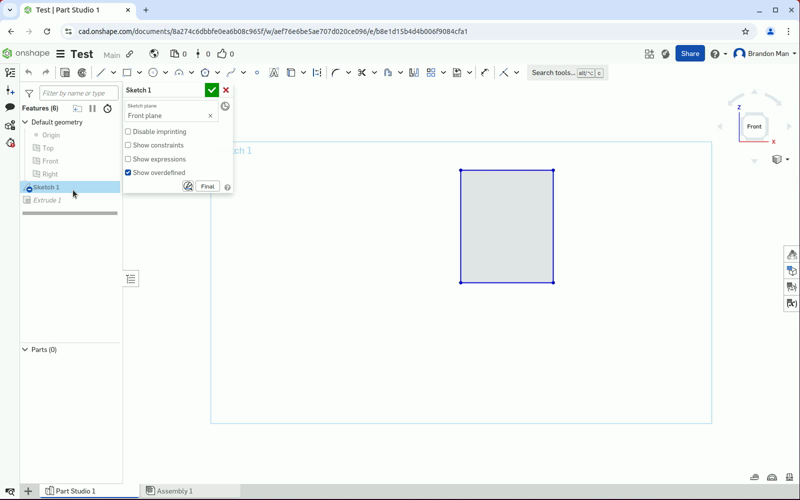
mouse_move(229, 92)
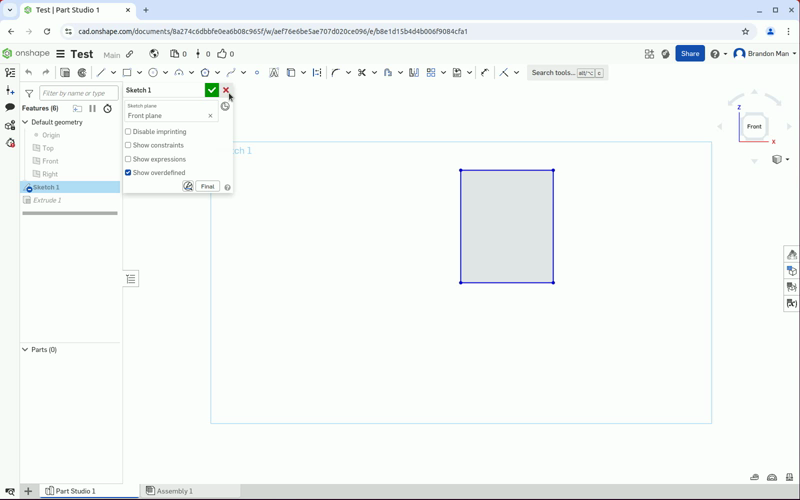
click(229, 92)
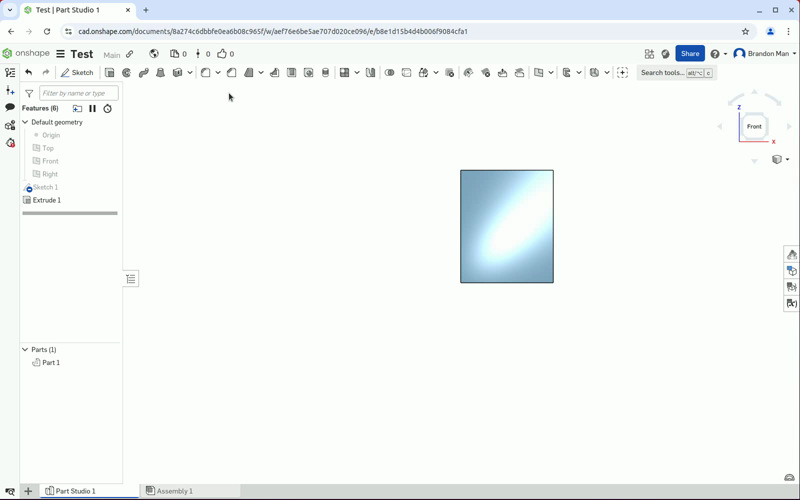
mouse_move(73, 352)
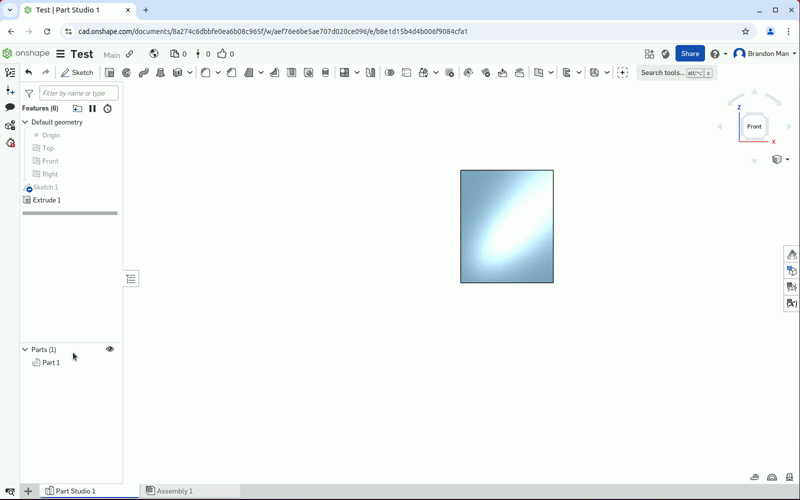
key(y)
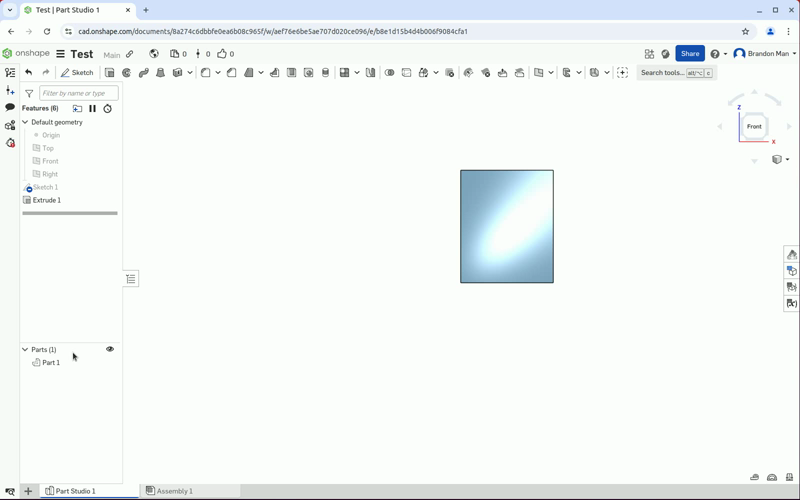
key(shift+p)
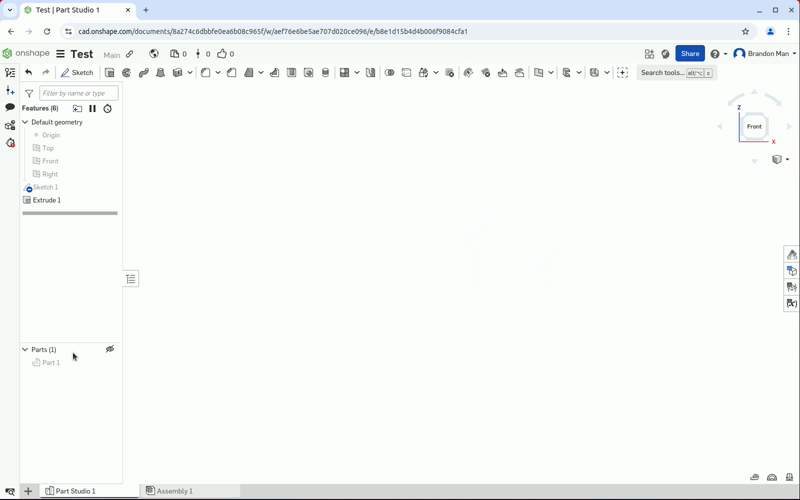
key(space)
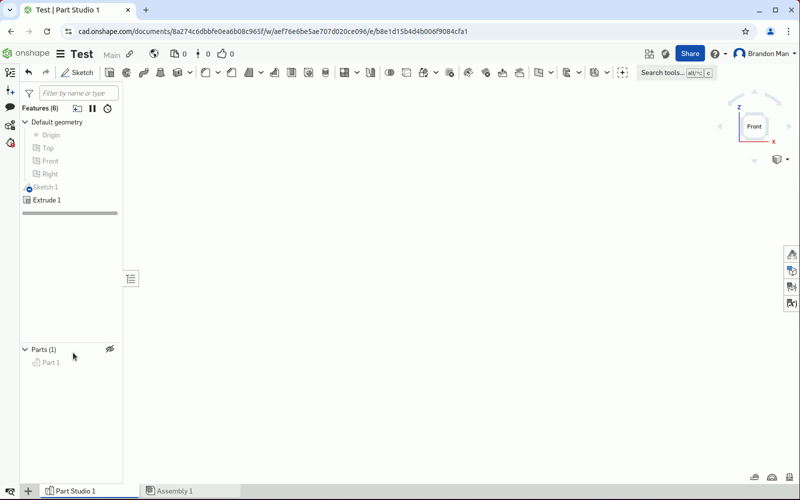
key_down(shift)
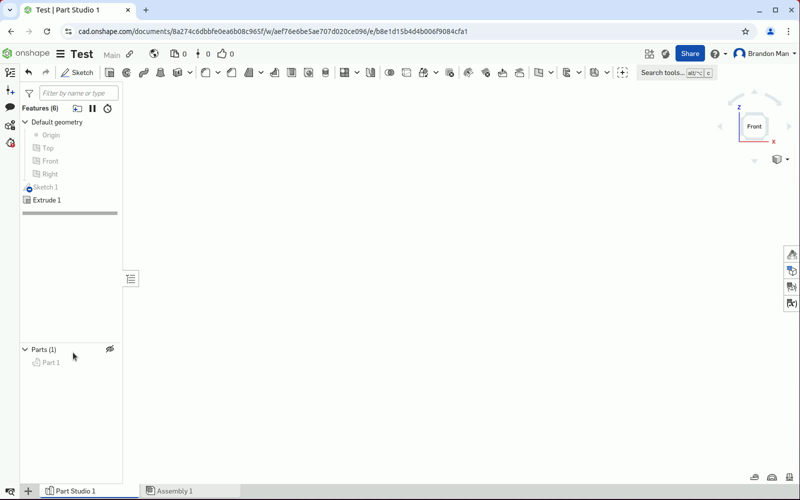
key(down)
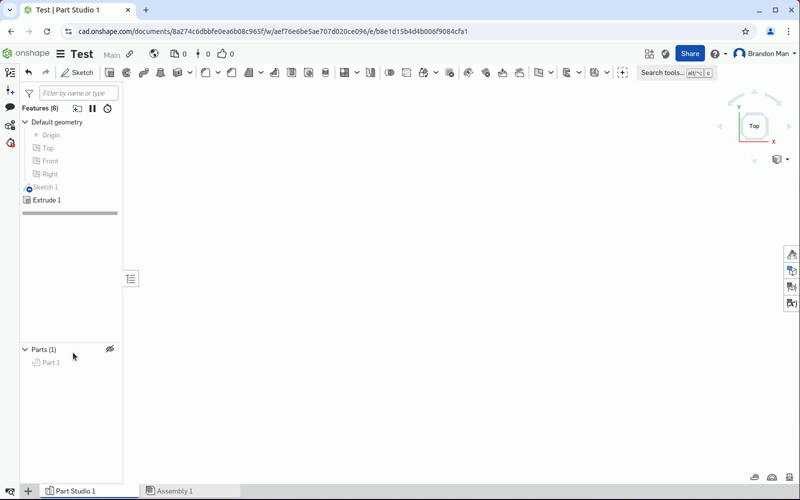
key_up(shift)
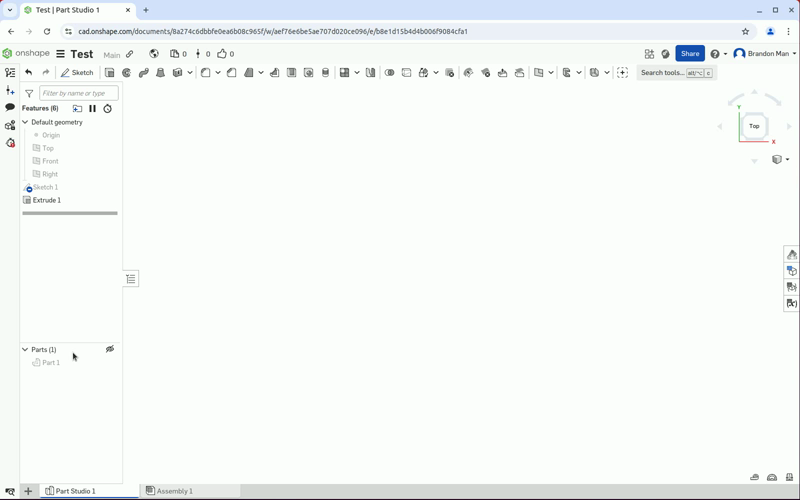
mouse_move(73, 352)
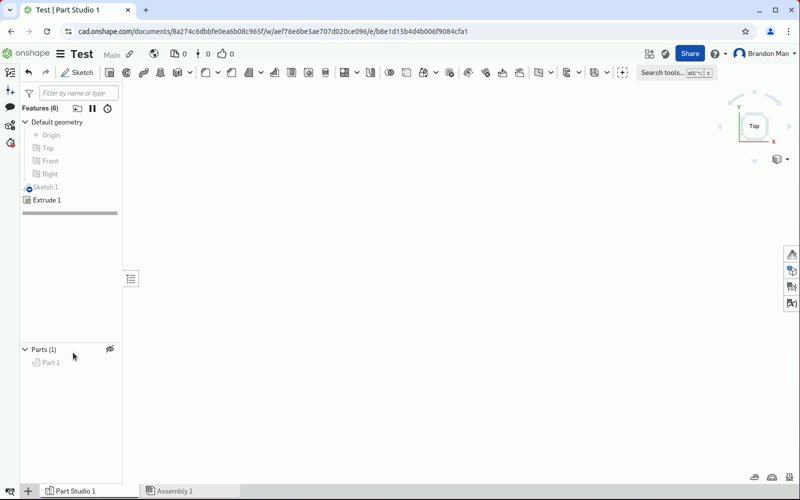
key(shift+y)
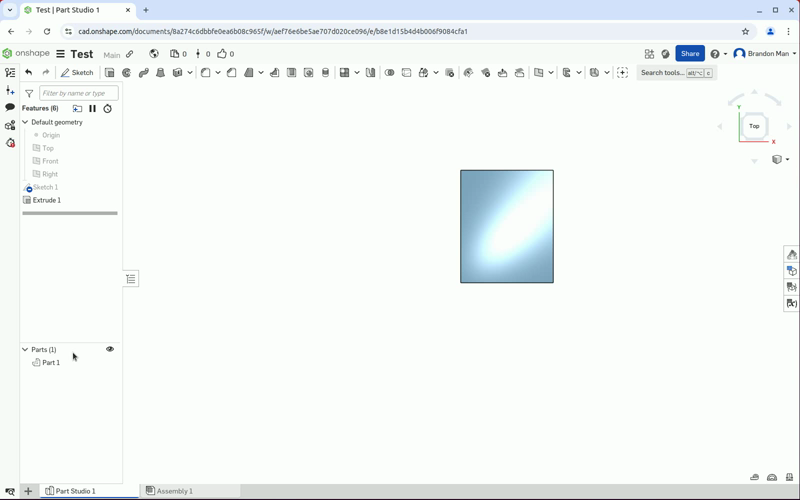
mouse_move(541, 75)
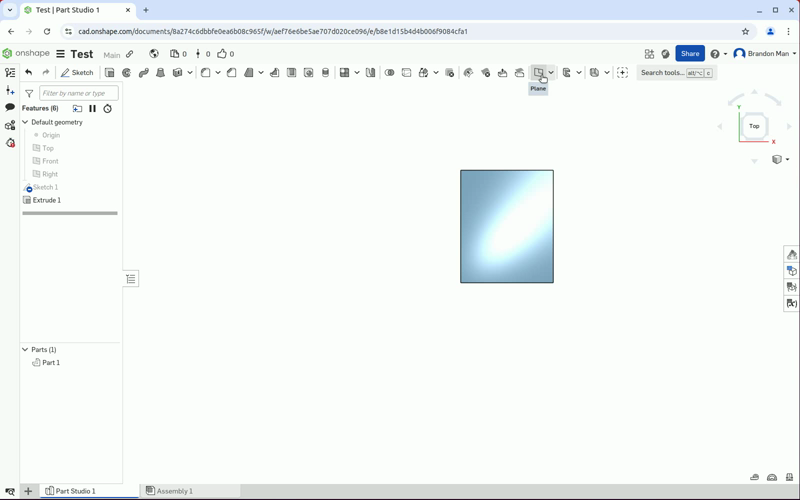
click(541, 75)
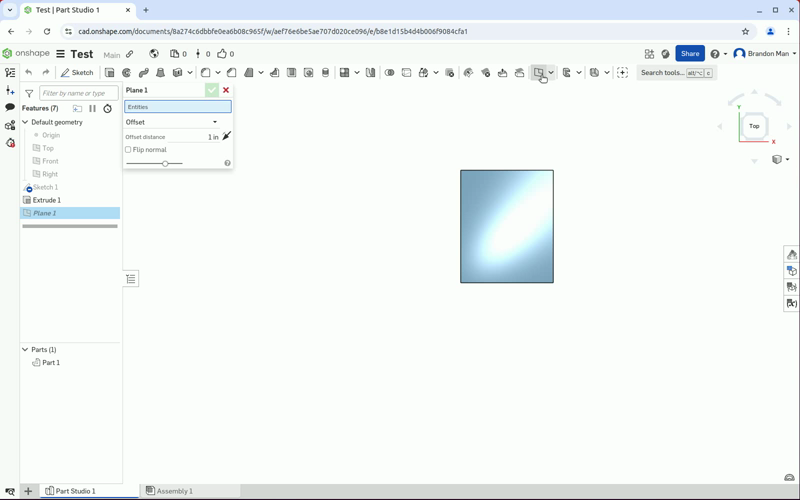
mouse_move(73, 150)
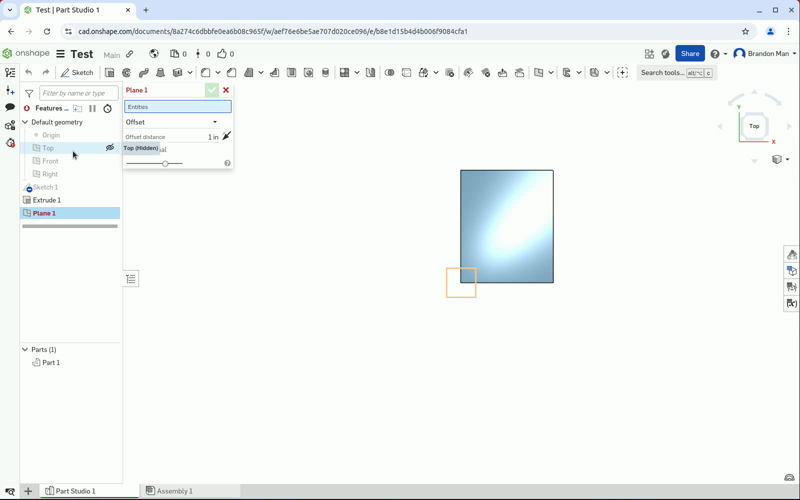
click(73, 150)
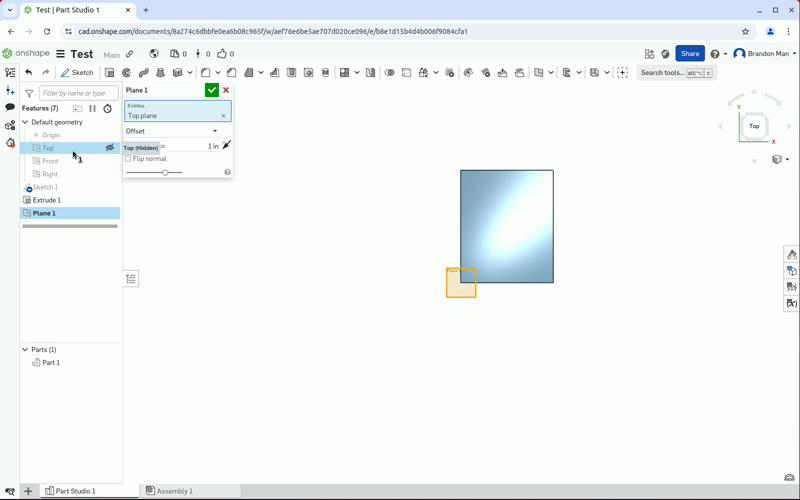
key(tab, 2)
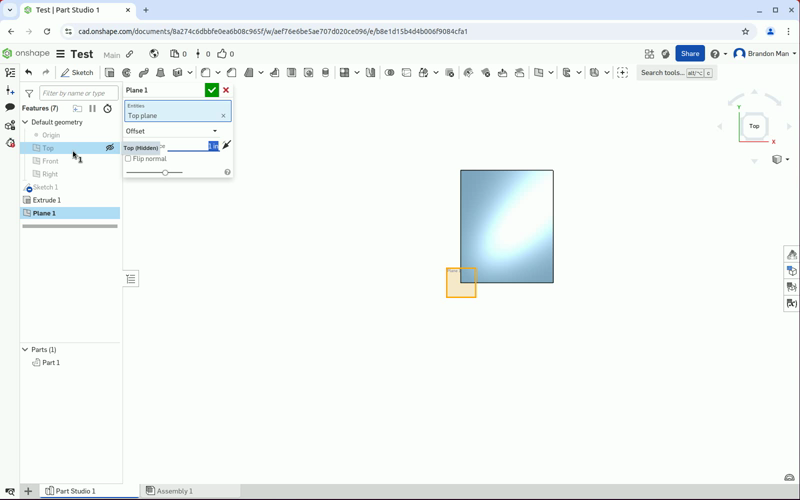
text(23.108)
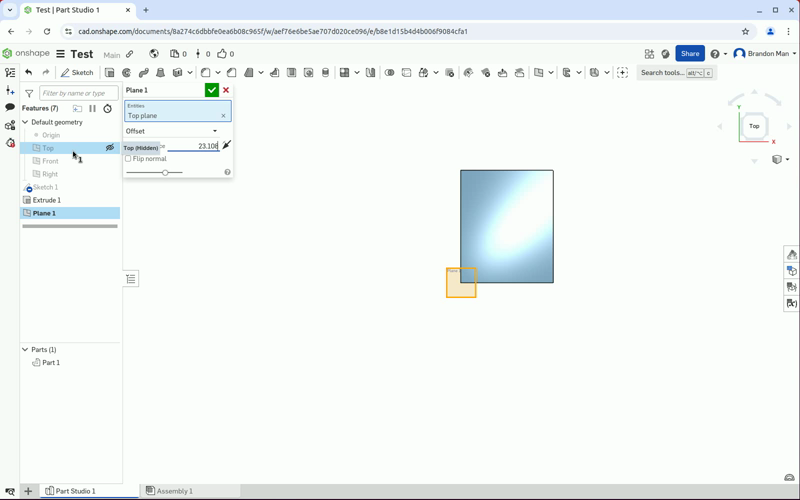
key(enter, 2)
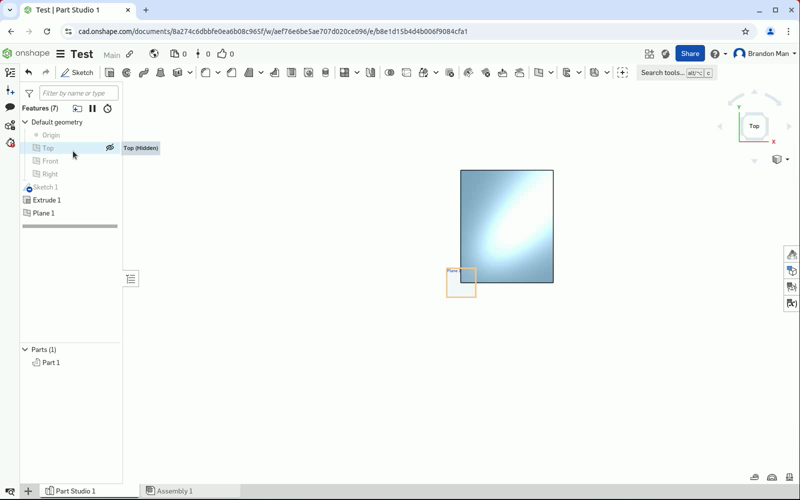
key(shift+s)
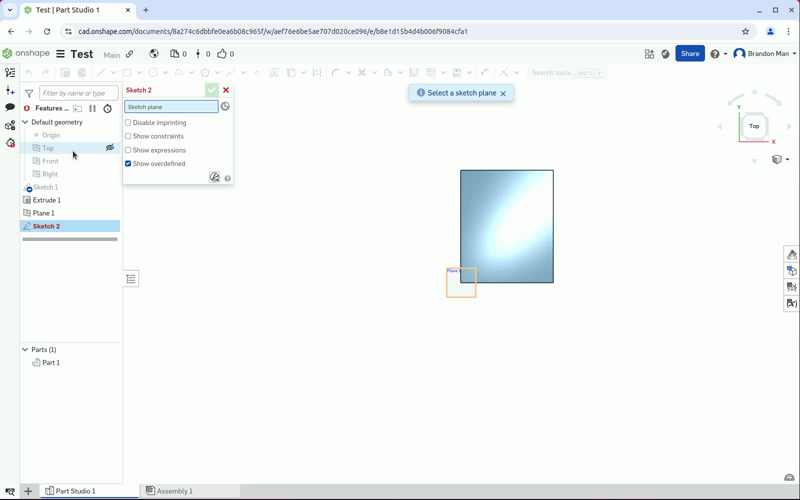
mouse_move(73, 215)
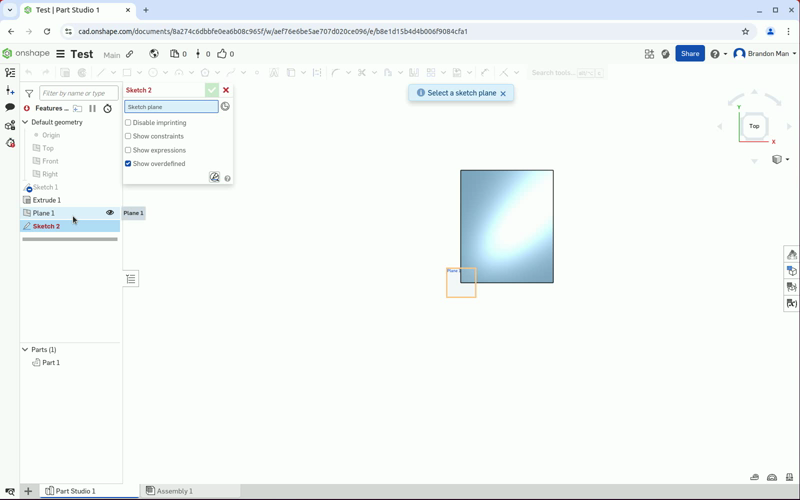
click(73, 215)
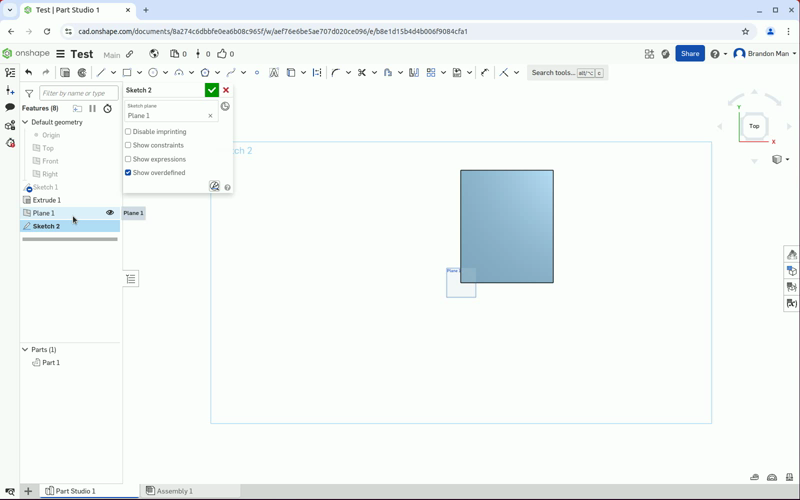
mouse_move(73, 352)
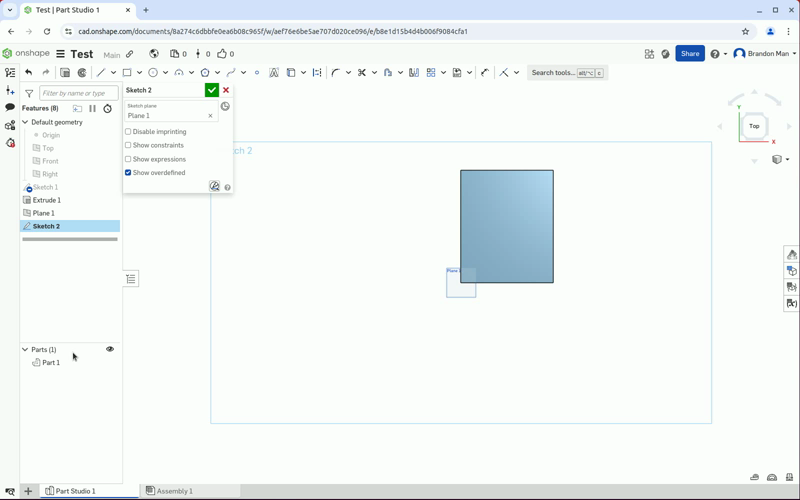
key(y)
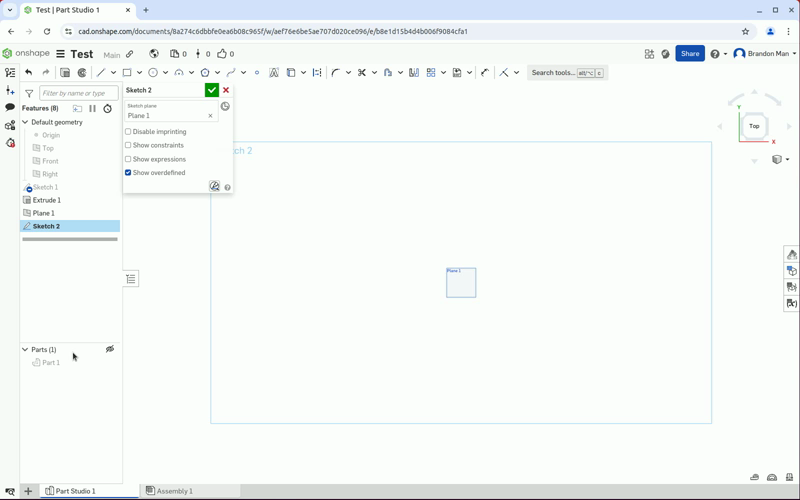
key(l)
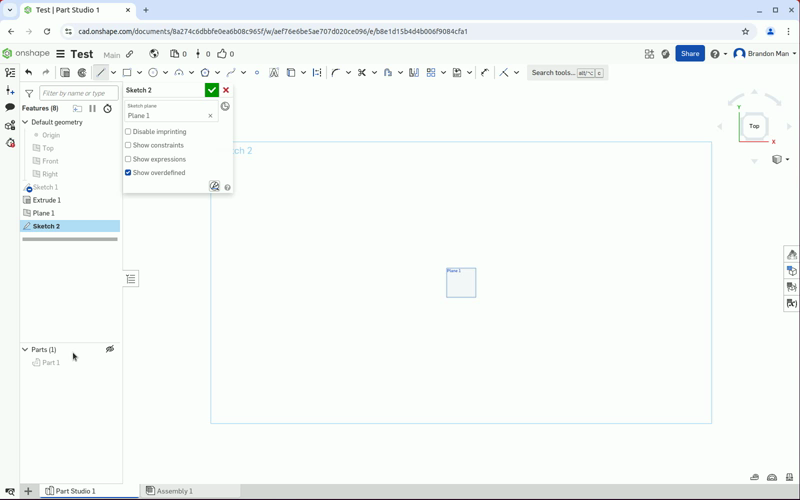
key_down(shift)
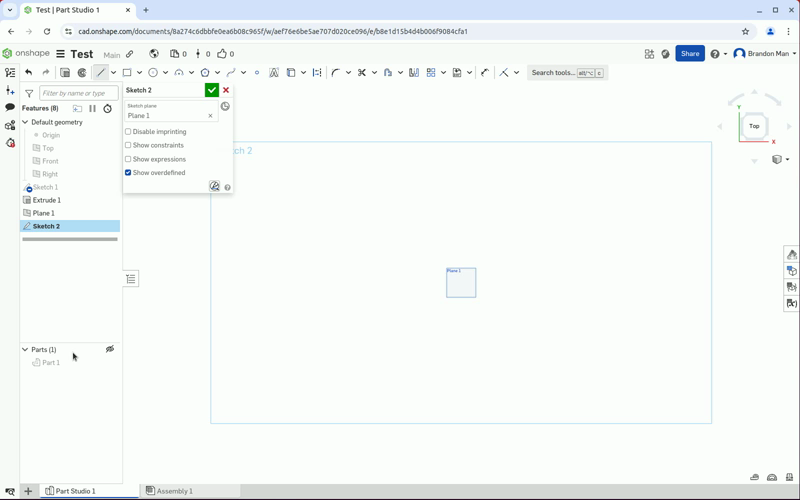
mouse_move(464, 270)
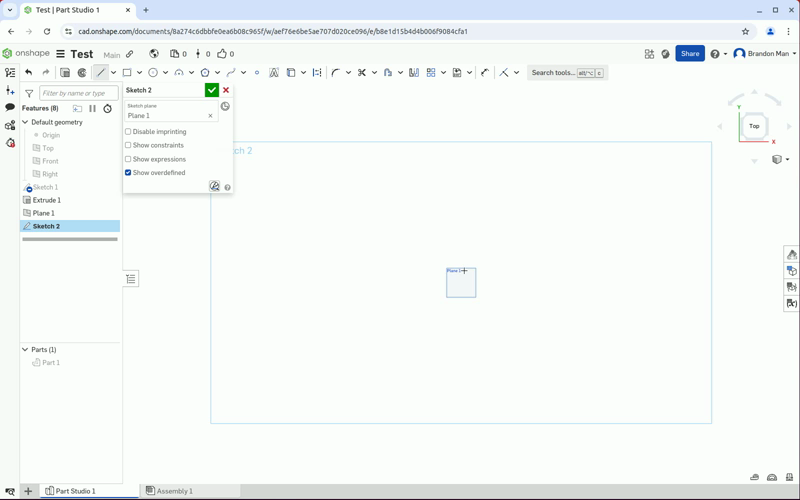
click(464, 270)
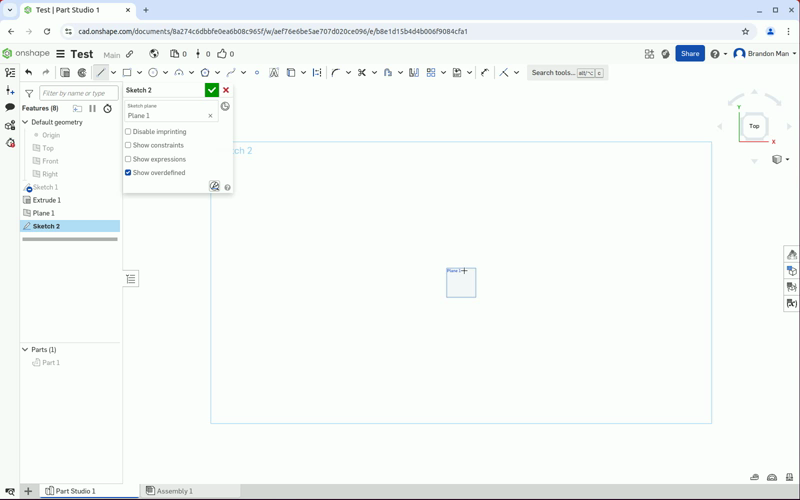
key_up(shift)
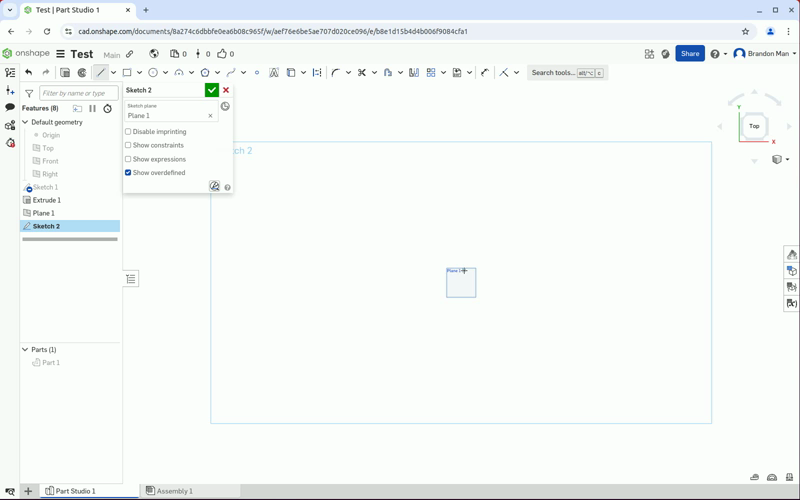
key_down(shift)
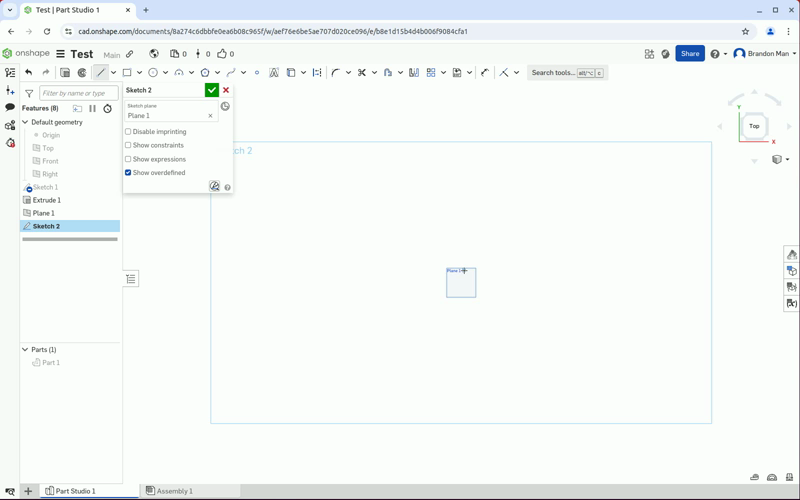
mouse_move(547, 270)
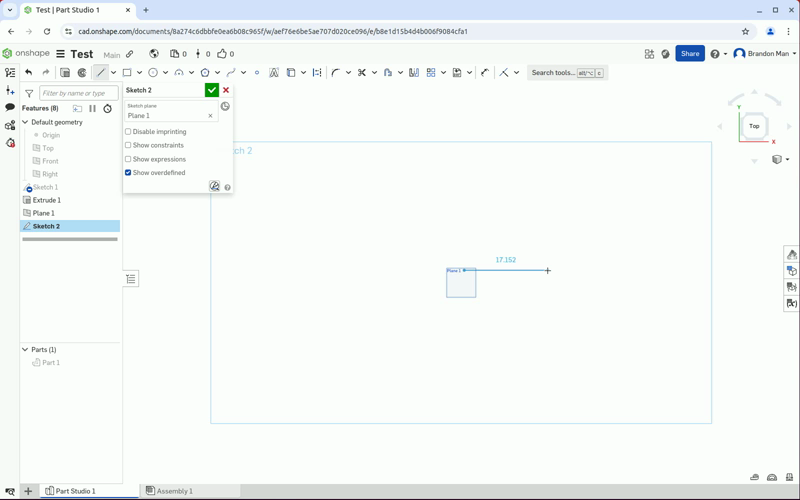
click(547, 270)
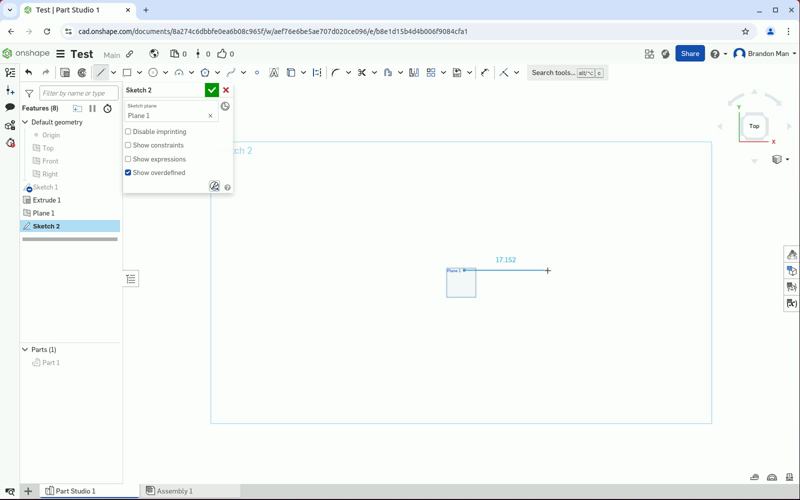
key_up(shift)
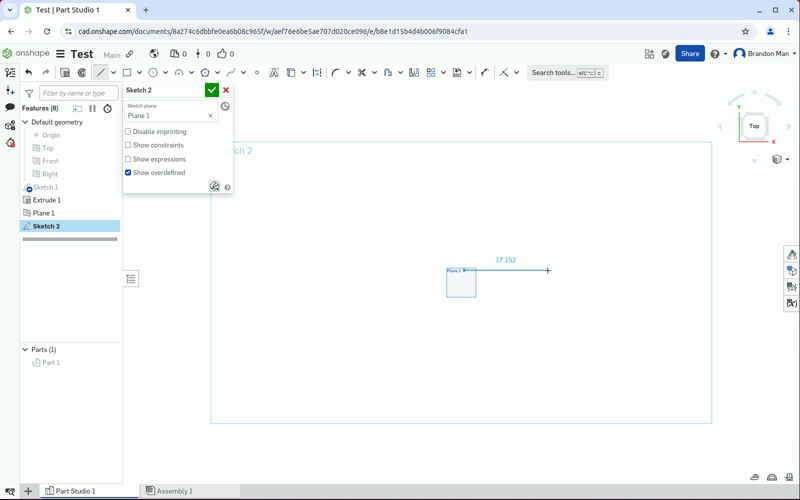
key_down(shift)
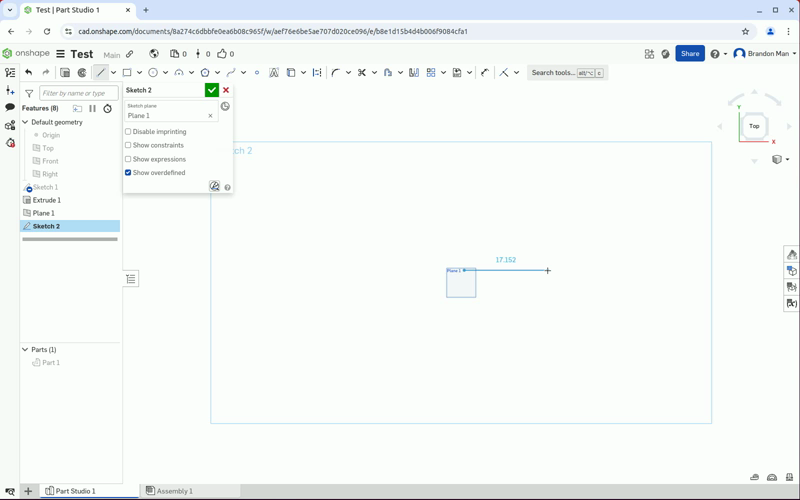
mouse_move(577, 270)
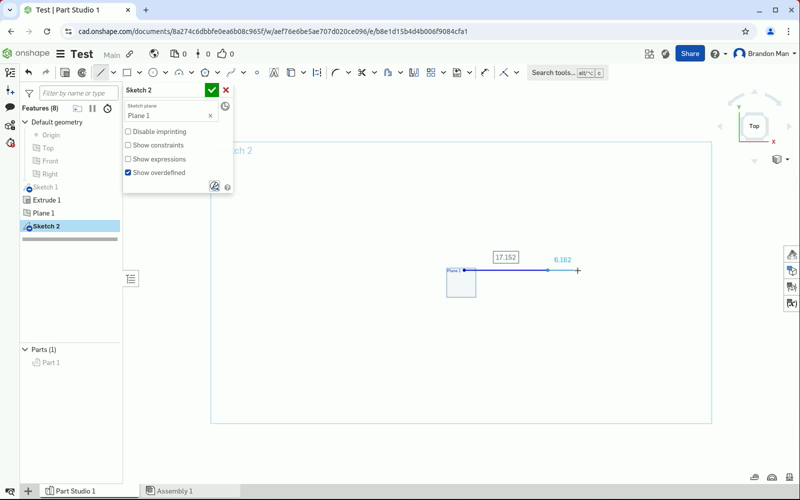
mouse_move(547, 262)
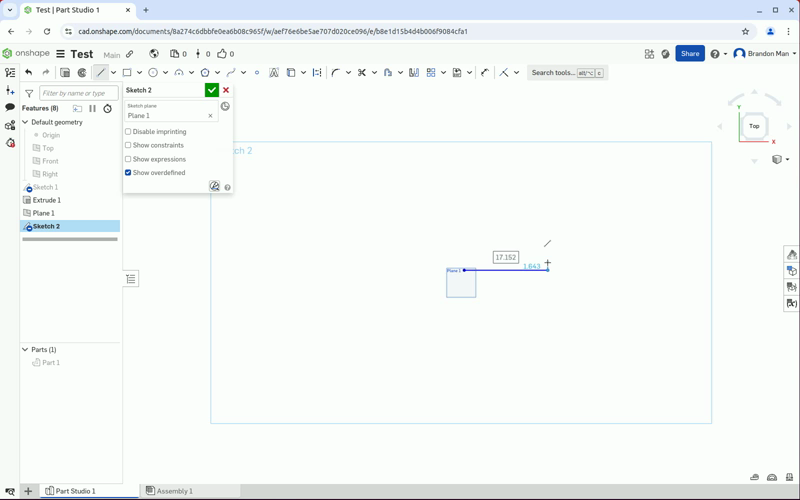
click(547, 262)
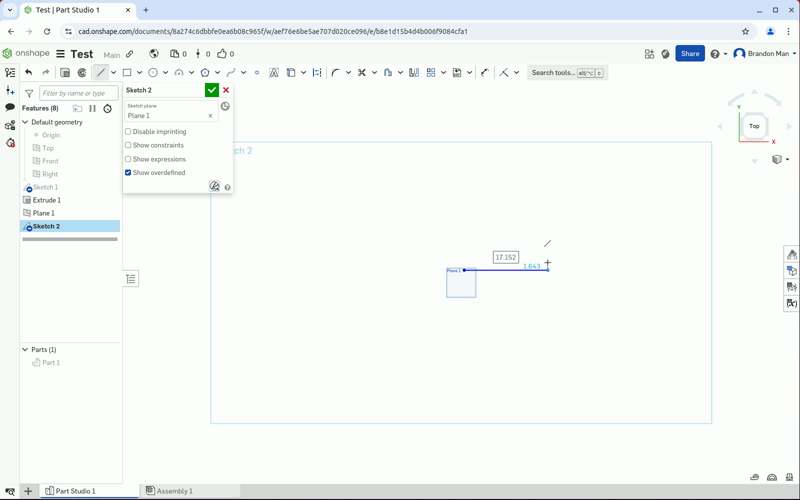
key_up(shift)
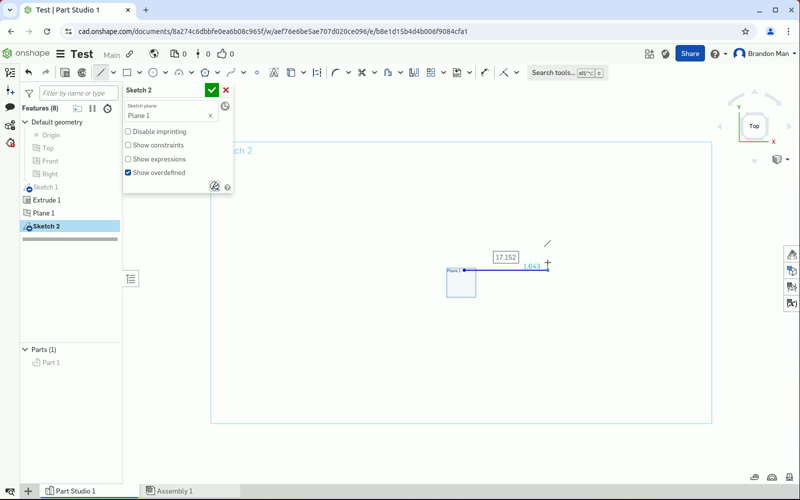
key_down(shift)
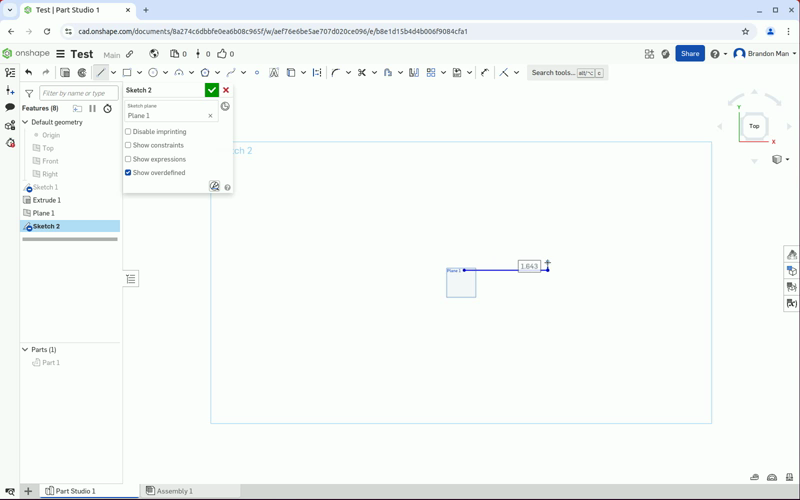
mouse_move(464, 262)
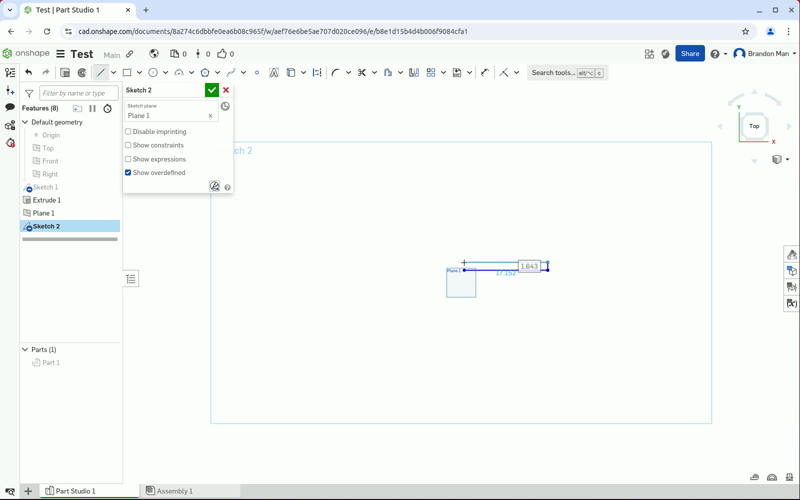
click(464, 262)
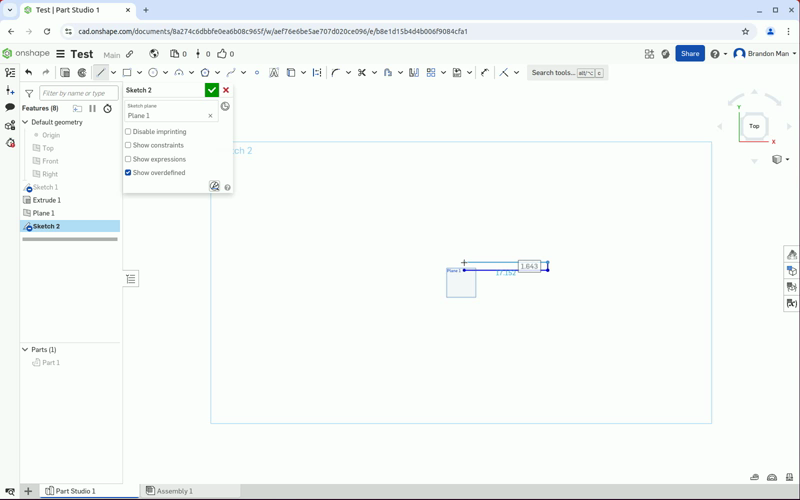
key_up(shift)
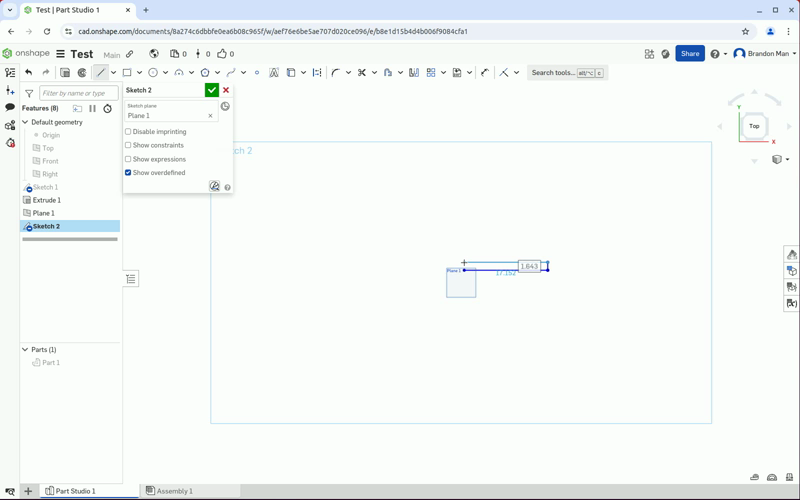
mouse_move(494, 262)
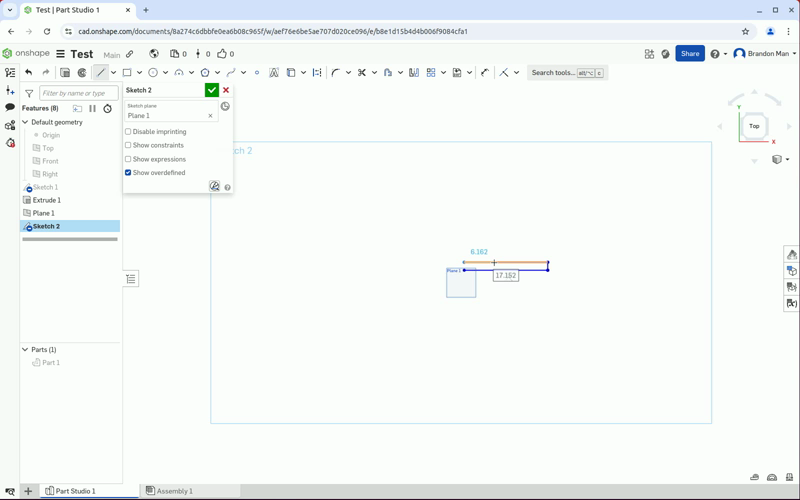
key_down(shift)
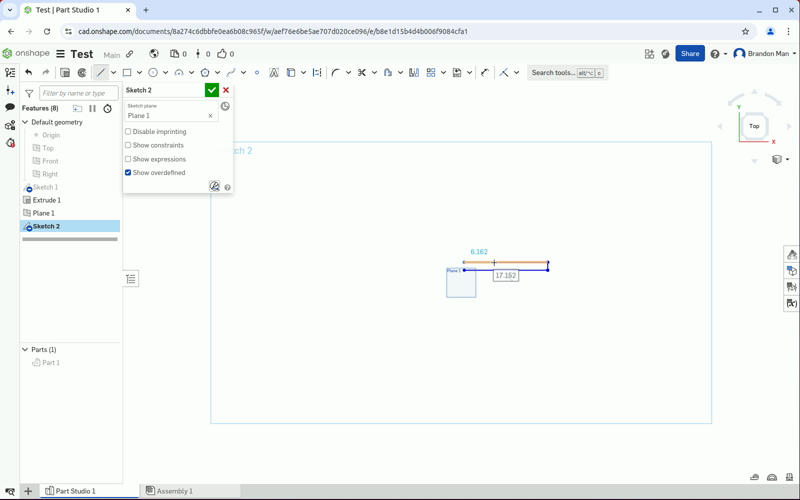
mouse_move(464, 270)
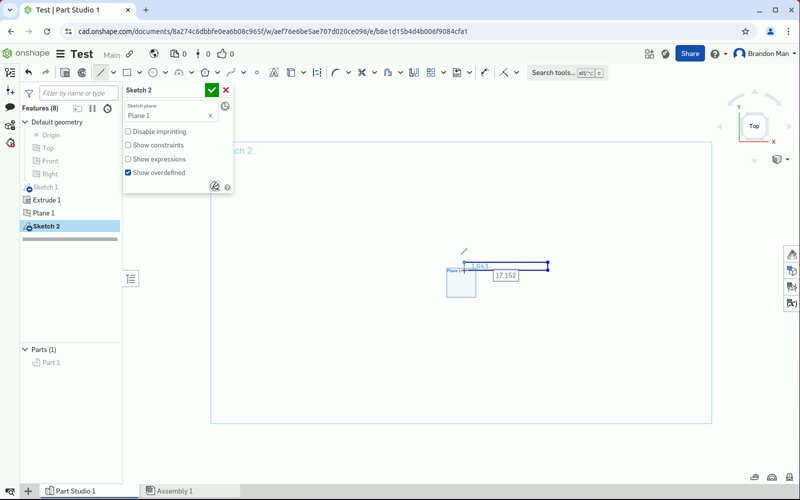
key_up(shift)
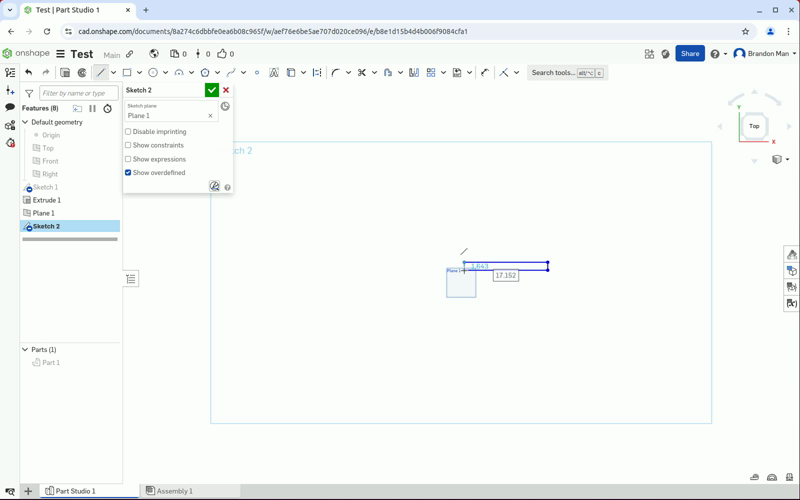
click(464, 270)
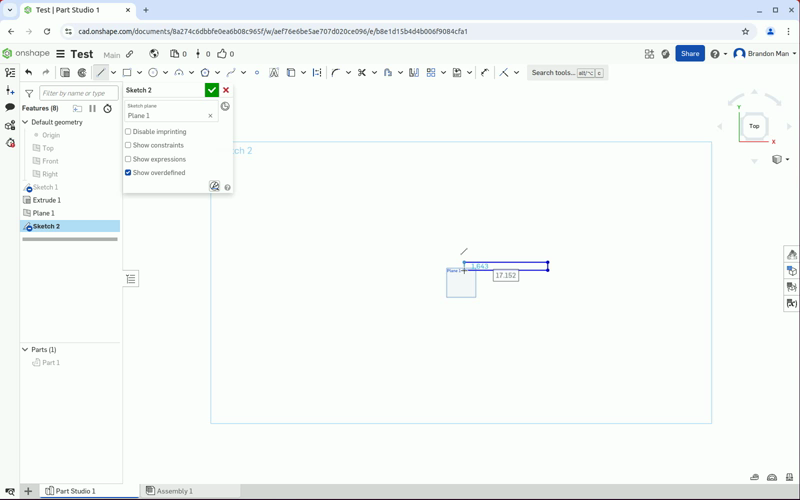
key(esc)
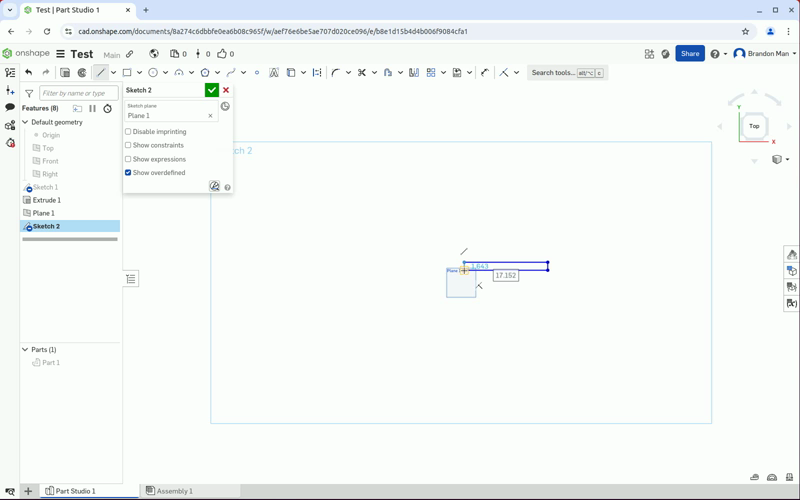
mouse_move(512, 263)
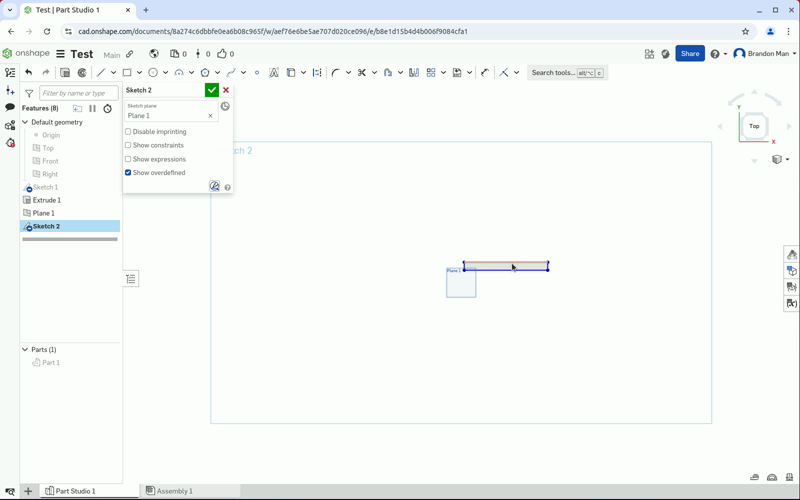
scroll(6)
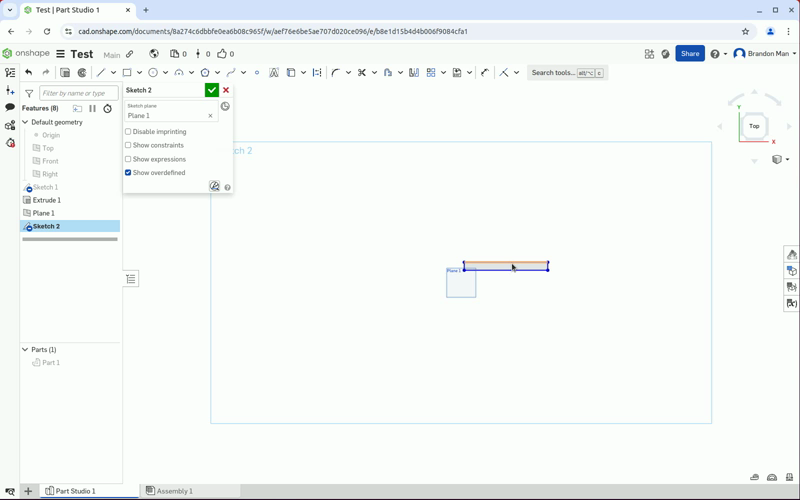
scroll(6)
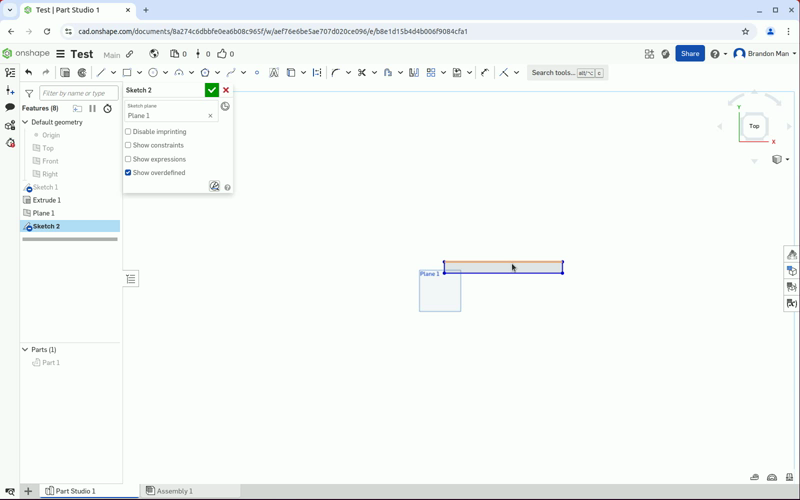
scroll(6)
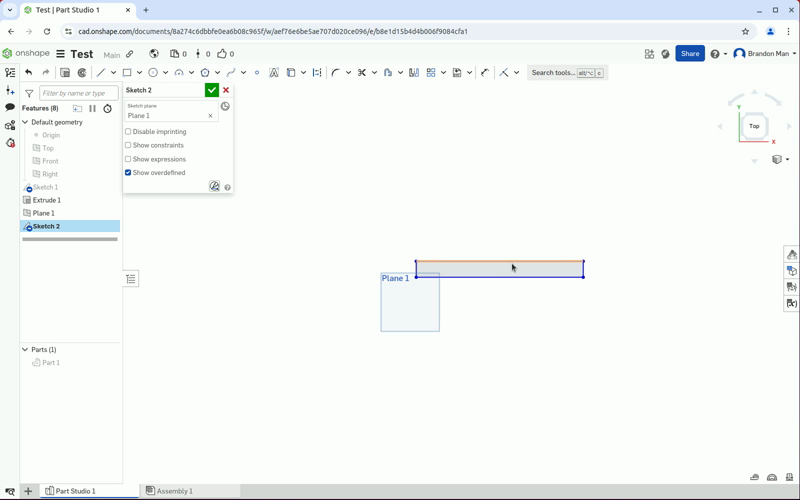
scroll(6)
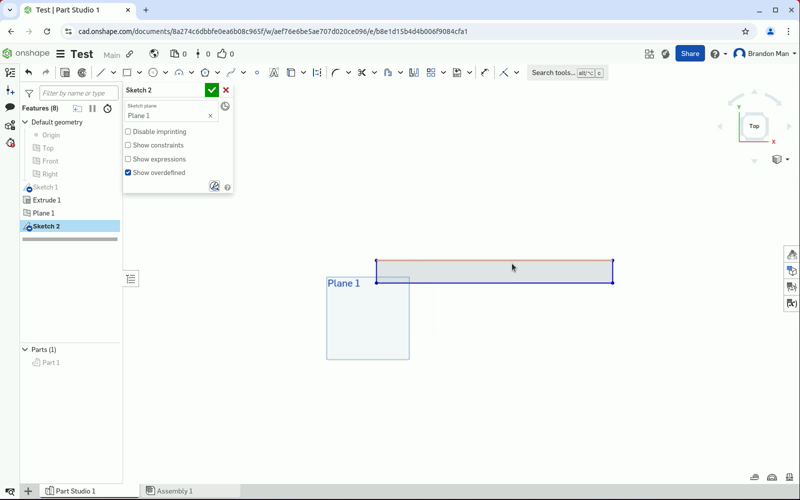
scroll(6)
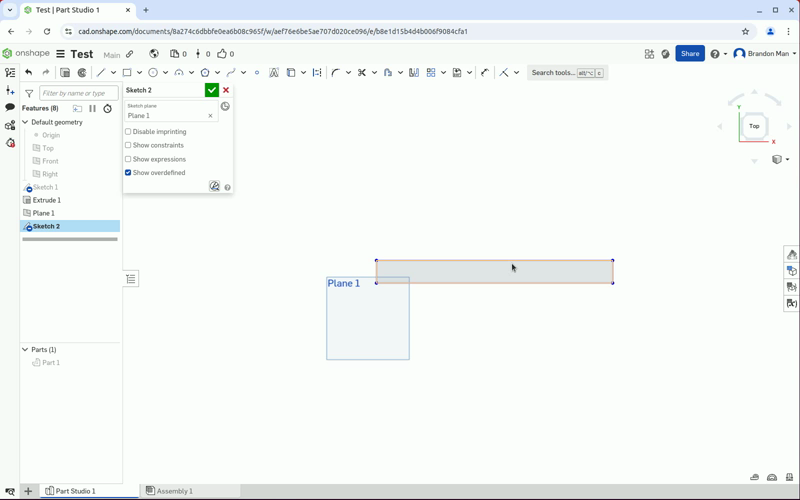
scroll(6)
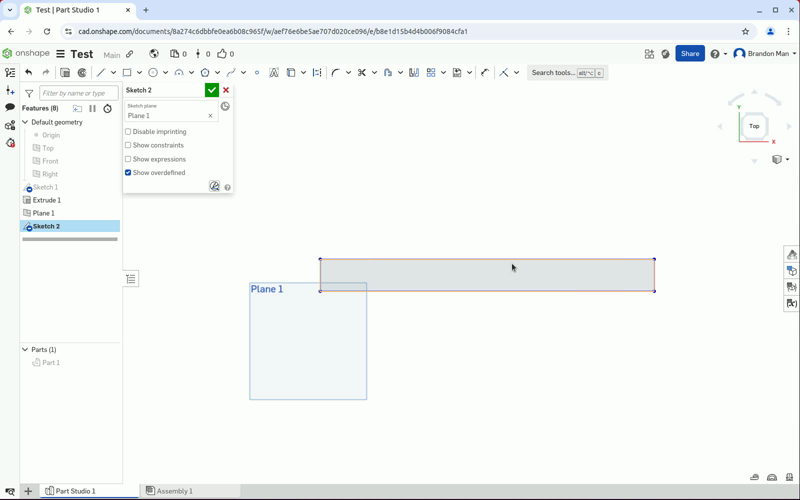
scroll(6)
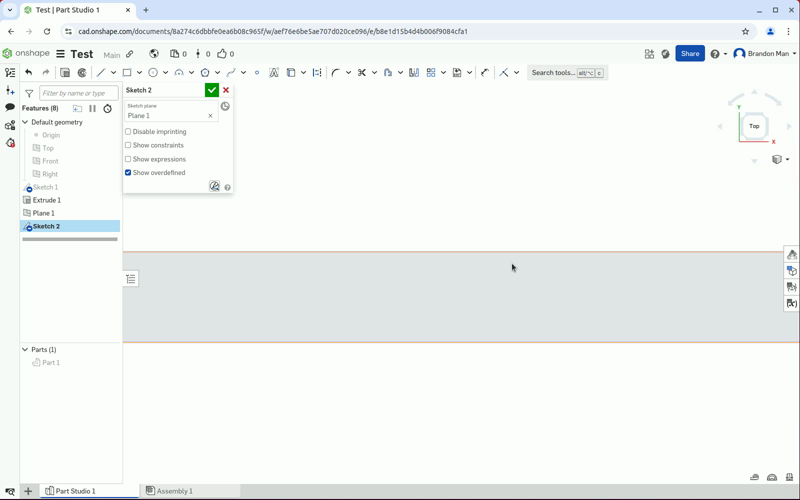
click(512, 263)
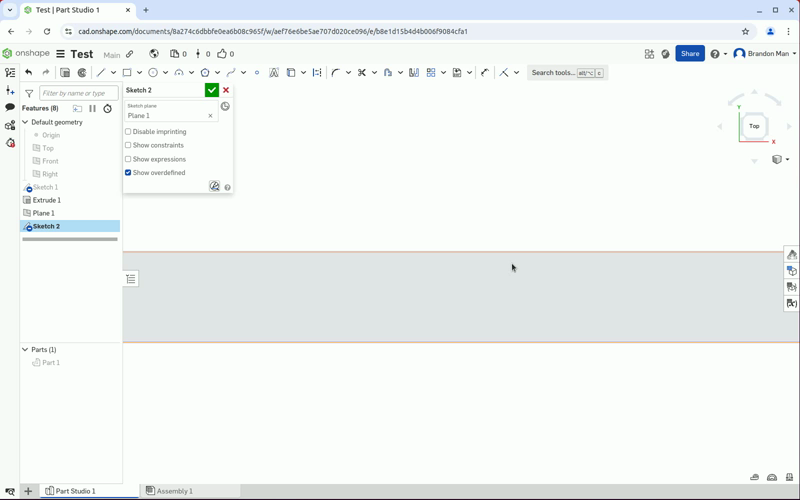
scroll(-6)
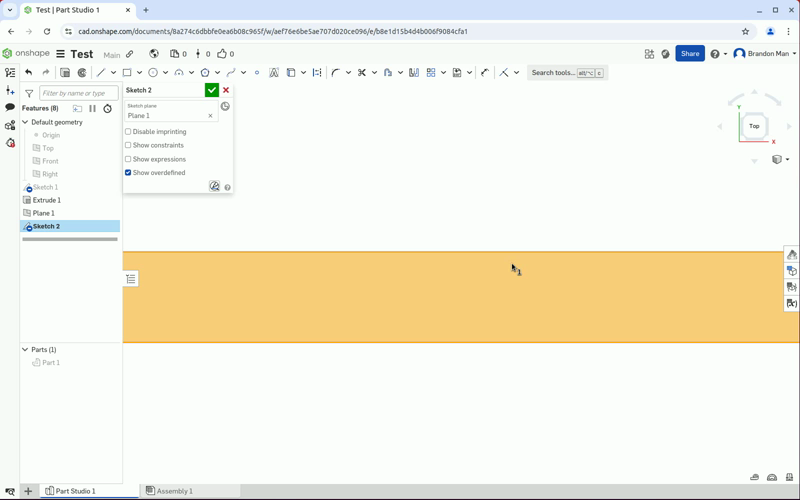
scroll(-6)
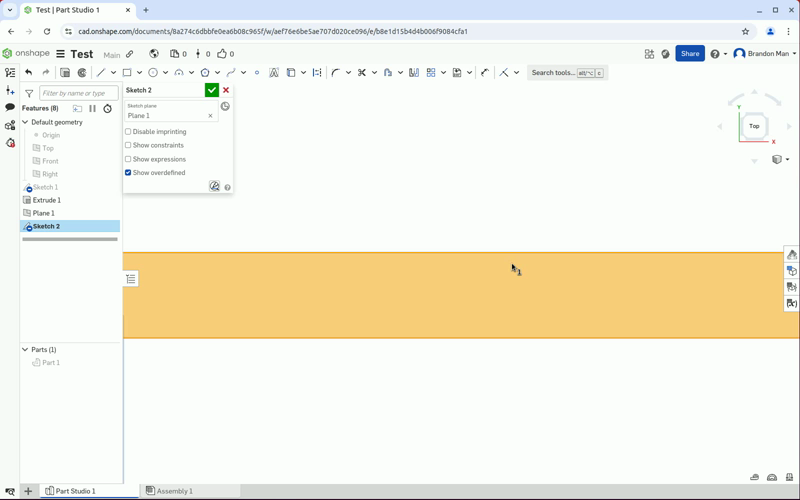
scroll(-6)
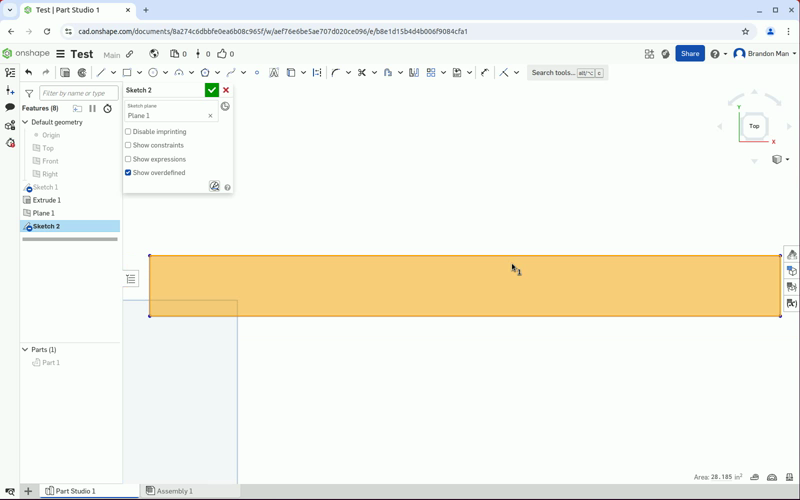
scroll(-6)
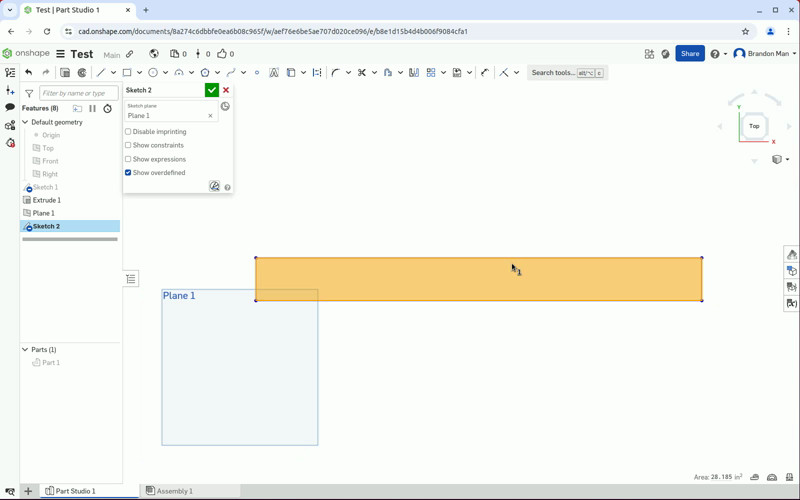
scroll(-6)
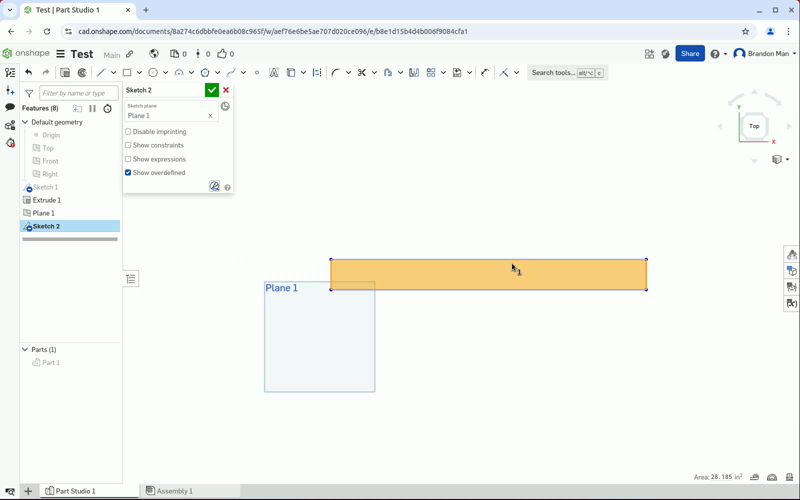
scroll(-6)
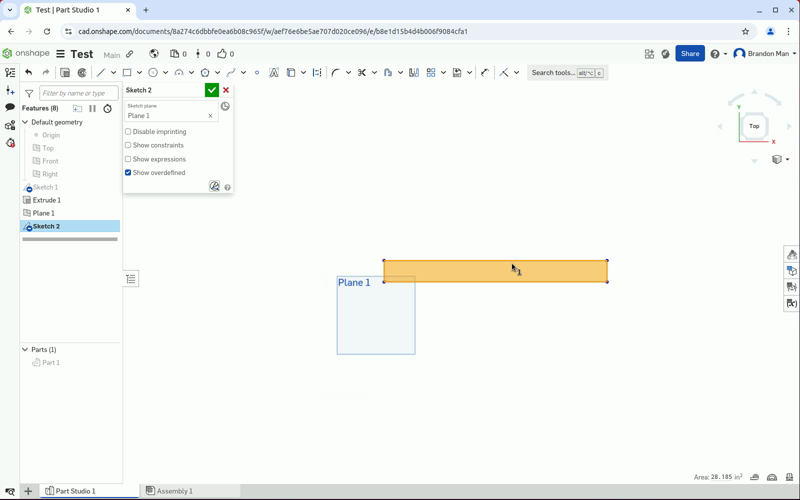
scroll(-6)
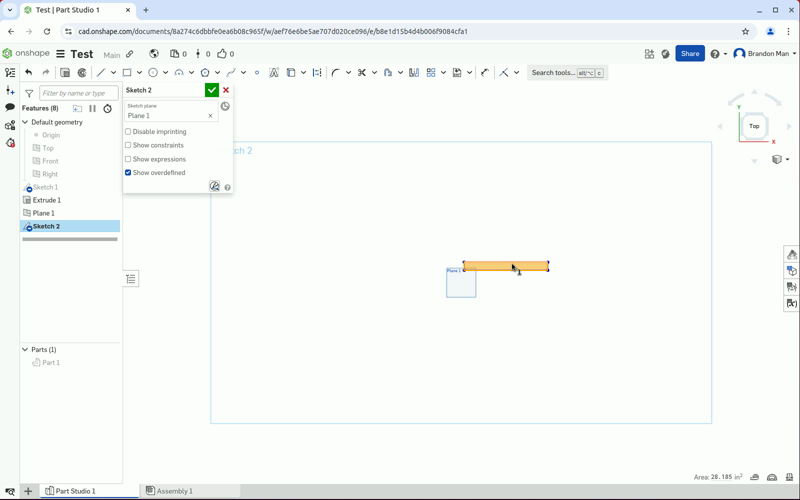
mouse_move(73, 352)
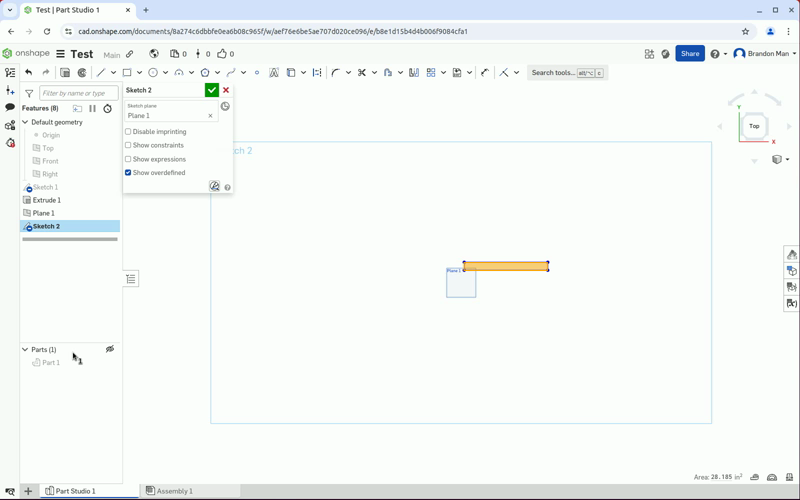
key(shift+y)
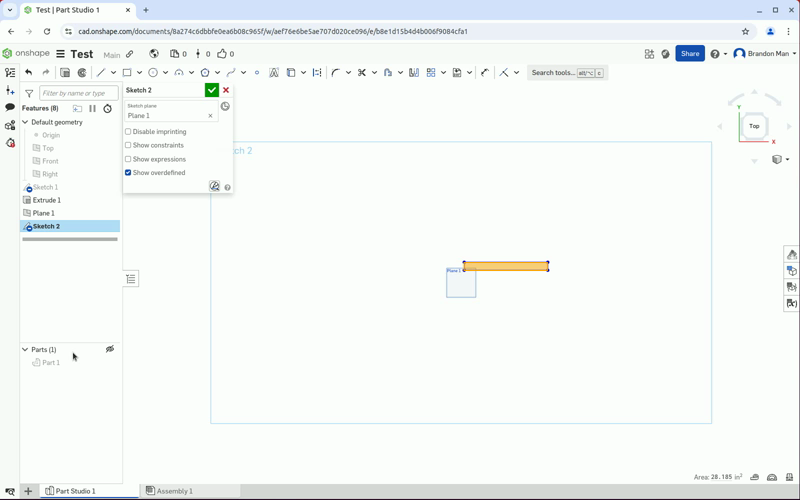
key(shift+e)
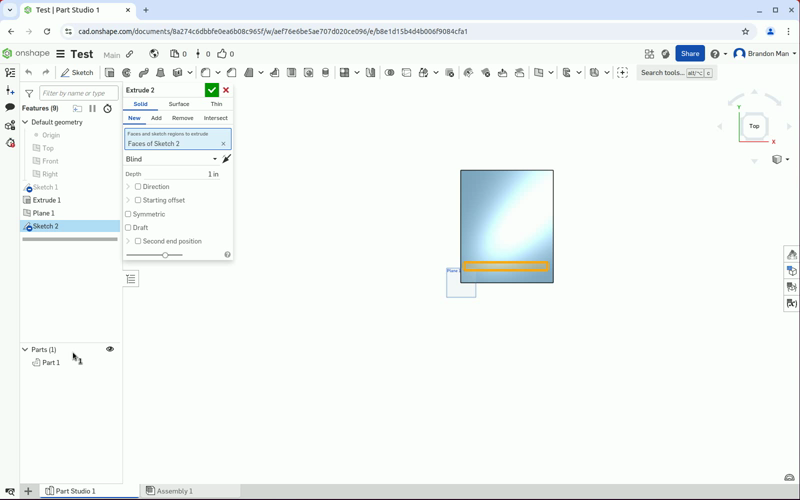
mouse_move(143, 106)
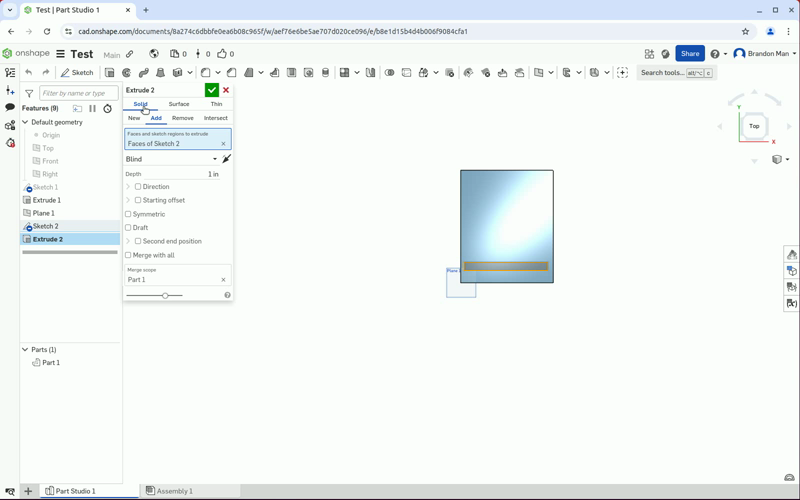
click(143, 106)
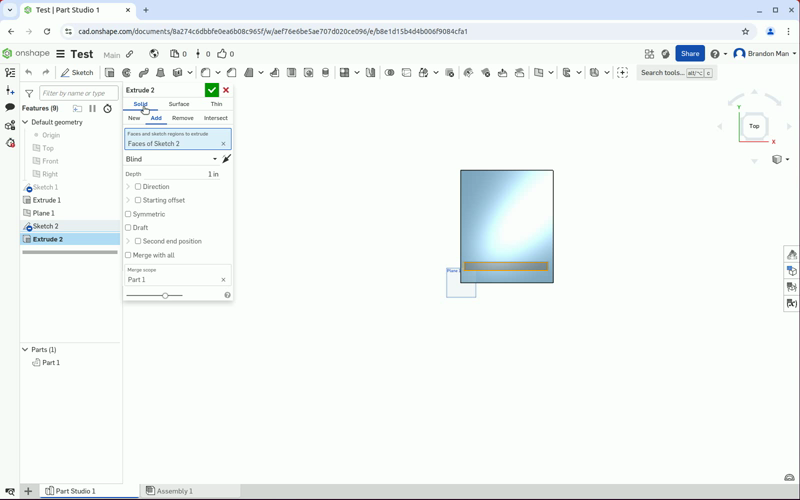
mouse_move(186, 120)
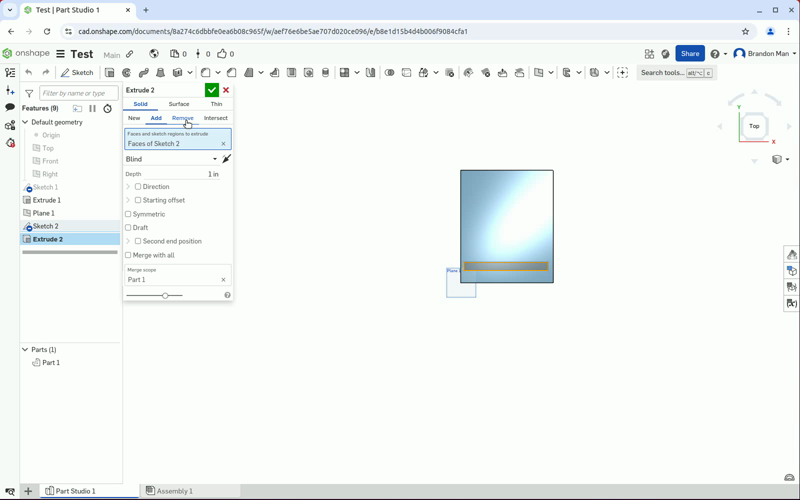
click(186, 120)
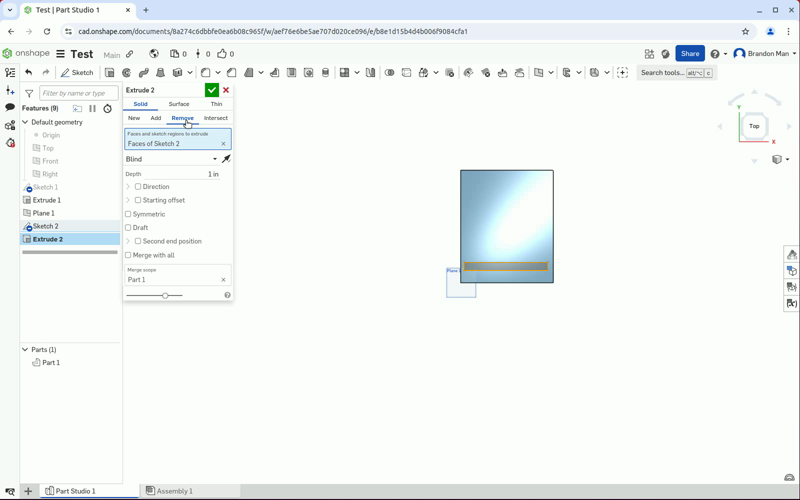
key(tab, 4)
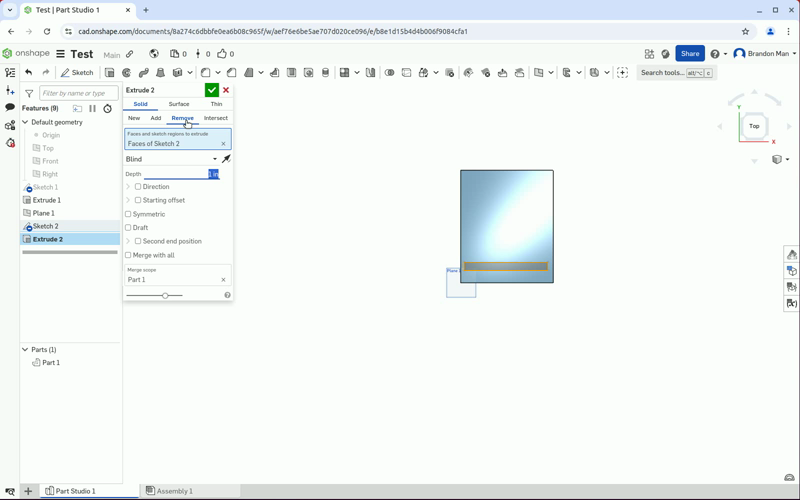
text(19.016)
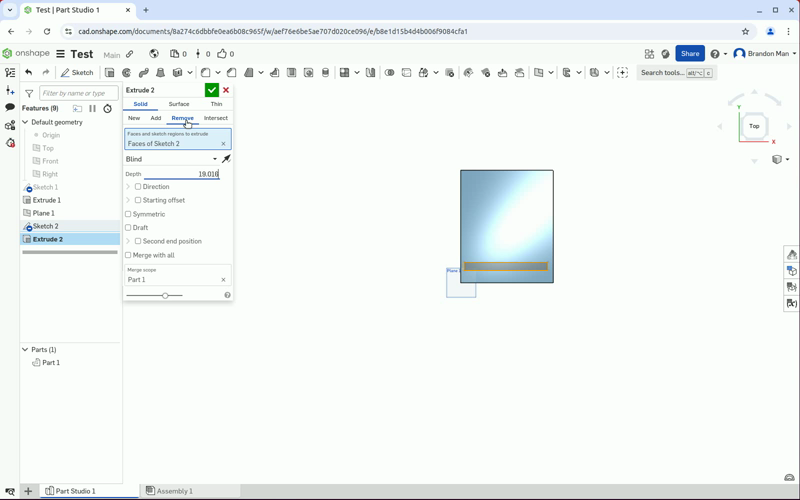
key(tab, 6)
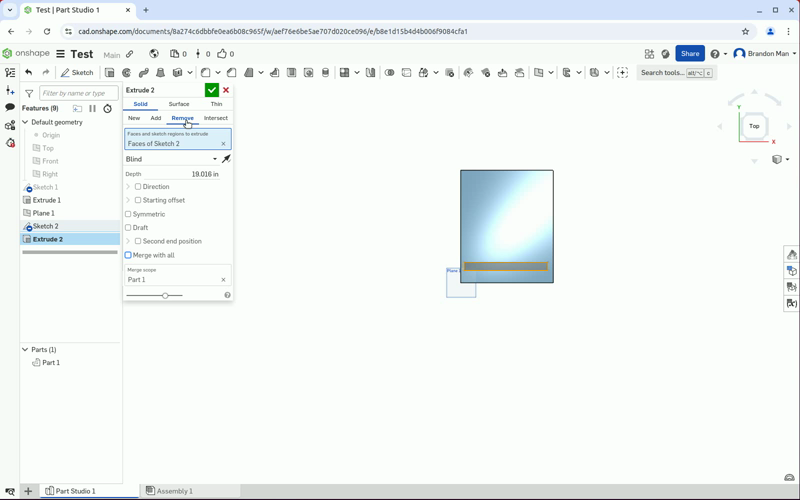
key(space)
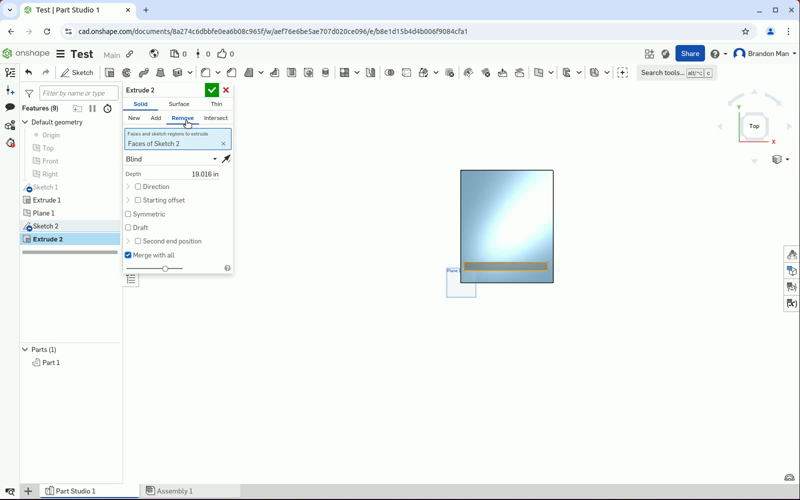
key(enter)
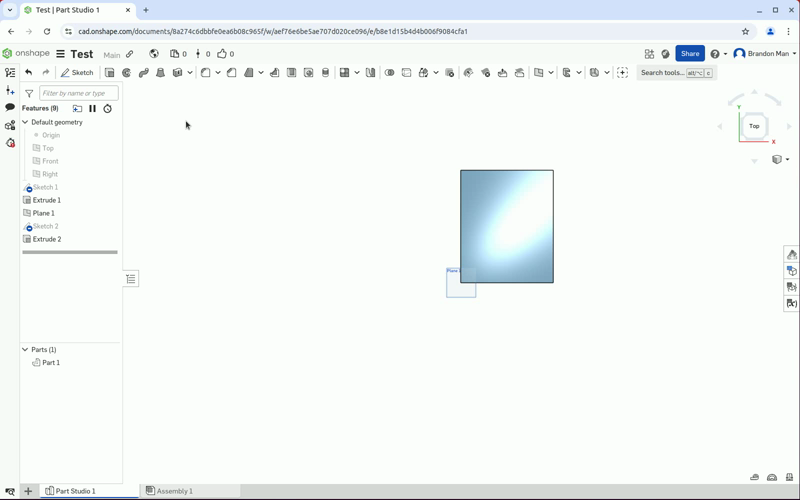
key(shift+h)
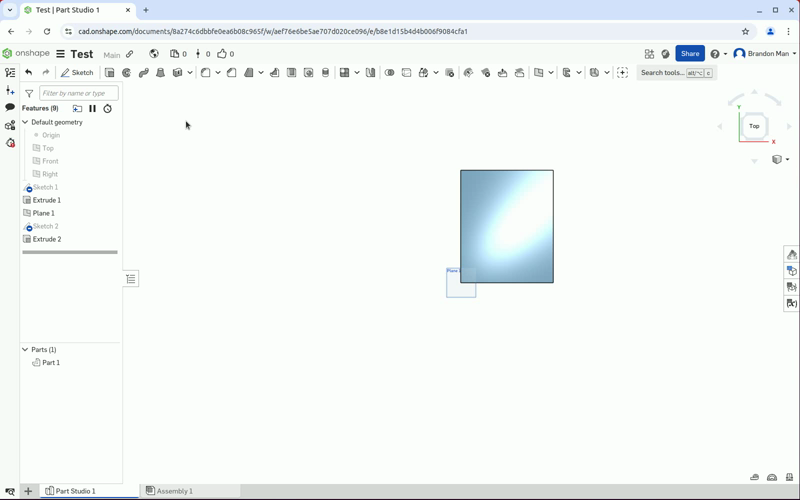
key(shift+h)
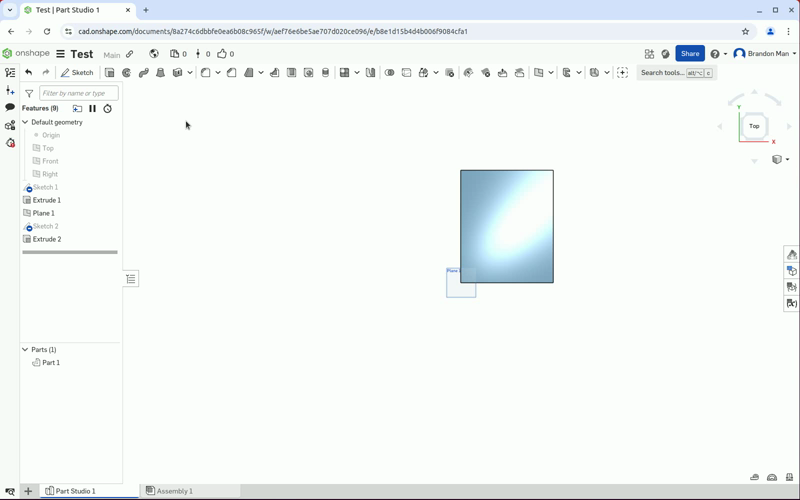
mouse_move(73, 189)
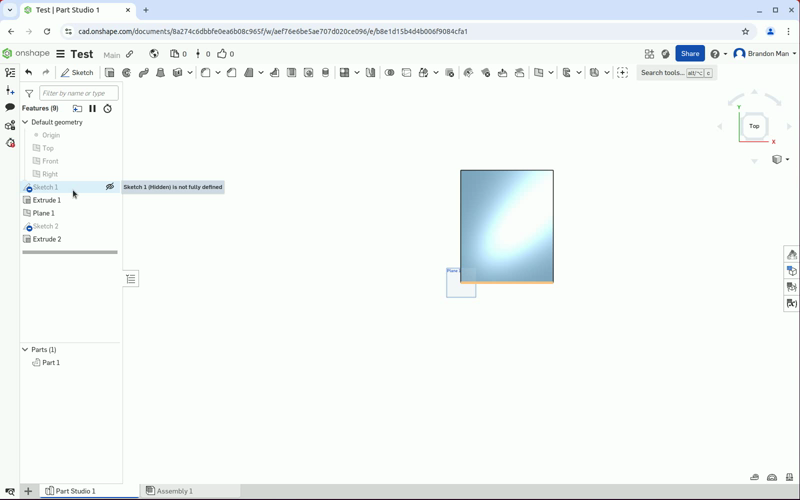
click(73, 189)
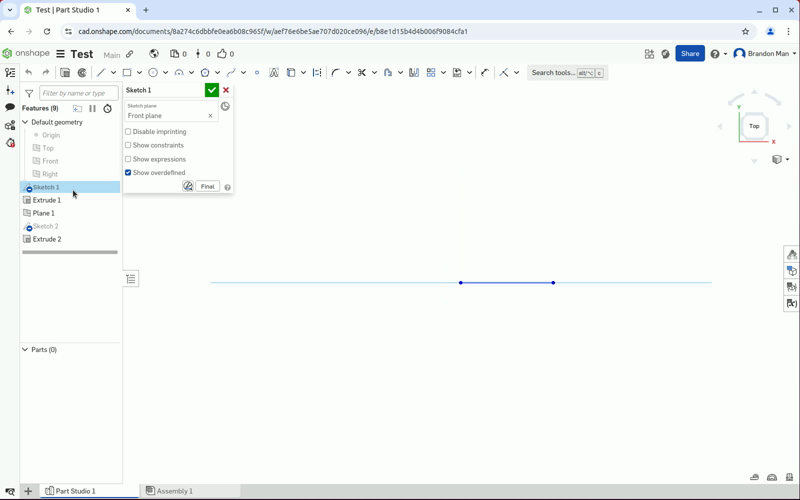
mouse_move(229, 92)
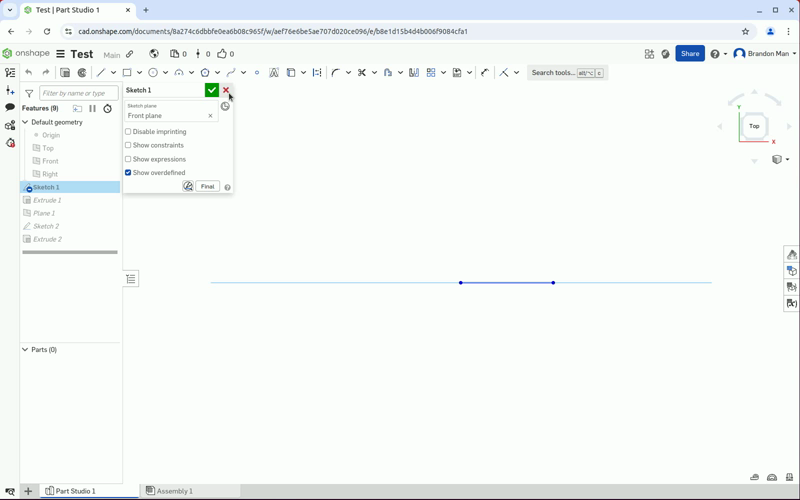
click(229, 92)
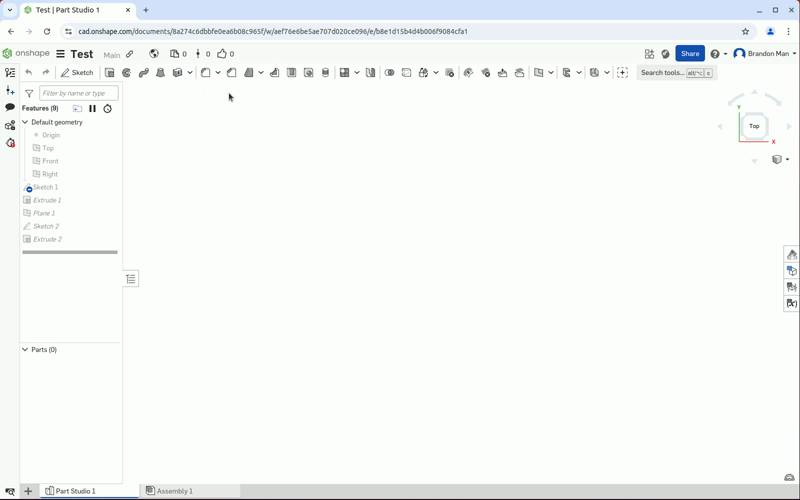
key(shift+s)
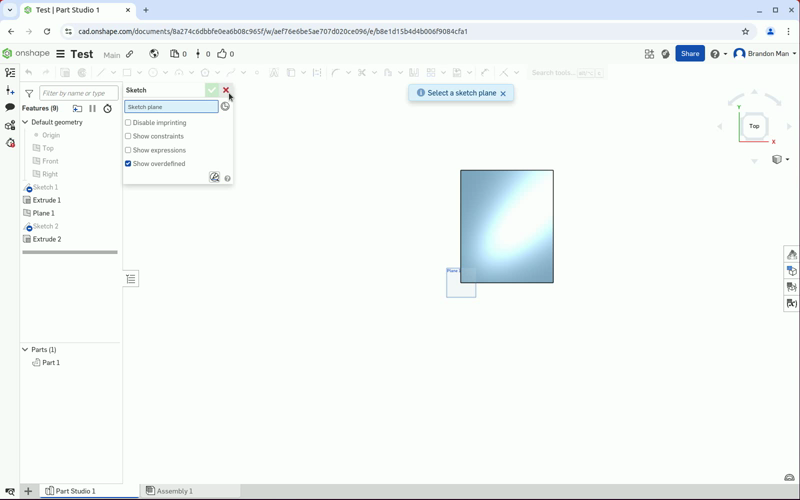
mouse_move(73, 215)
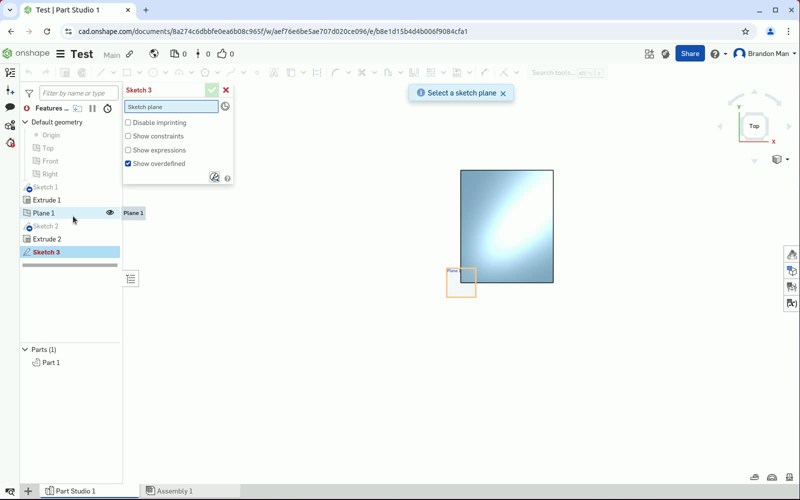
click(73, 215)
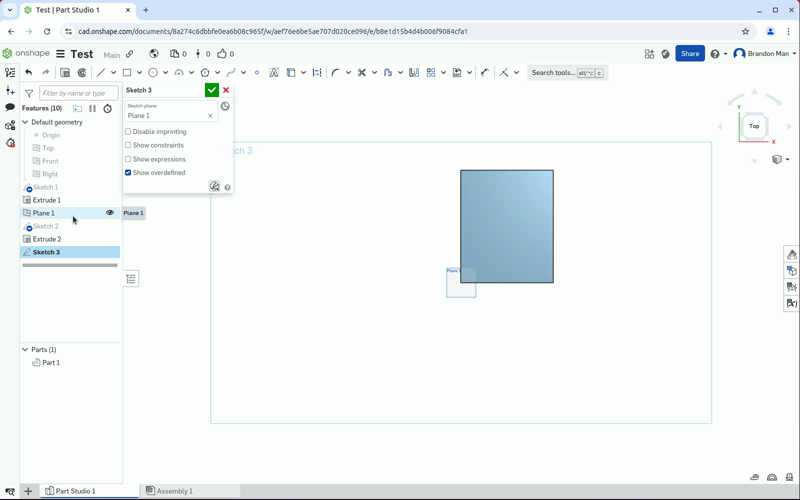
mouse_move(73, 352)
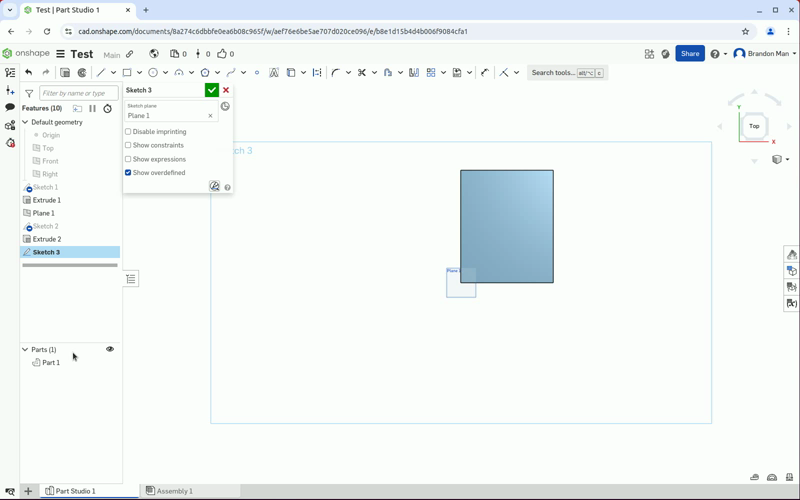
key(y)
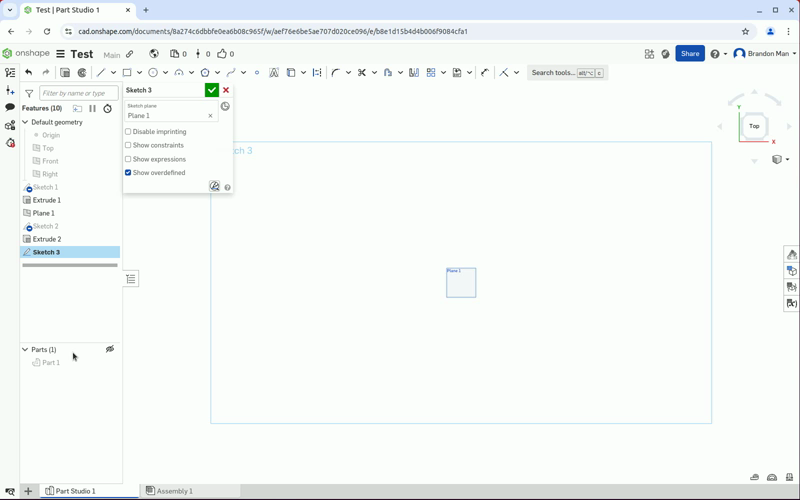
key(l)
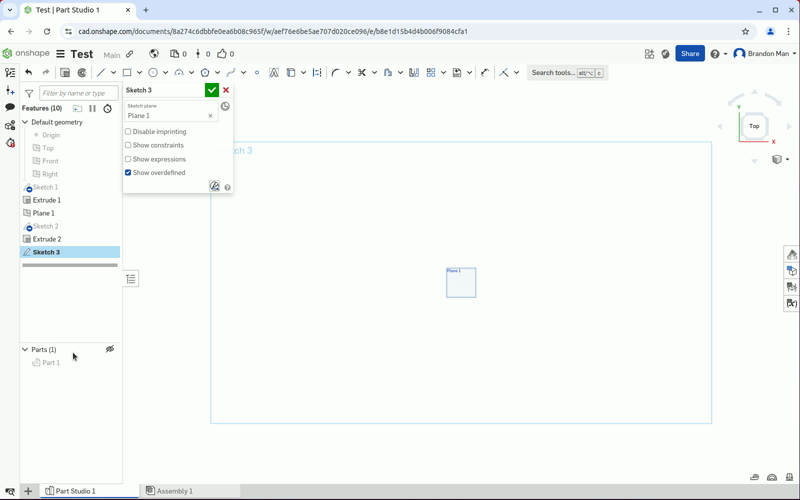
key_down(shift)
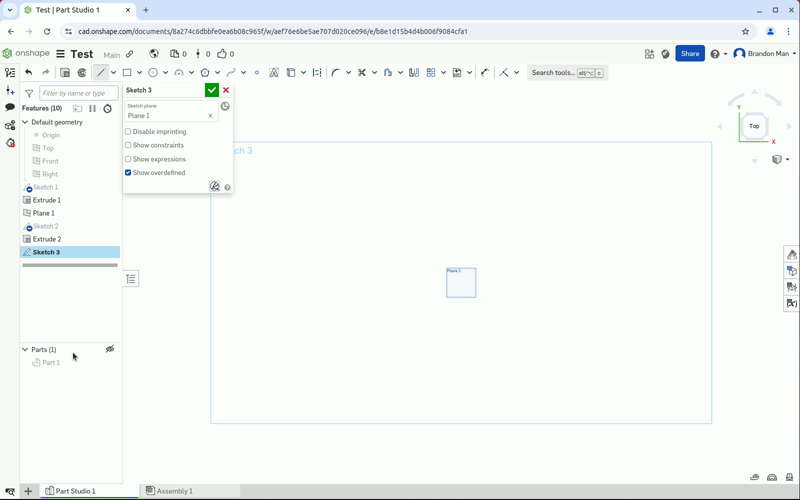
mouse_move(464, 250)
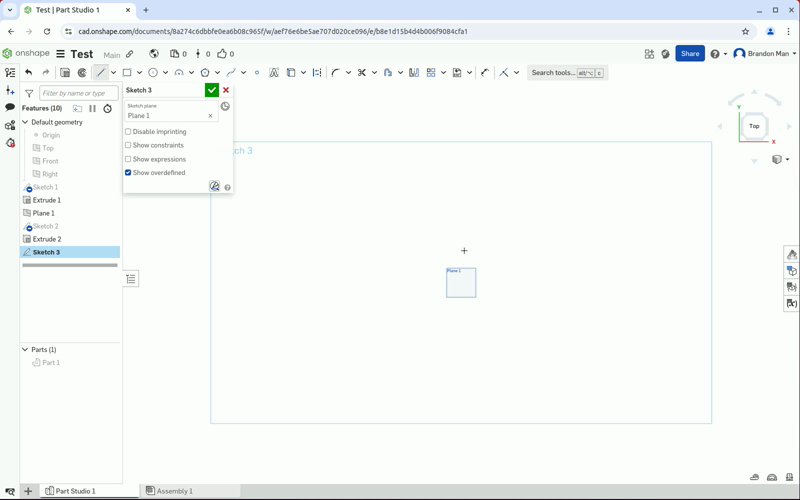
click(464, 250)
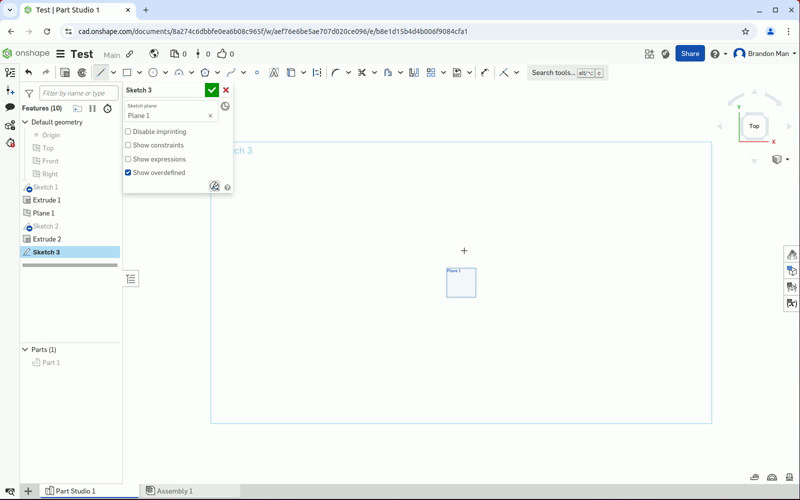
key_up(shift)
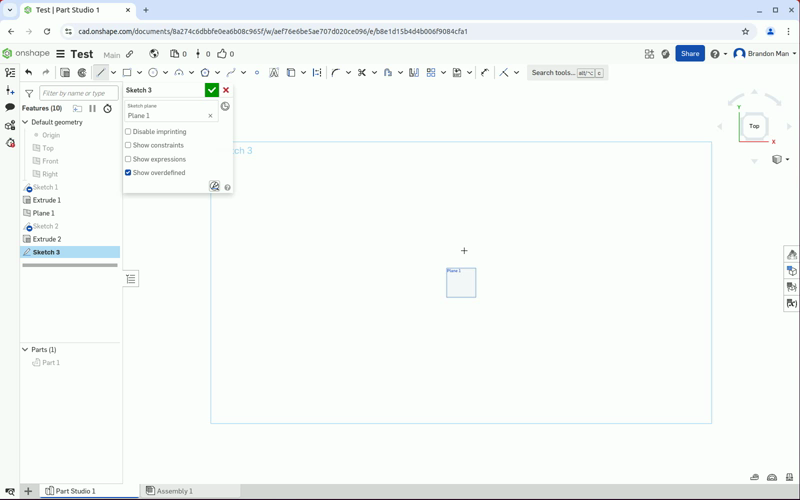
key_down(shift)
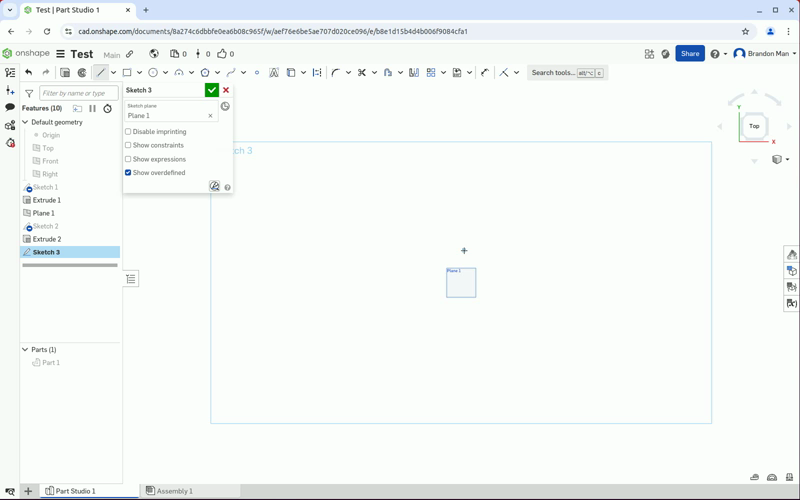
mouse_move(547, 250)
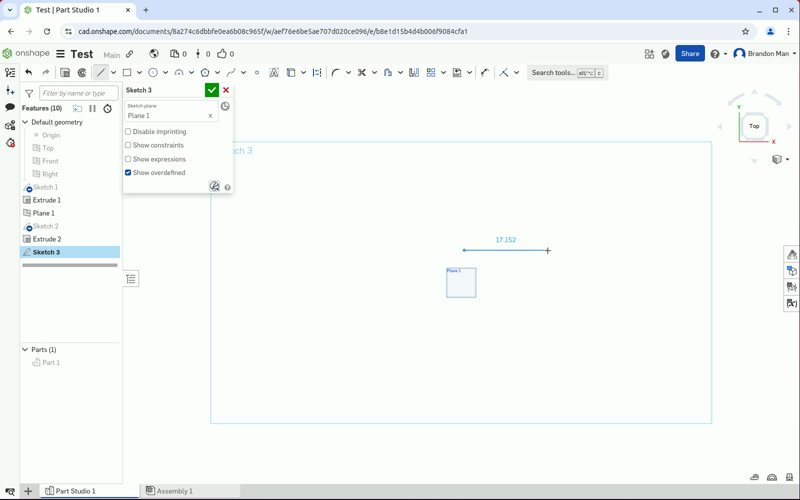
click(547, 250)
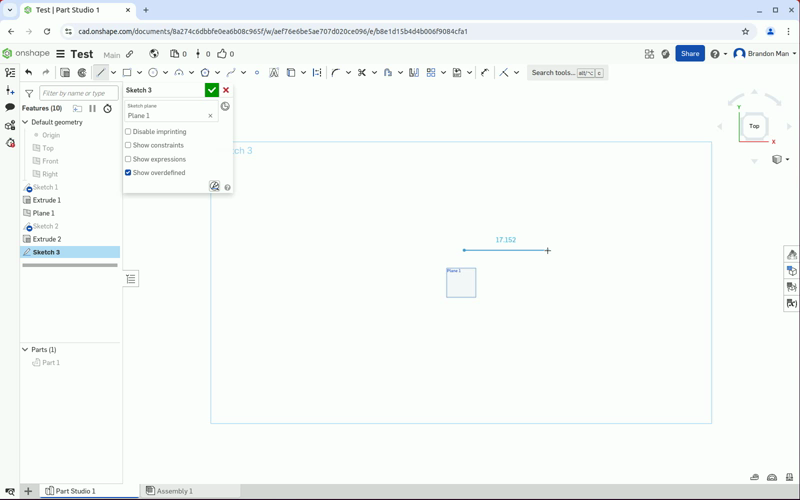
key_up(shift)
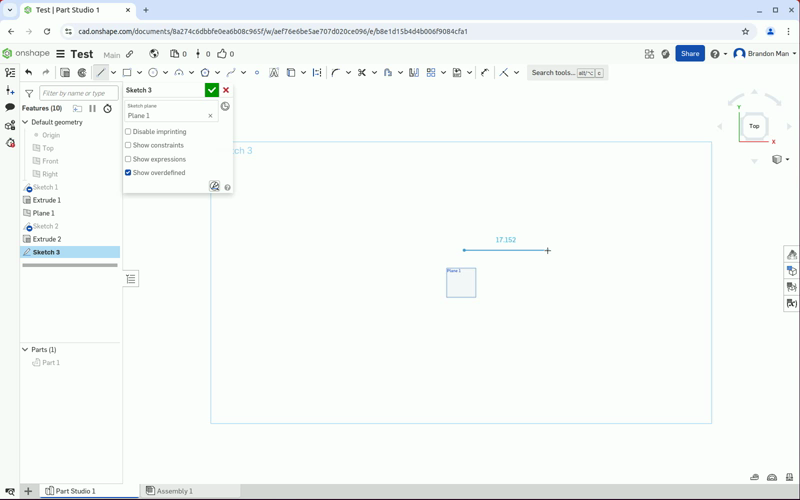
key_down(shift)
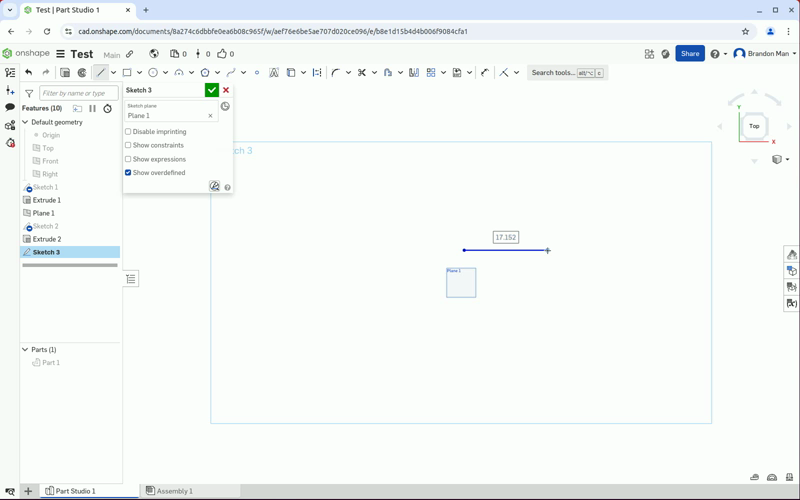
mouse_move(577, 250)
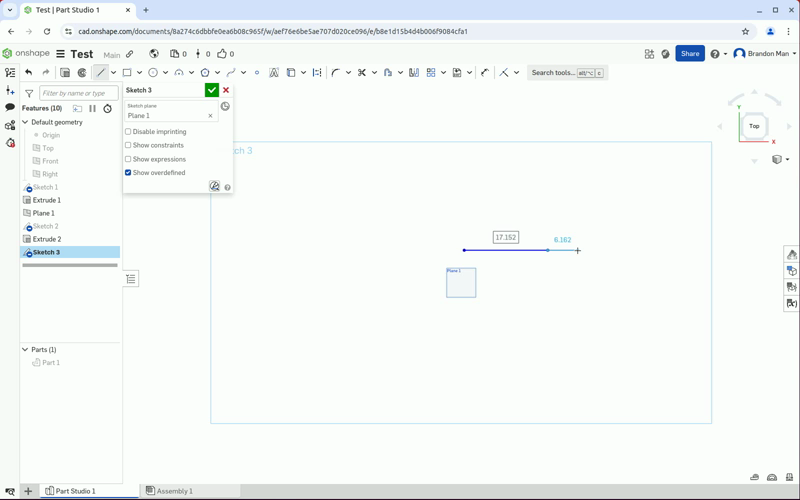
mouse_move(547, 242)
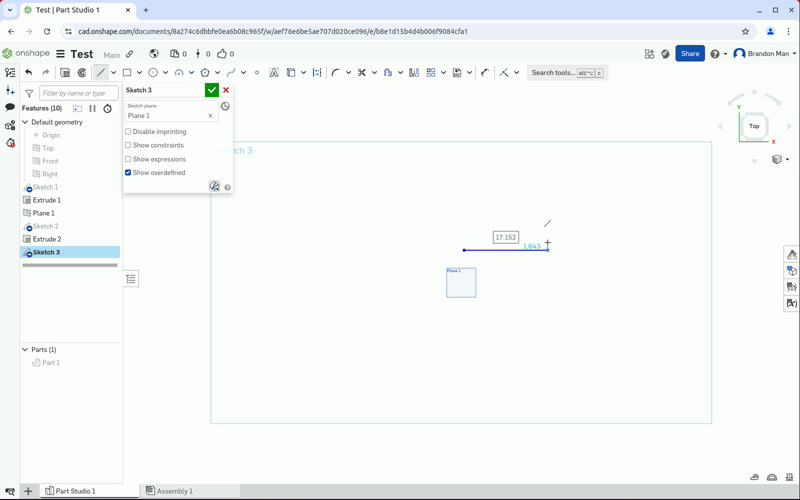
click(547, 242)
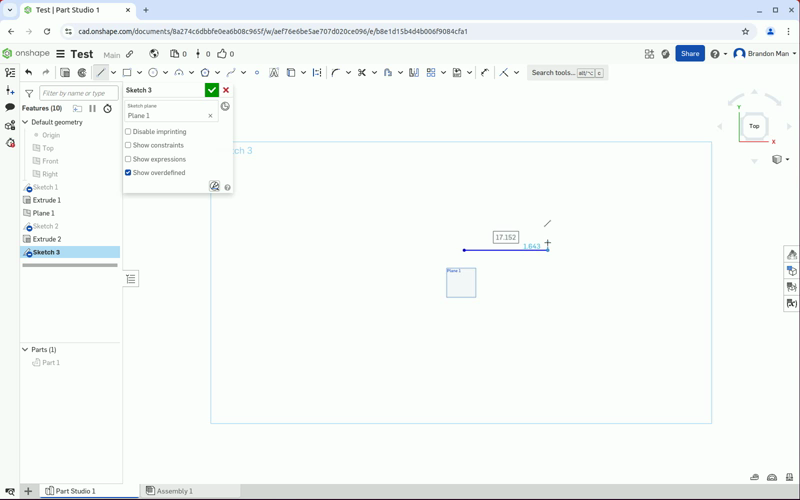
key_up(shift)
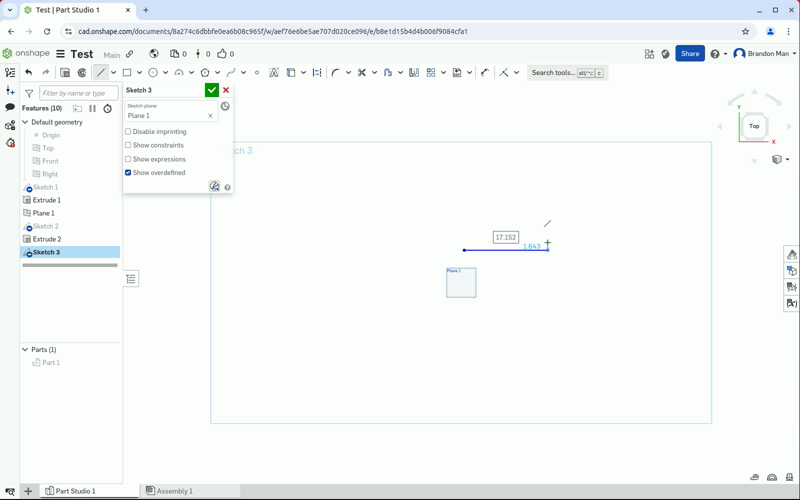
key_down(shift)
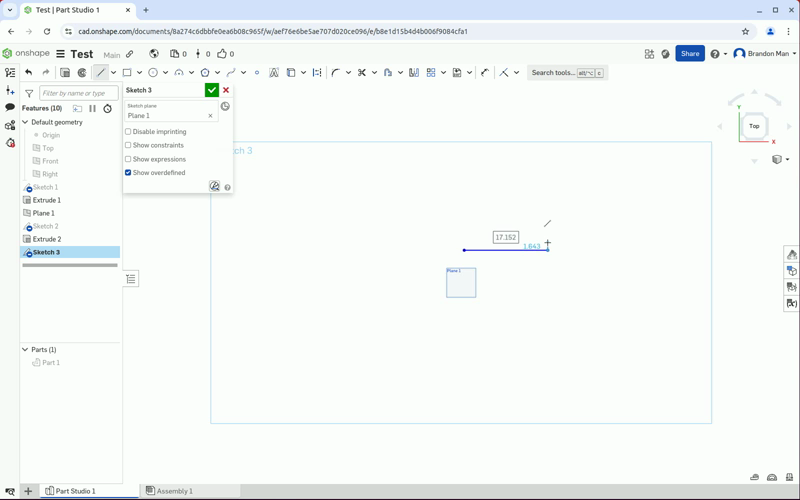
mouse_move(464, 242)
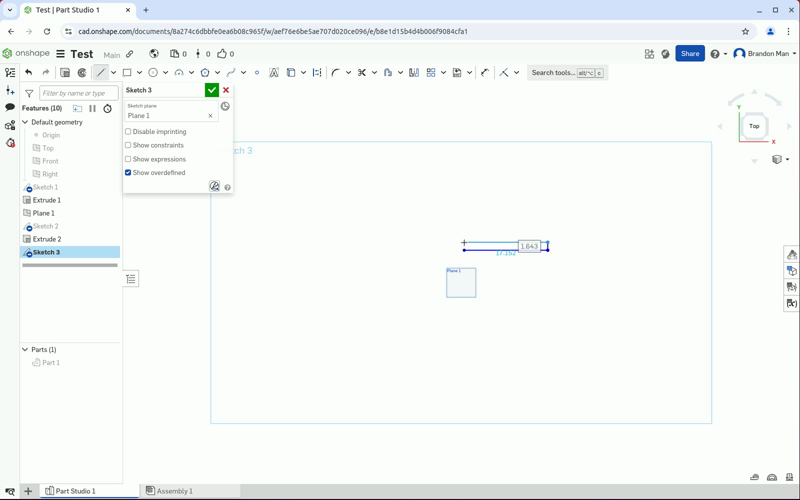
click(464, 242)
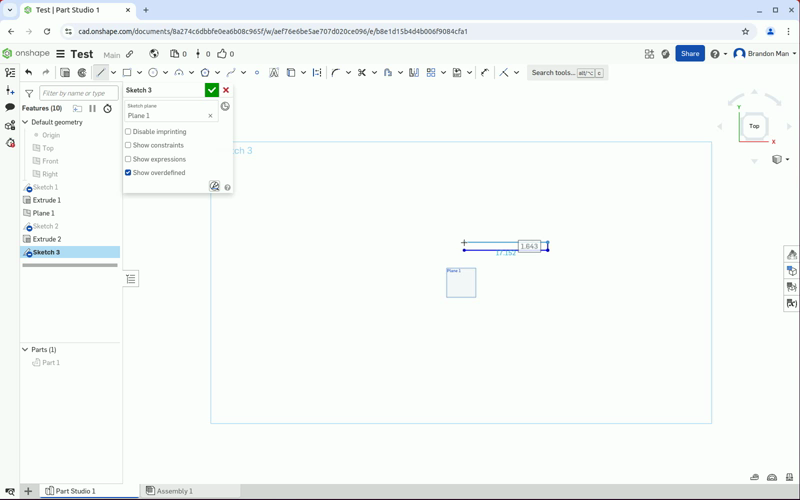
key_up(shift)
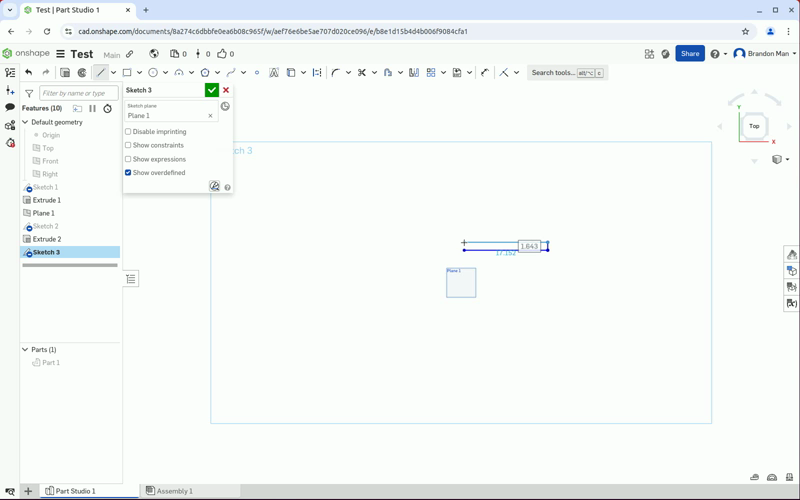
mouse_move(494, 242)
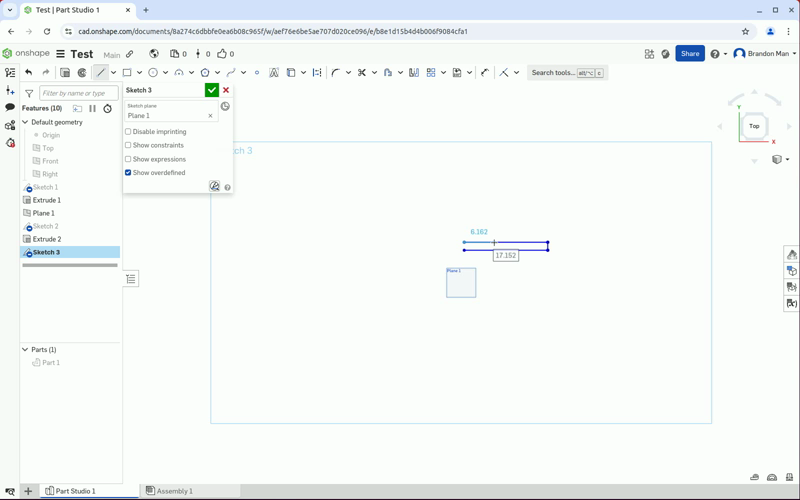
key_down(shift)
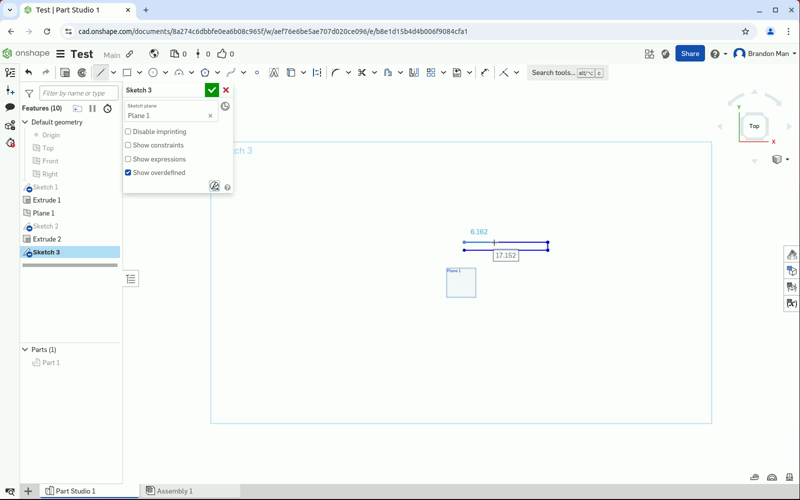
mouse_move(464, 250)
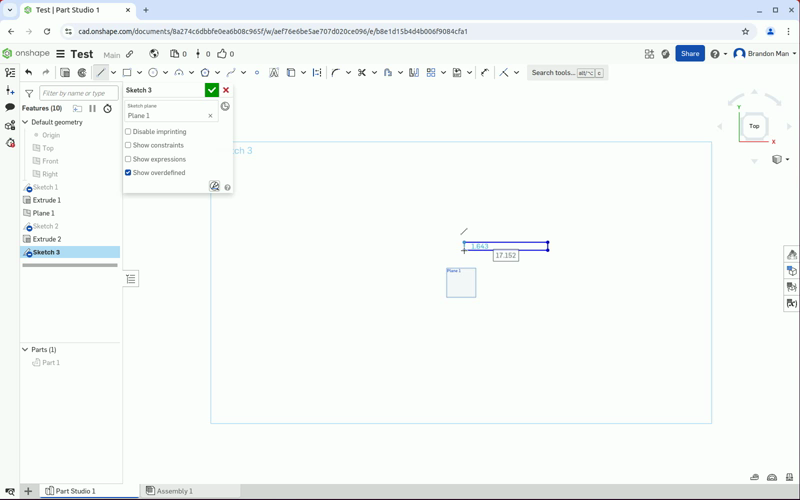
key_up(shift)
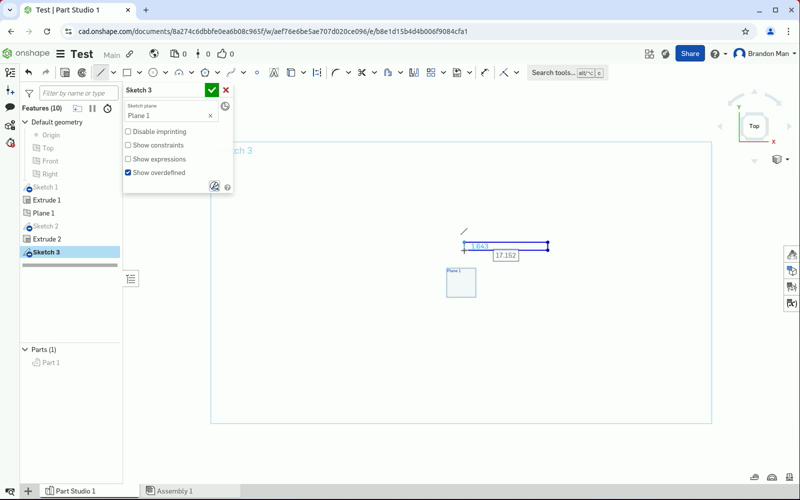
click(464, 250)
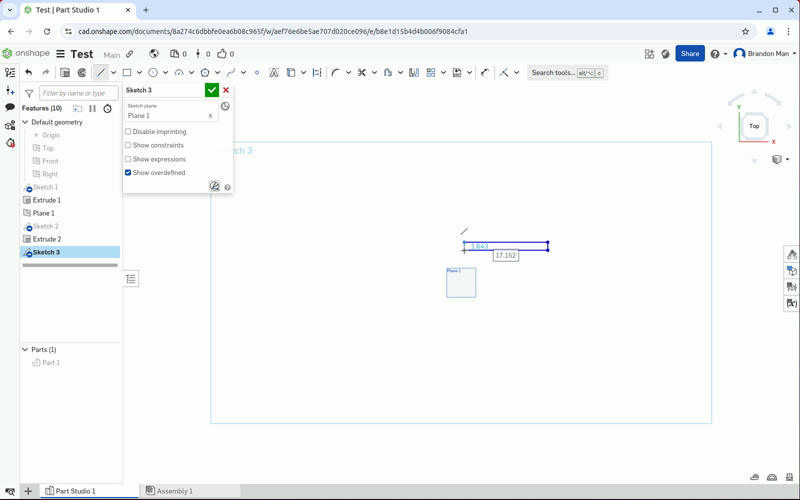
key(esc)
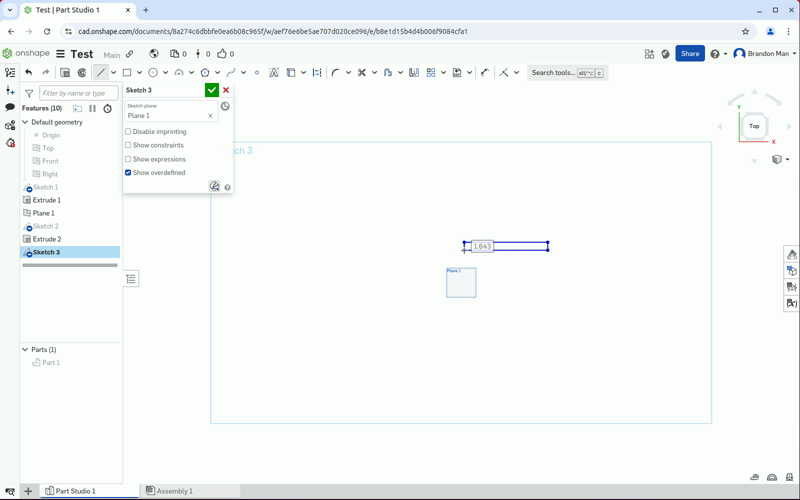
mouse_move(541, 246)
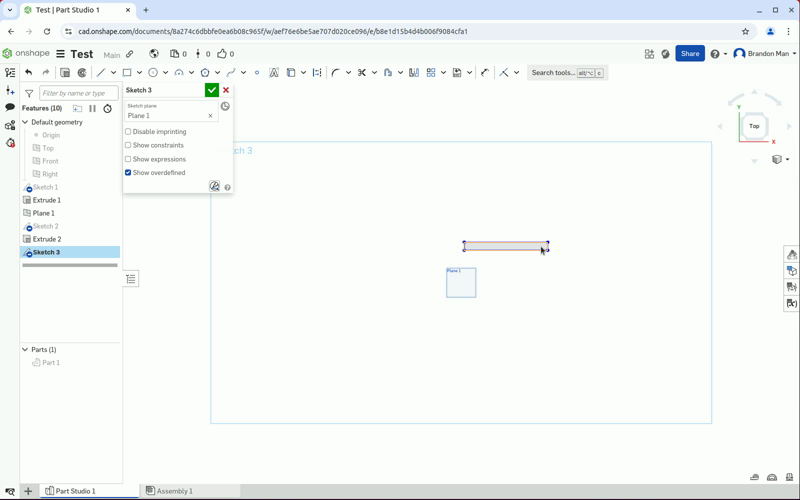
scroll(6)
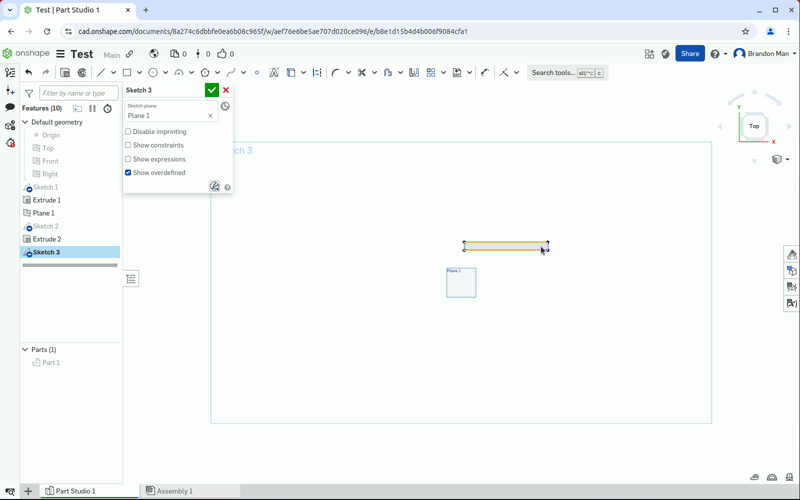
scroll(6)
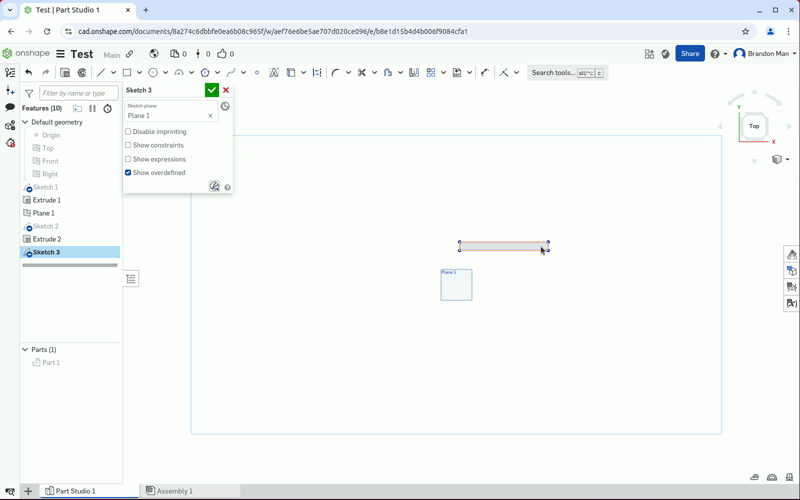
scroll(6)
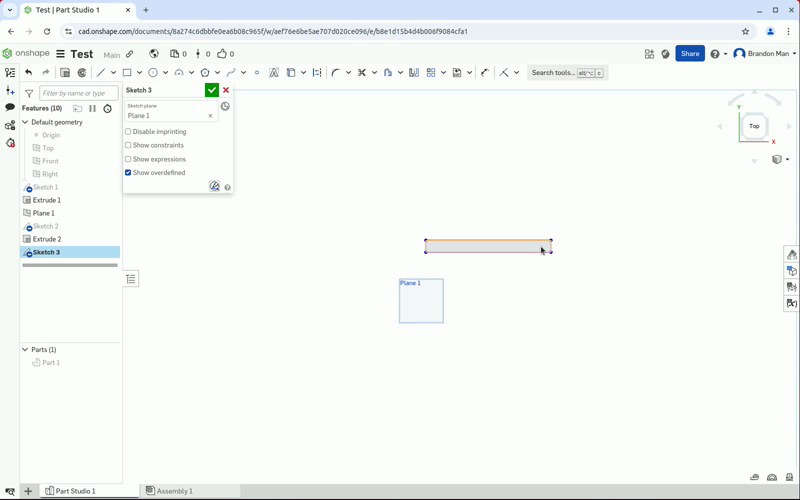
scroll(6)
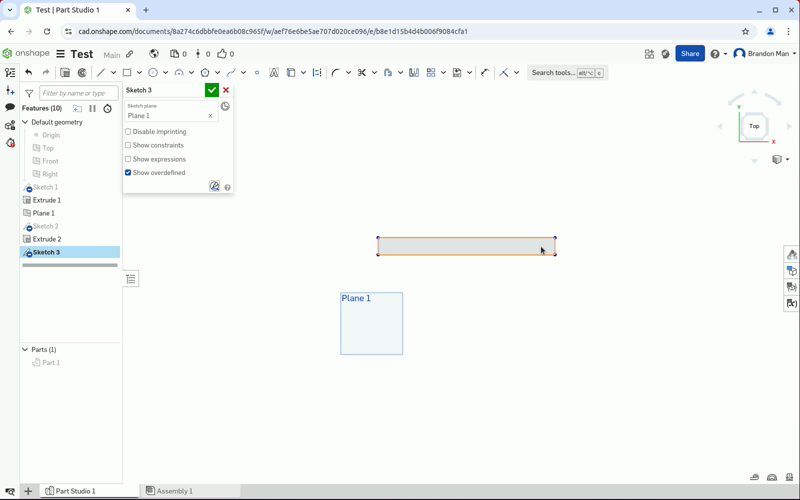
scroll(6)
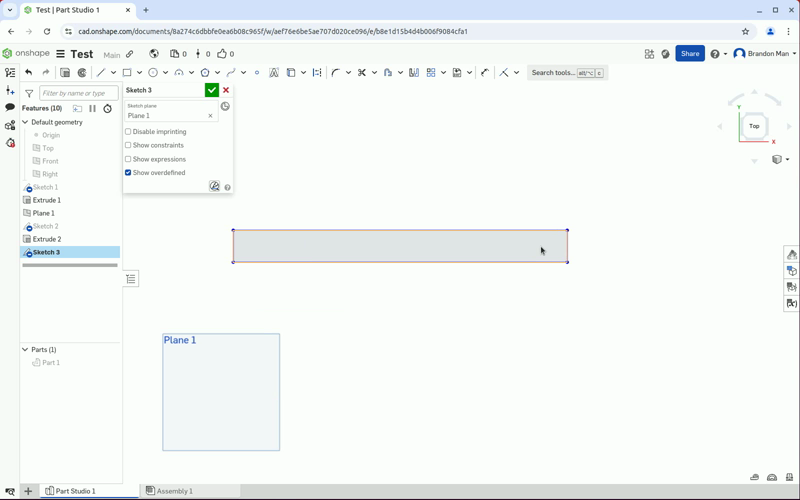
scroll(6)
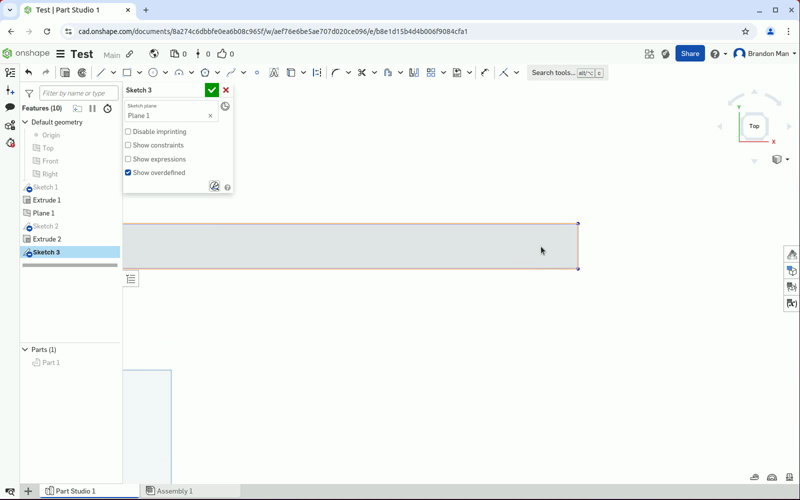
scroll(6)
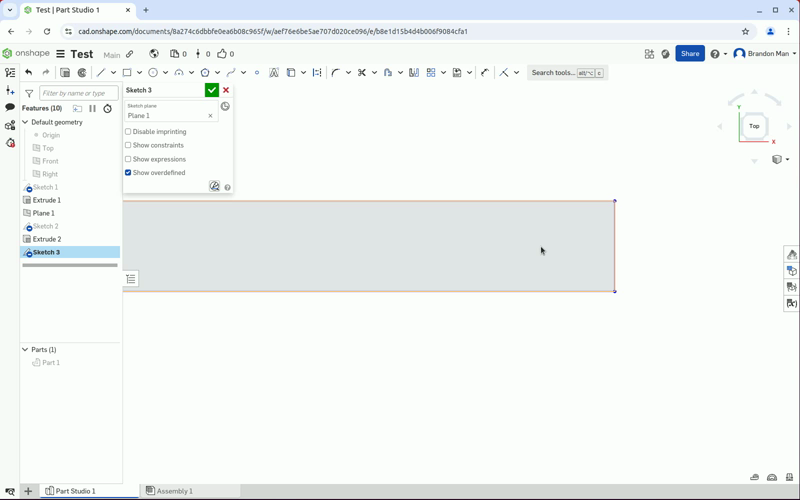
click(541, 246)
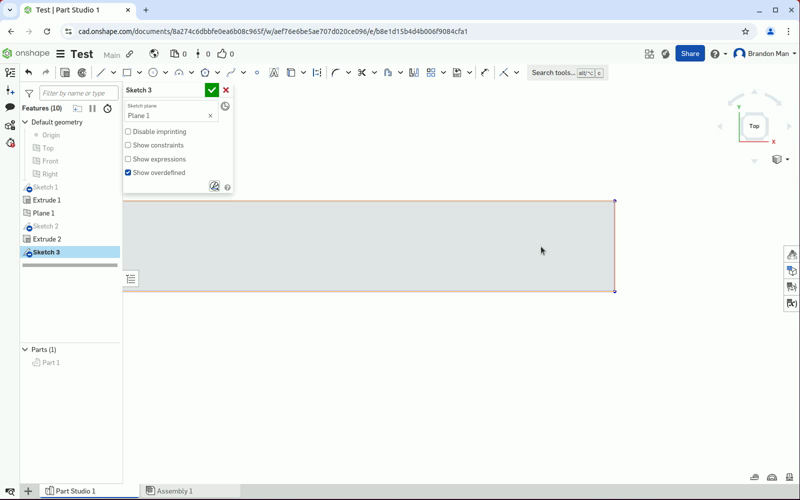
scroll(-6)
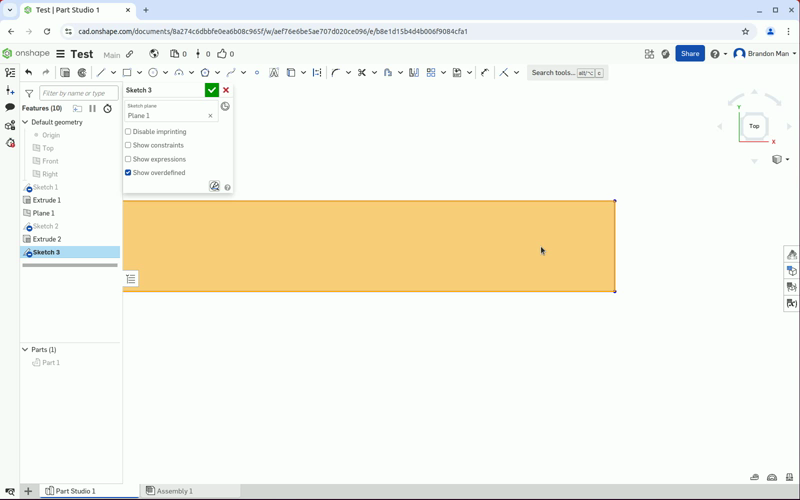
scroll(-6)
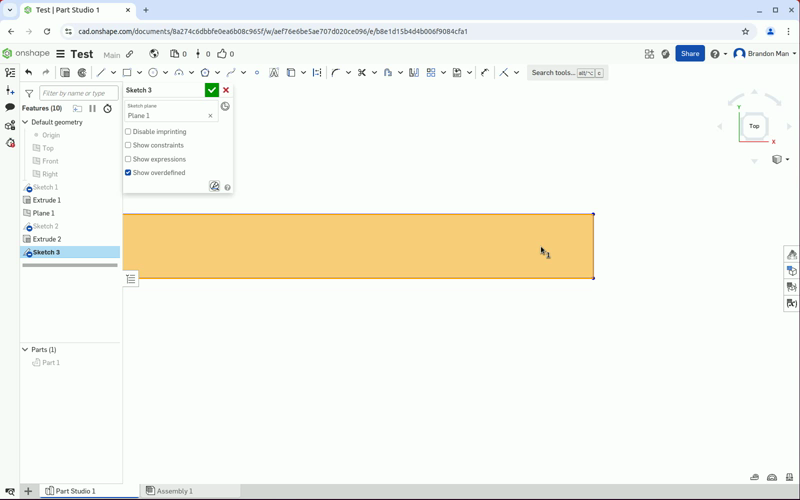
scroll(-6)
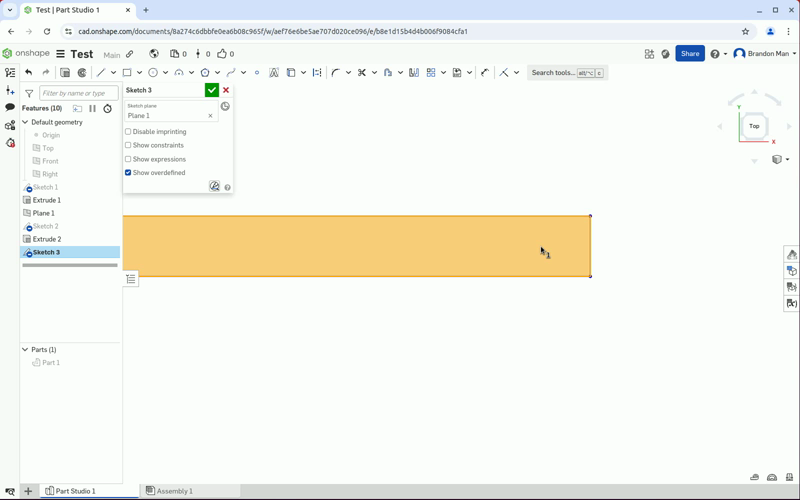
scroll(-6)
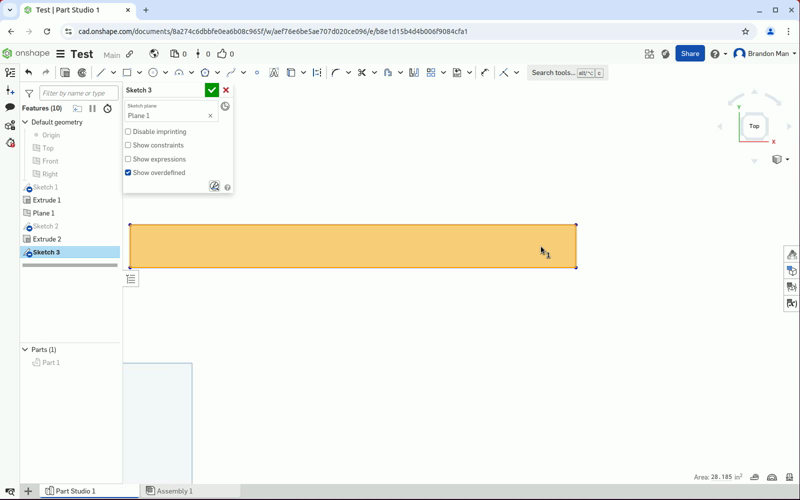
scroll(-6)
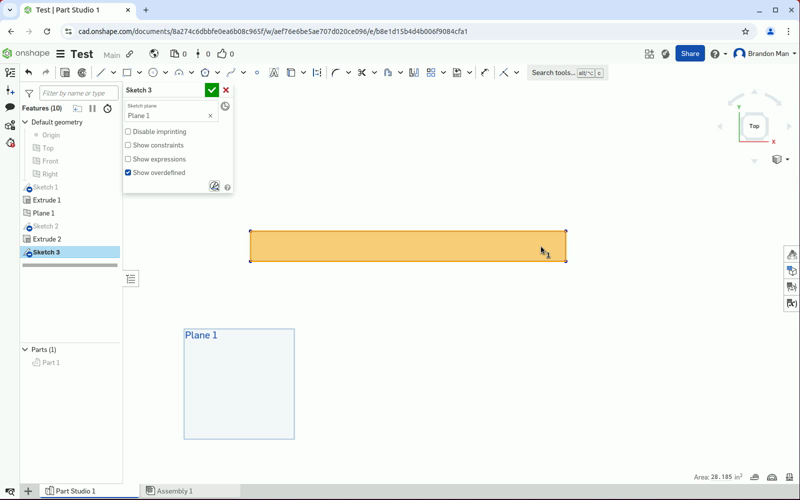
scroll(-6)
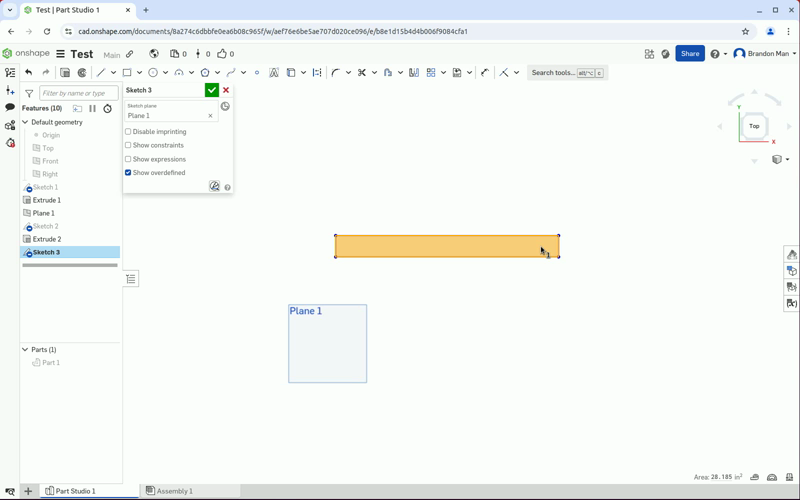
scroll(-6)
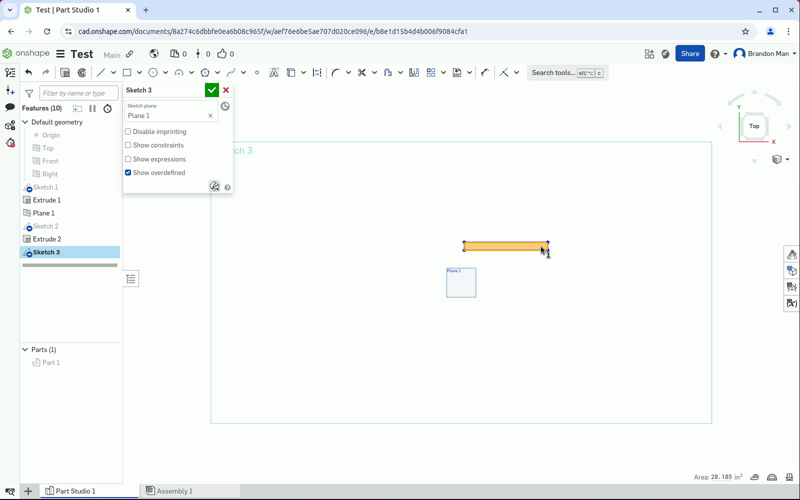
mouse_move(73, 352)
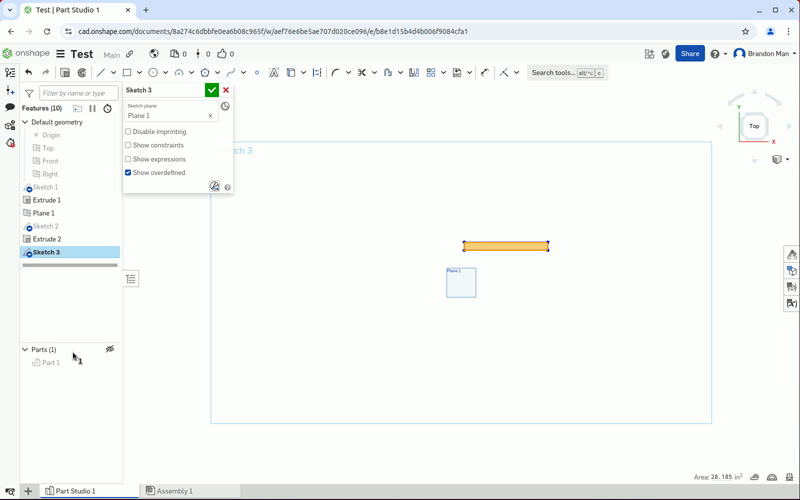
key(shift+y)
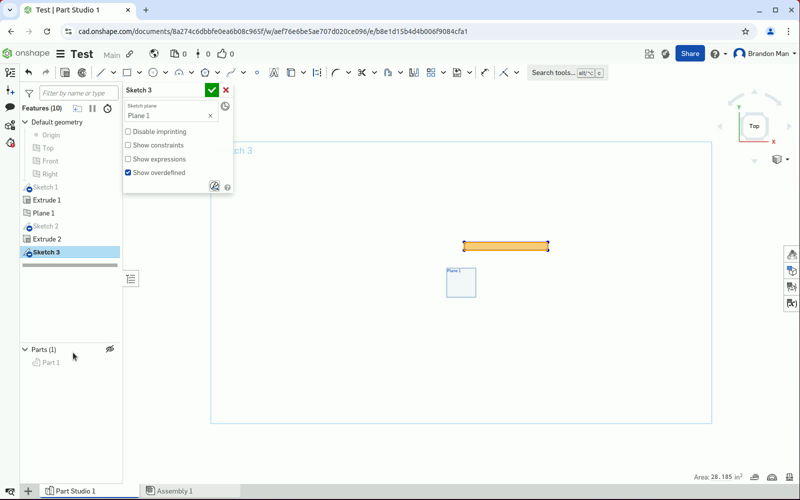
key(shift+e)
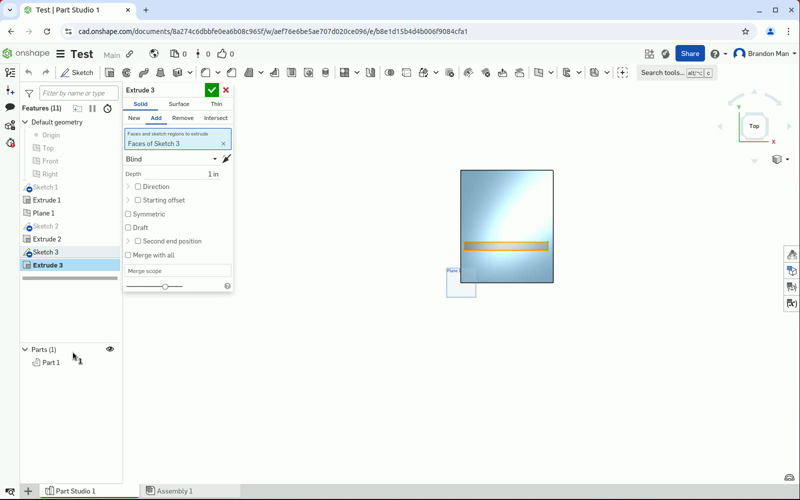
mouse_move(143, 106)
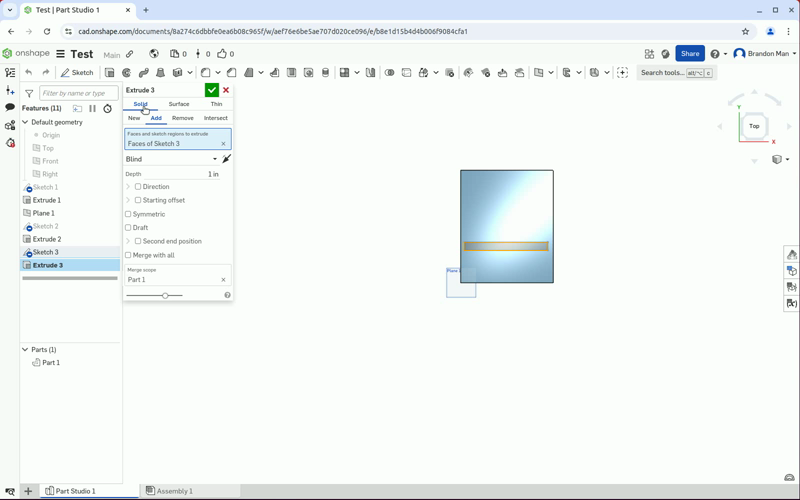
click(143, 106)
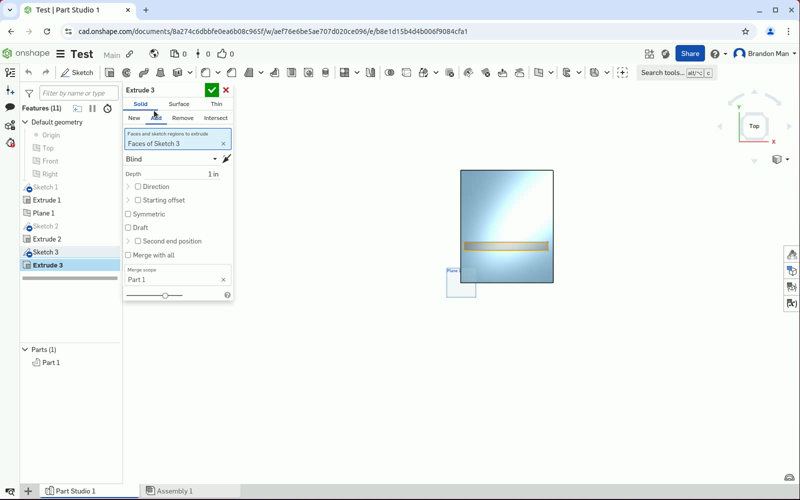
mouse_move(186, 120)
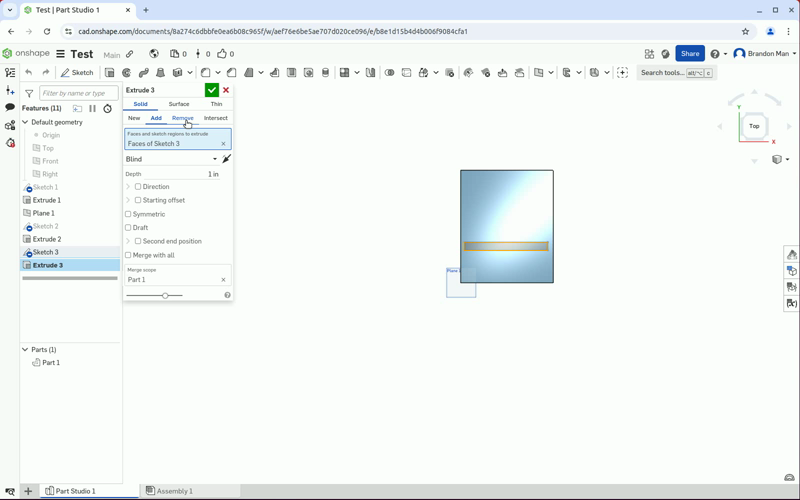
click(186, 120)
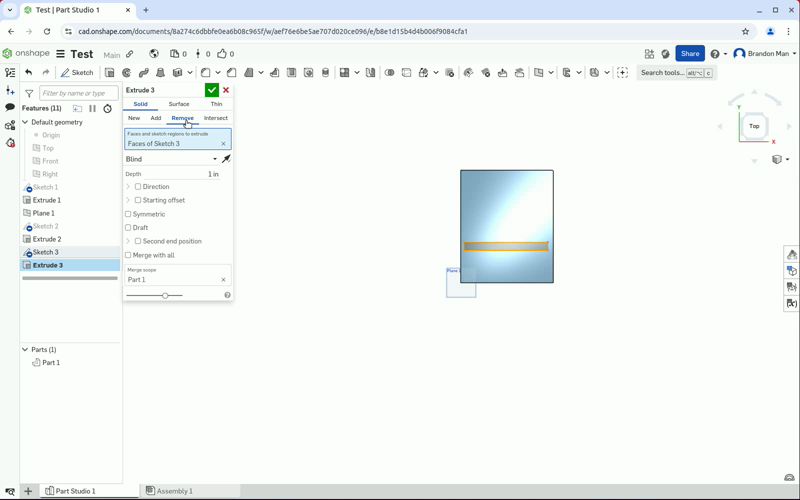
key(tab, 4)
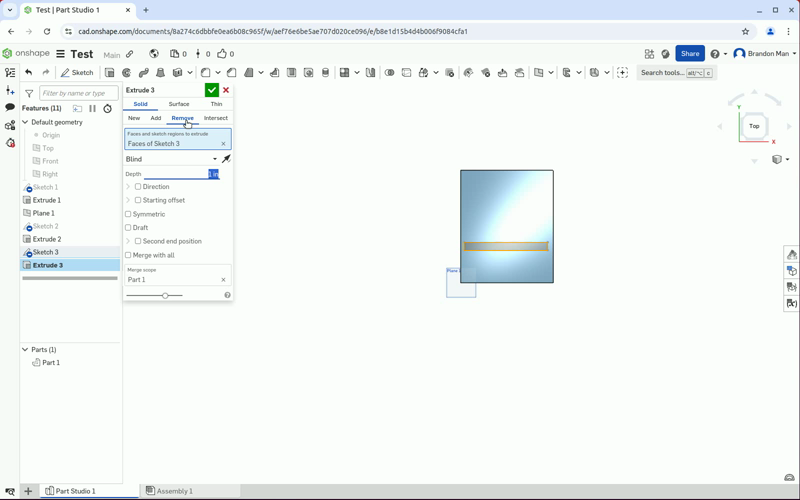
text(19.016)
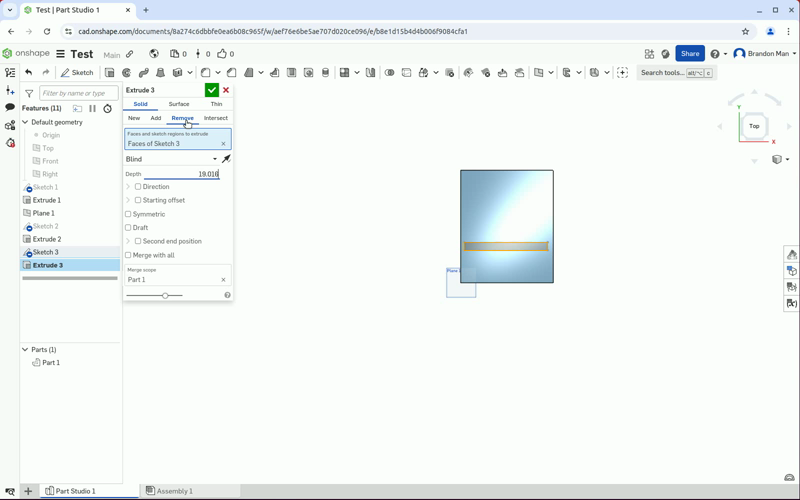
key(tab, 6)
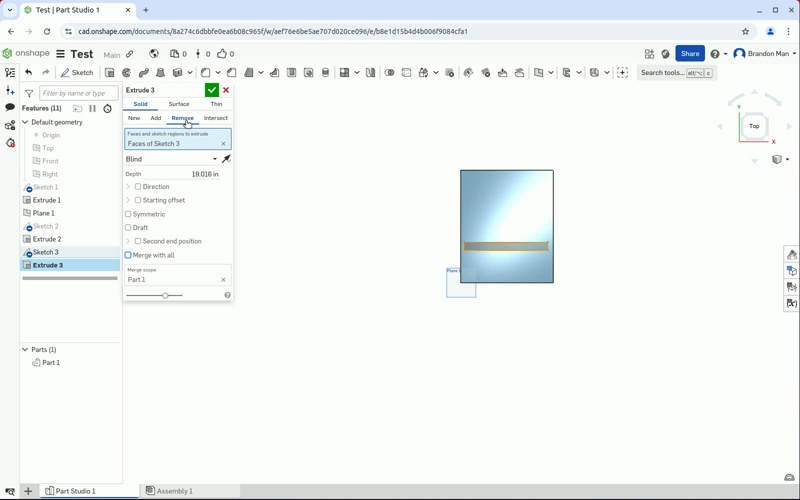
key(space)
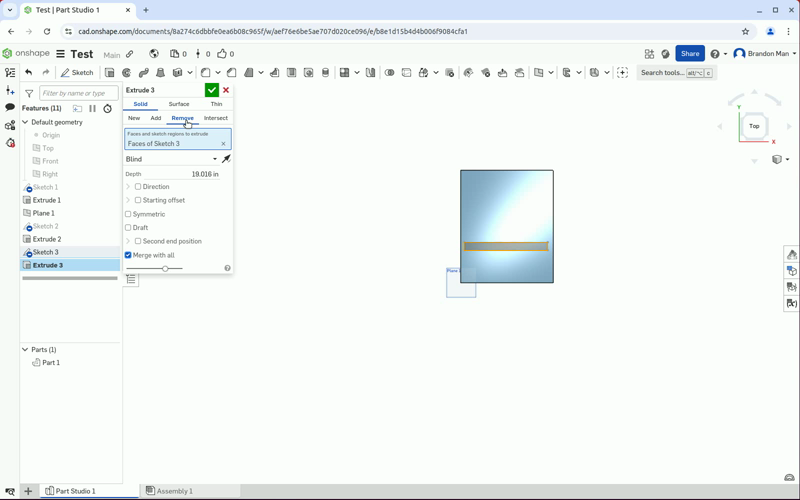
key(enter)
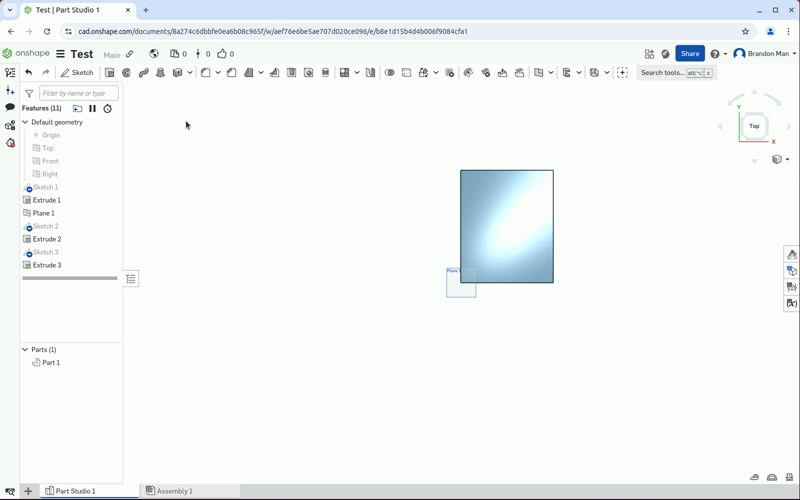
key(shift+h)
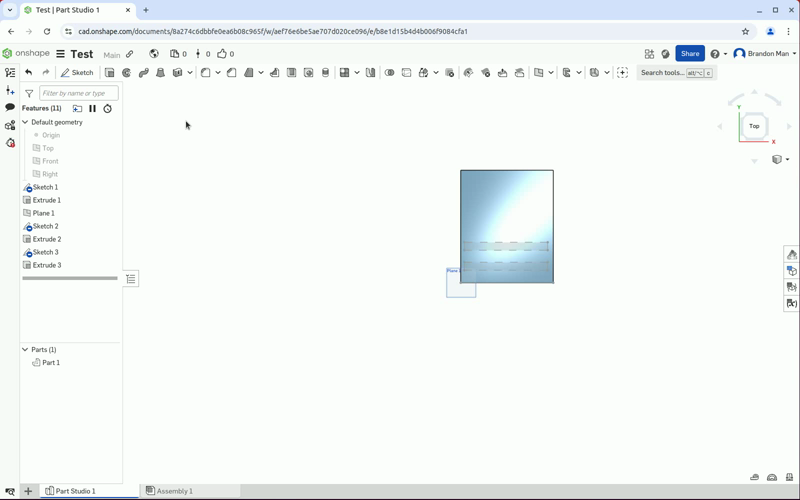
key(shift+h)
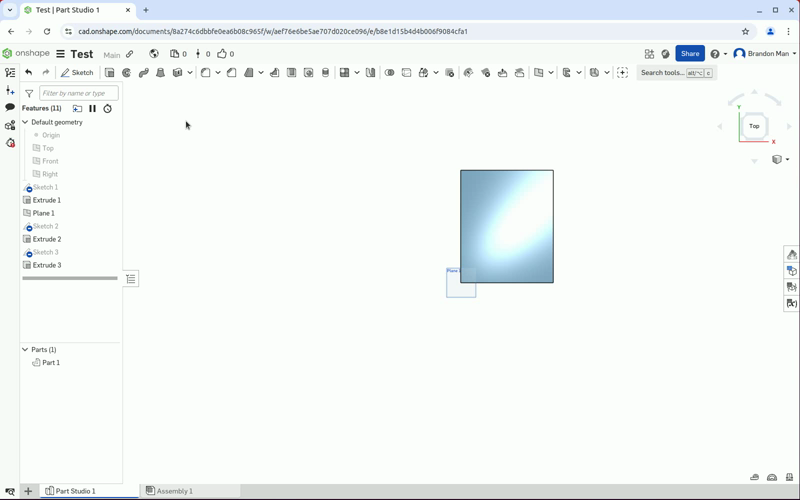
mouse_move(73, 189)
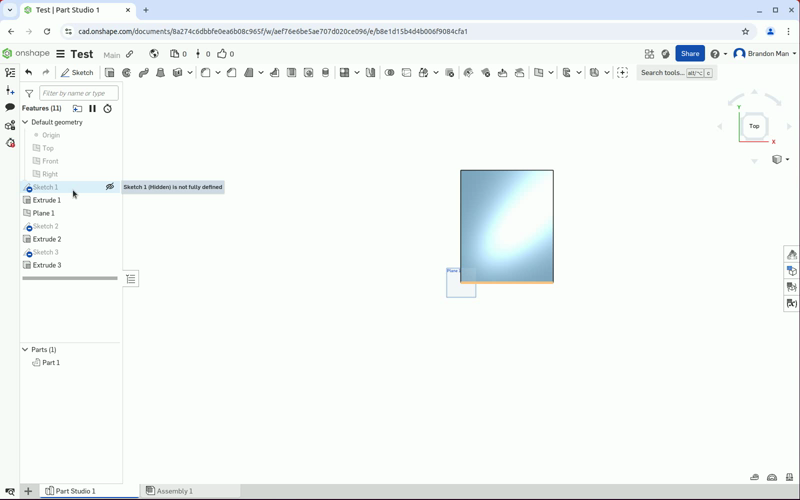
click(73, 189)
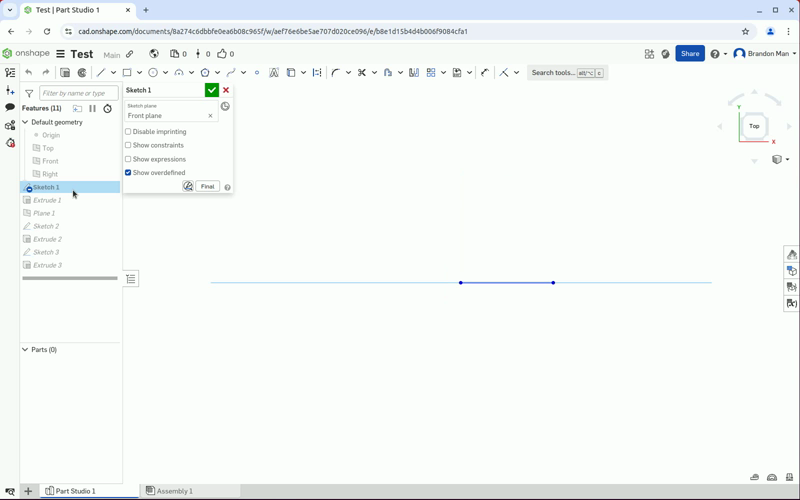
mouse_move(229, 92)
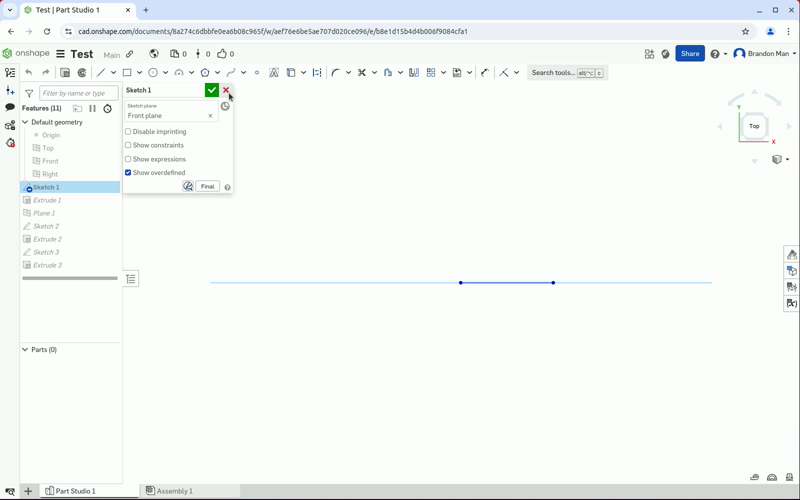
click(229, 92)
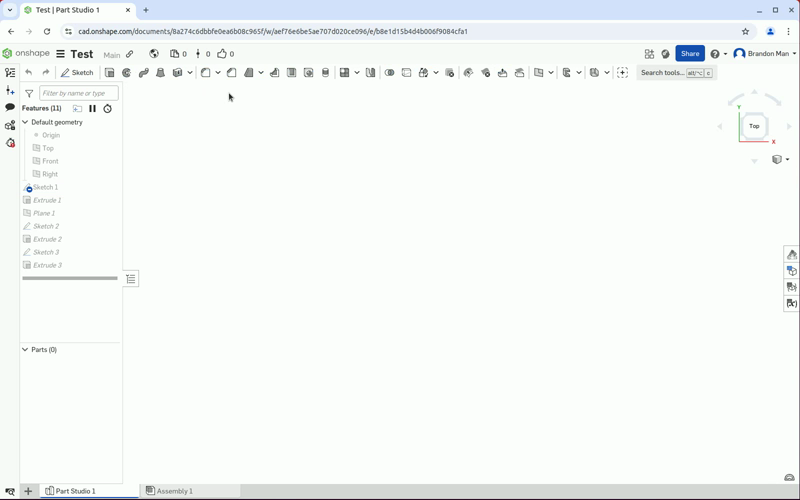
key(shift+s)
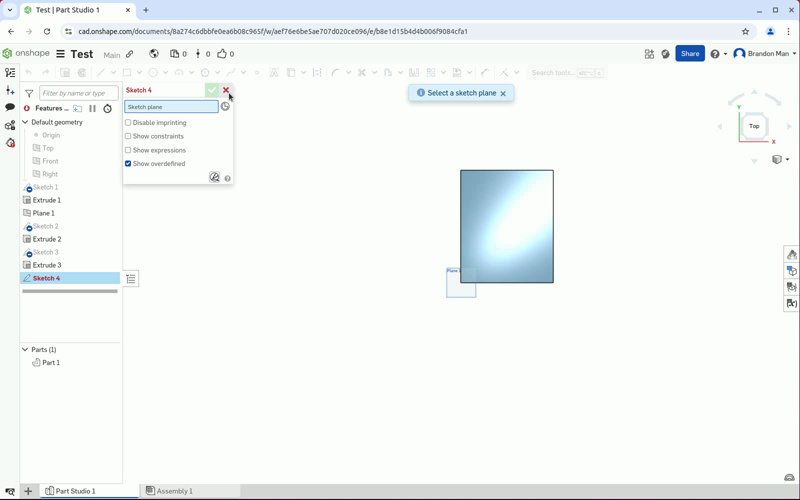
mouse_move(73, 215)
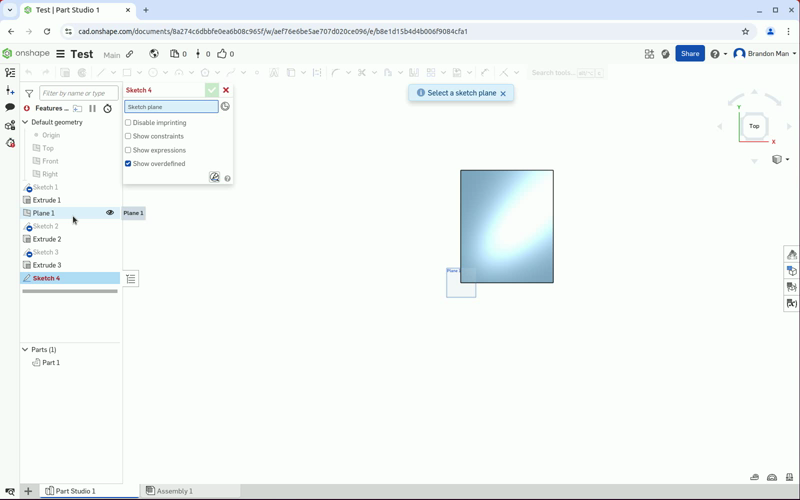
click(73, 215)
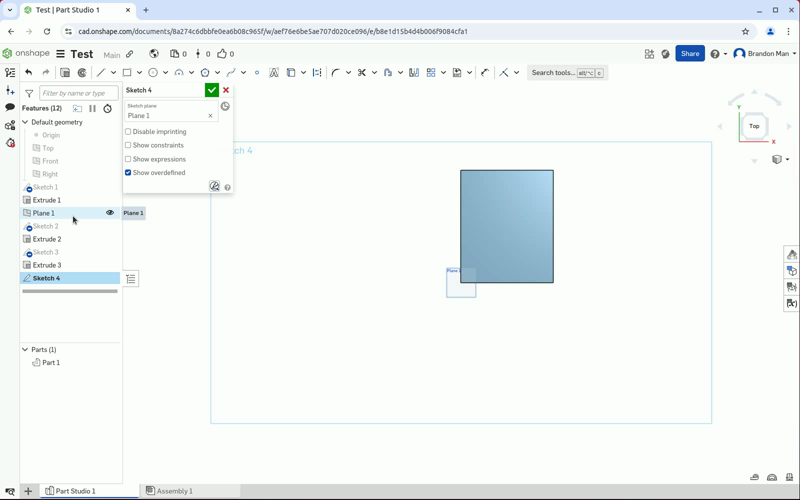
mouse_move(73, 352)
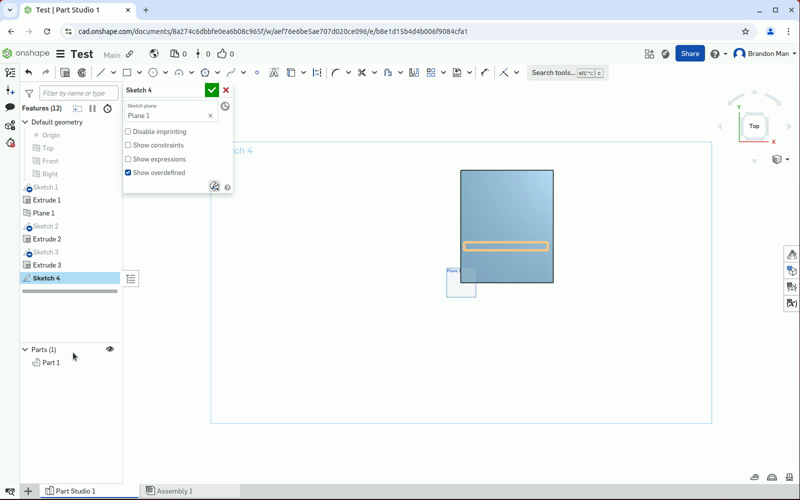
key(y)
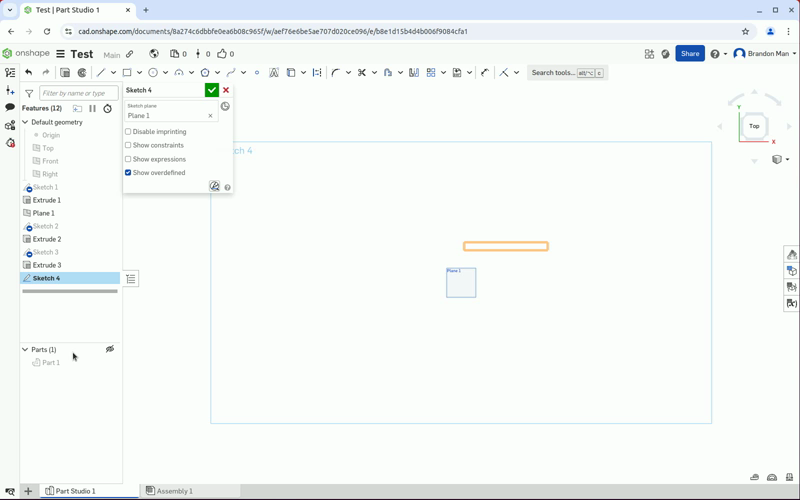
key(l)
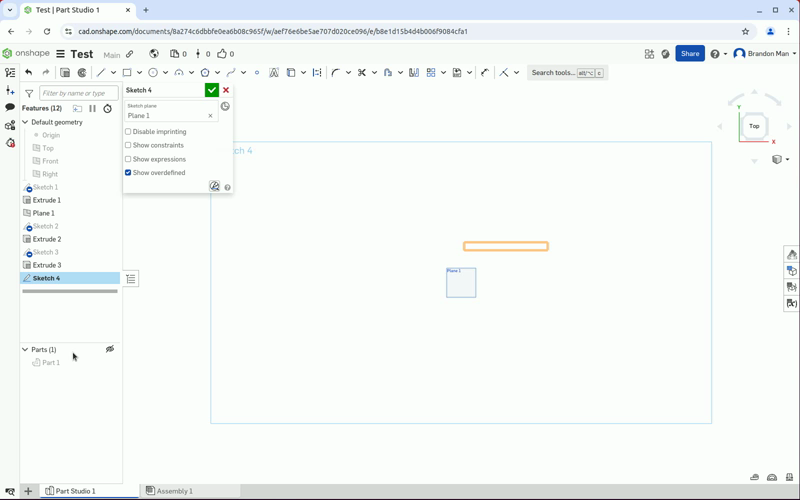
key_down(shift)
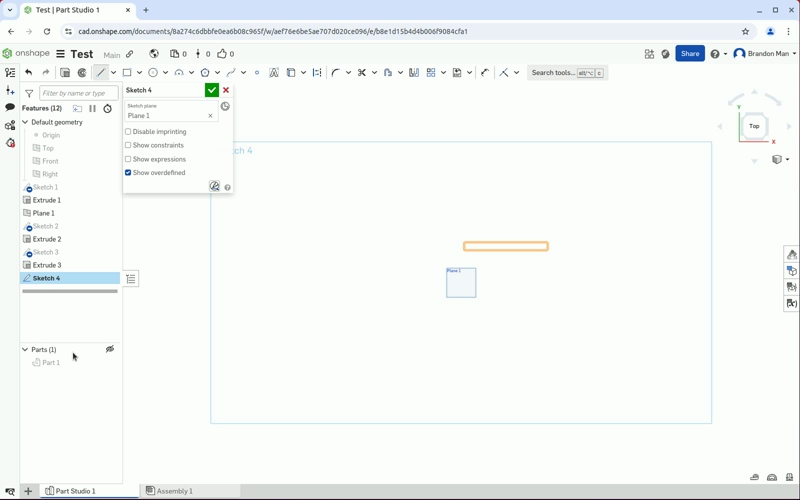
mouse_move(464, 230)
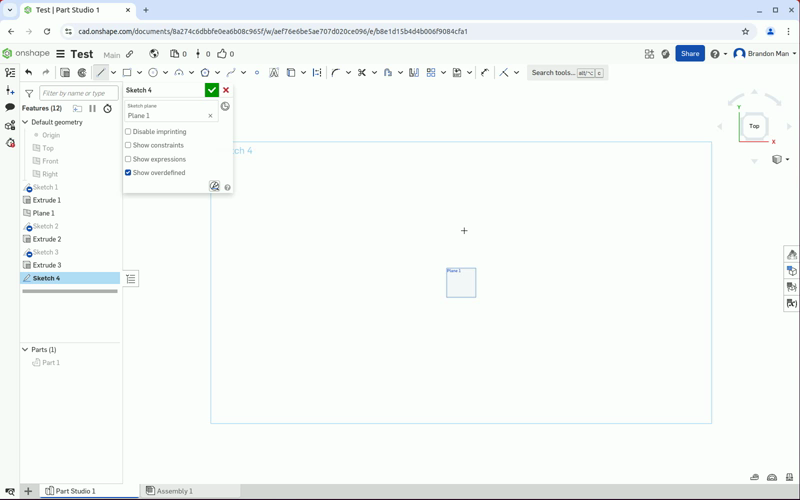
click(464, 230)
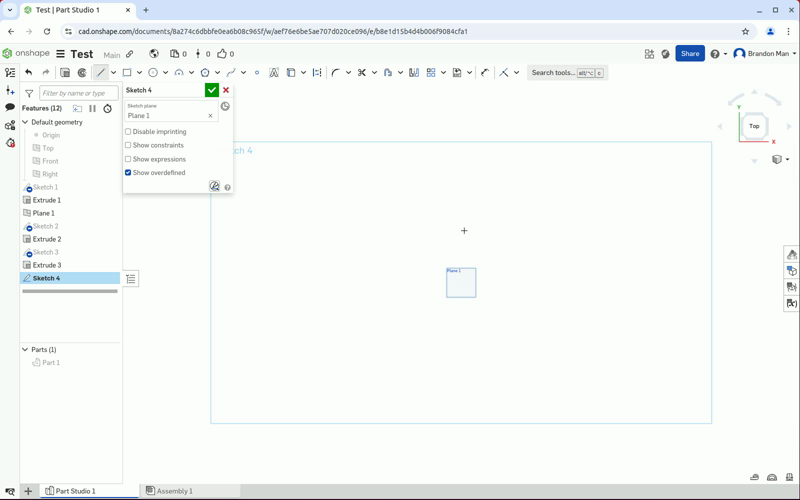
key_up(shift)
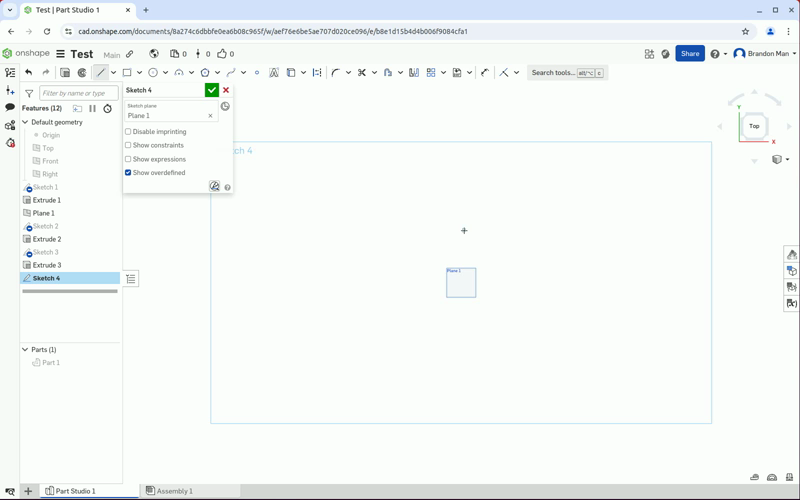
key_down(shift)
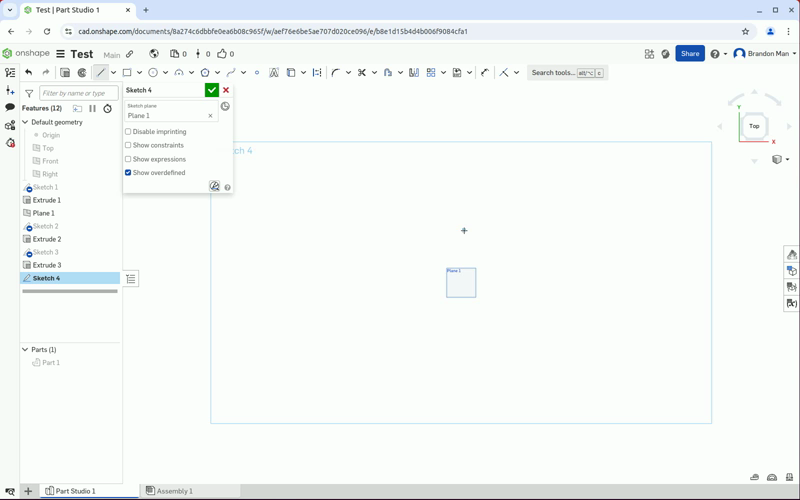
mouse_move(547, 230)
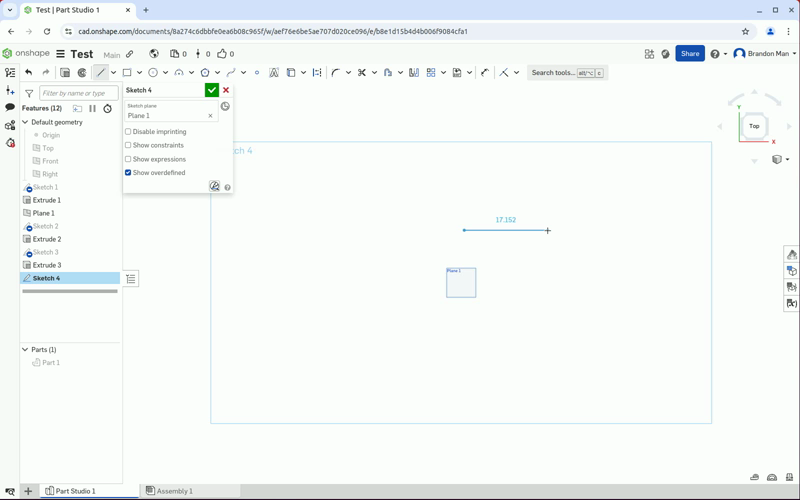
click(547, 230)
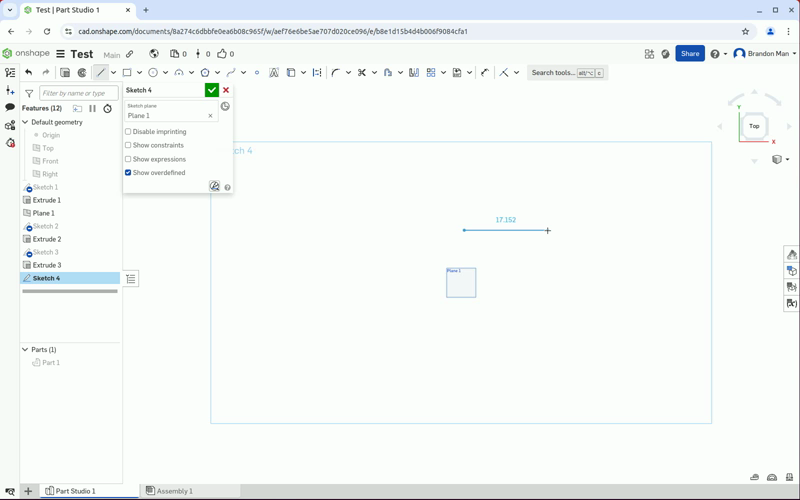
key_up(shift)
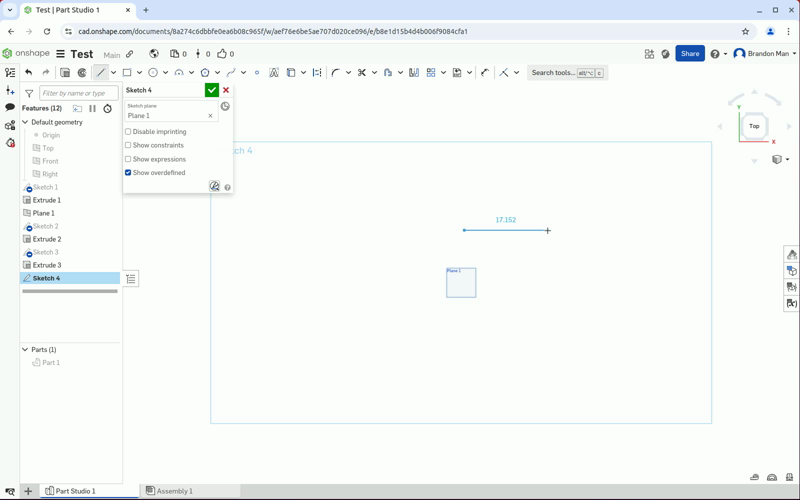
key_down(shift)
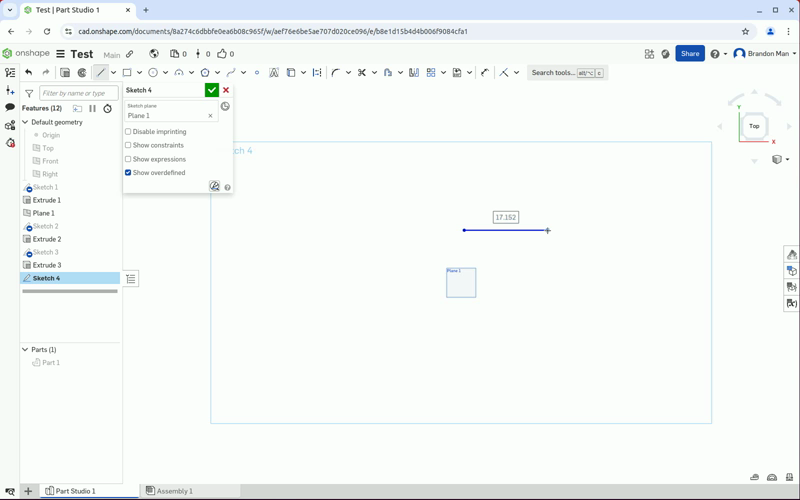
mouse_move(577, 230)
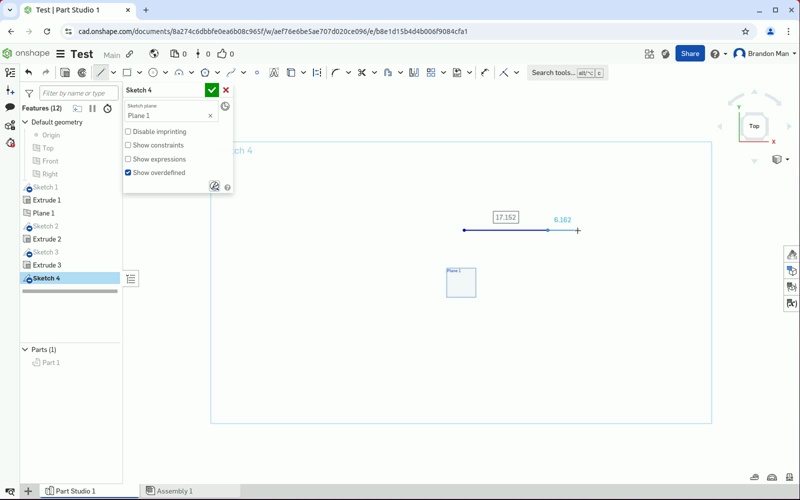
mouse_move(547, 222)
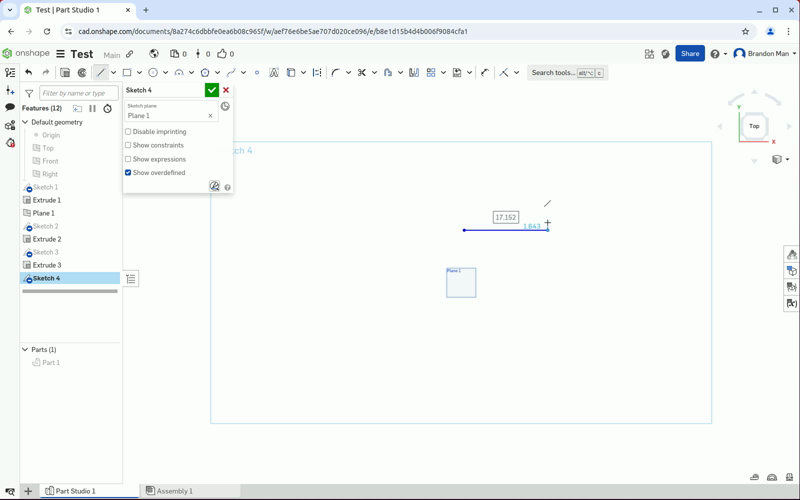
click(547, 222)
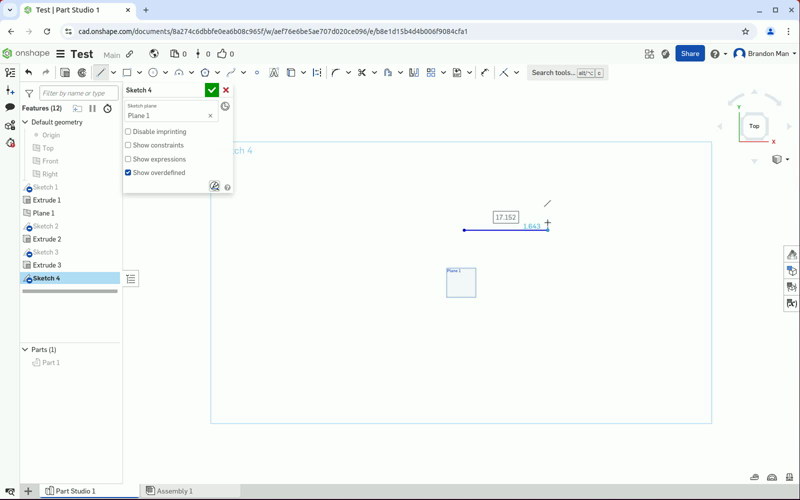
key_up(shift)
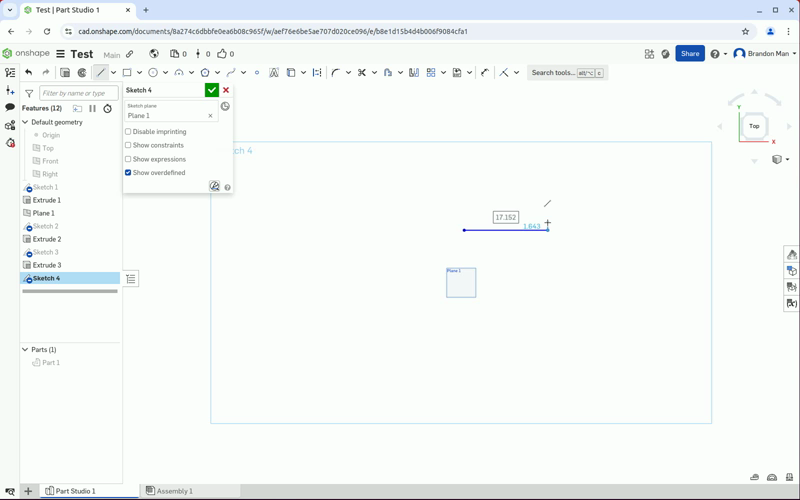
key_down(shift)
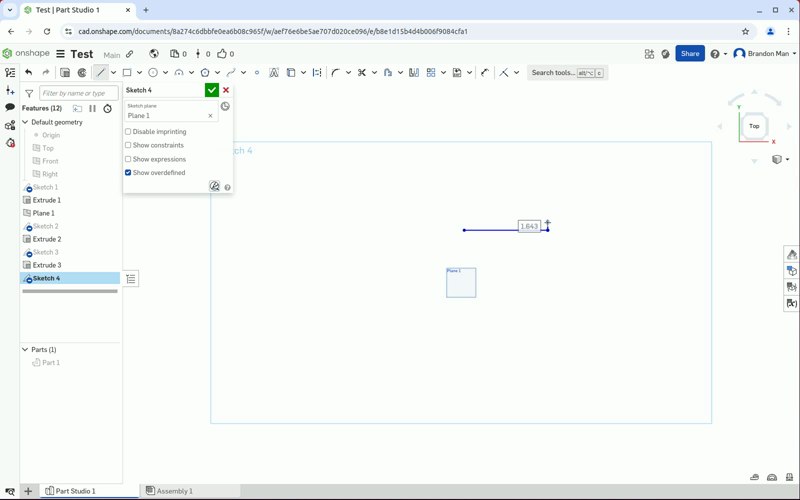
mouse_move(464, 222)
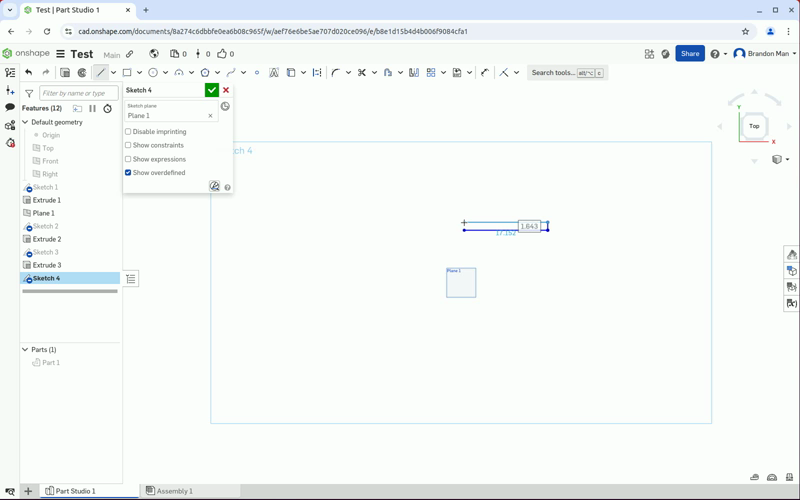
click(464, 222)
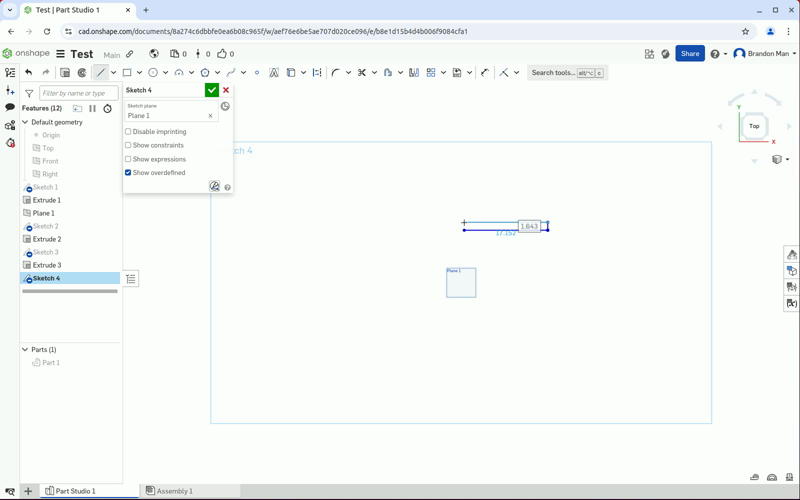
key_up(shift)
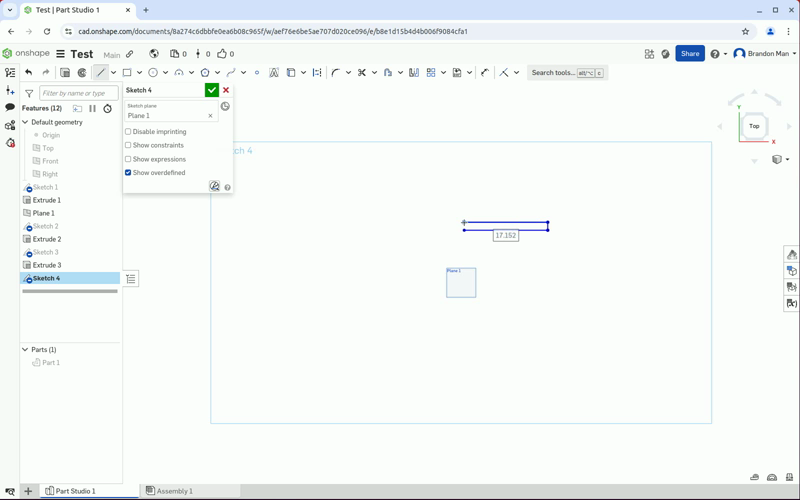
mouse_move(494, 222)
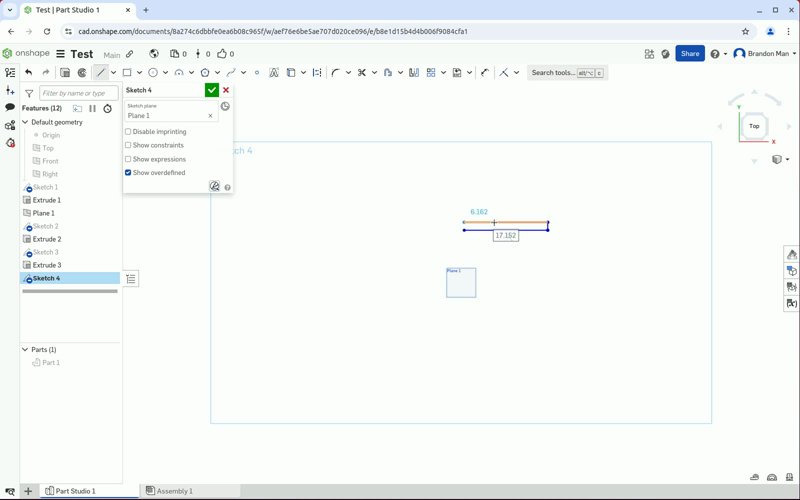
key_down(shift)
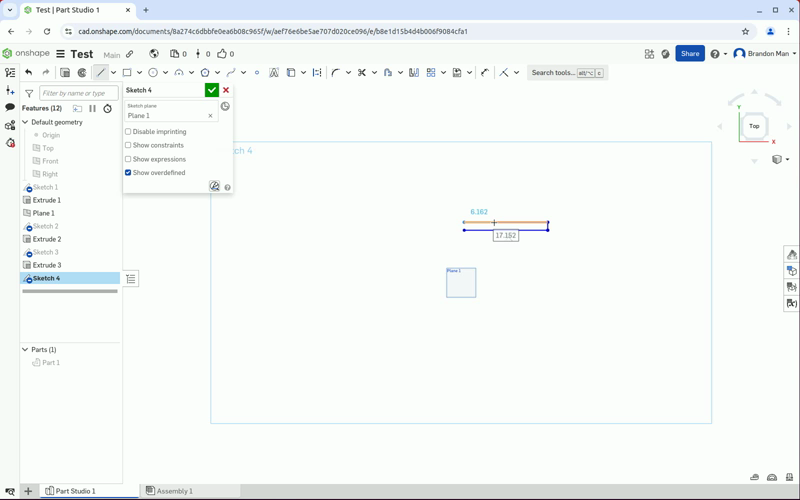
mouse_move(464, 230)
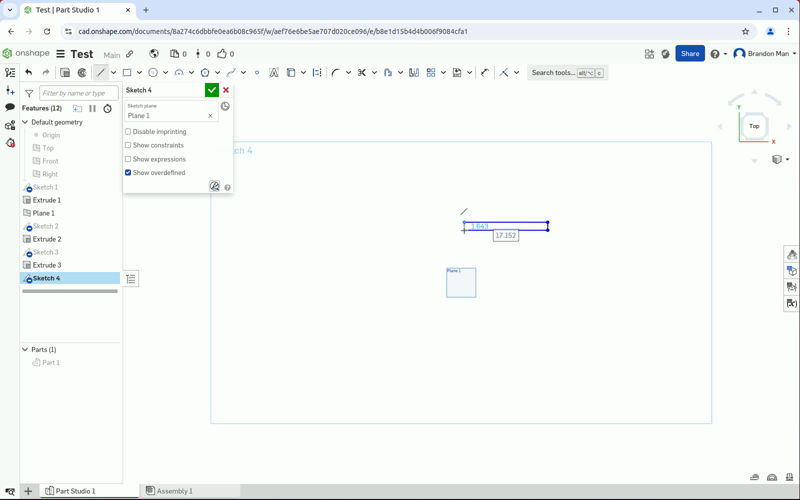
key_up(shift)
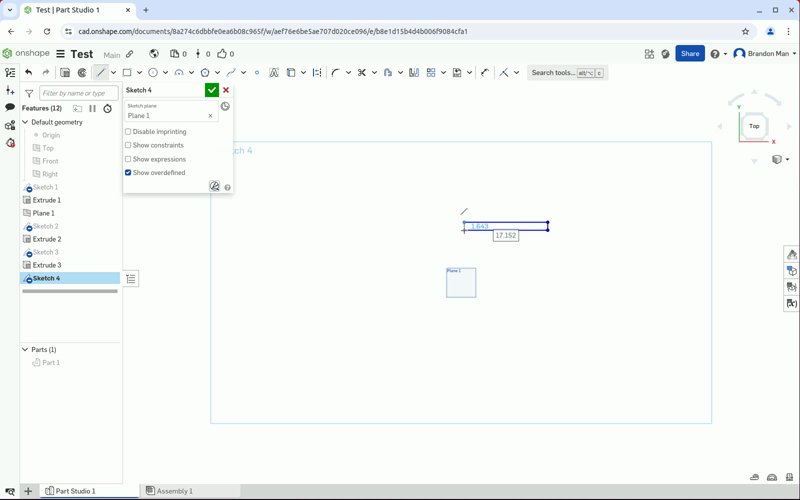
click(464, 230)
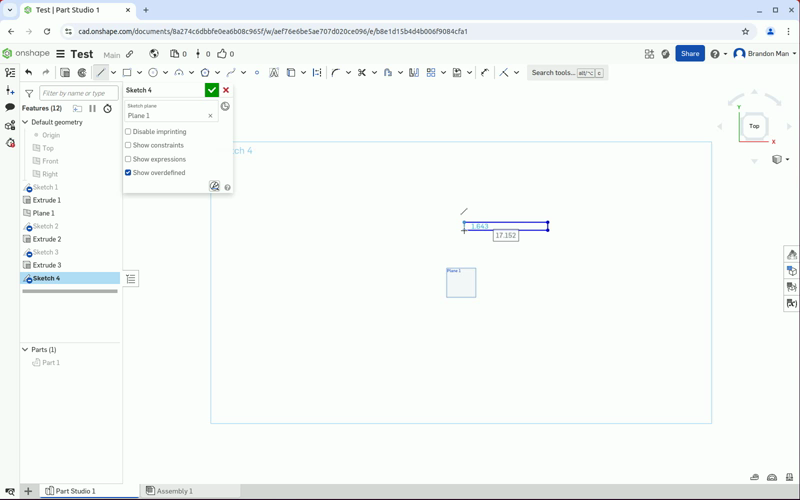
key(esc)
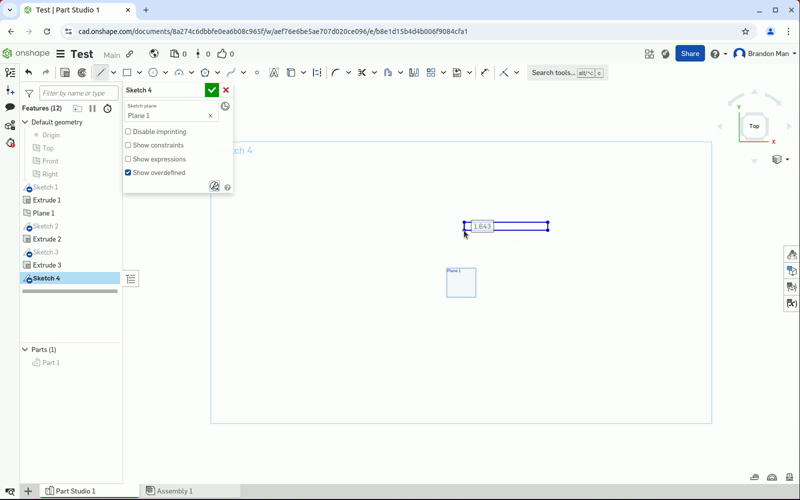
mouse_move(470, 222)
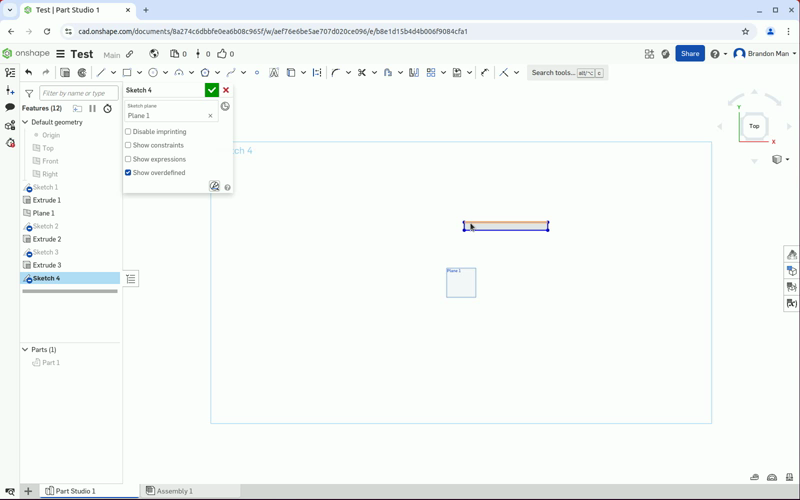
scroll(6)
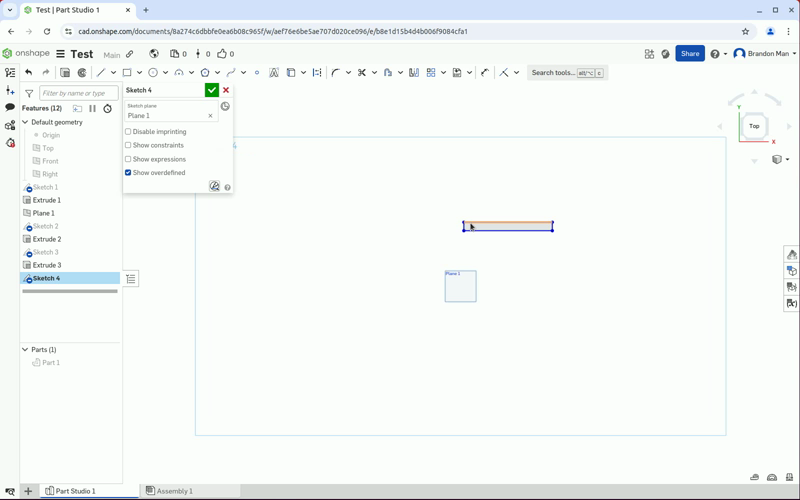
scroll(6)
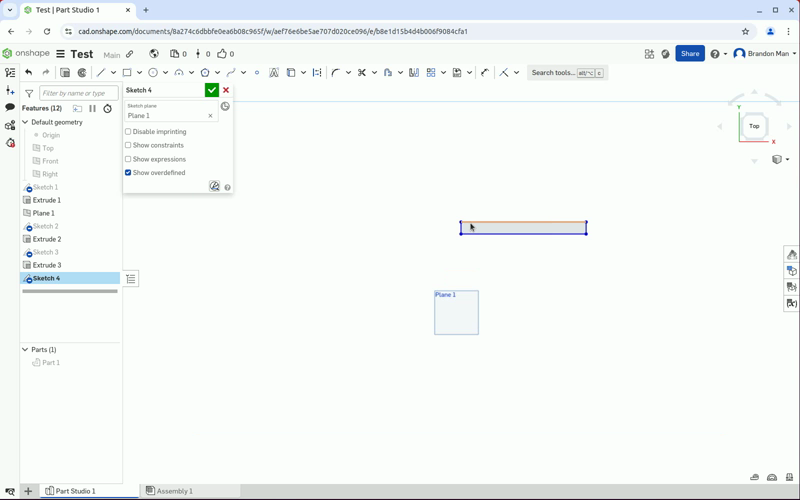
scroll(6)
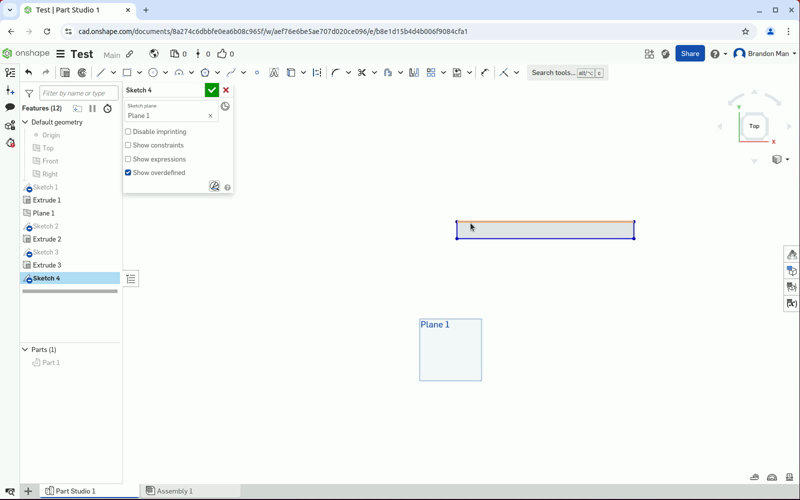
scroll(6)
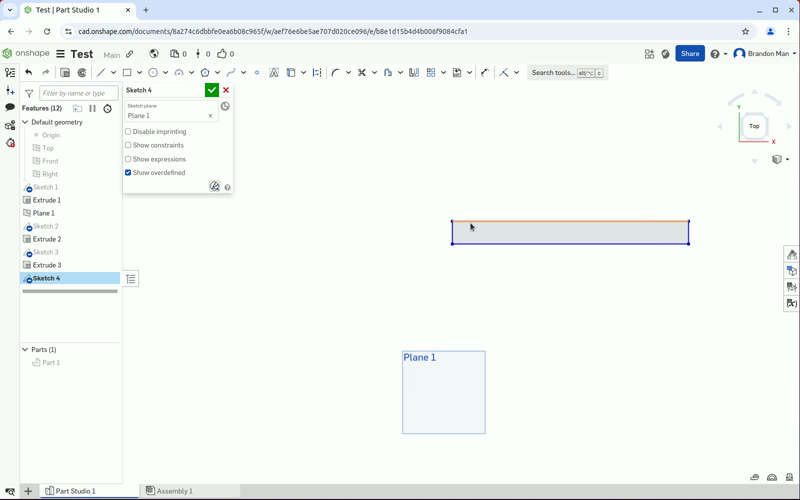
scroll(6)
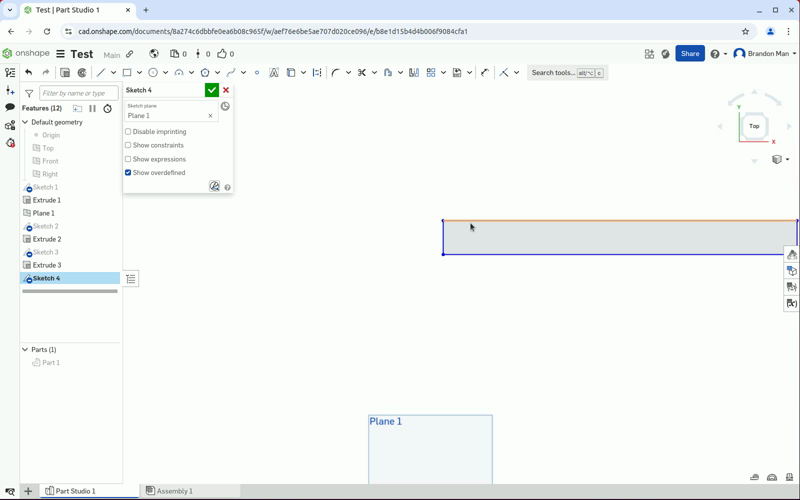
scroll(6)
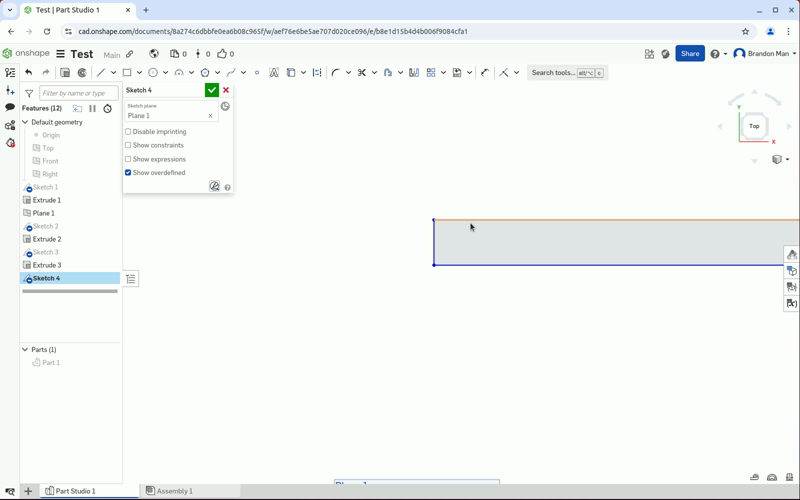
scroll(6)
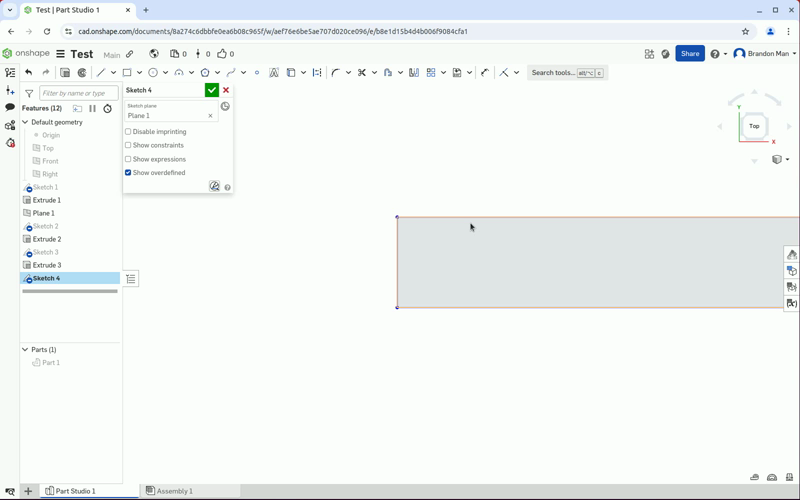
click(470, 222)
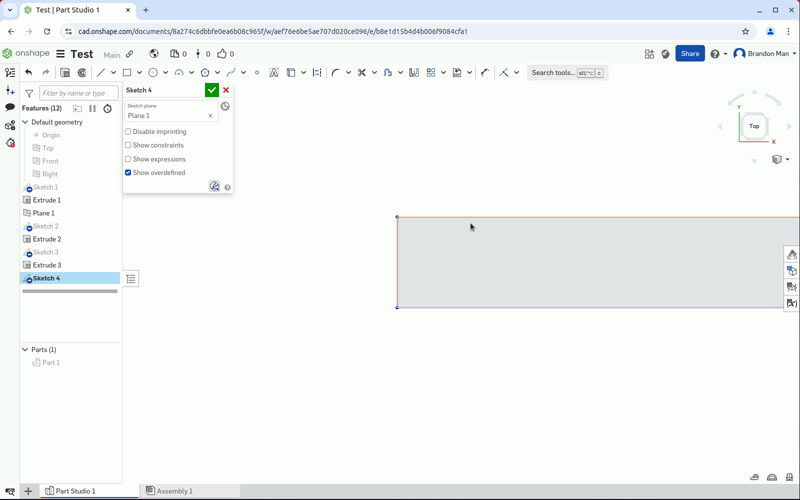
scroll(-6)
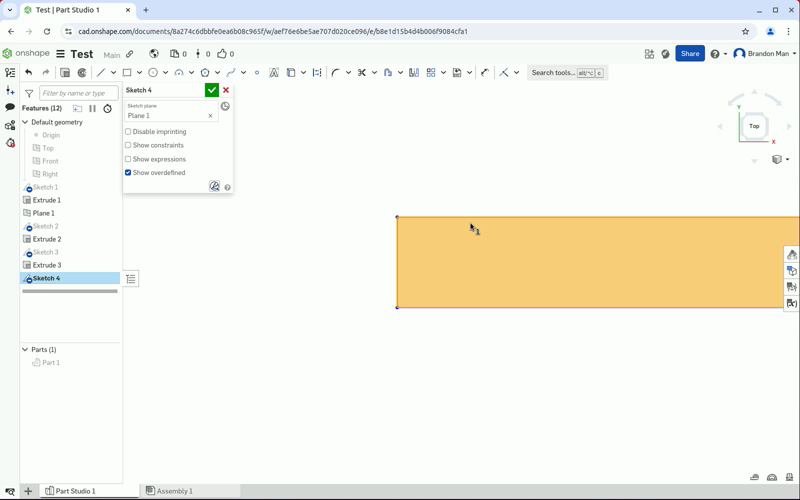
scroll(-6)
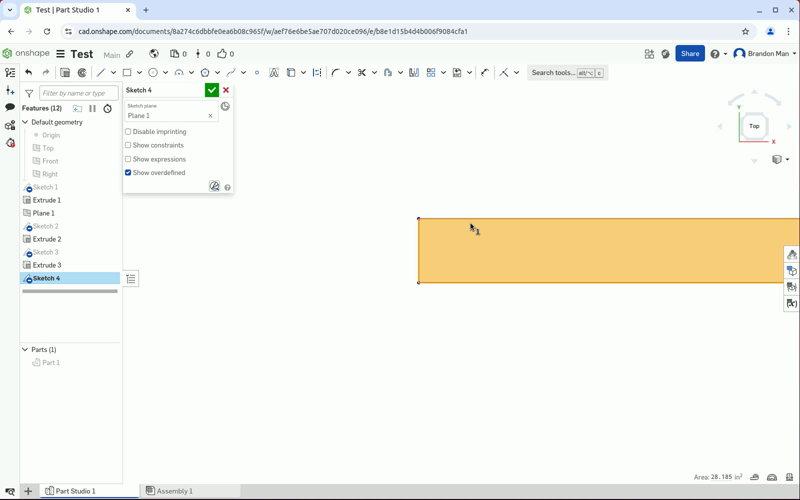
scroll(-6)
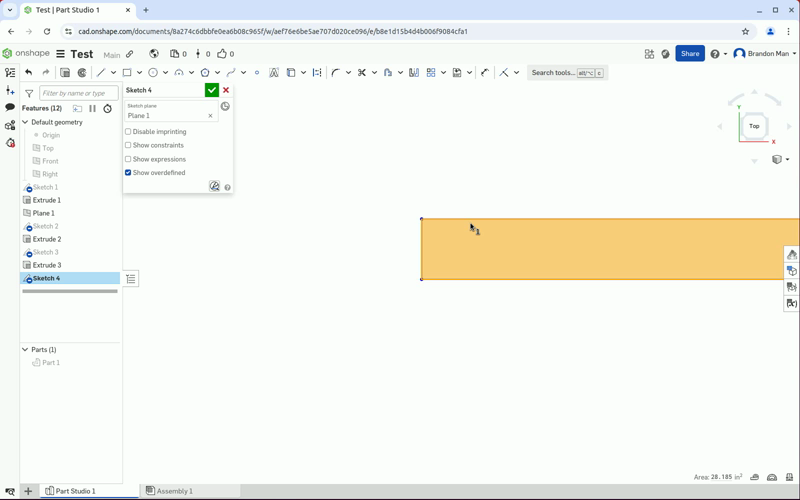
scroll(-6)
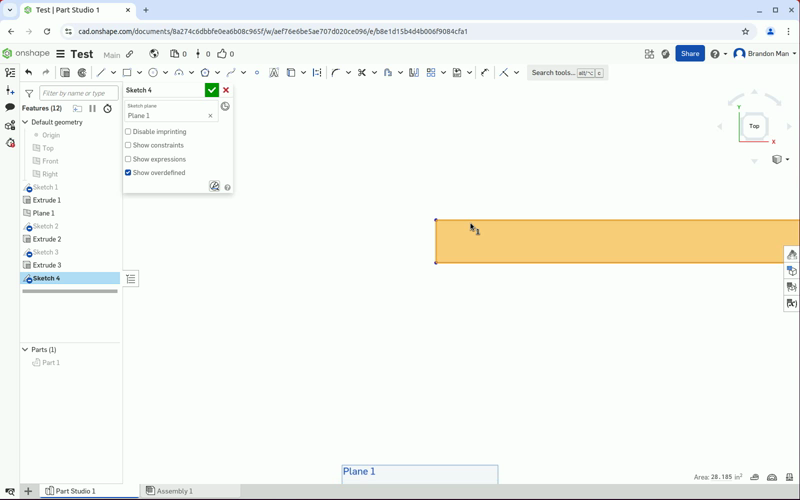
scroll(-6)
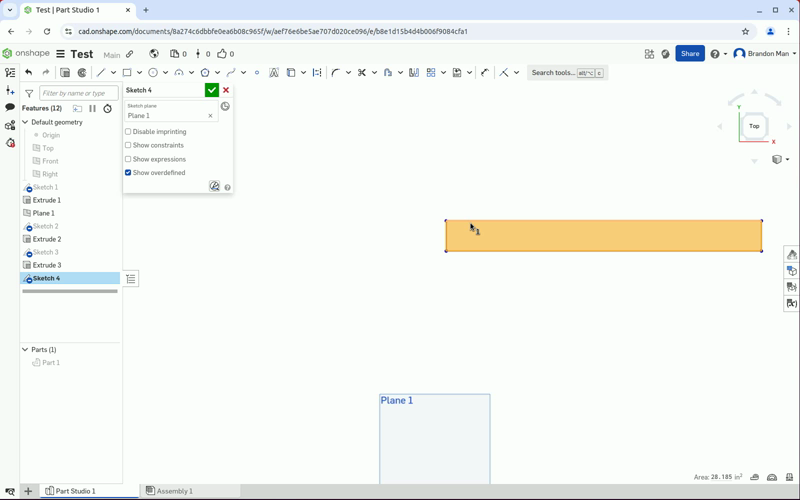
scroll(-6)
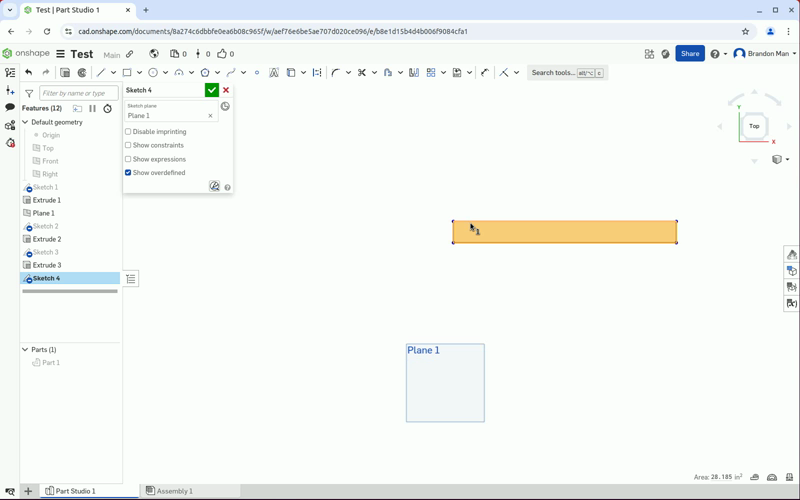
scroll(-6)
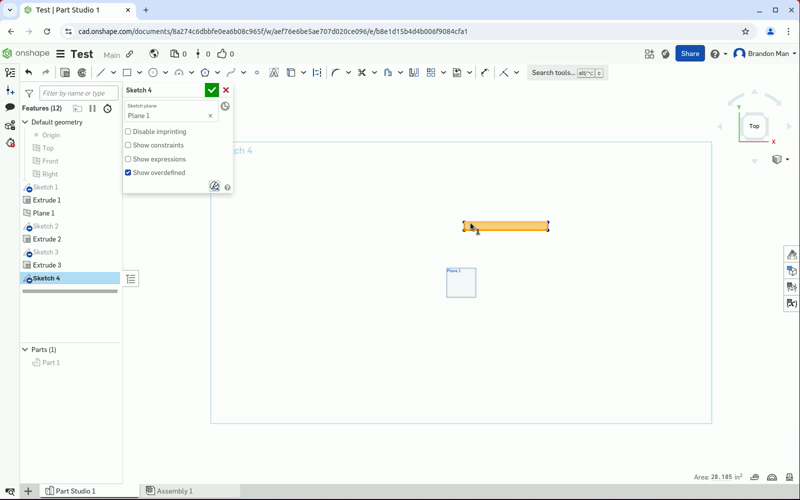
mouse_move(73, 352)
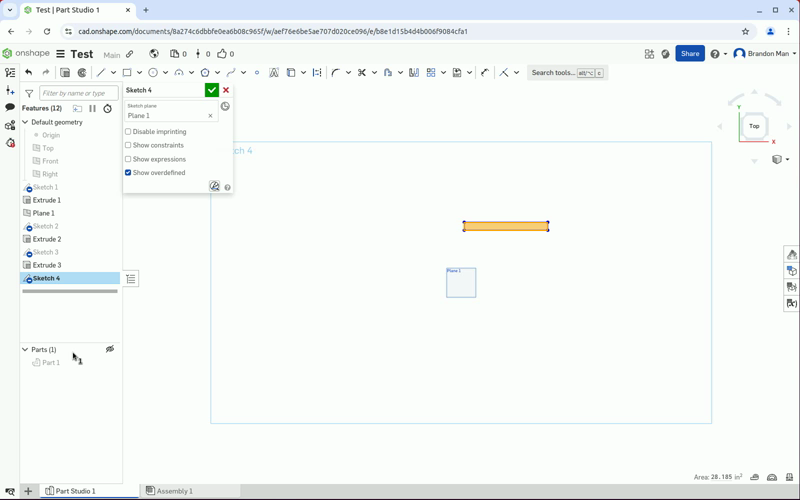
key(shift+y)
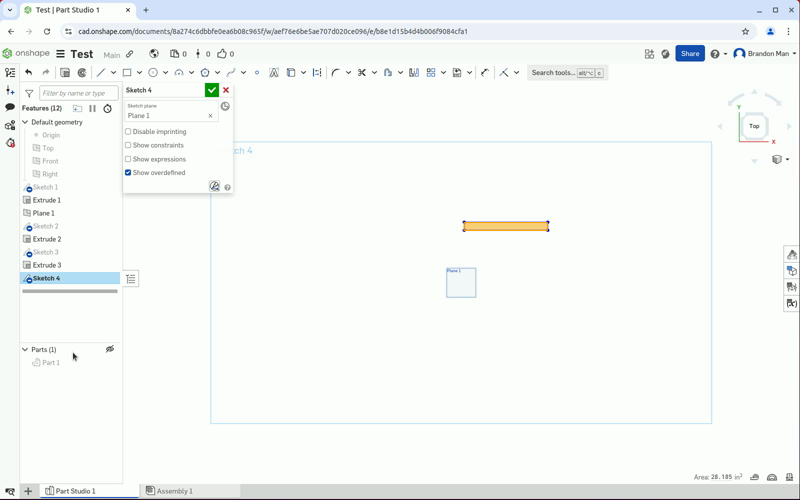
key(shift+e)
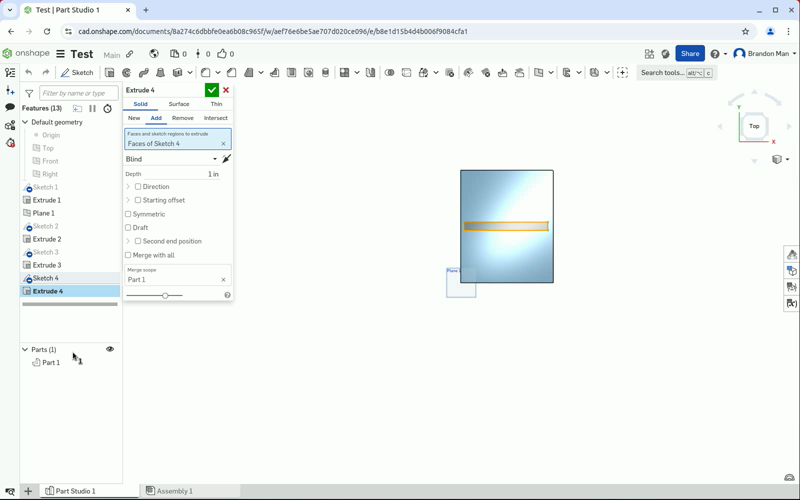
mouse_move(143, 106)
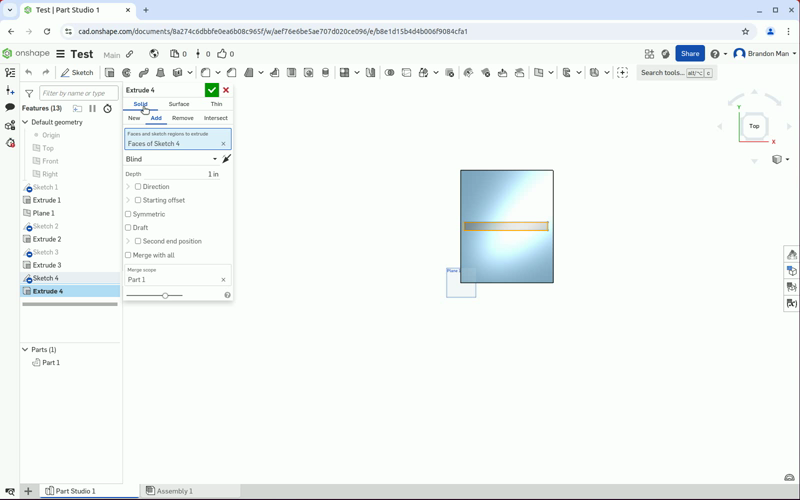
click(143, 106)
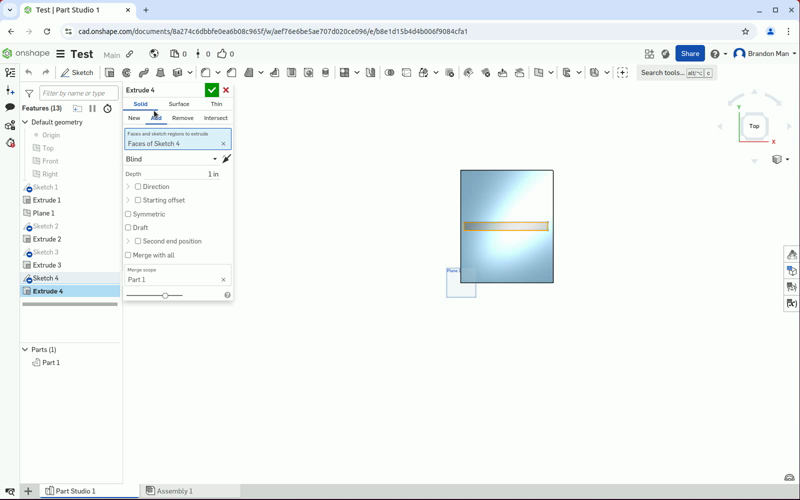
mouse_move(186, 120)
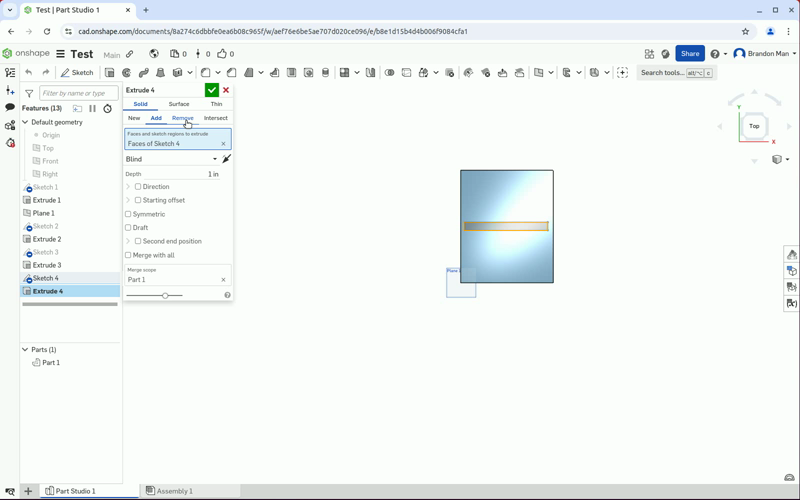
click(186, 120)
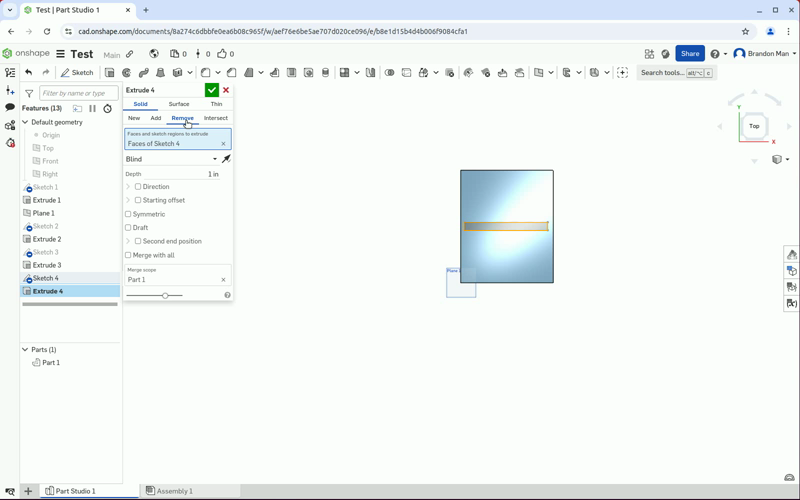
key(tab, 4)
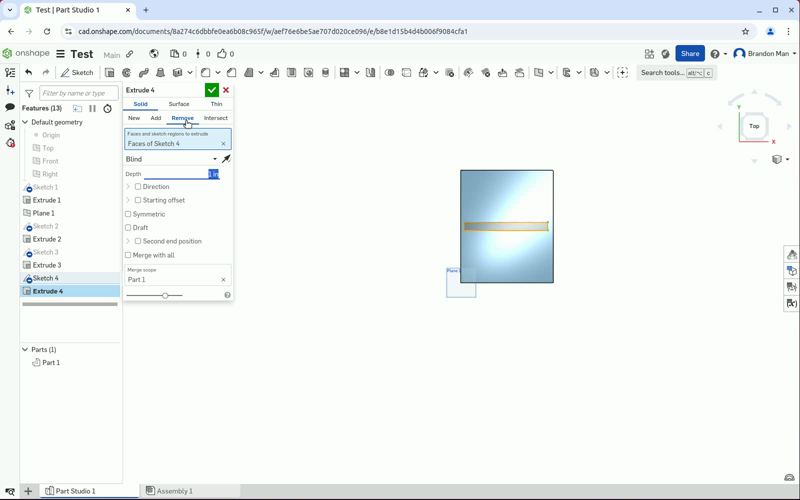
text(19.016)
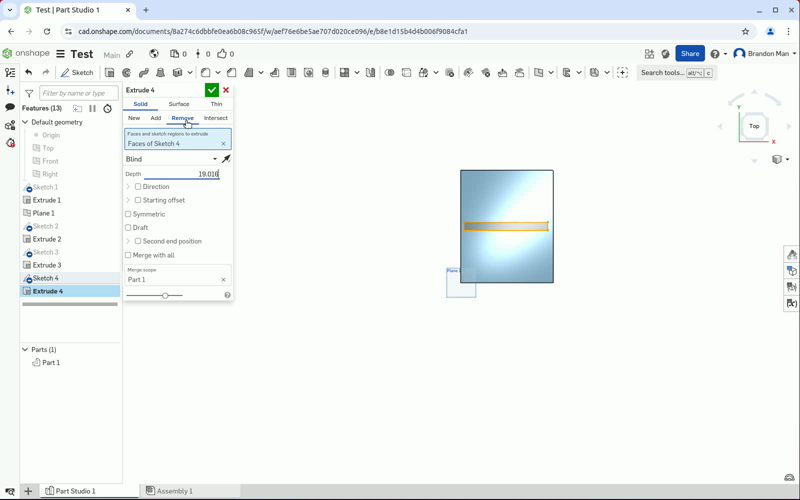
key(tab, 6)
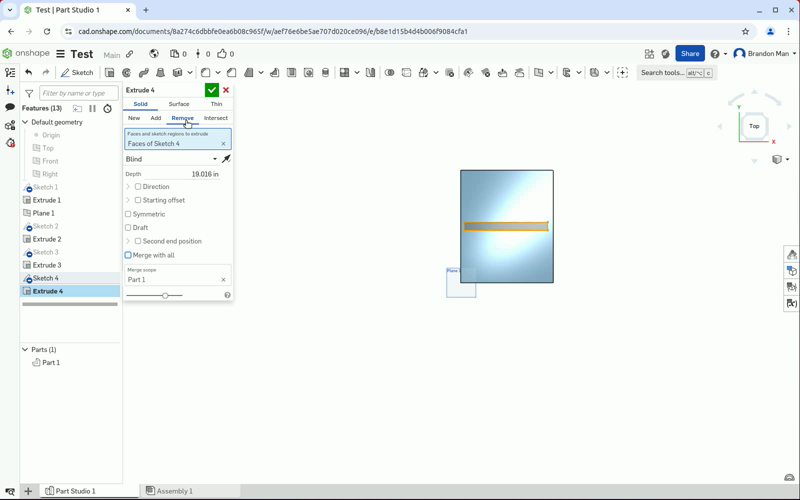
key(space)
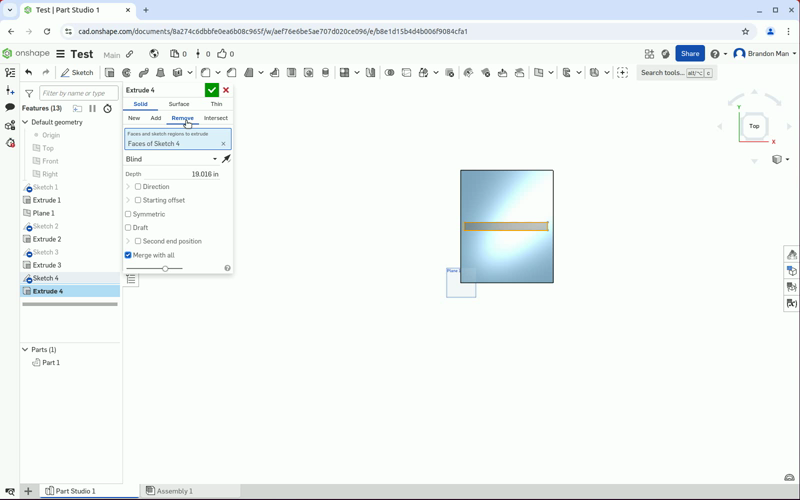
key(enter)
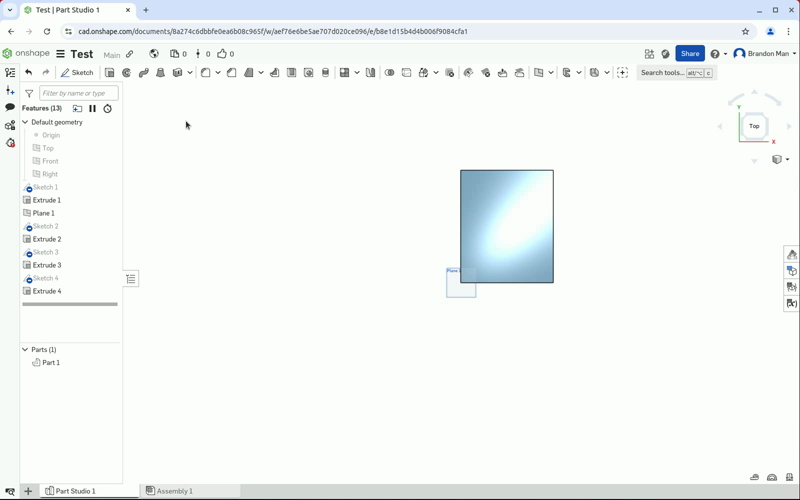
key(shift+h)
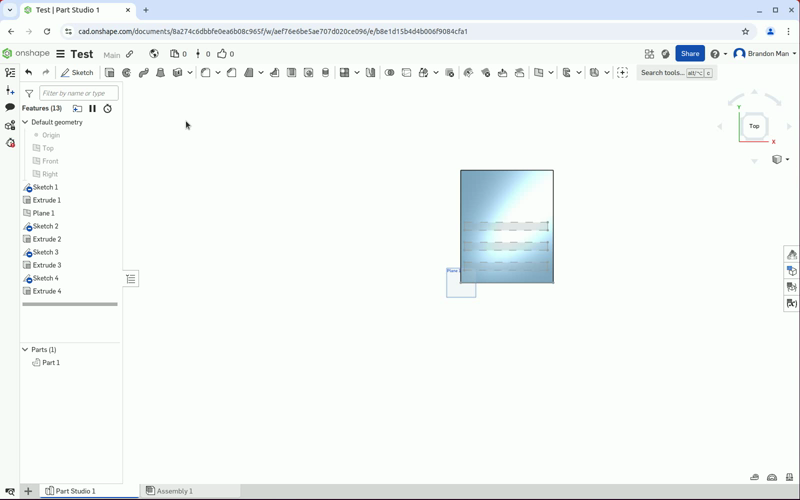
key(shift+h)
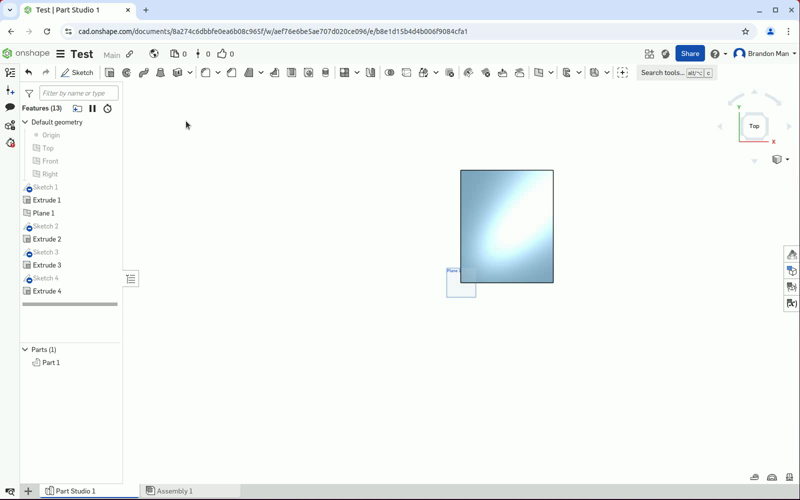
mouse_move(73, 189)
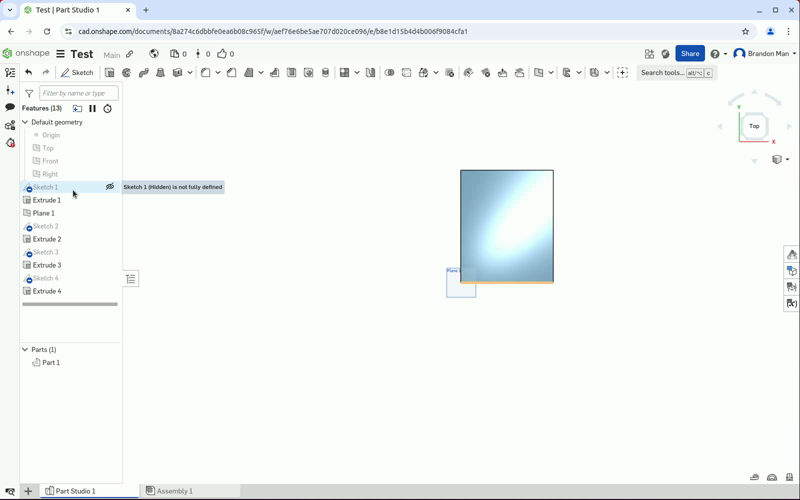
click(73, 189)
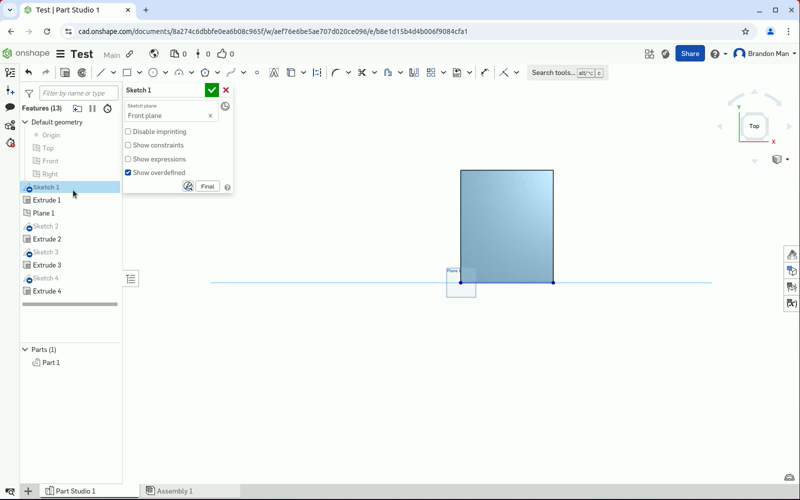
mouse_move(229, 92)
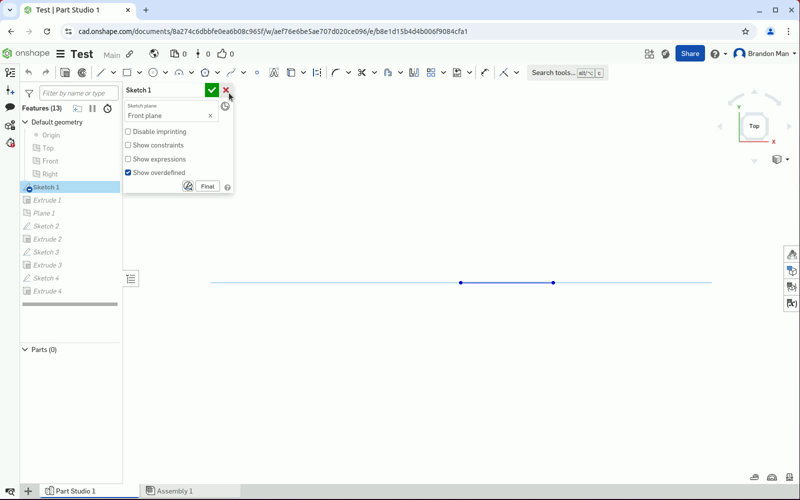
click(229, 92)
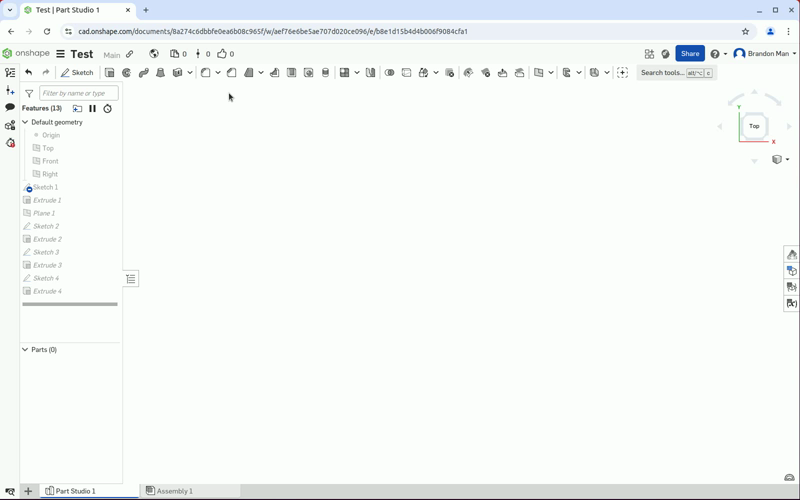
key(shift+s)
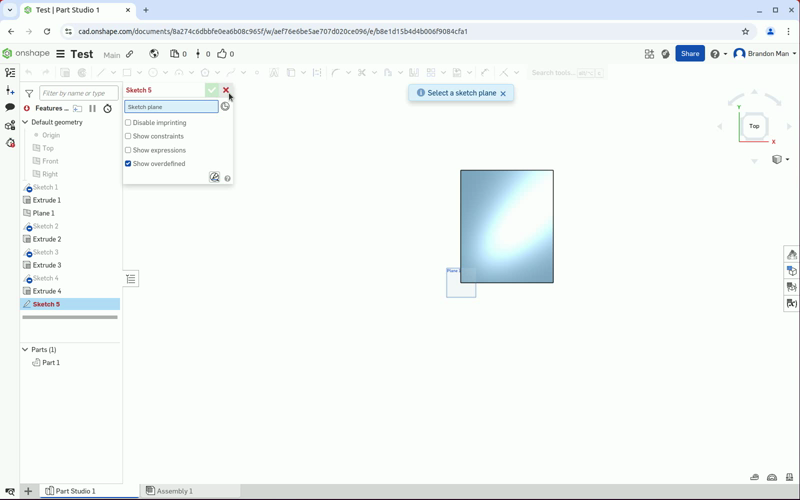
mouse_move(73, 215)
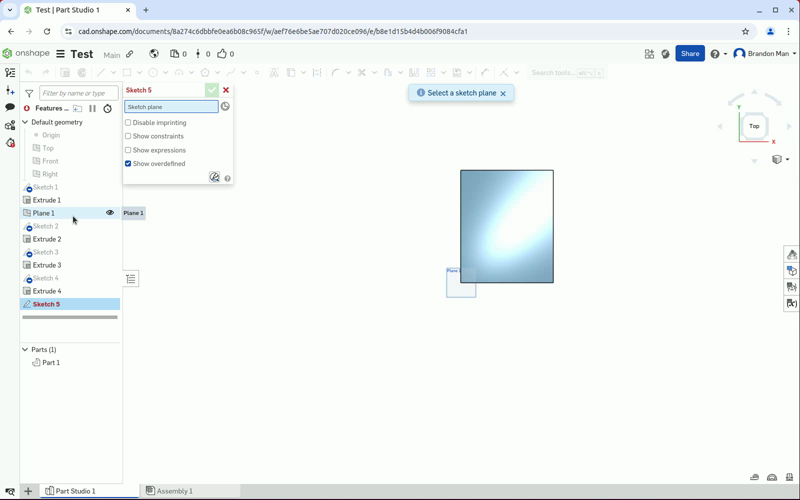
click(73, 215)
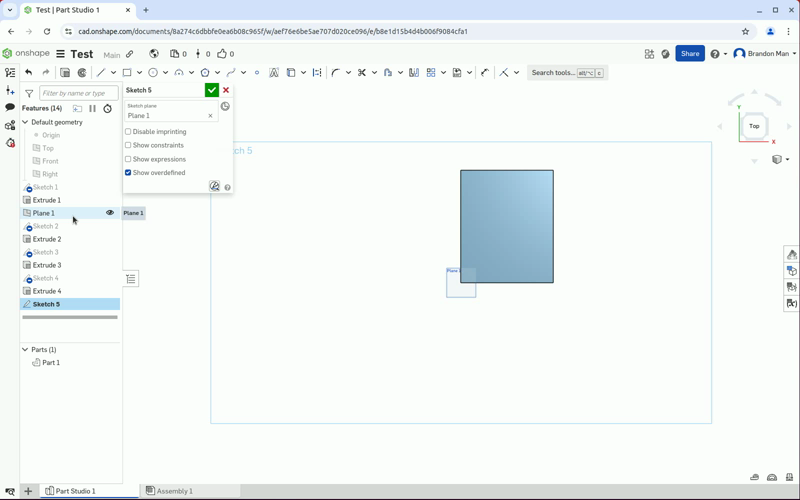
mouse_move(73, 352)
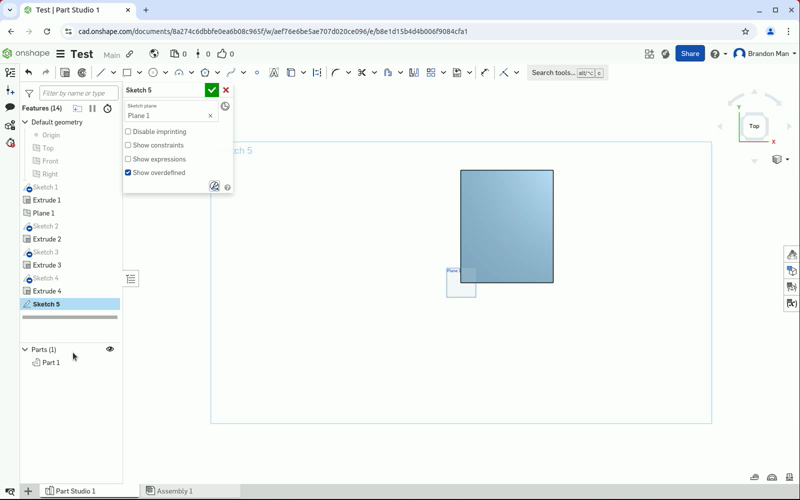
key(y)
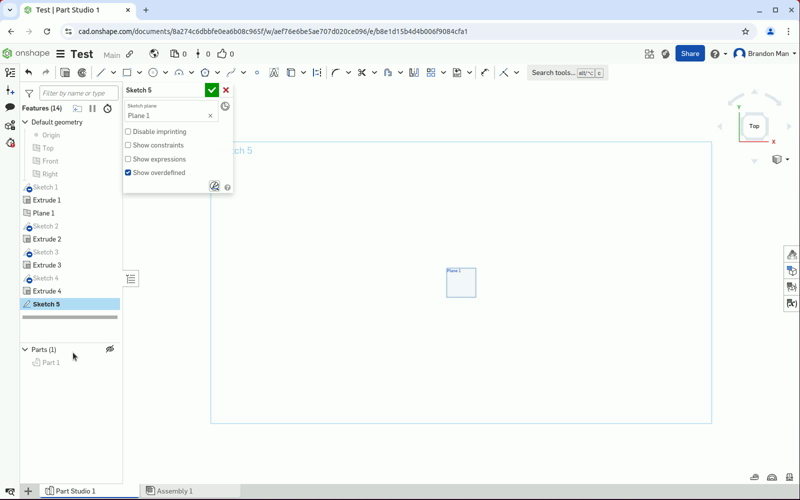
key(l)
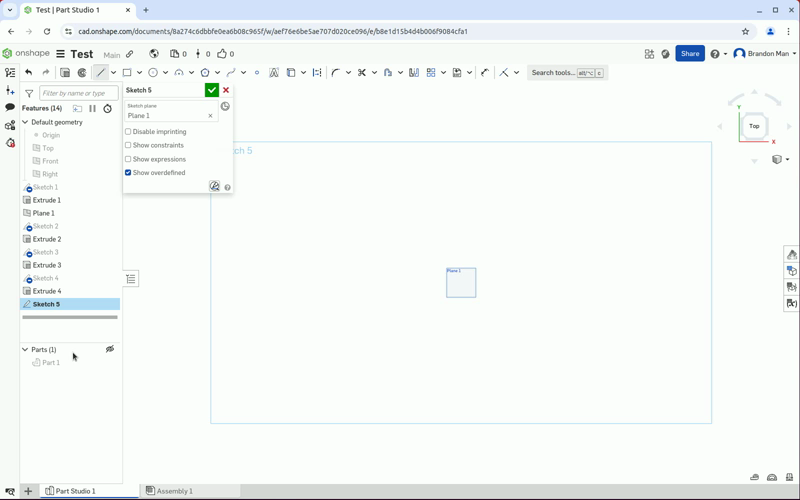
key_down(shift)
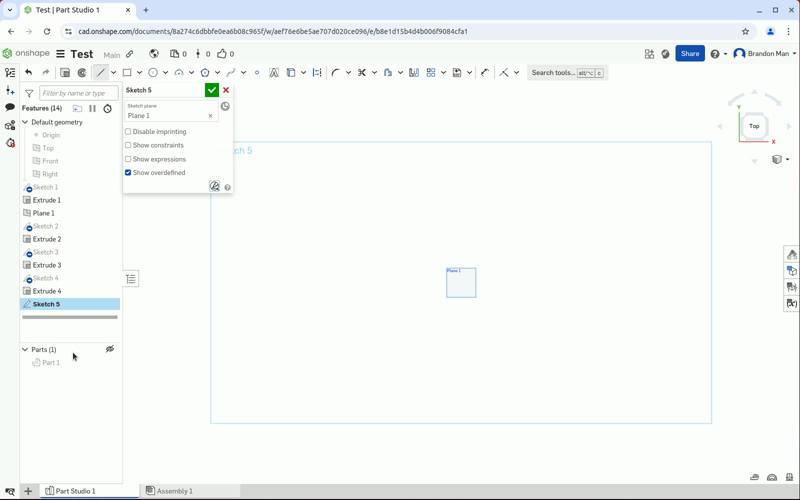
mouse_move(464, 210)
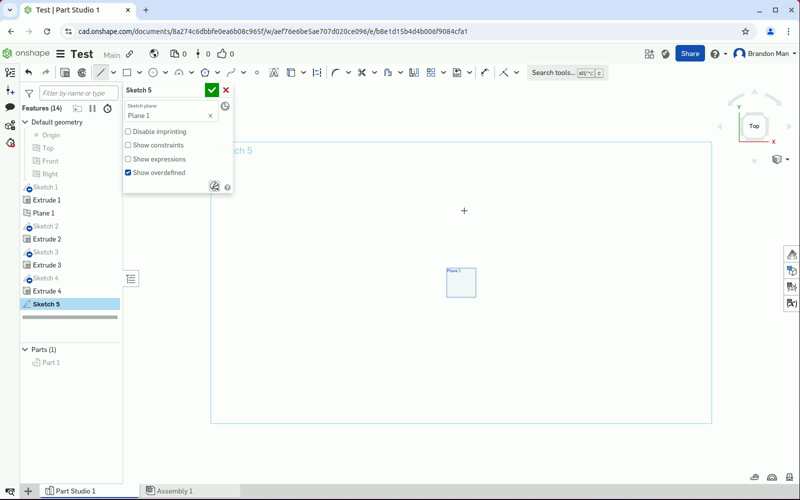
click(464, 210)
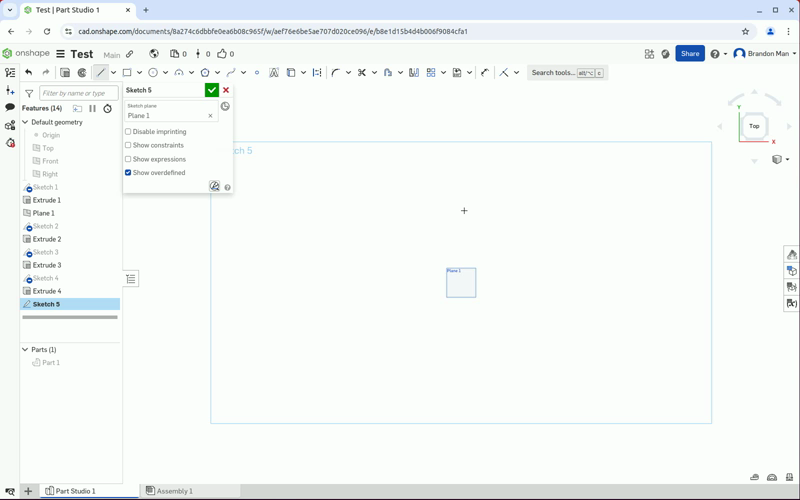
key_up(shift)
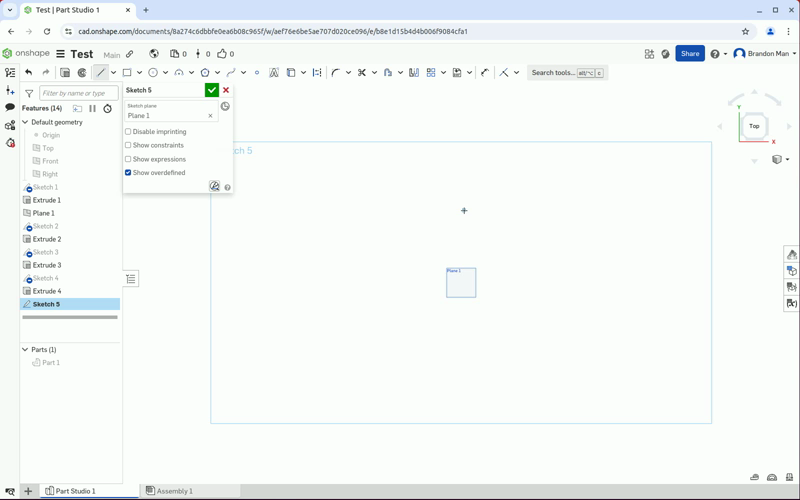
key_down(shift)
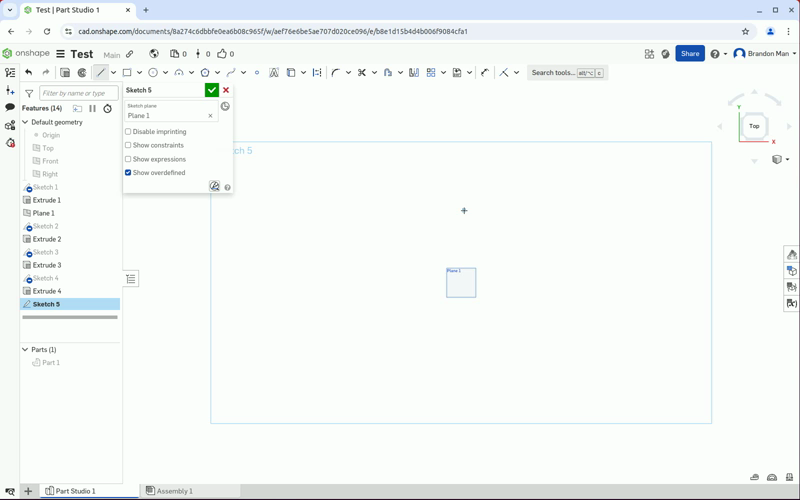
mouse_move(547, 210)
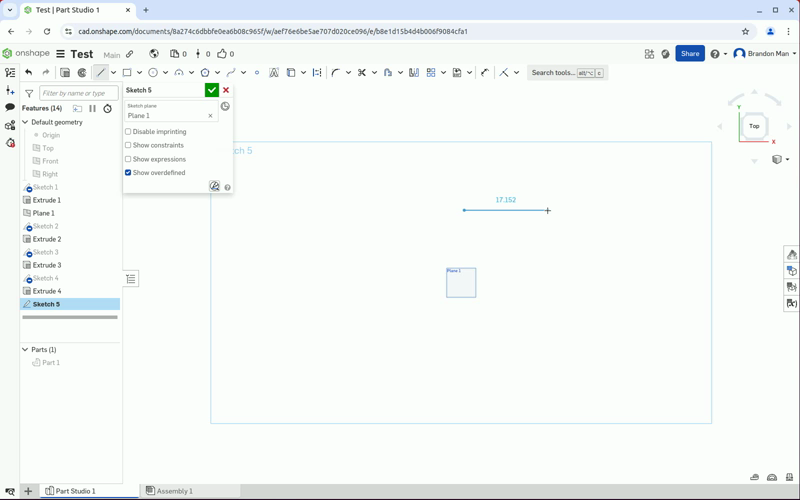
click(547, 210)
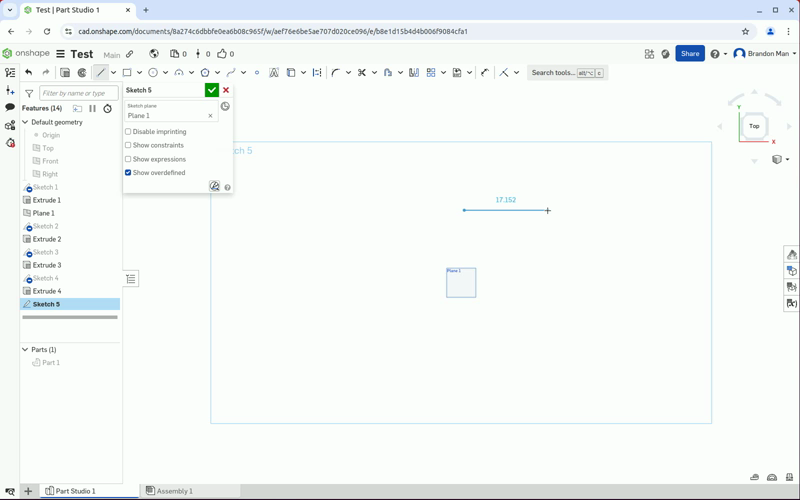
key_up(shift)
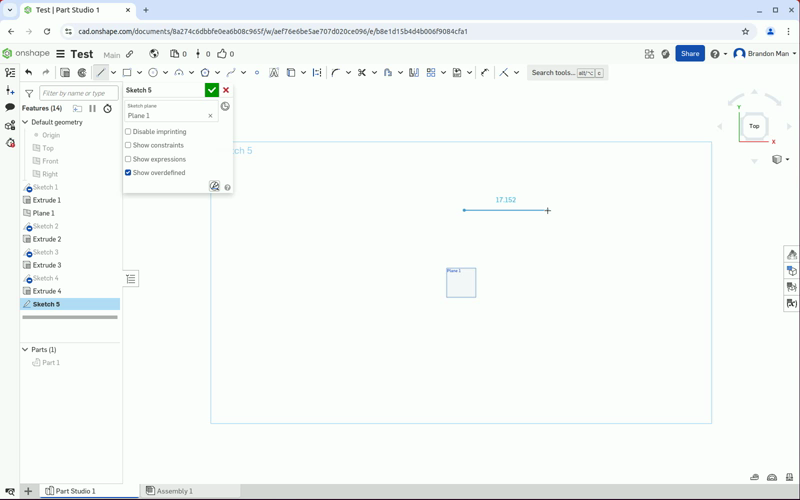
key_down(shift)
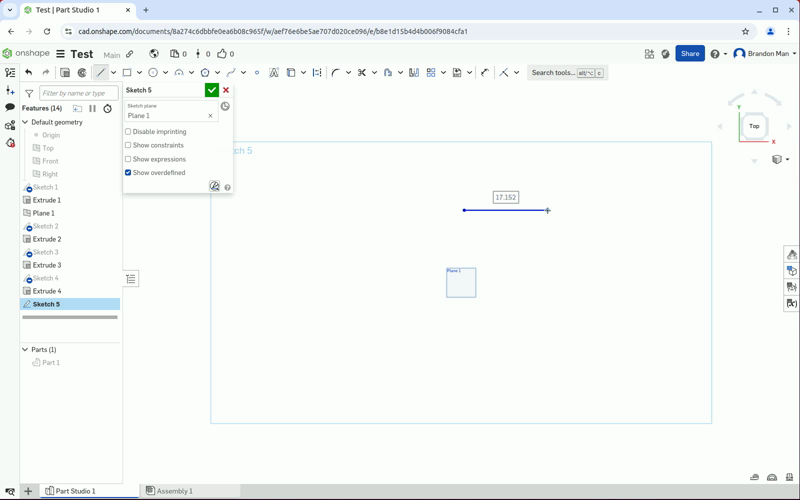
mouse_move(577, 210)
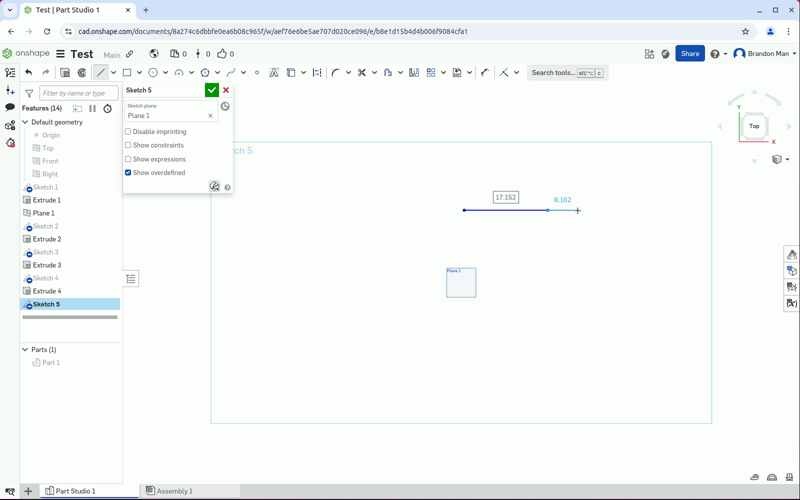
mouse_move(547, 202)
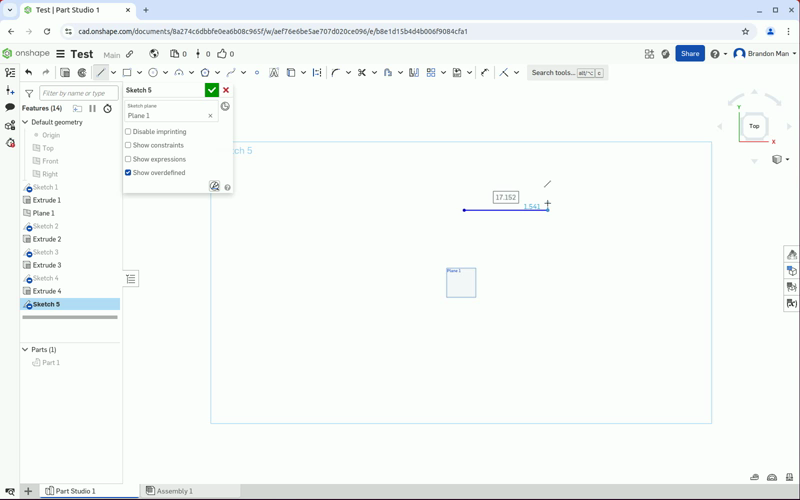
click(547, 202)
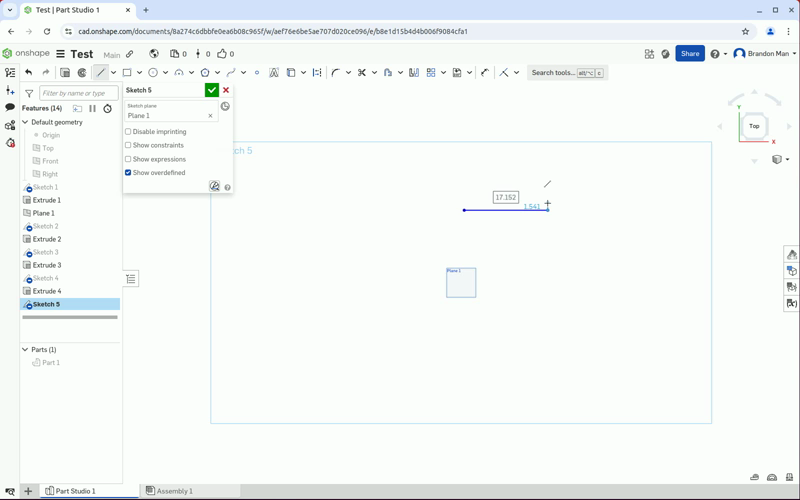
key_up(shift)
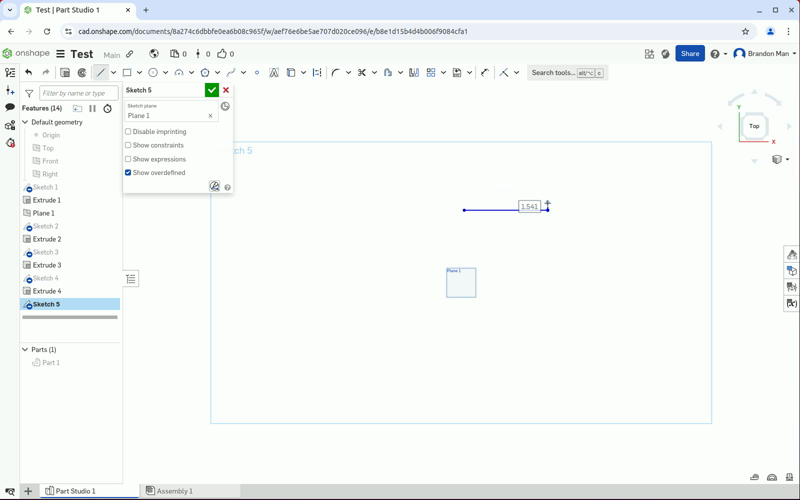
key_down(shift)
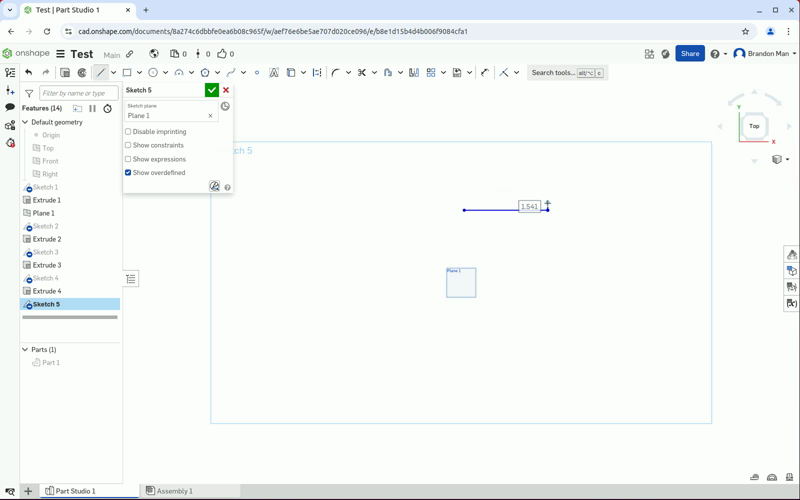
mouse_move(464, 202)
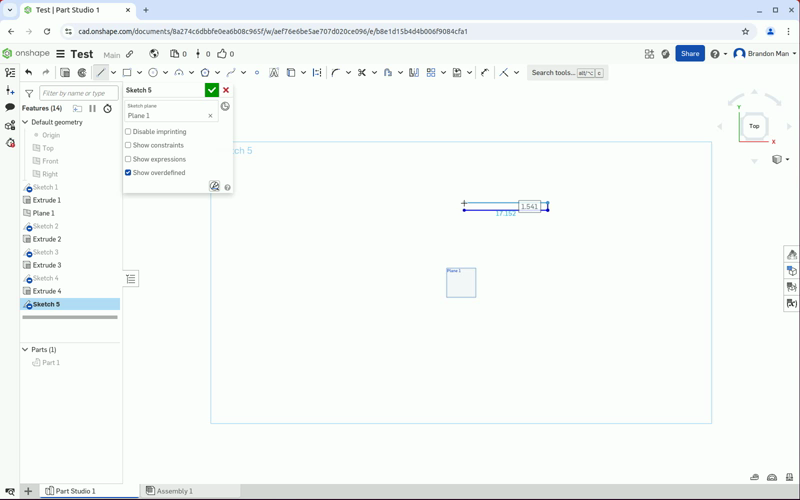
click(464, 202)
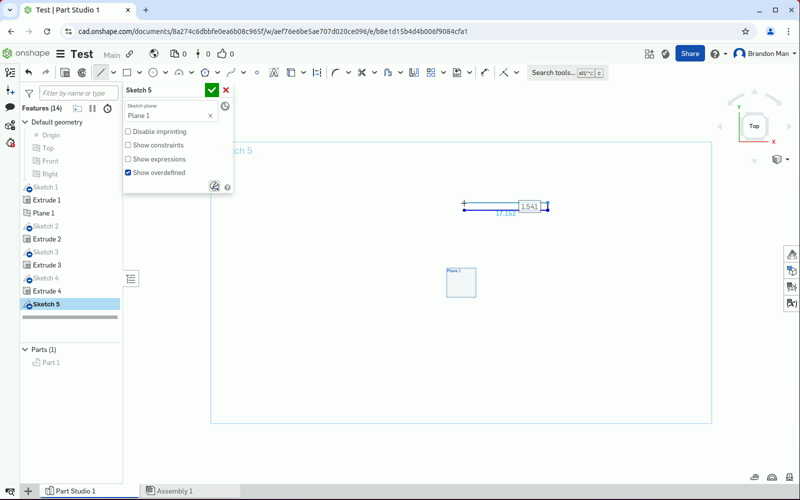
key_up(shift)
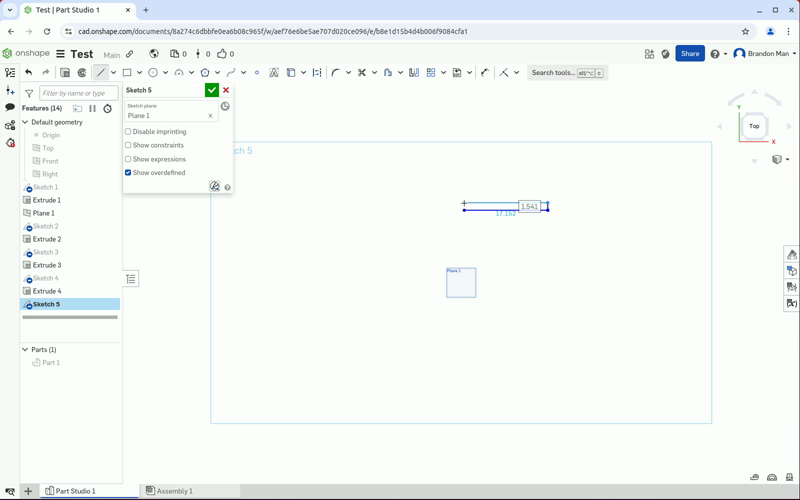
mouse_move(494, 202)
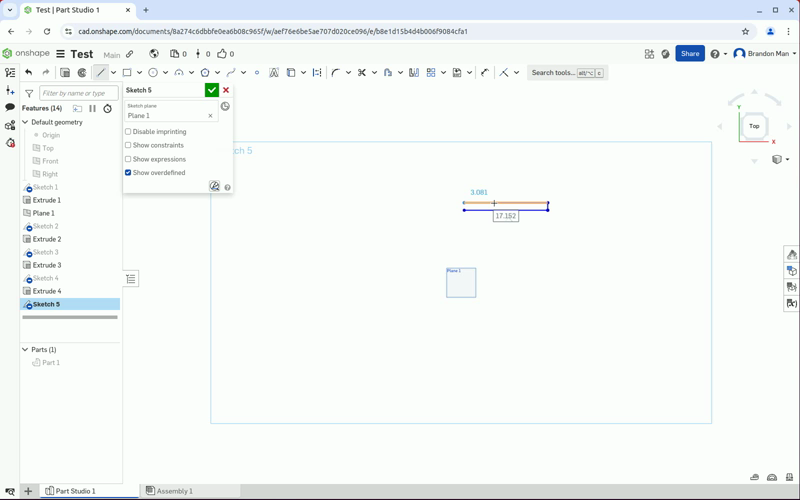
key_down(shift)
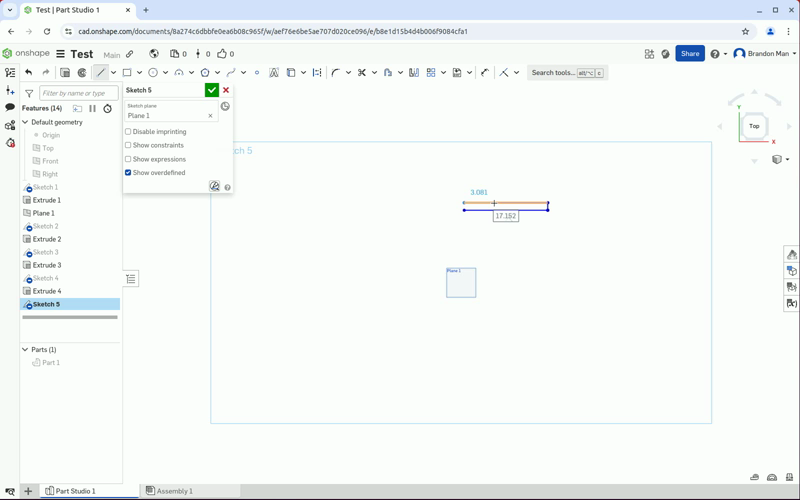
mouse_move(464, 210)
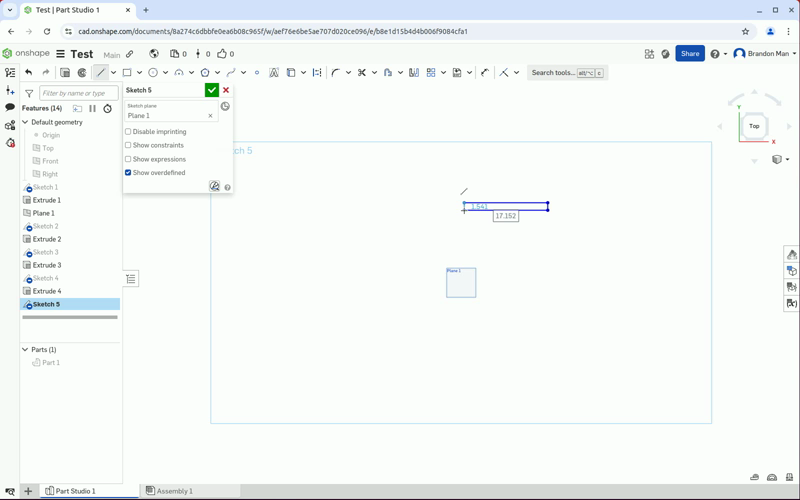
key_up(shift)
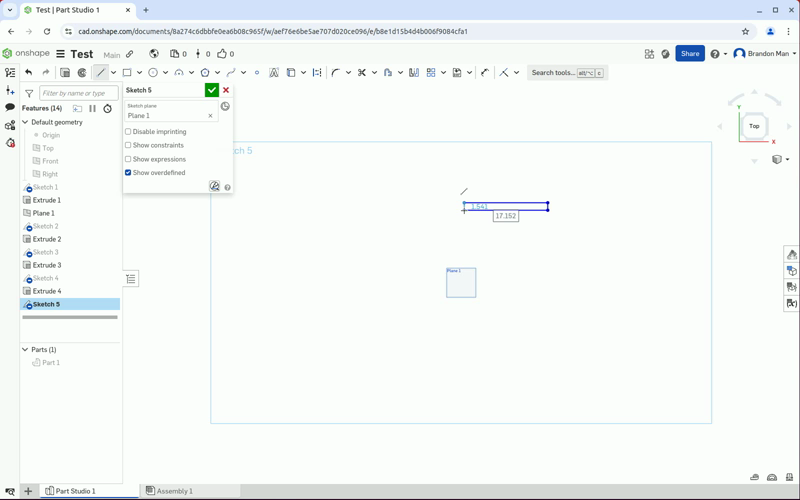
click(464, 210)
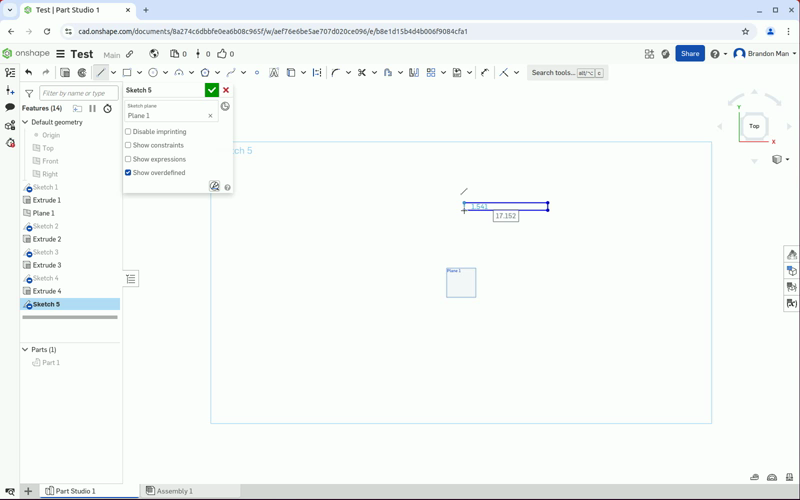
key(esc)
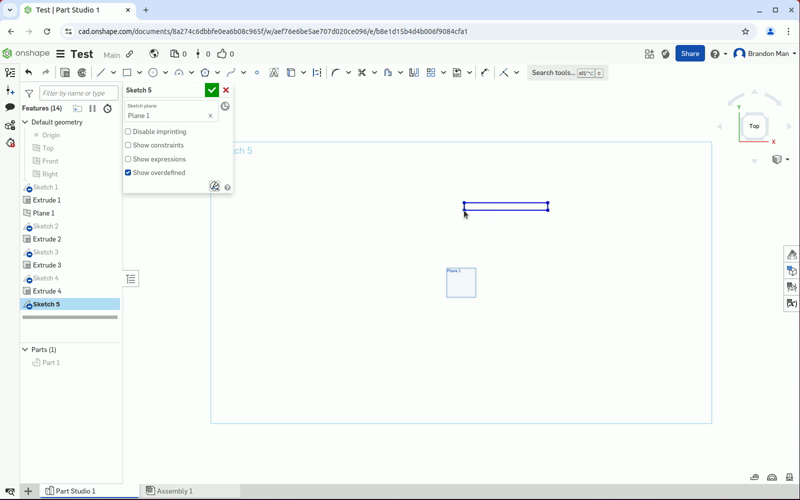
mouse_move(488, 206)
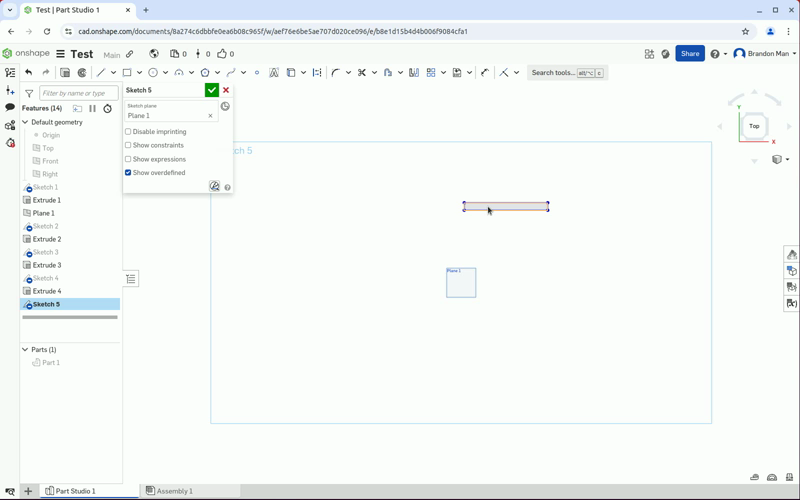
scroll(6)
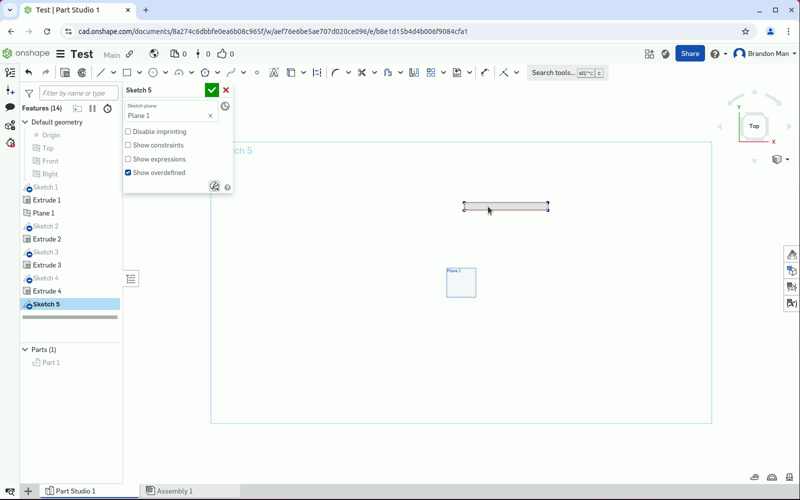
scroll(6)
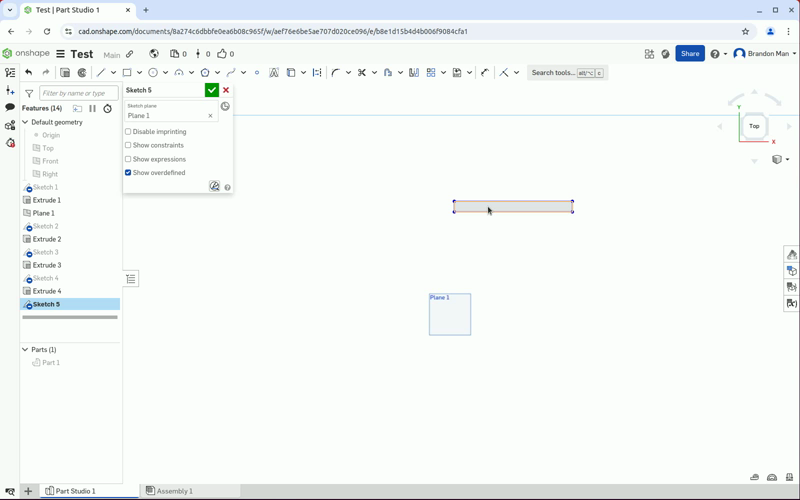
scroll(6)
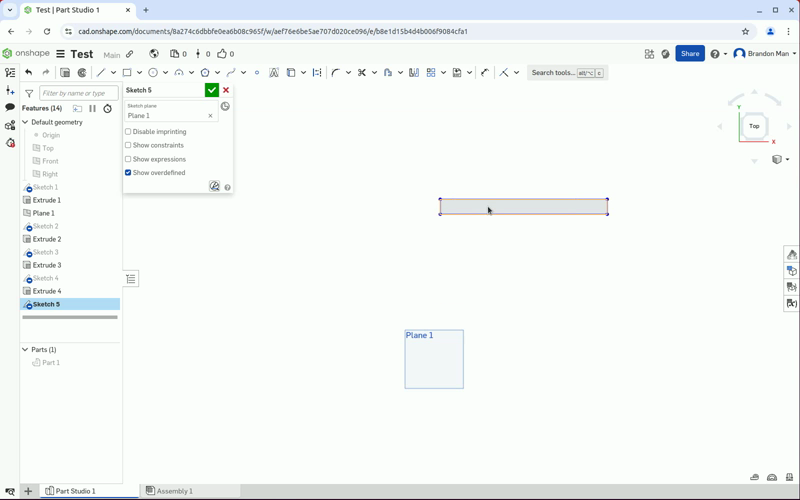
scroll(6)
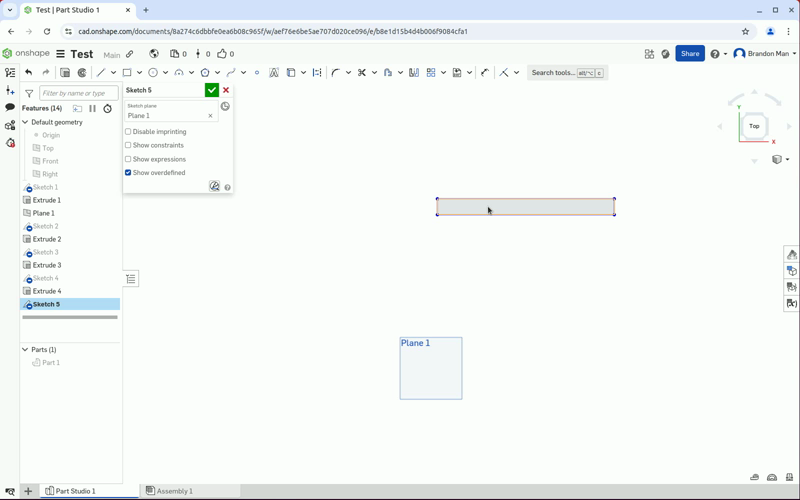
scroll(6)
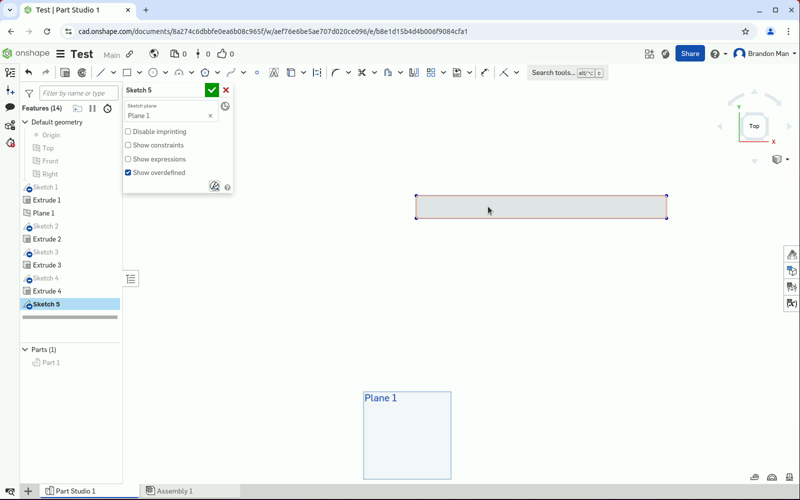
scroll(6)
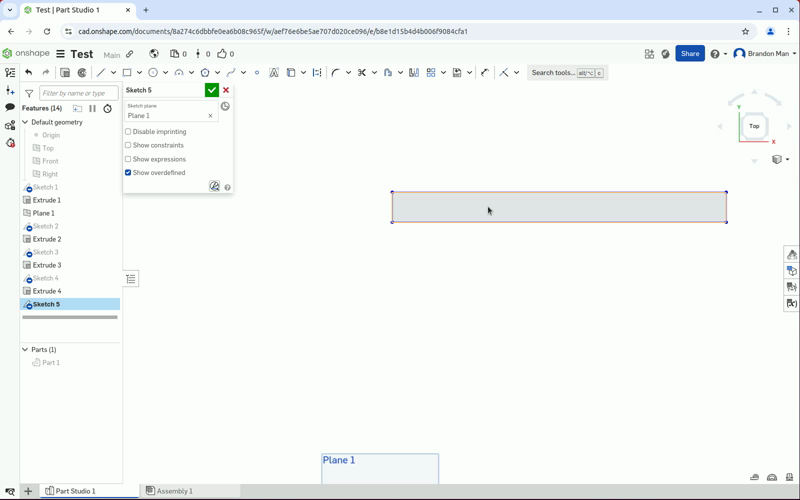
scroll(6)
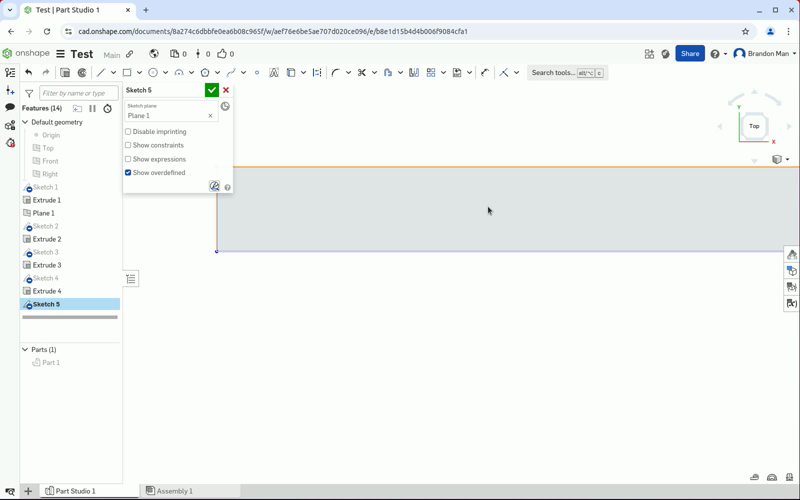
click(488, 206)
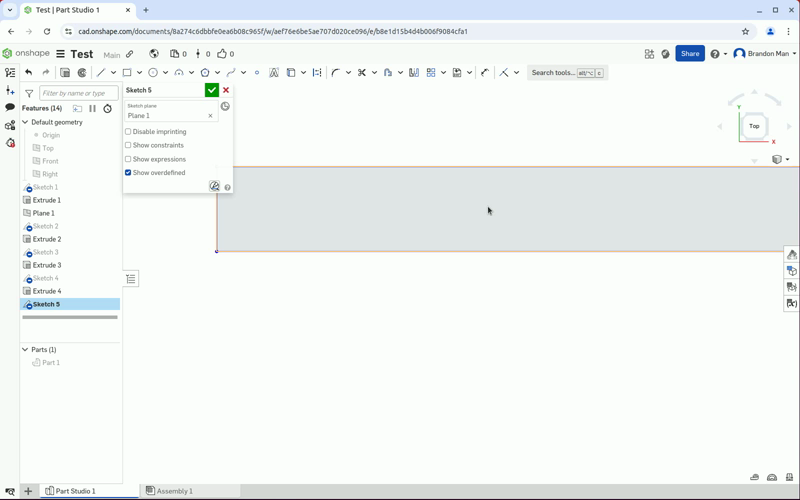
scroll(-6)
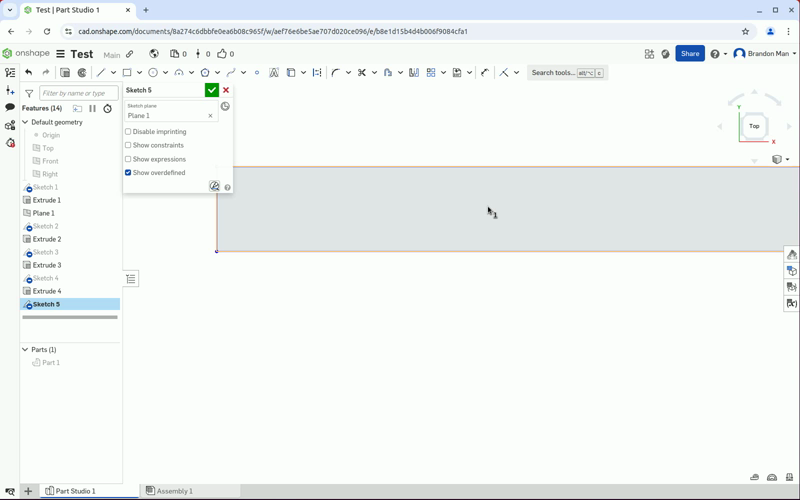
scroll(-6)
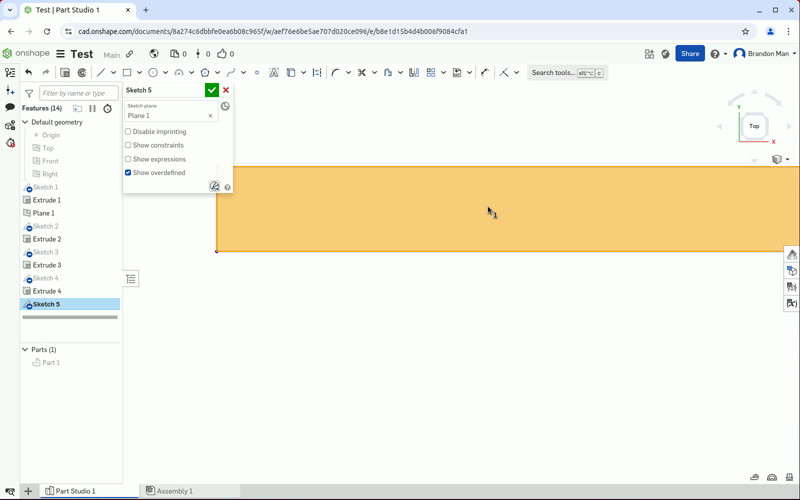
scroll(-6)
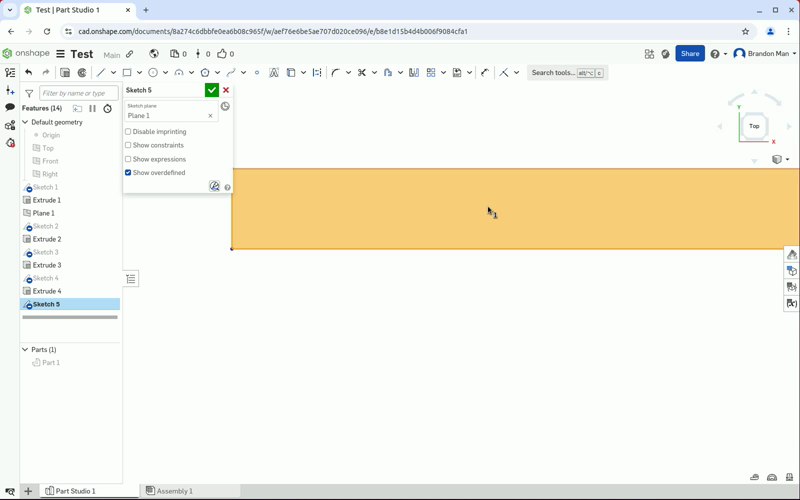
scroll(-6)
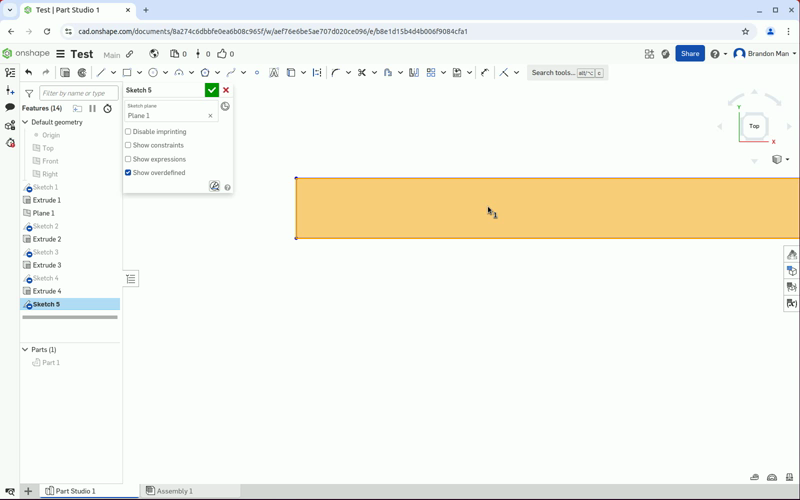
scroll(-6)
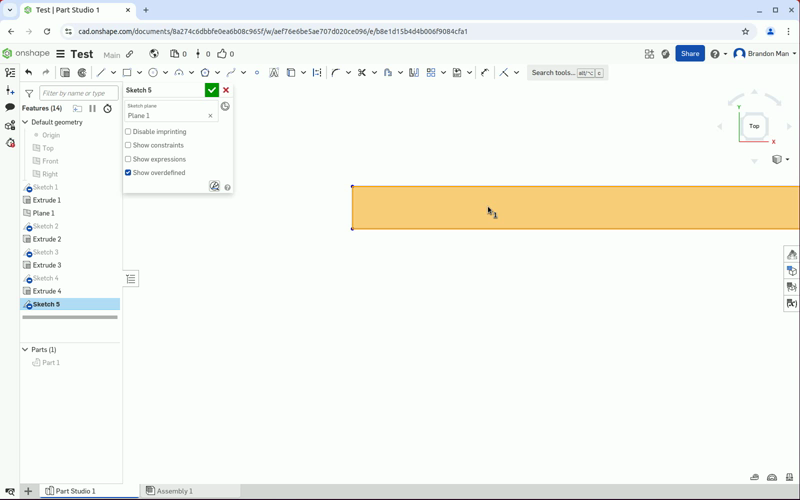
scroll(-6)
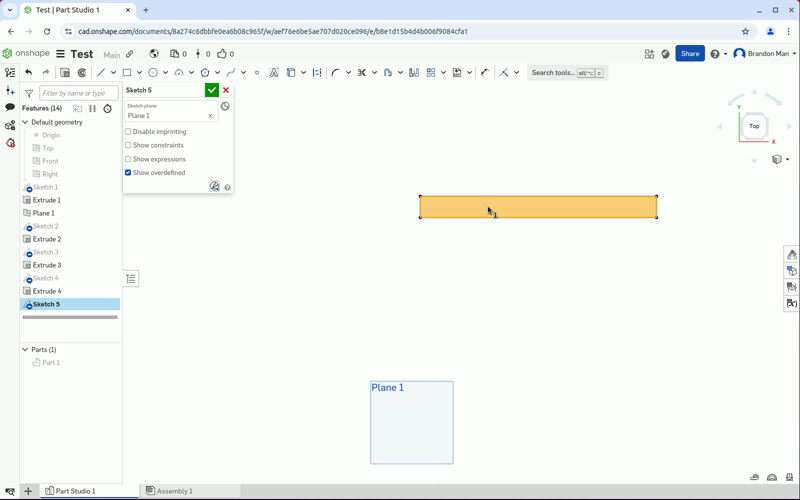
scroll(-6)
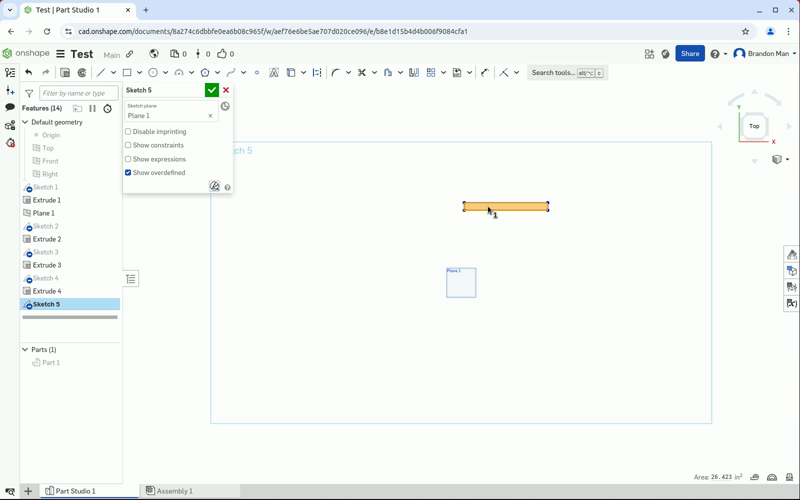
mouse_move(73, 352)
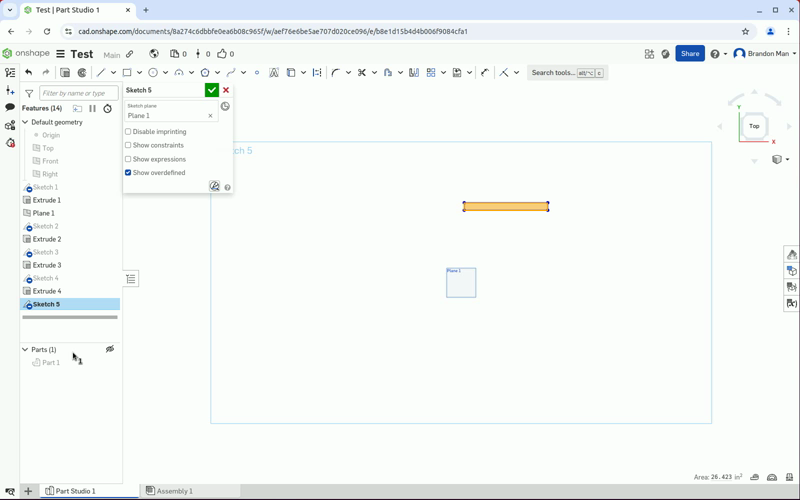
key(shift+y)
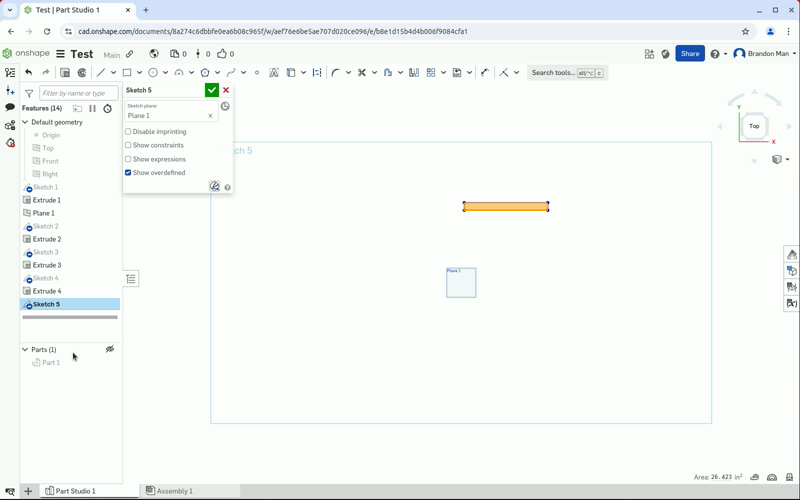
key(shift+e)
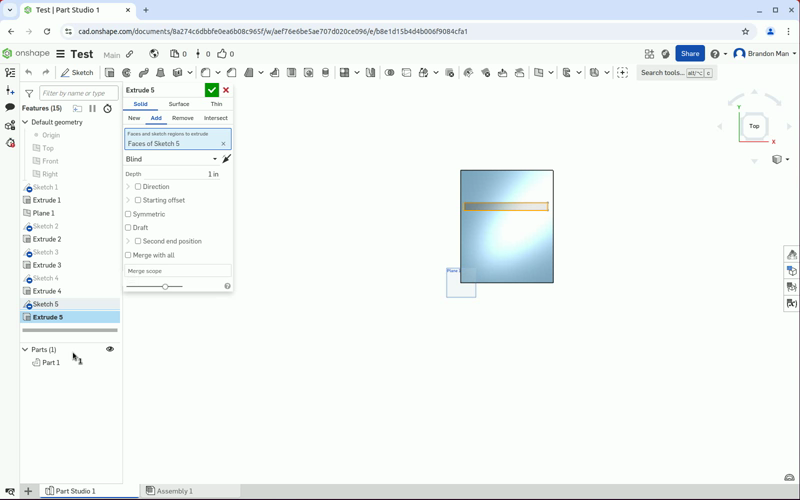
mouse_move(143, 106)
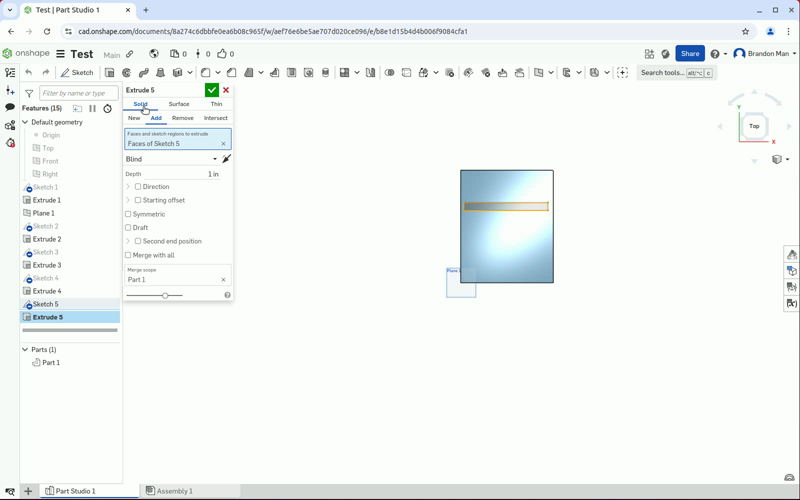
click(143, 106)
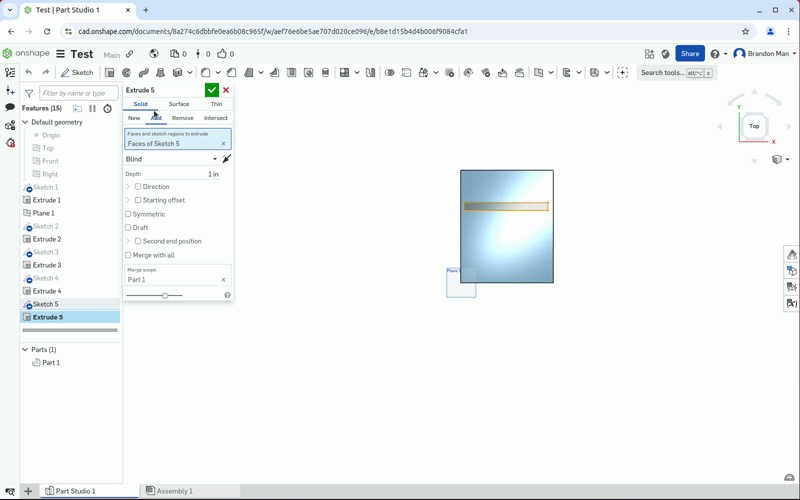
mouse_move(186, 120)
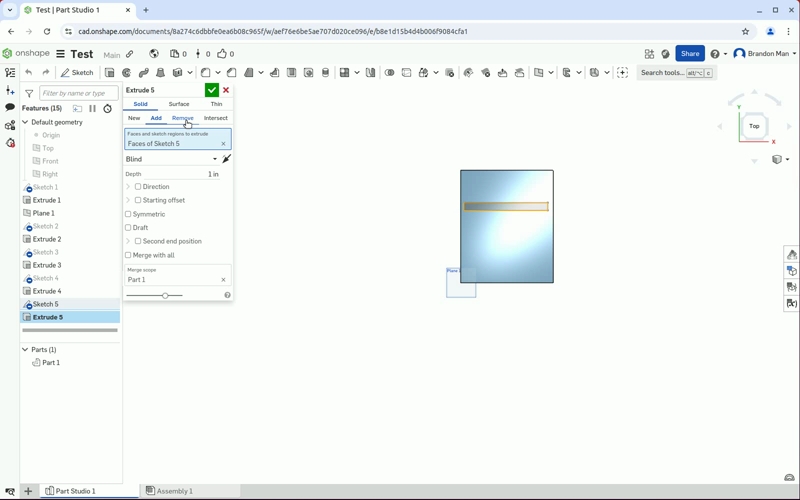
click(186, 120)
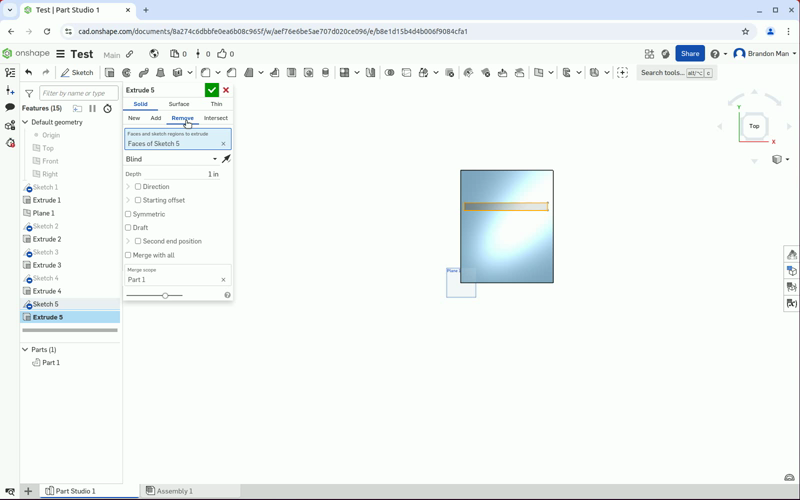
key(tab, 4)
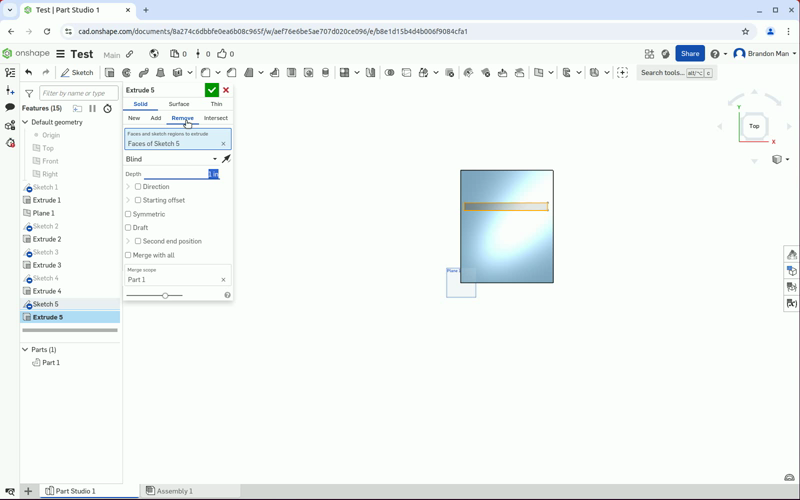
text(19.016)
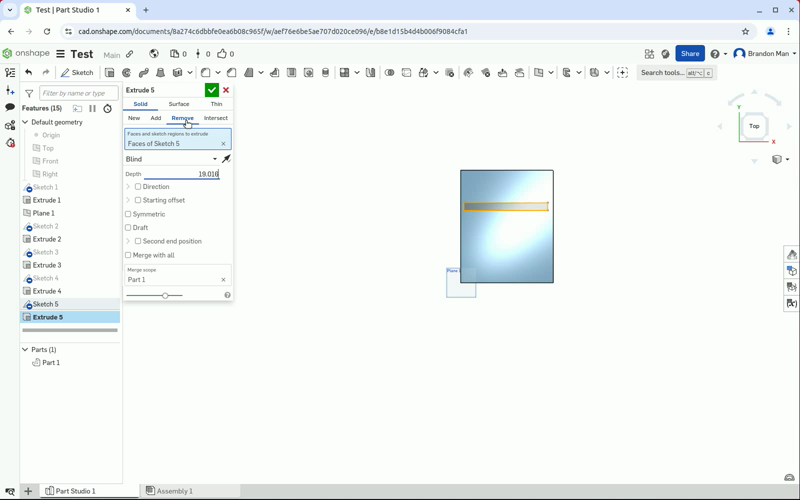
key(tab, 6)
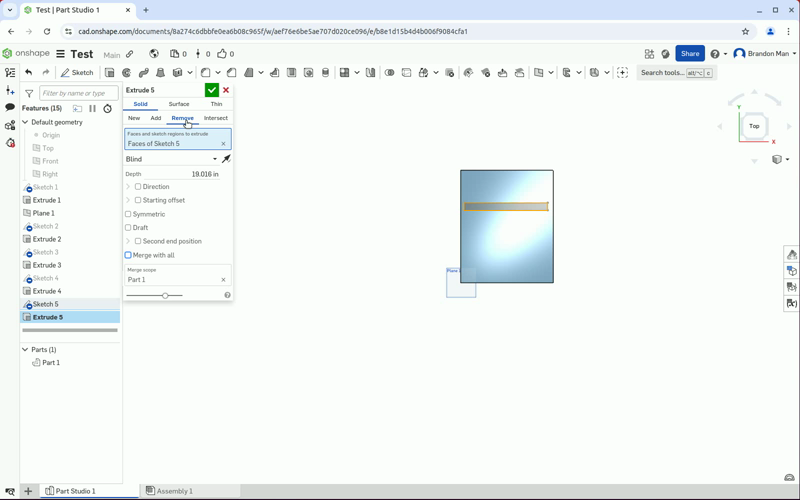
key(space)
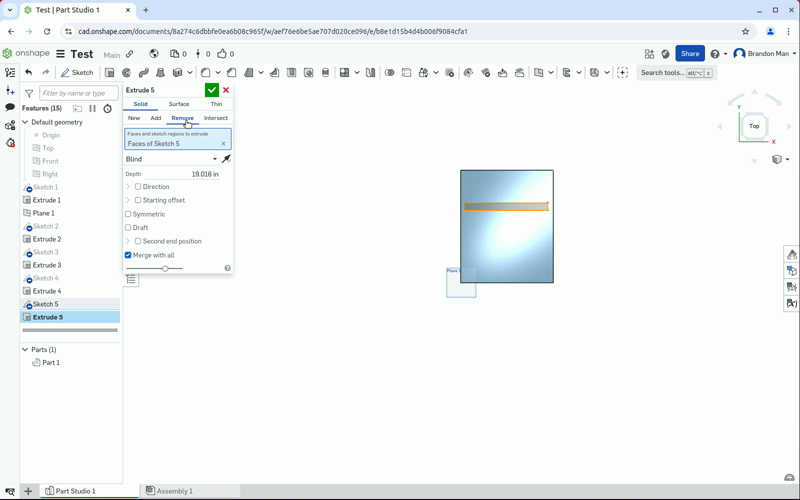
key(enter)
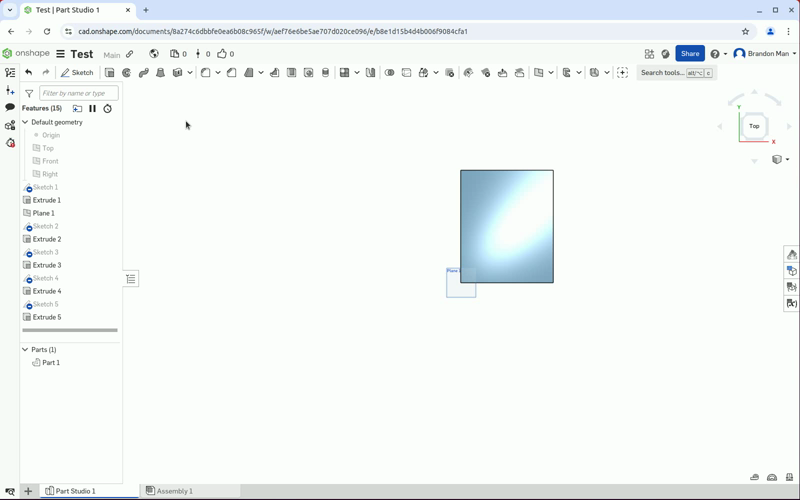
key(shift+h)
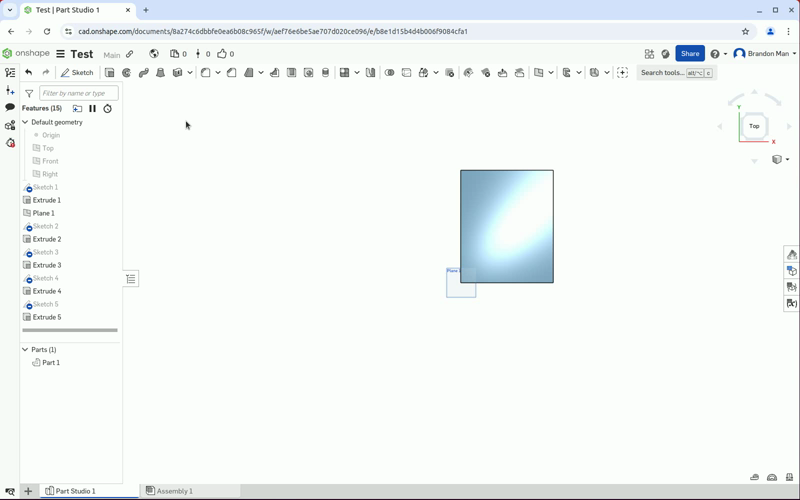
key(shift+h)
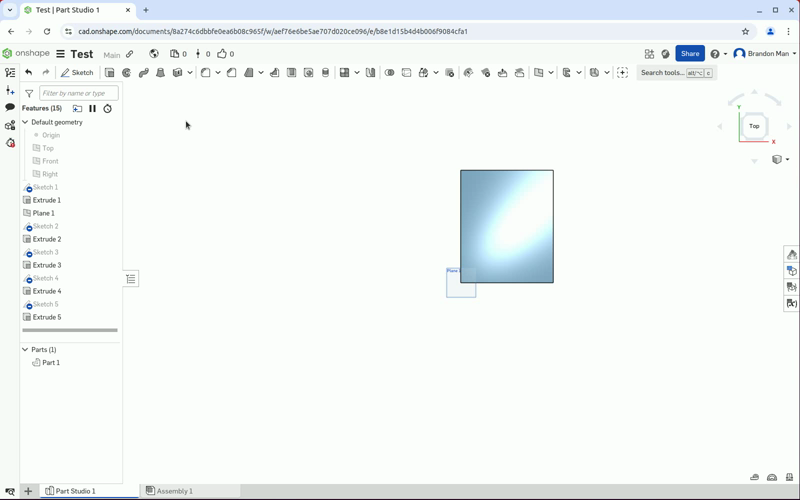
mouse_move(73, 189)
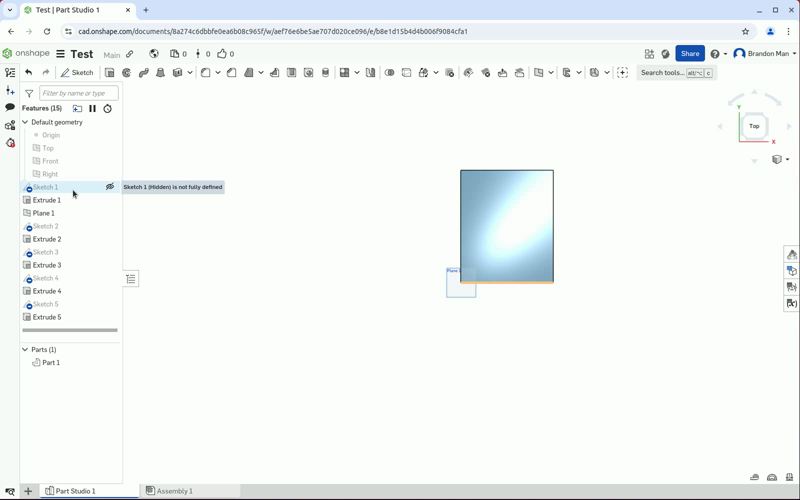
click(73, 189)
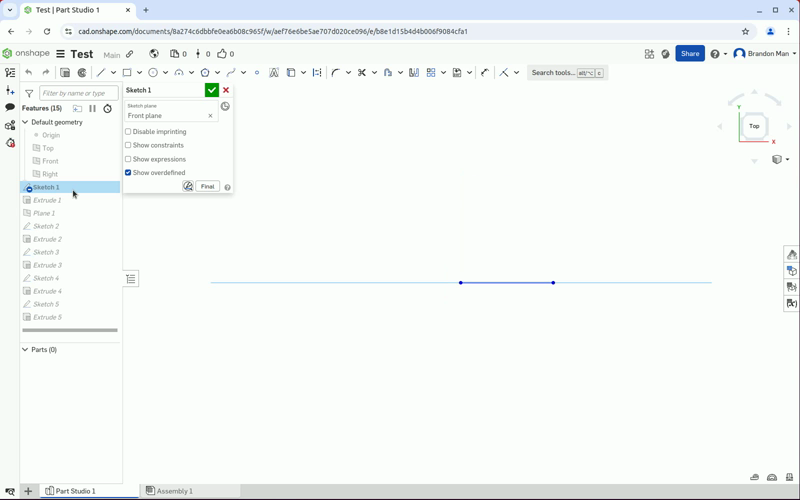
mouse_move(229, 92)
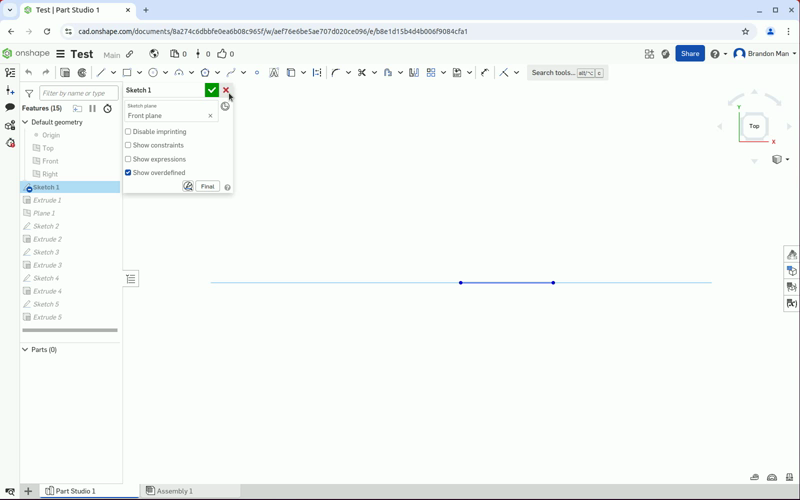
click(229, 92)
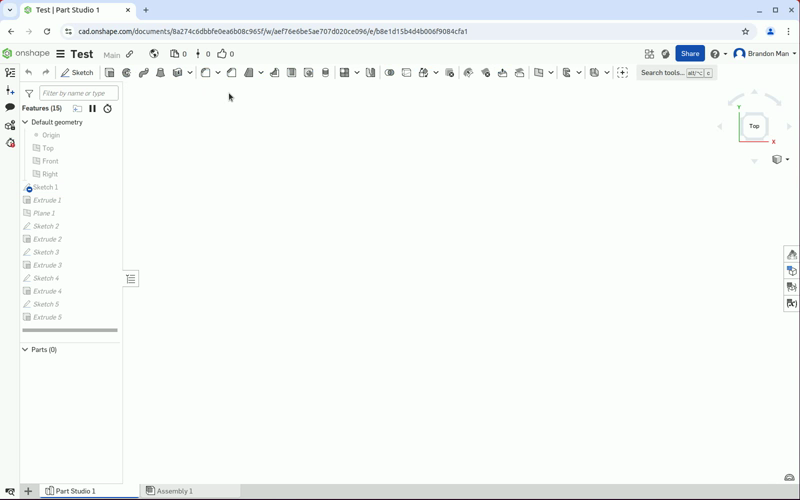
key(shift+s)
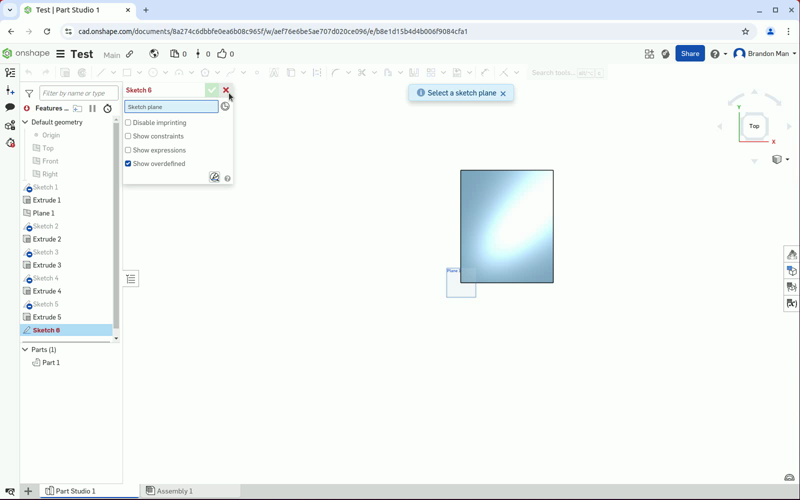
mouse_move(69, 215)
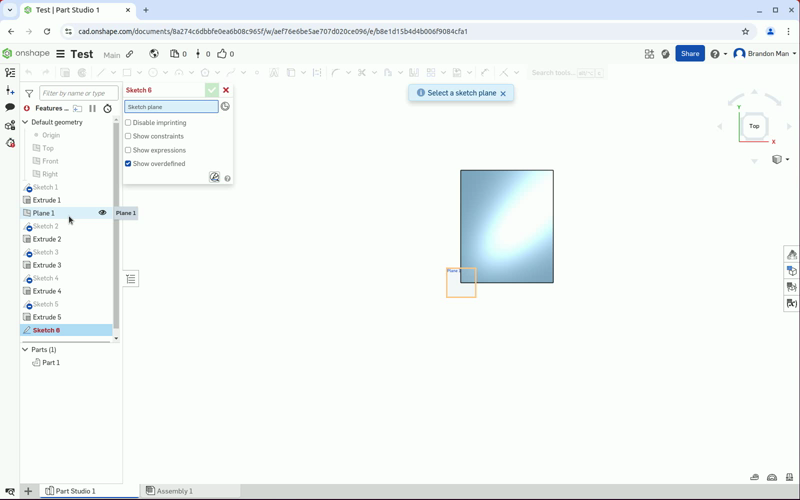
click(69, 215)
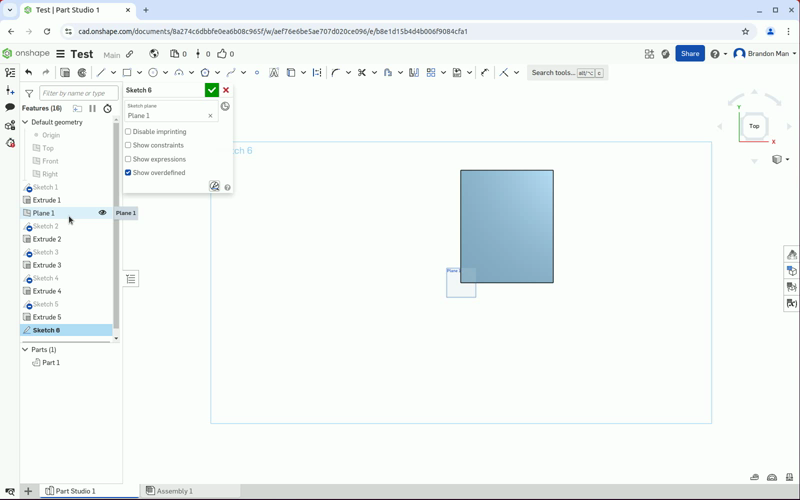
mouse_move(73, 352)
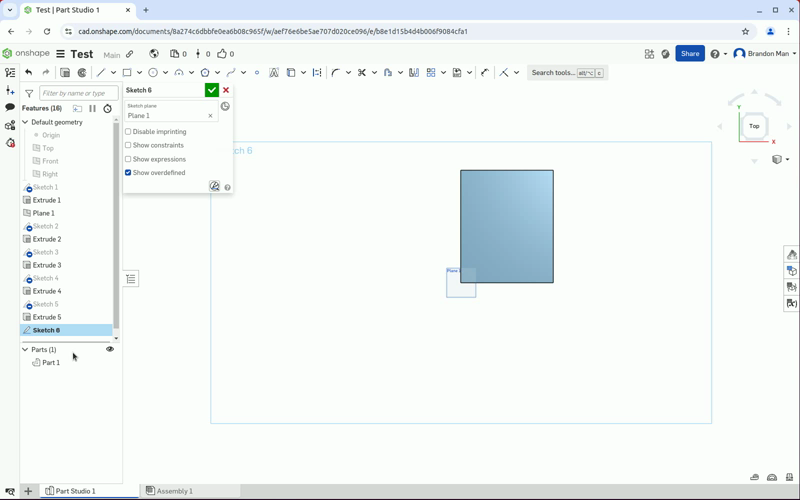
key(y)
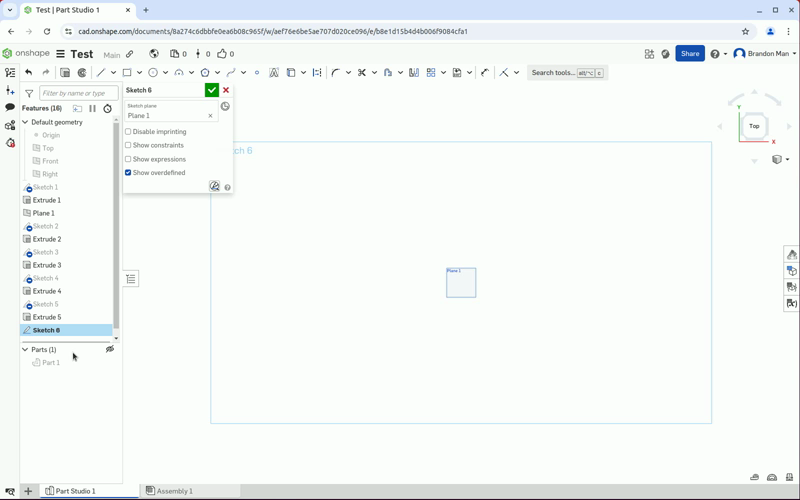
key(l)
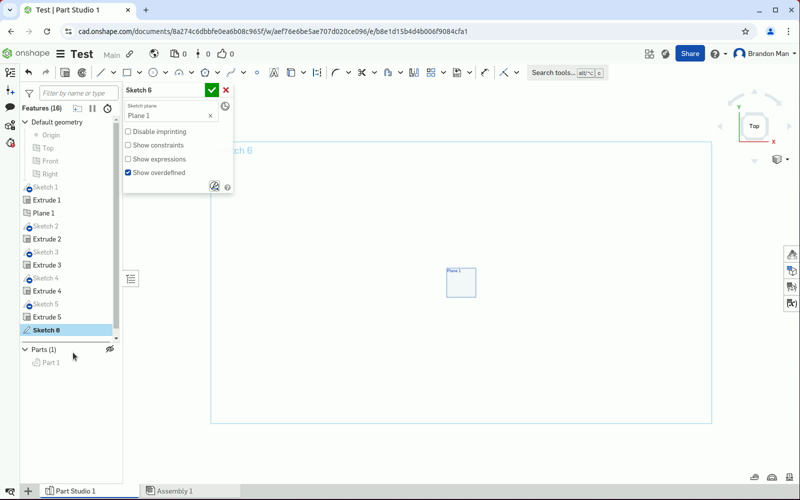
key_down(shift)
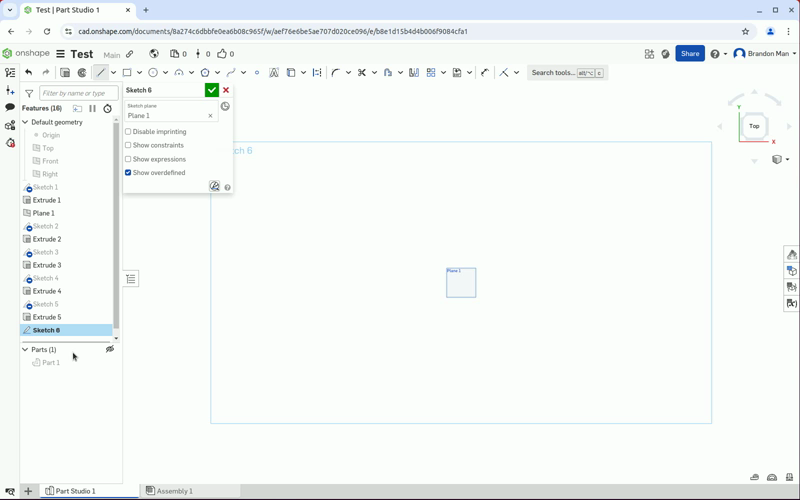
mouse_move(464, 190)
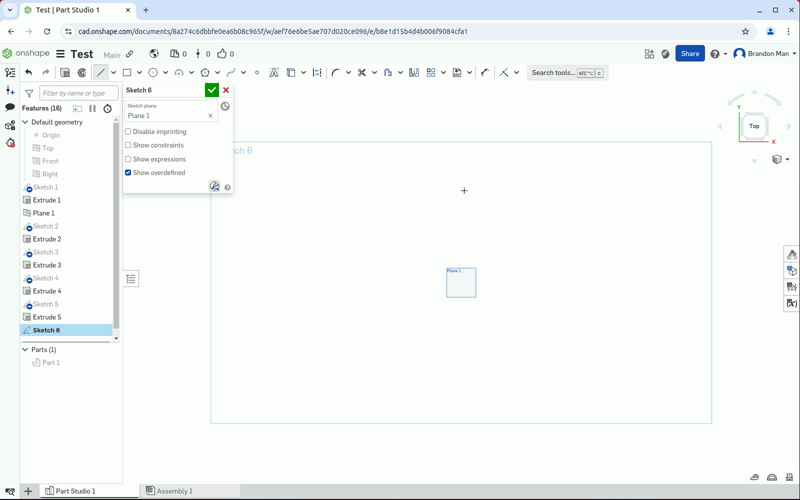
click(464, 190)
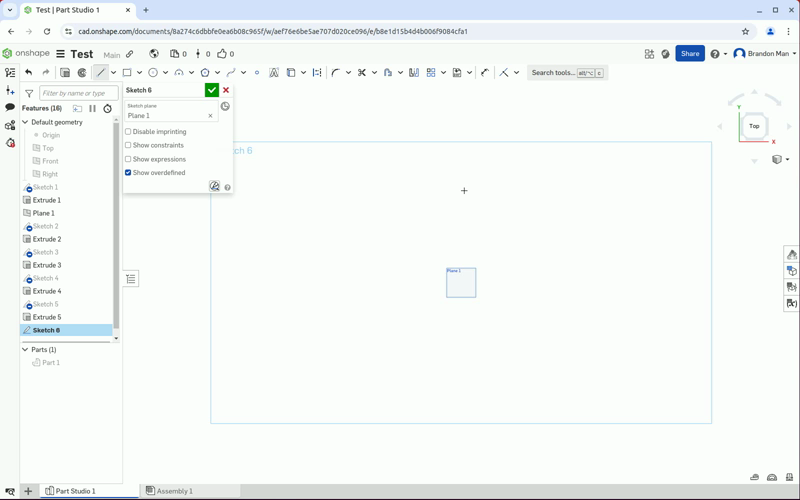
key_up(shift)
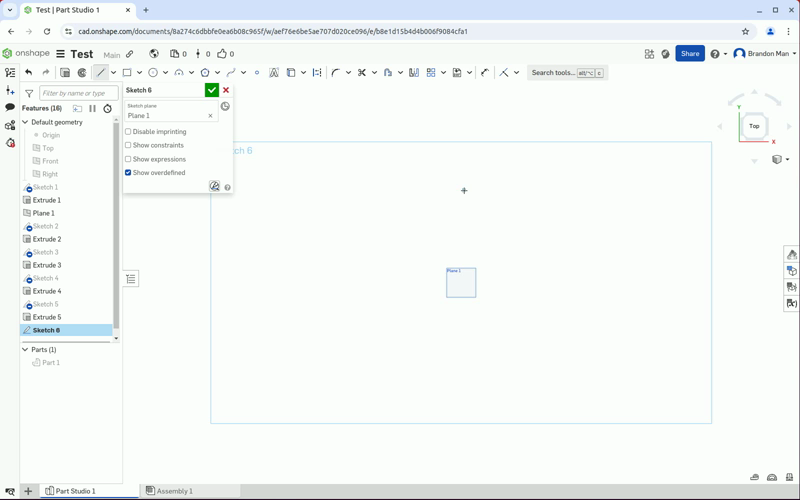
key_down(shift)
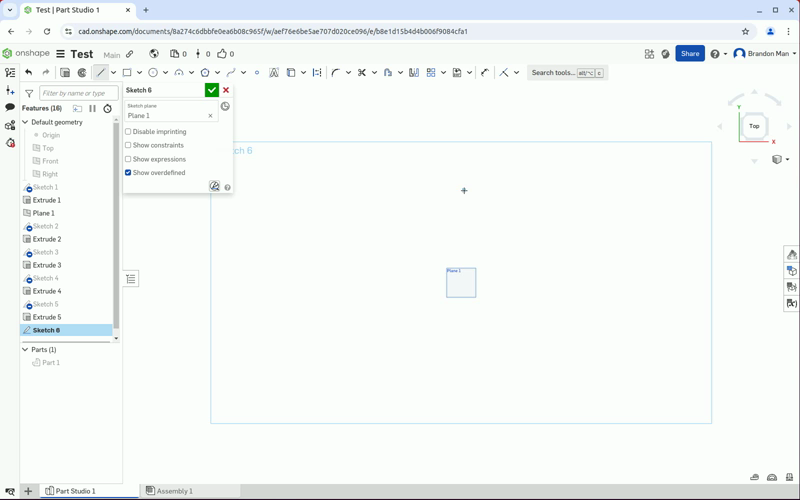
mouse_move(547, 190)
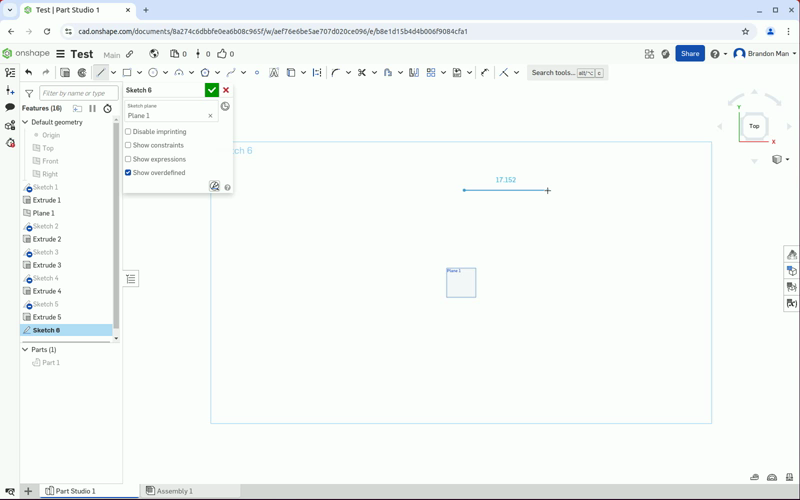
click(547, 190)
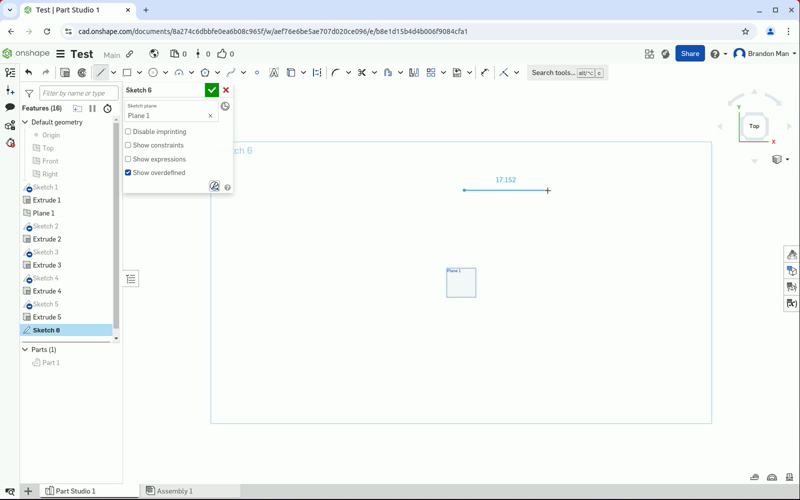
key_up(shift)
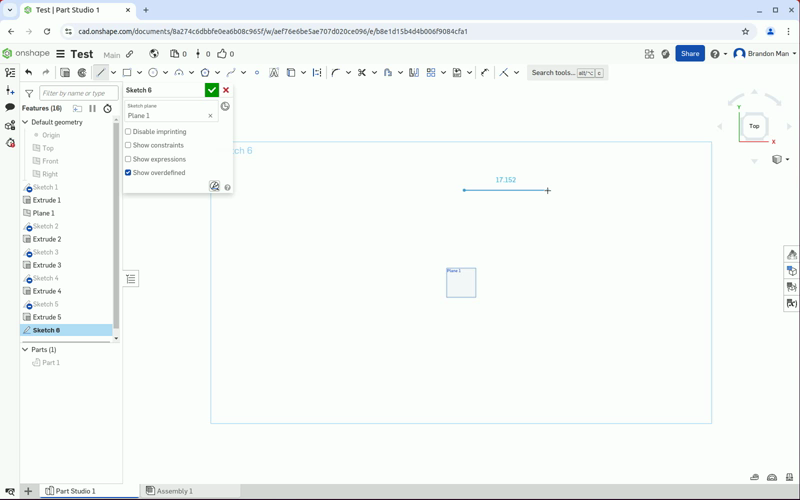
key_down(shift)
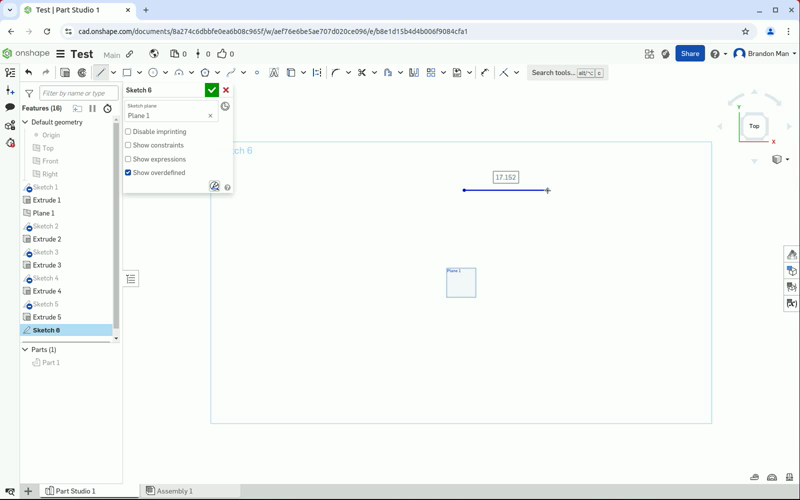
mouse_move(577, 190)
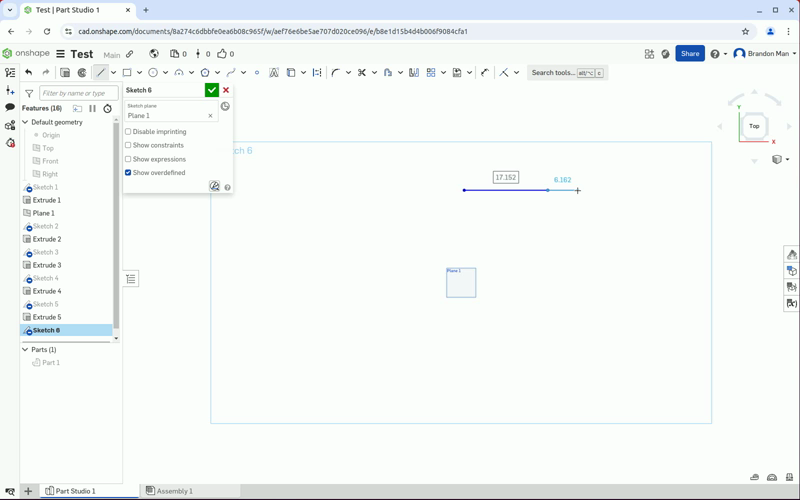
mouse_move(547, 182)
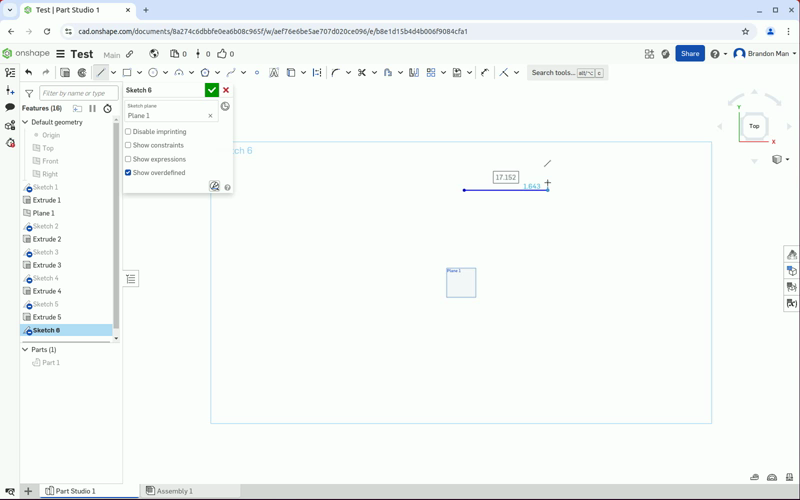
click(547, 182)
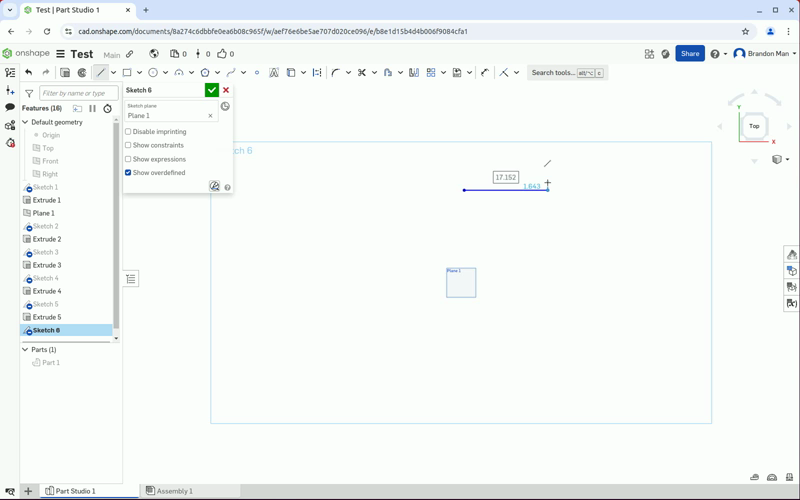
key_up(shift)
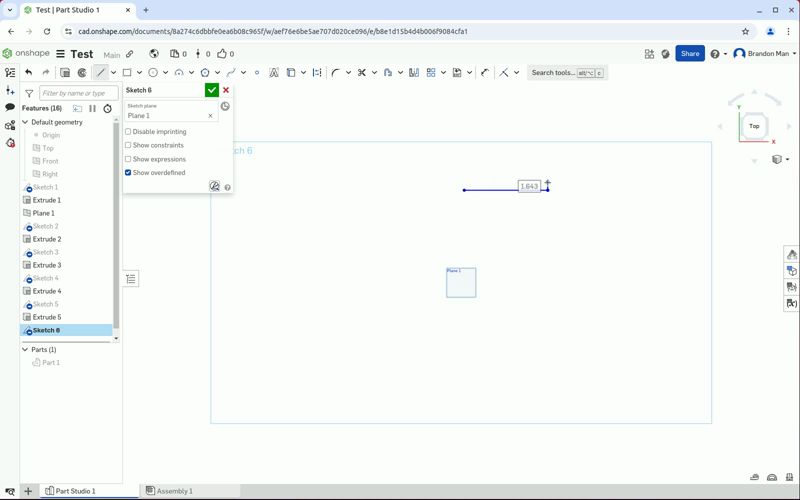
key_down(shift)
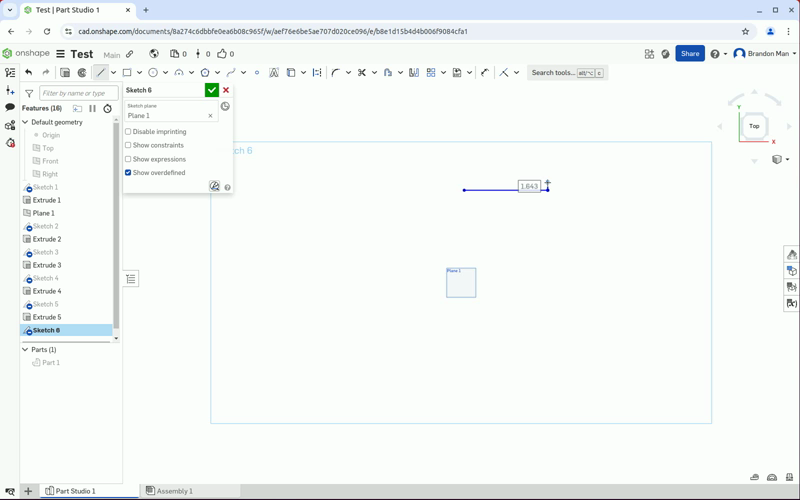
mouse_move(464, 182)
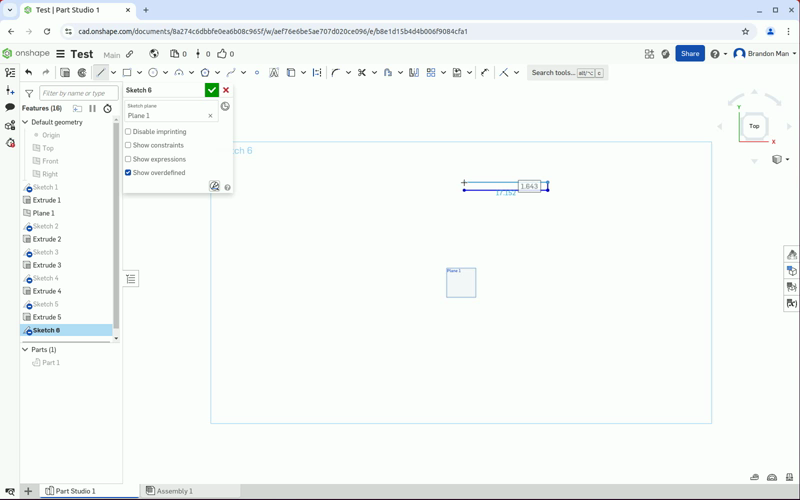
click(464, 182)
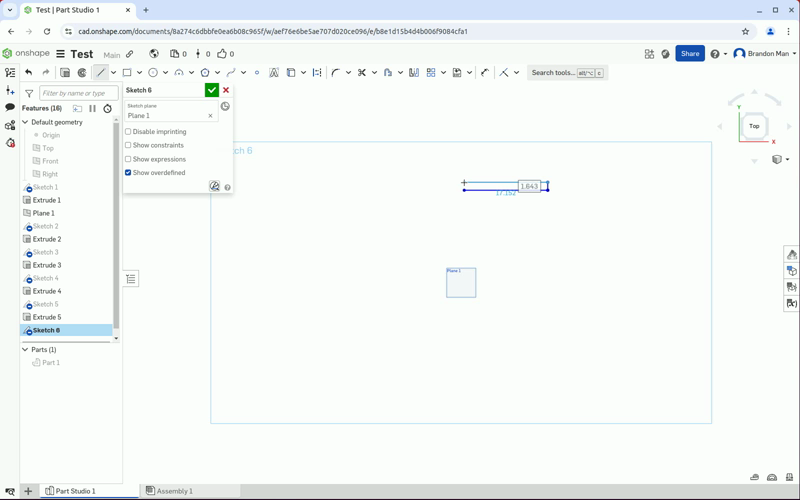
key_up(shift)
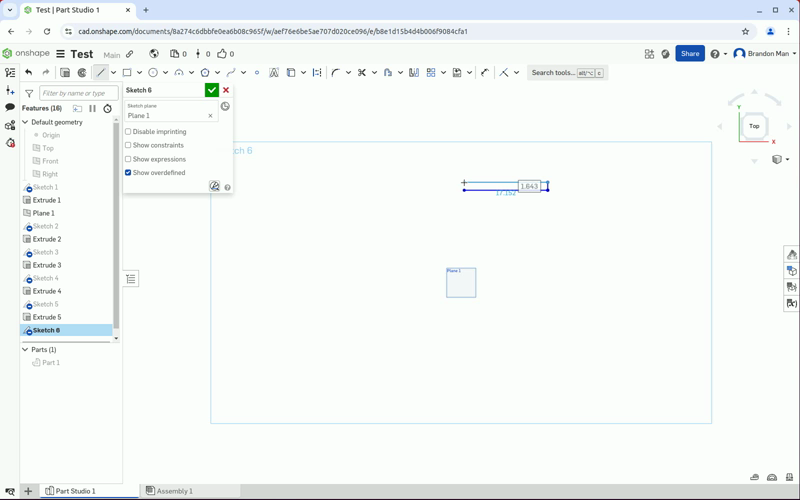
mouse_move(494, 182)
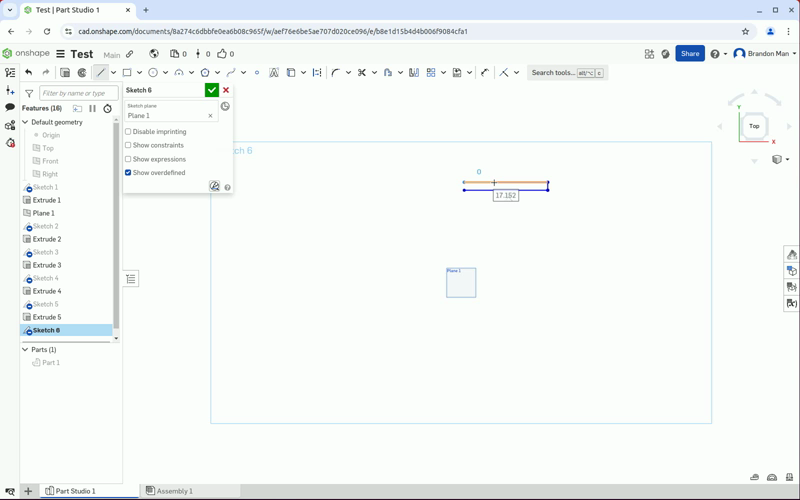
key_down(shift)
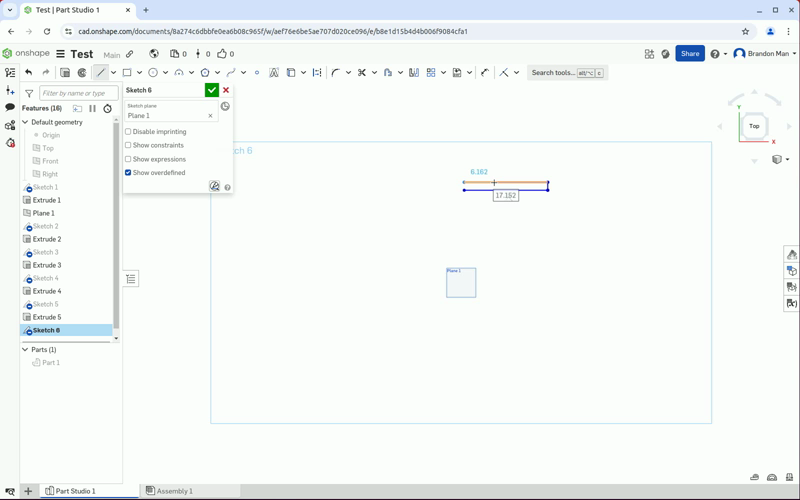
mouse_move(464, 190)
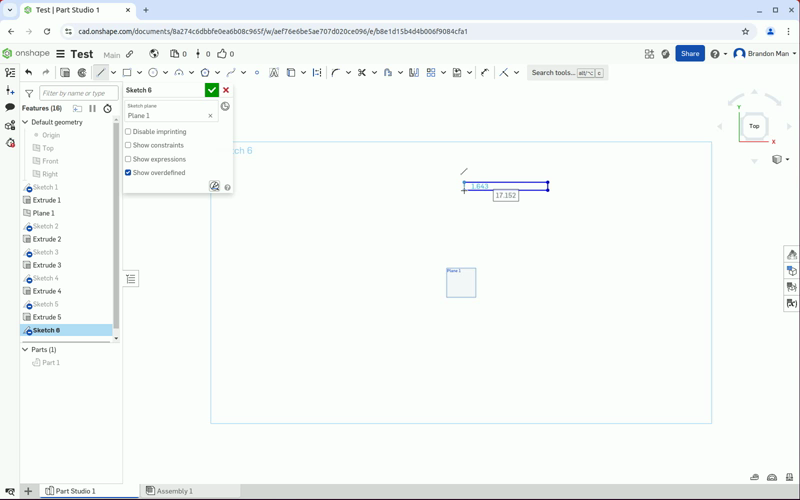
key_up(shift)
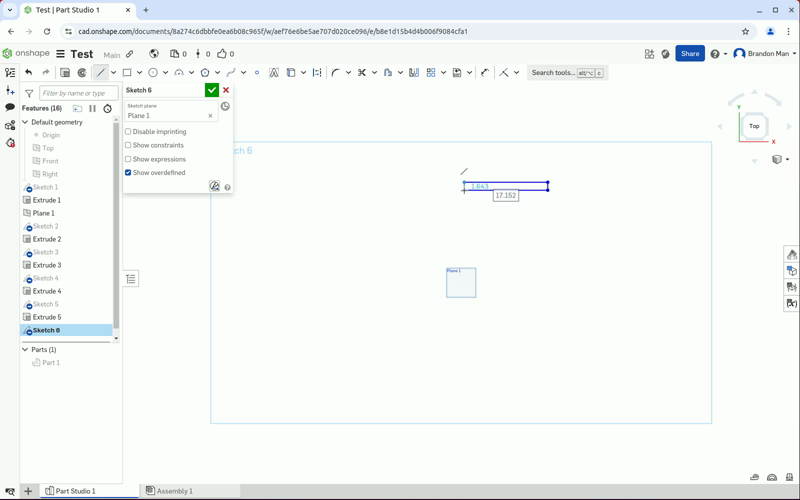
click(464, 190)
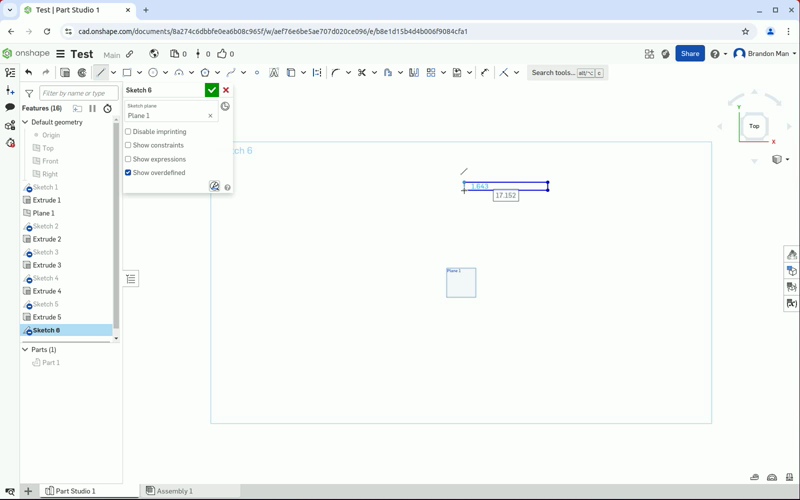
key(esc)
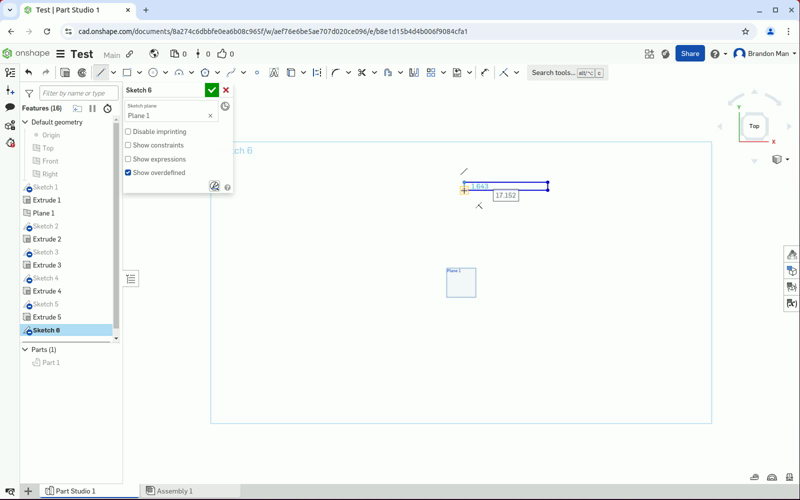
mouse_move(504, 184)
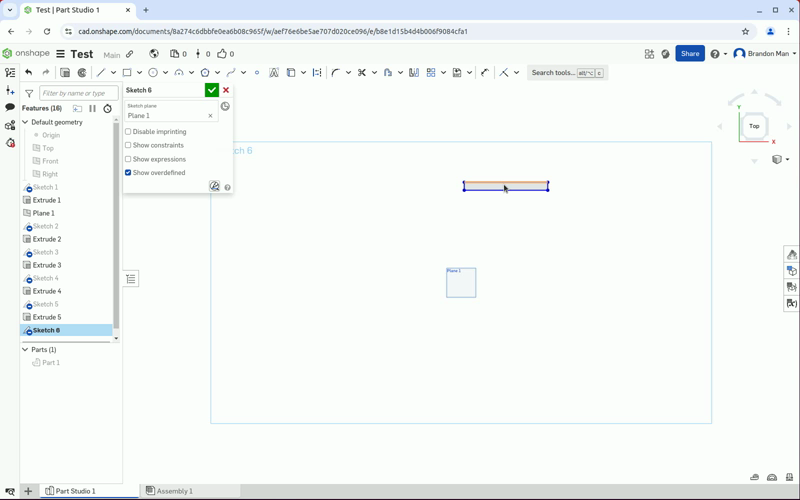
scroll(6)
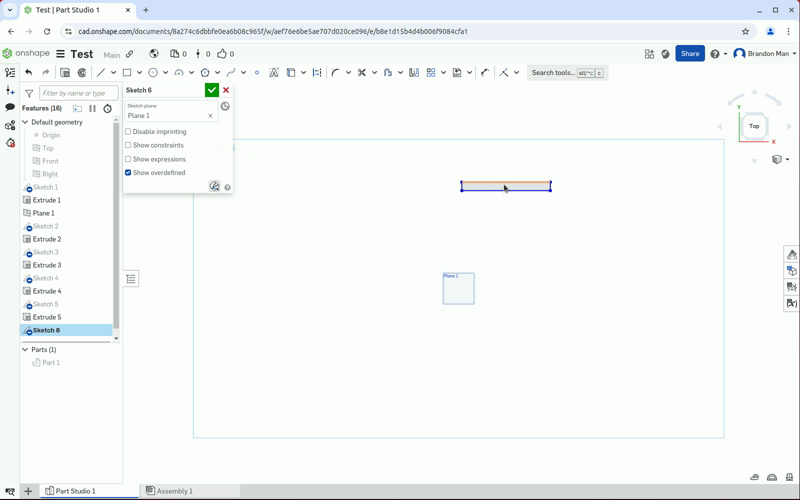
scroll(6)
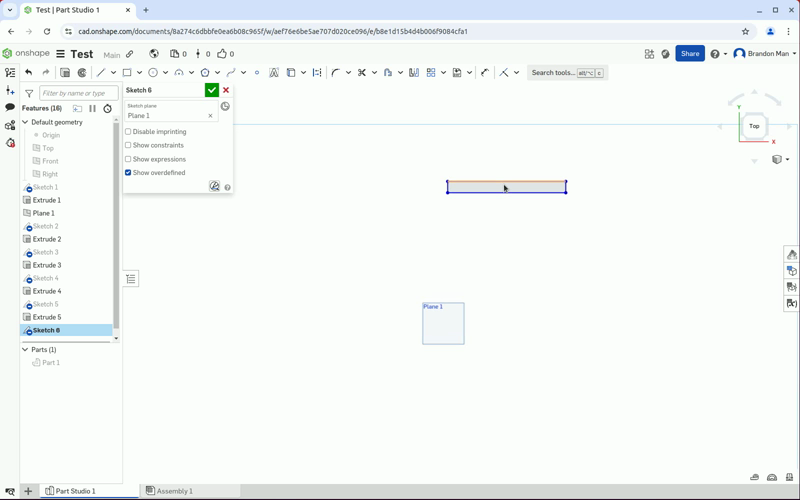
scroll(6)
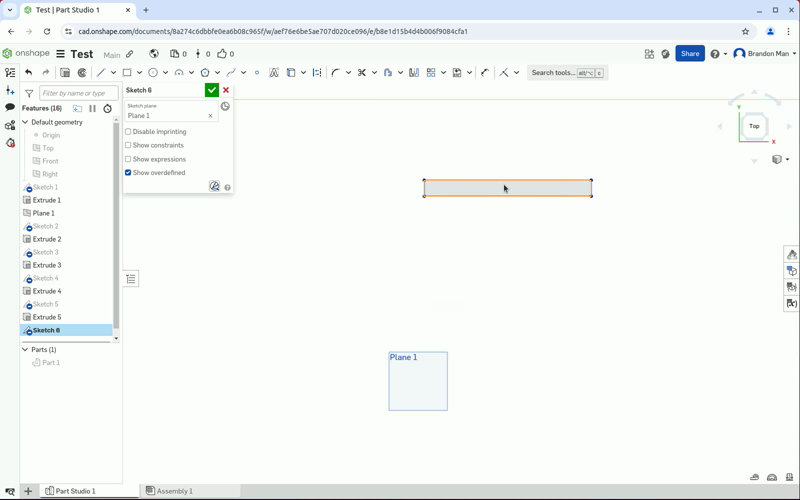
scroll(6)
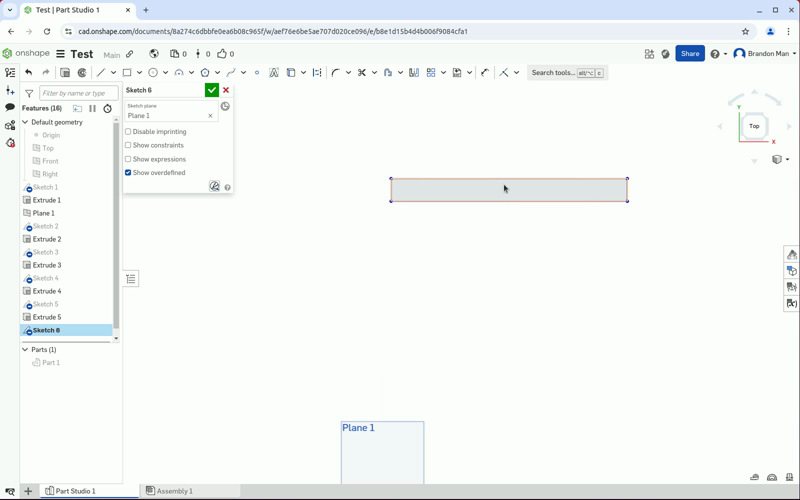
scroll(6)
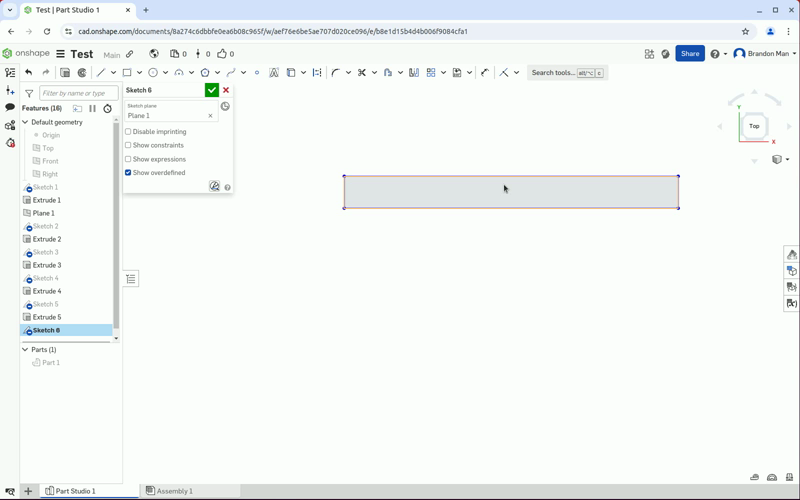
scroll(6)
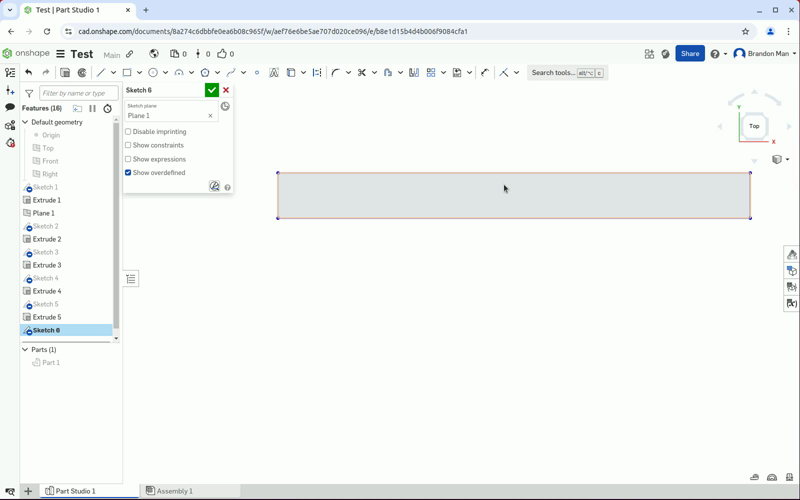
scroll(6)
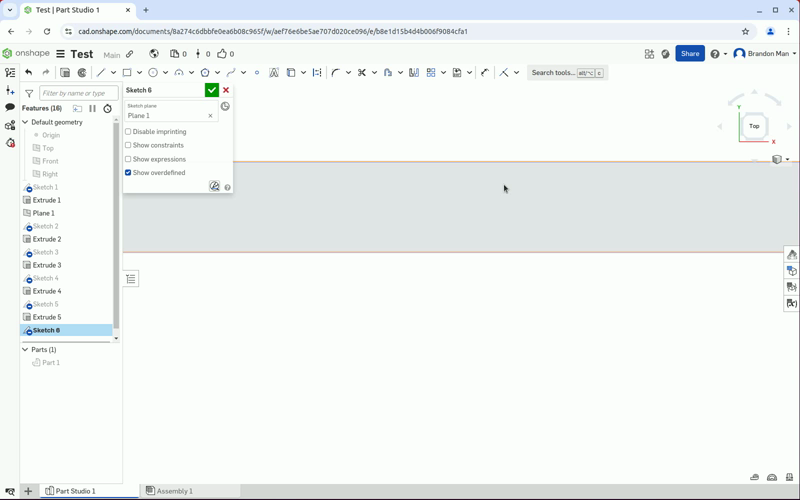
click(504, 184)
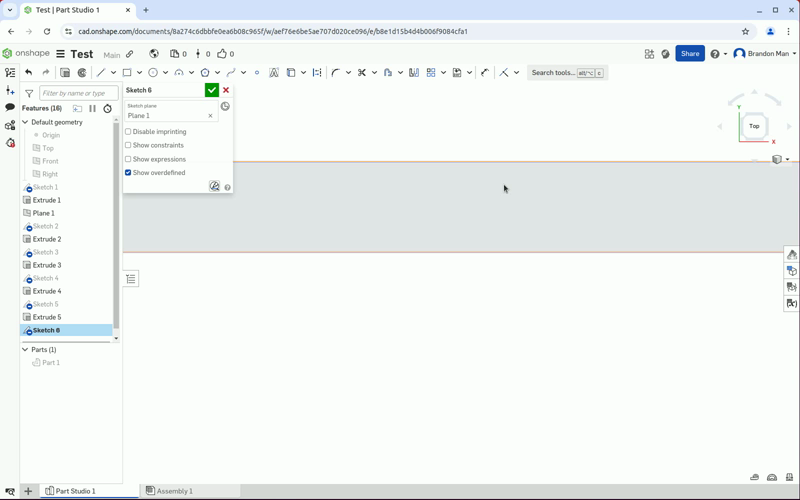
scroll(-6)
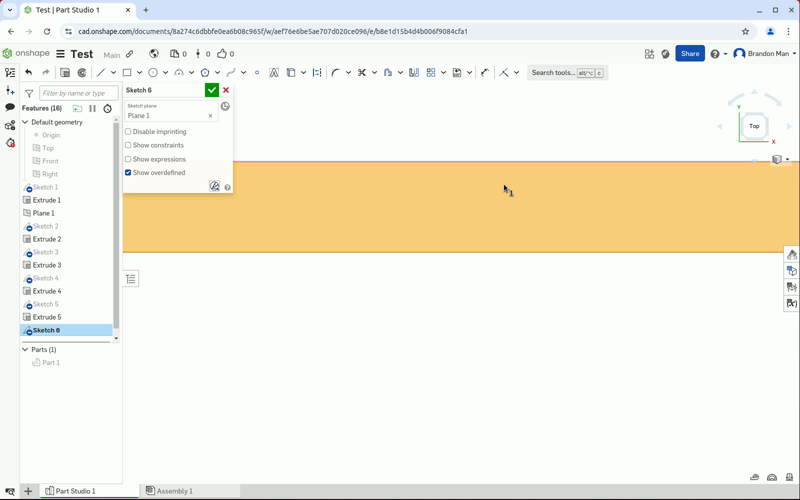
scroll(-6)
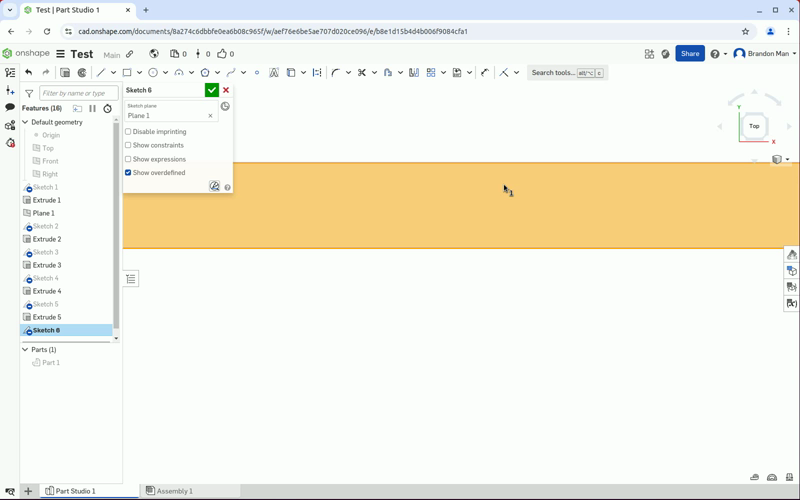
scroll(-6)
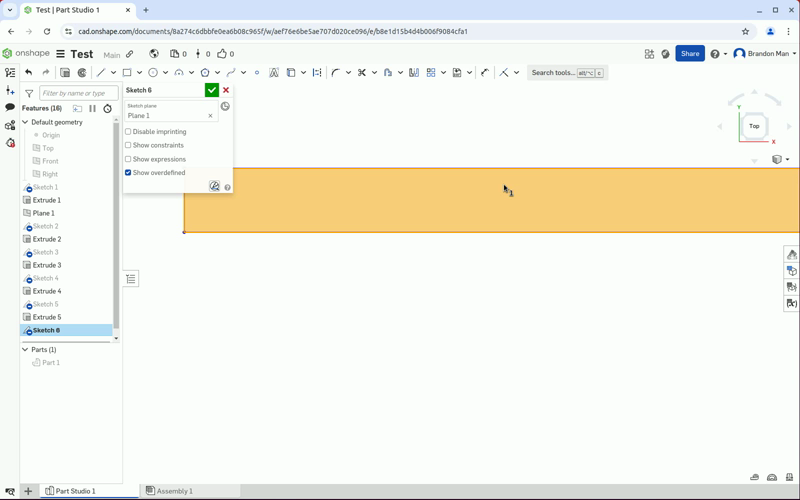
scroll(-6)
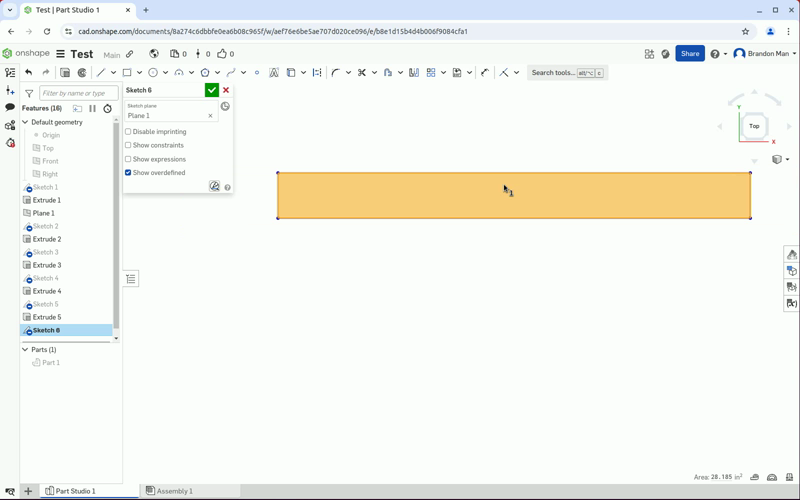
scroll(-6)
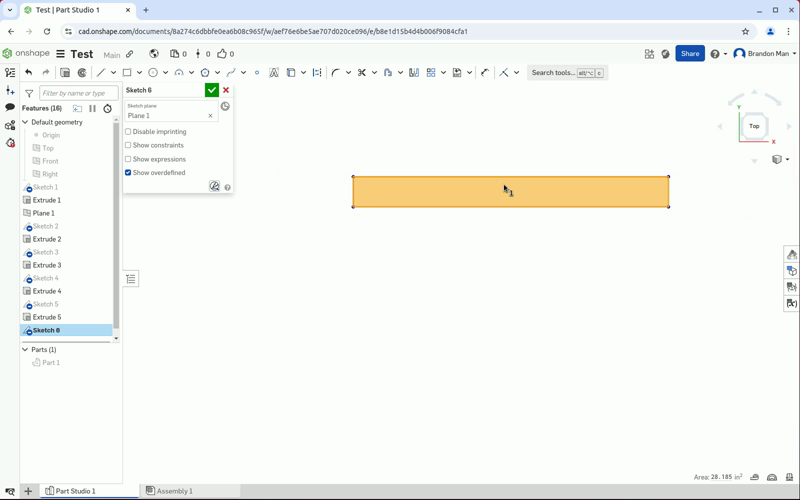
scroll(-6)
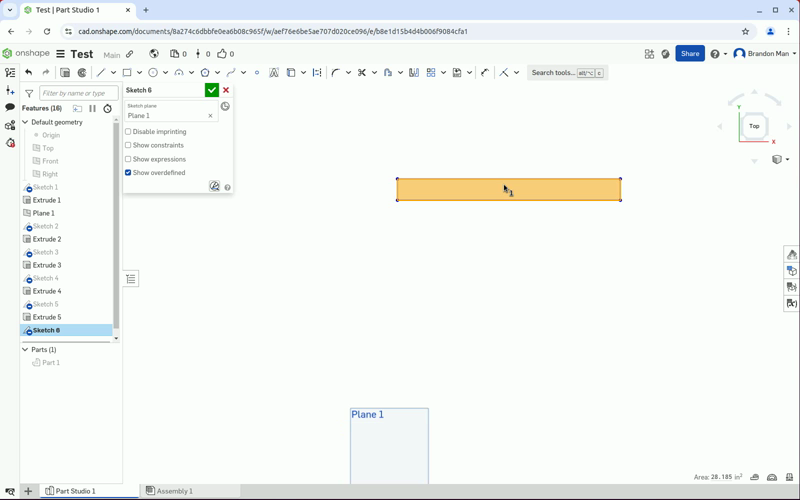
scroll(-6)
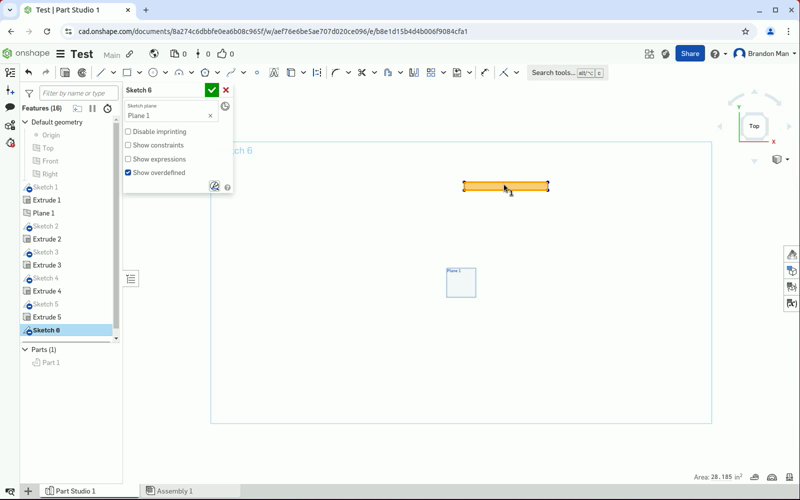
mouse_move(73, 352)
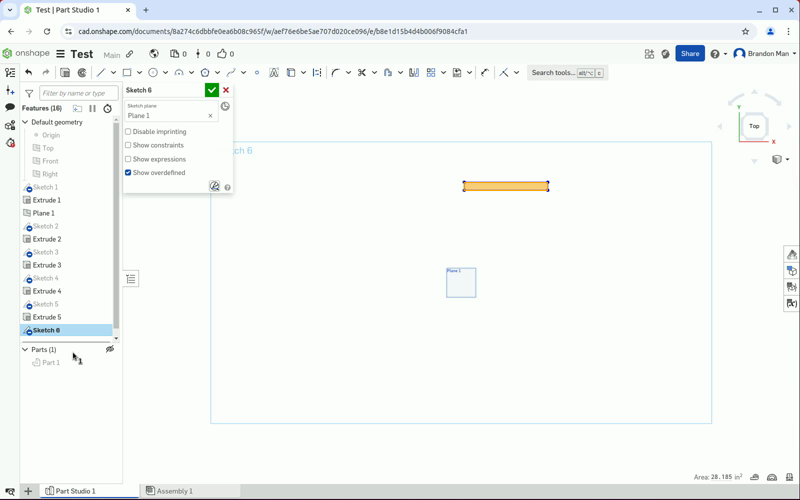
key(shift+y)
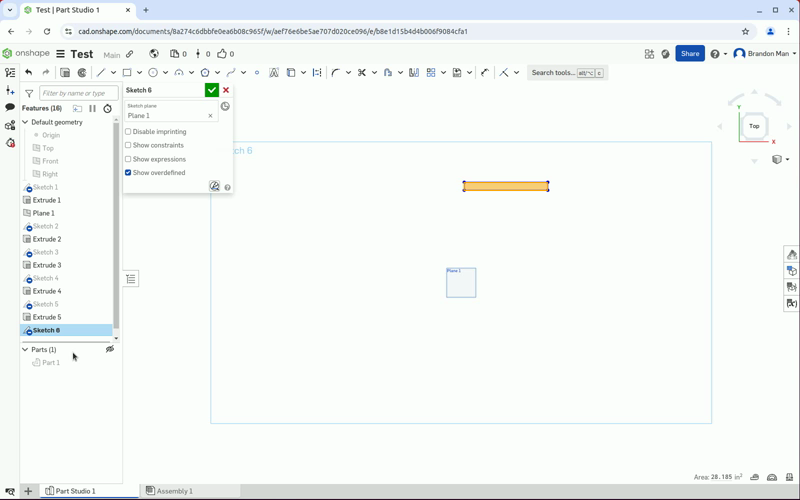
key(shift+e)
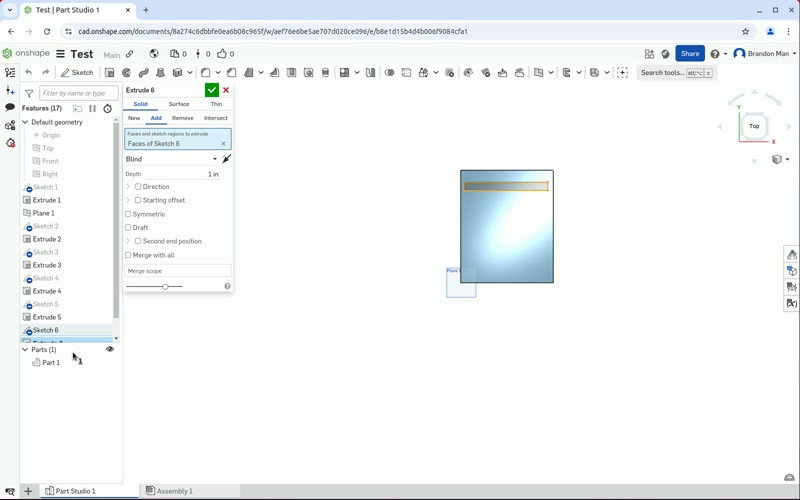
mouse_move(143, 106)
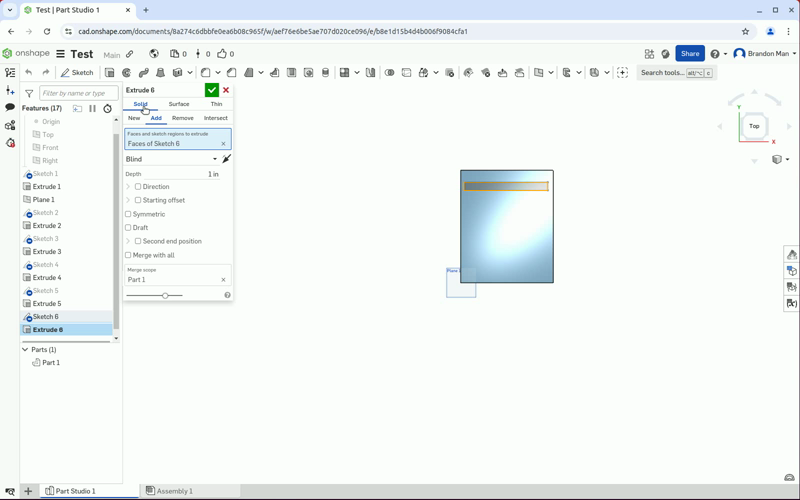
click(143, 106)
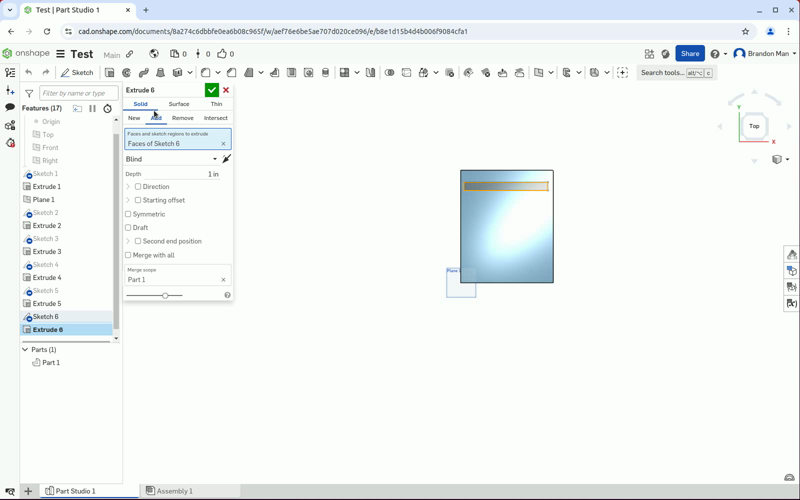
mouse_move(186, 120)
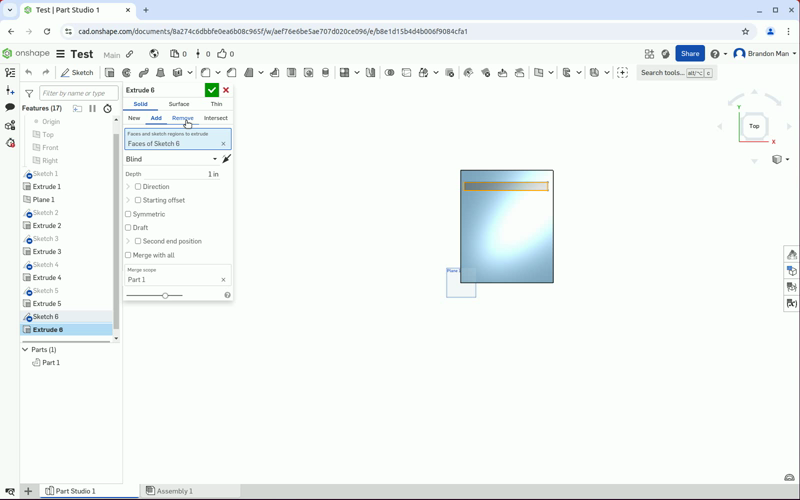
click(186, 120)
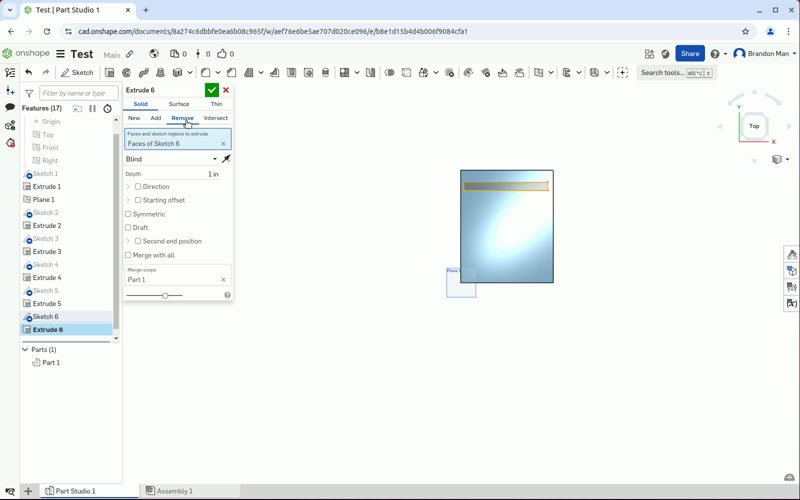
key(tab, 4)
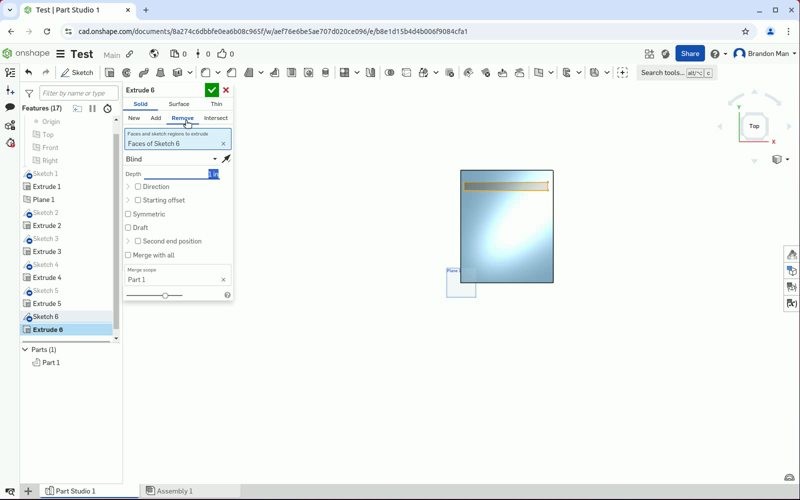
text(19.016)
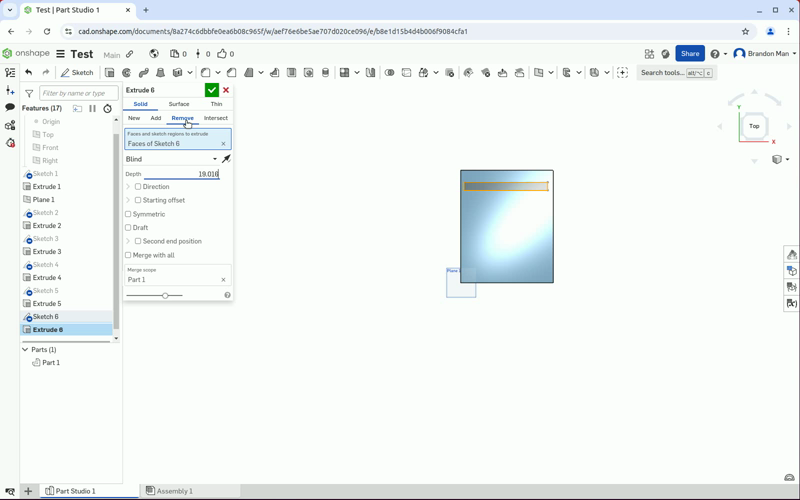
key(tab, 6)
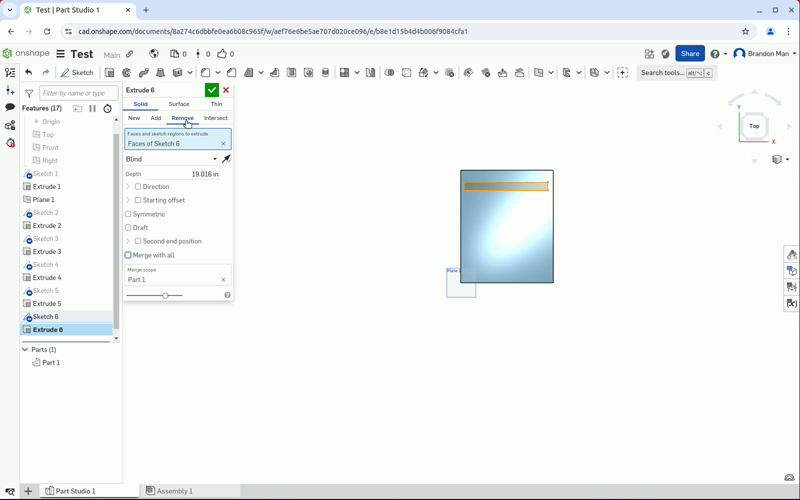
key(space)
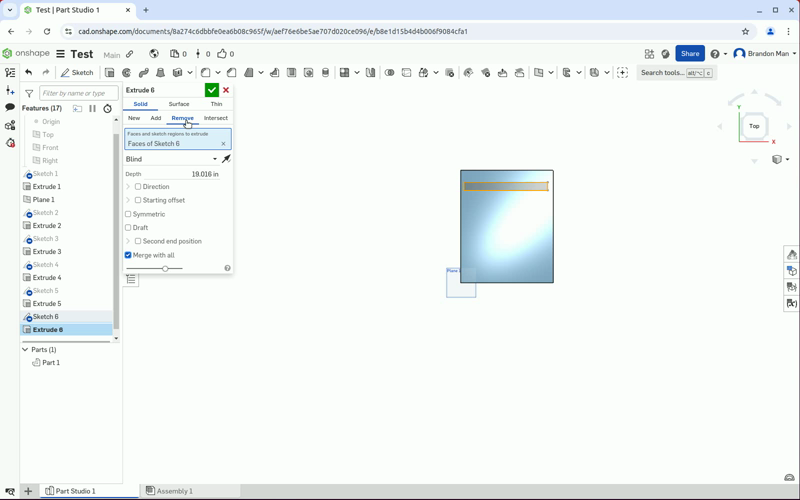
key(enter)
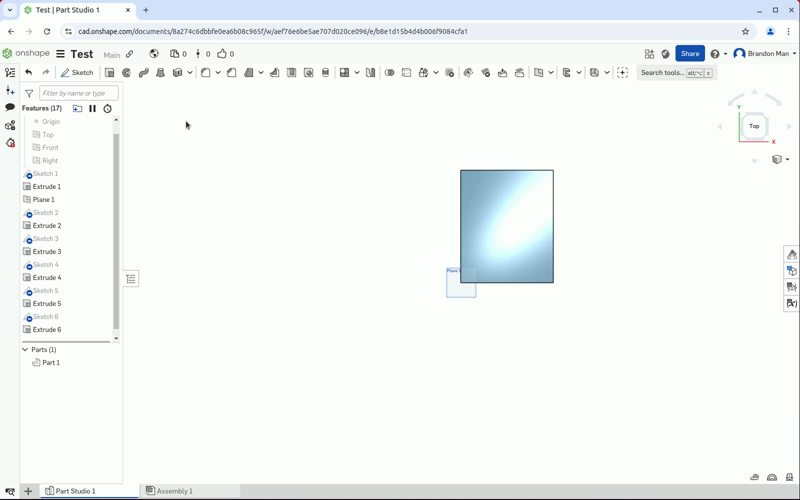
key(shift+h)
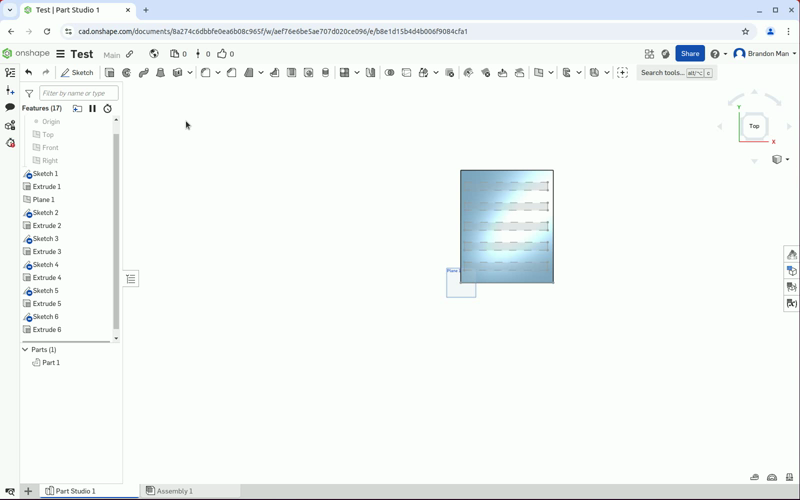
key(shift+h)
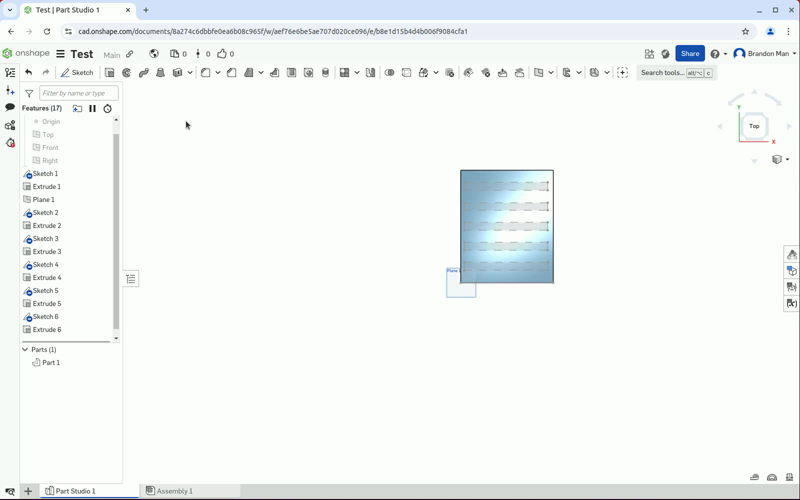
key(shift+7)
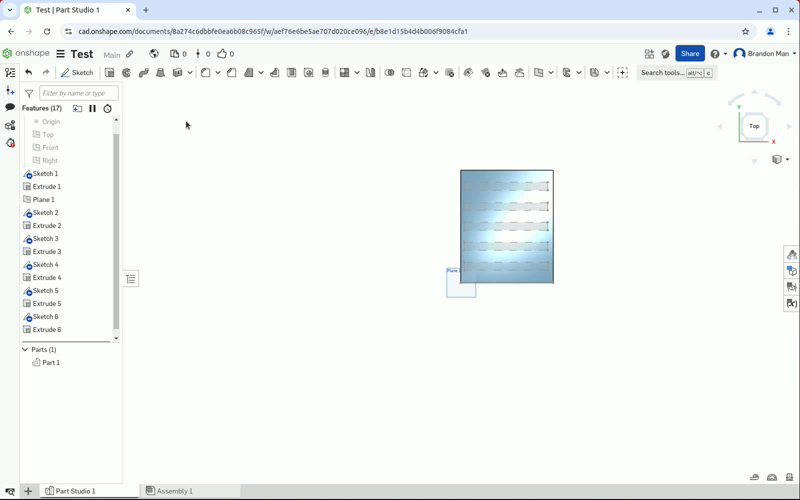
key(up, 3)
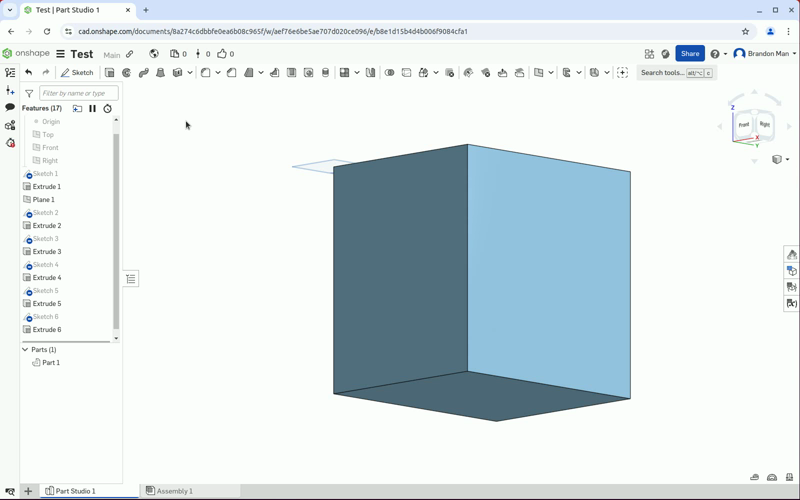
key(left, 3)
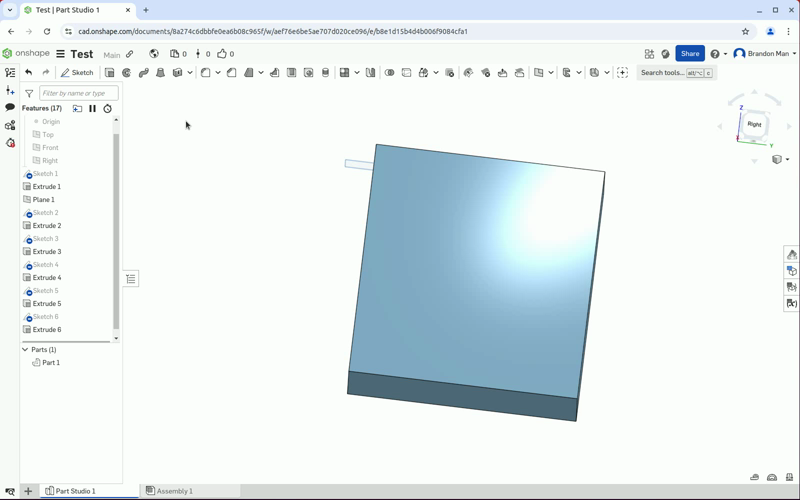
key(right, 3)
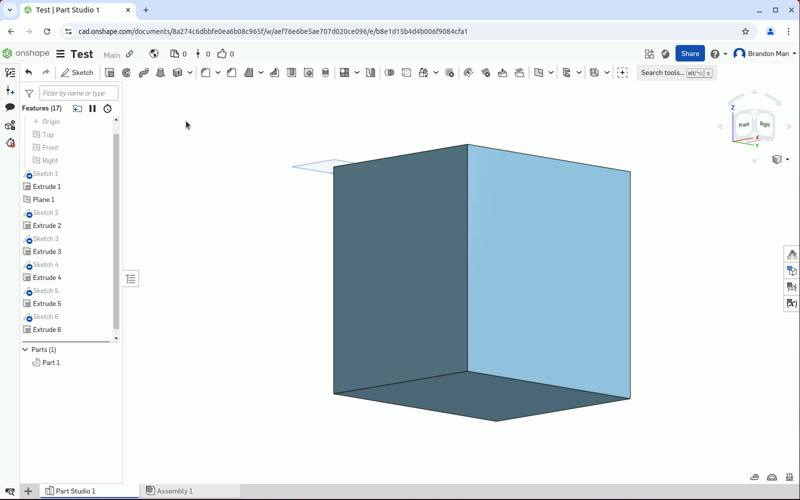
key(down, 3)
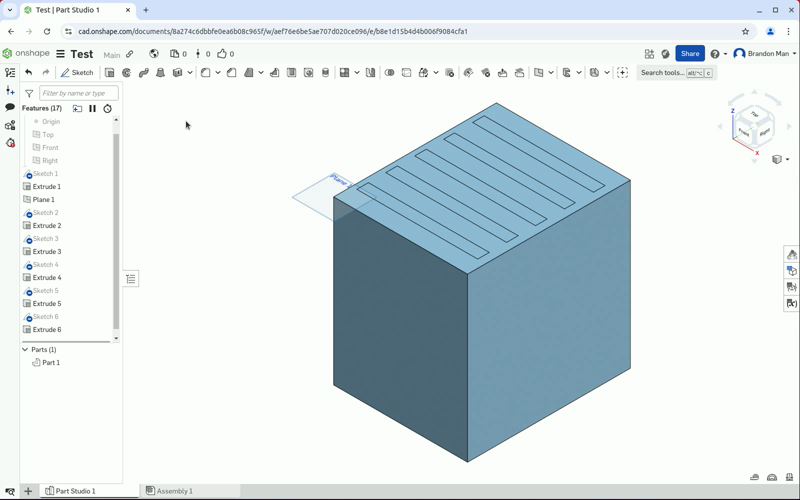
mouse_move(69, 176)
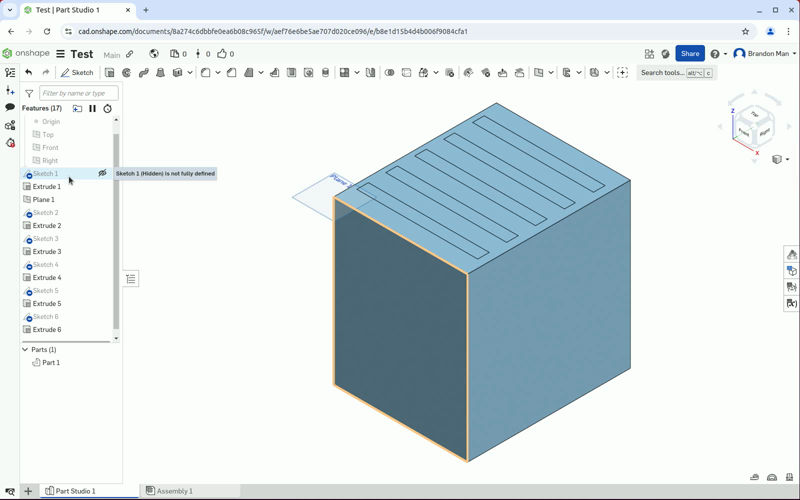
click(69, 176)